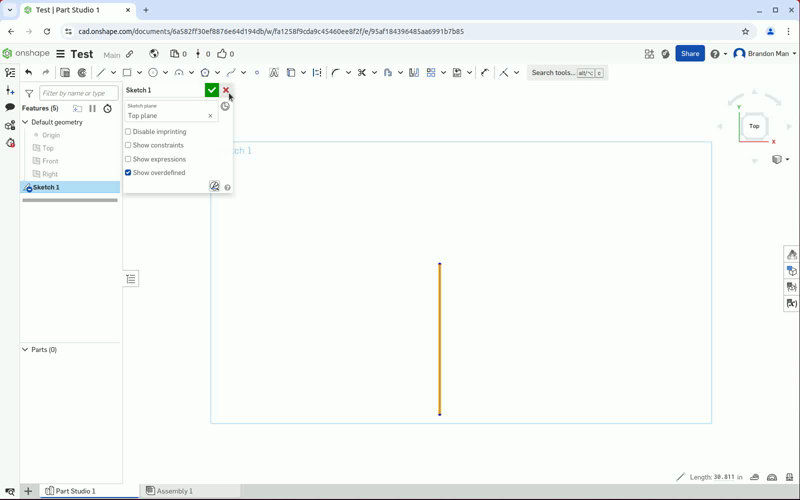
key(shift+h)
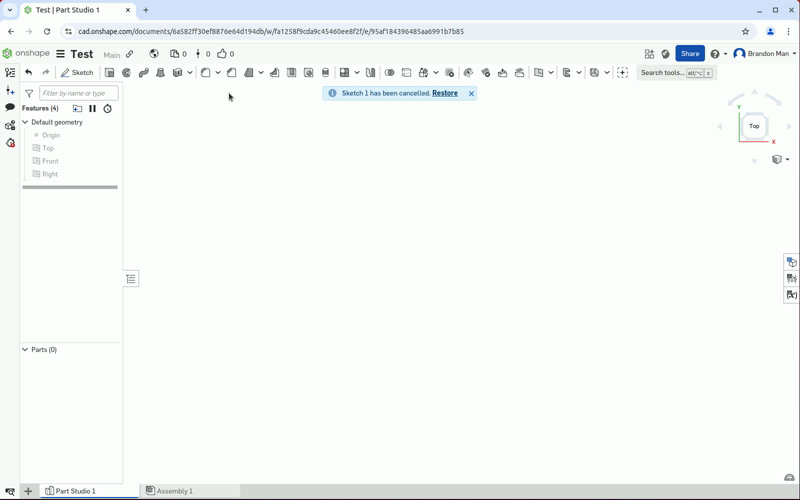
mouse_move(73, 352)
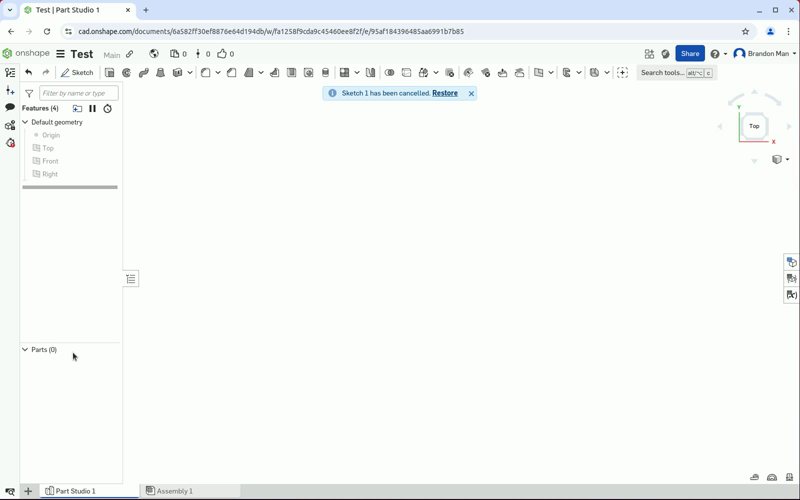
key(y)
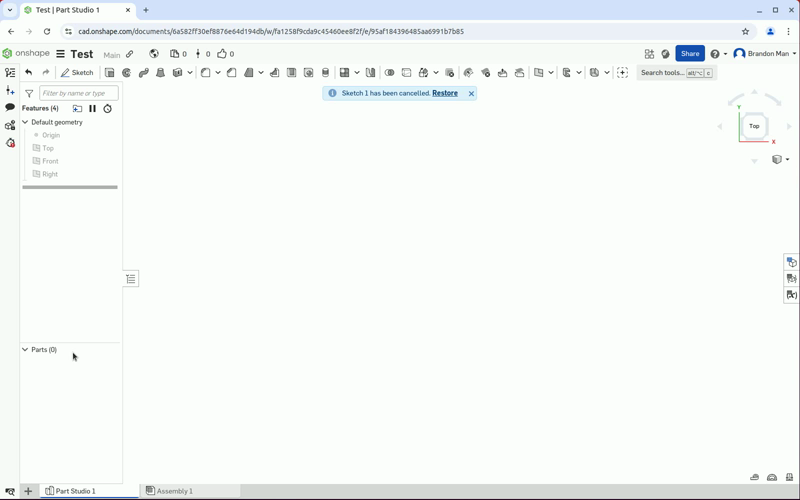
key(shift+p)
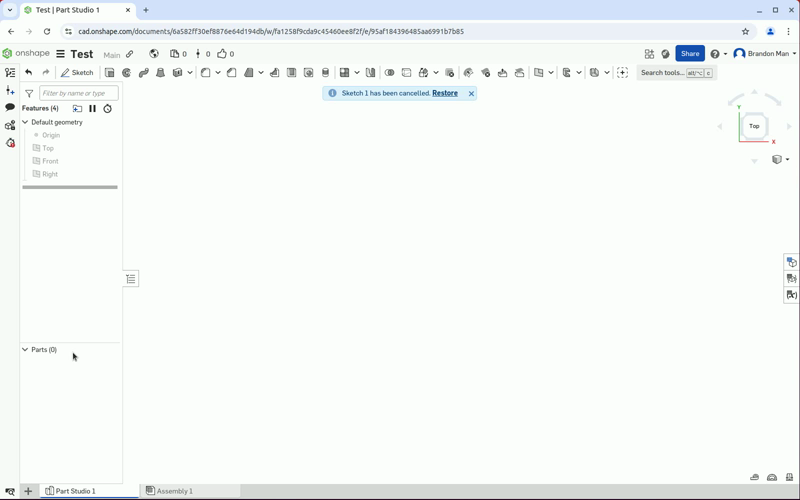
key(space)
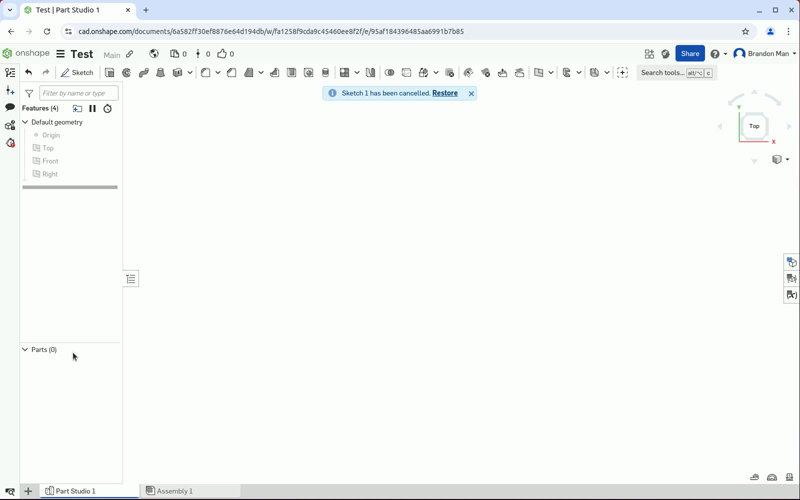
key_down(shift)
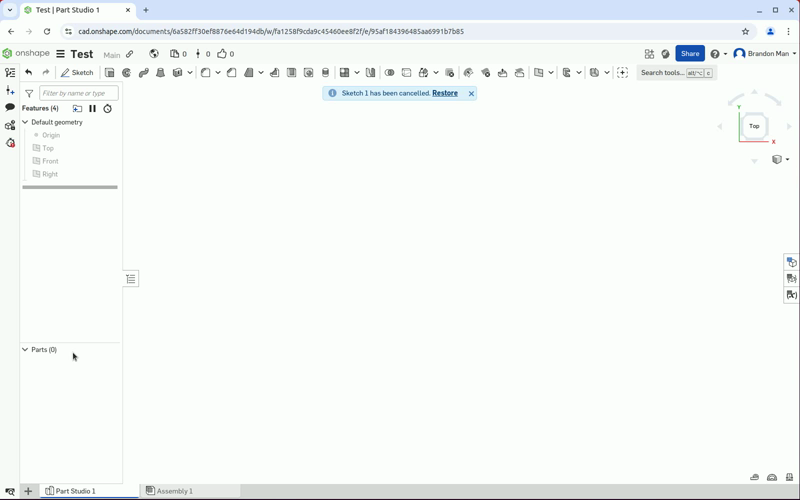
key(up)
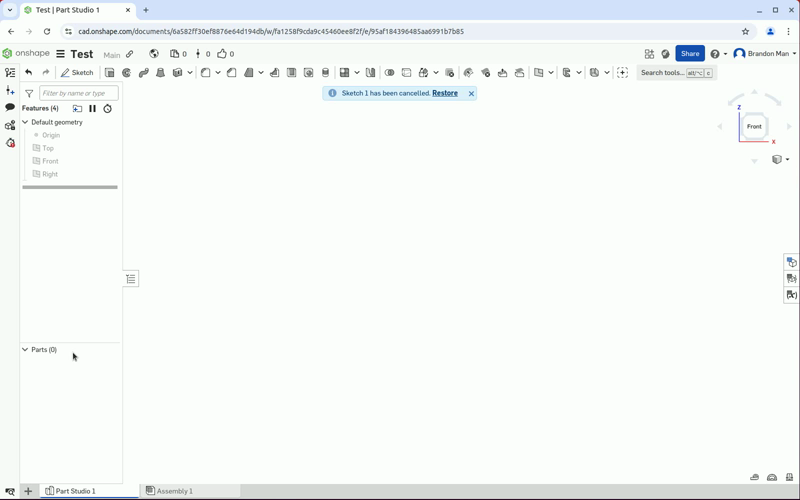
key_up(shift)
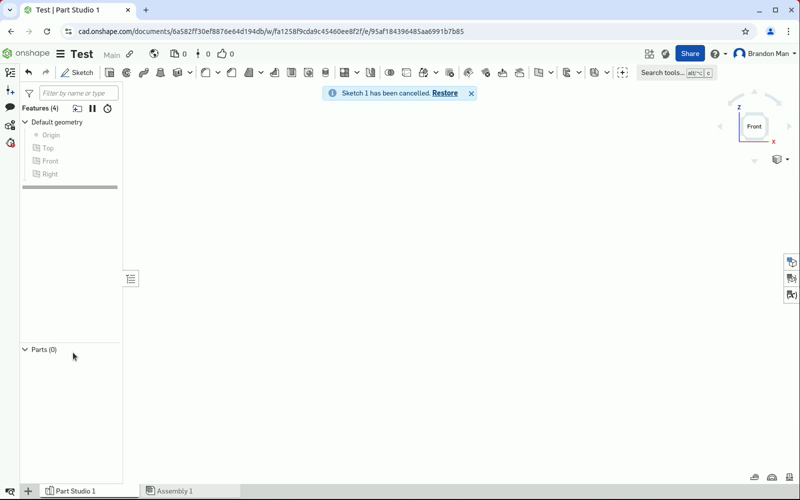
key(space)
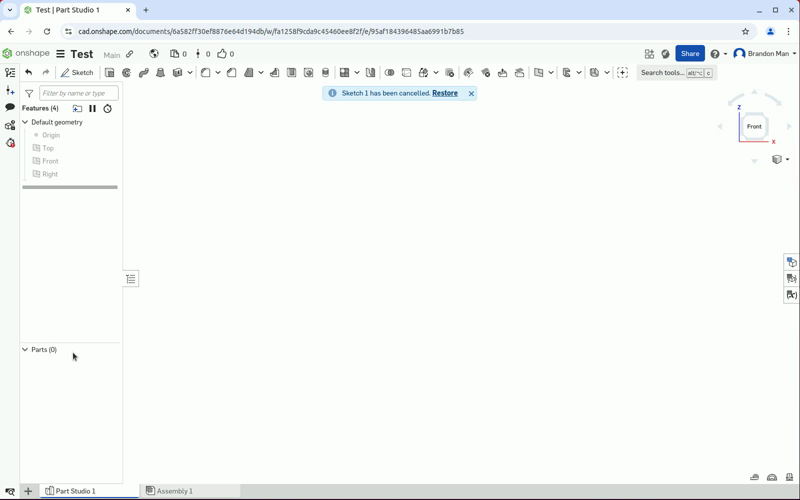
key_down(shift)
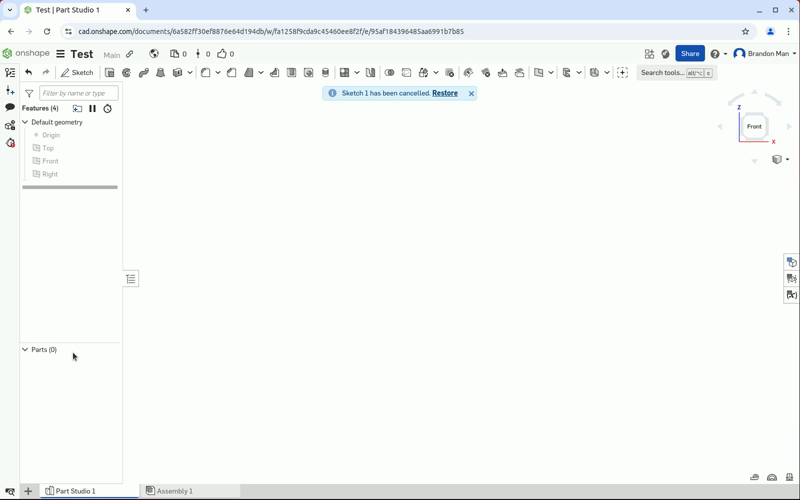
key(left)
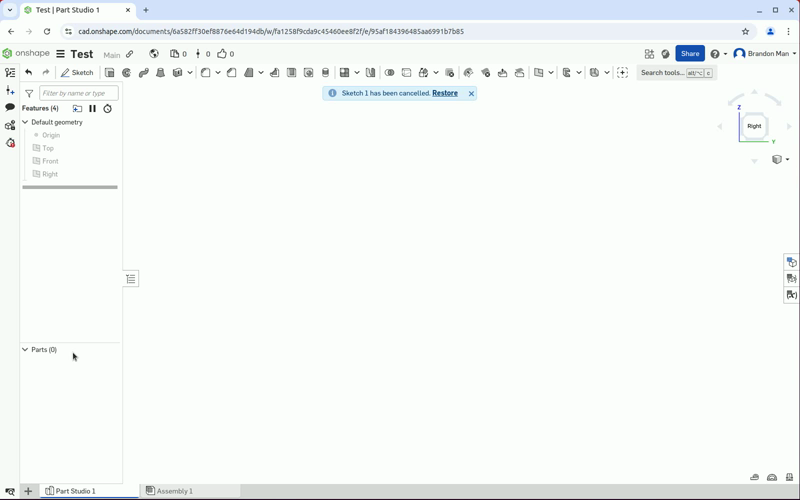
key_up(shift)
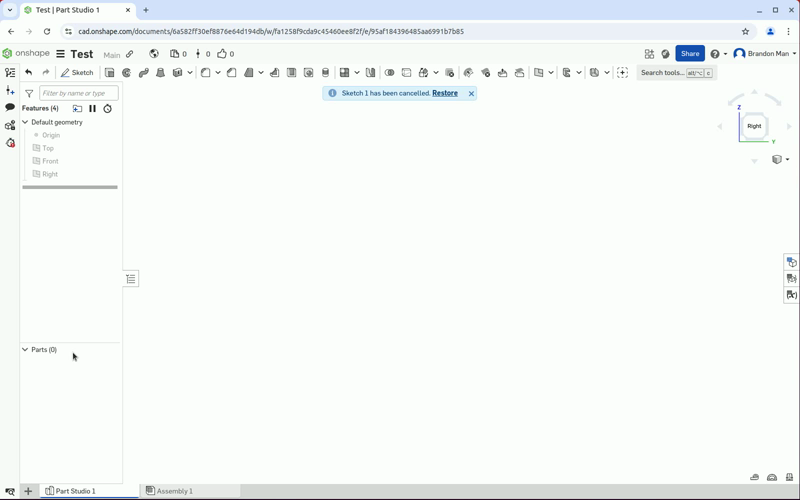
mouse_move(73, 352)
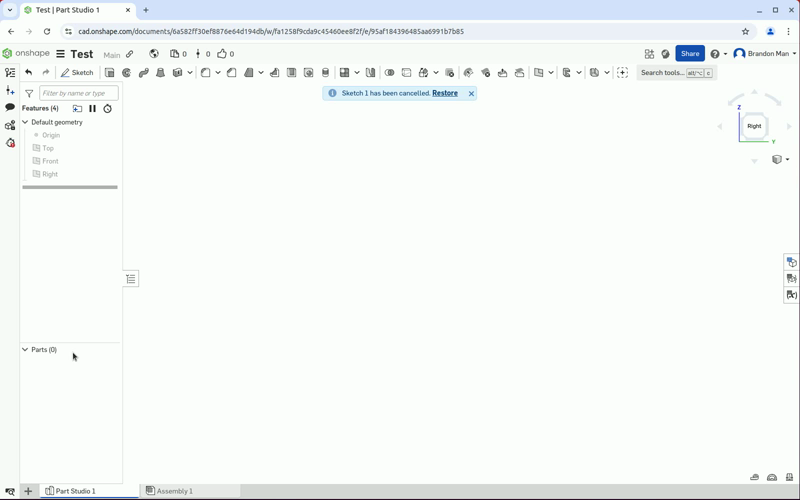
key(shift+y)
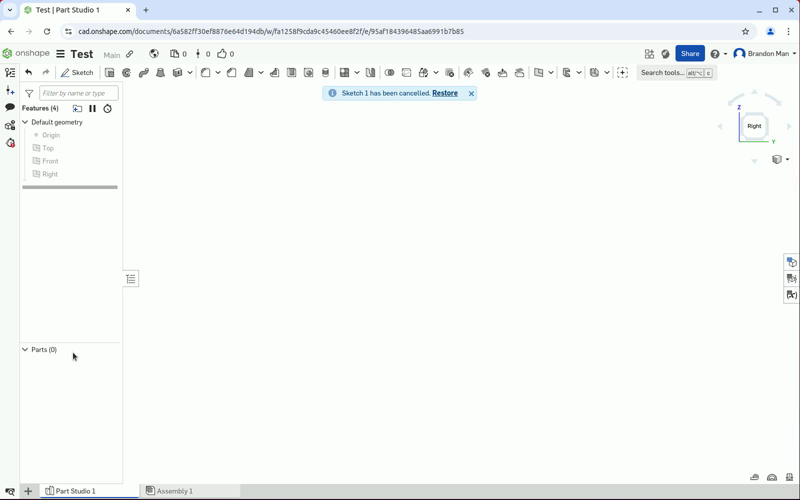
key(shift+s)
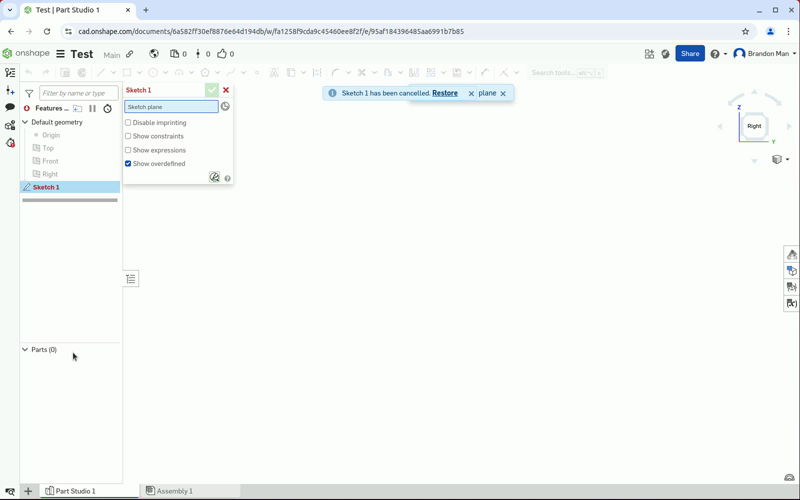
mouse_move(73, 176)
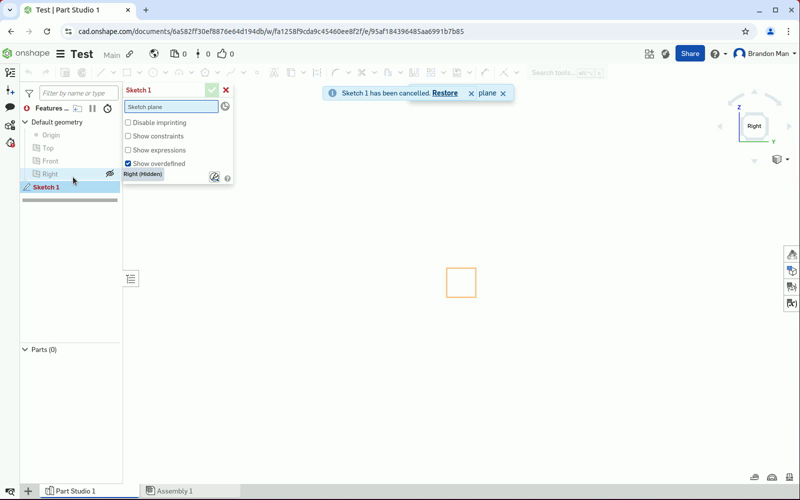
click(73, 176)
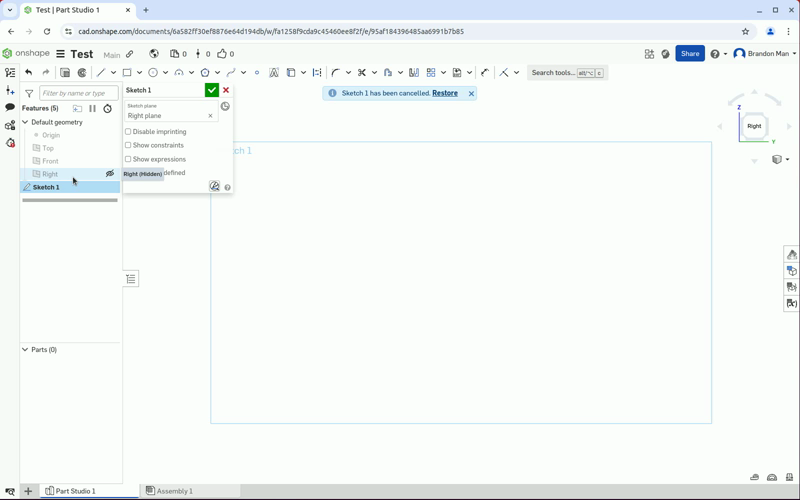
mouse_move(73, 352)
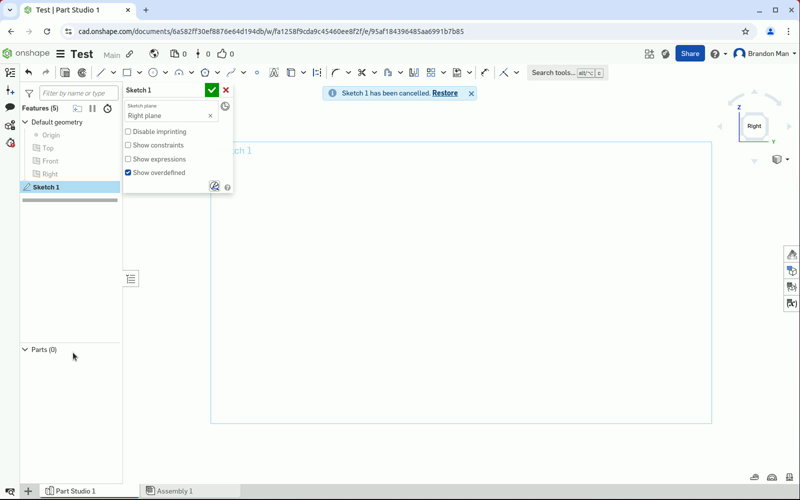
key(y)
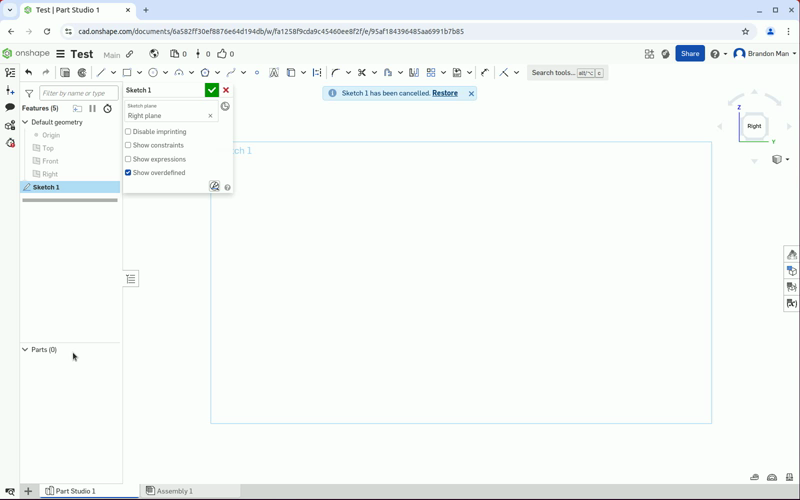
key(l)
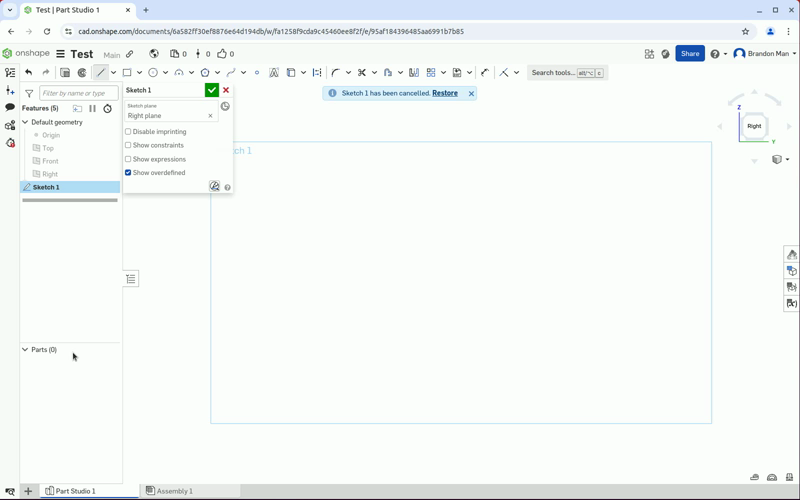
key_down(shift)
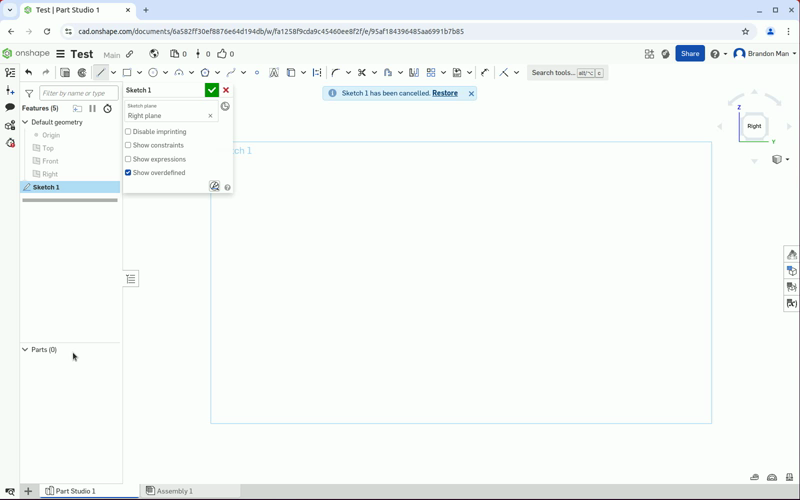
mouse_move(552, 254)
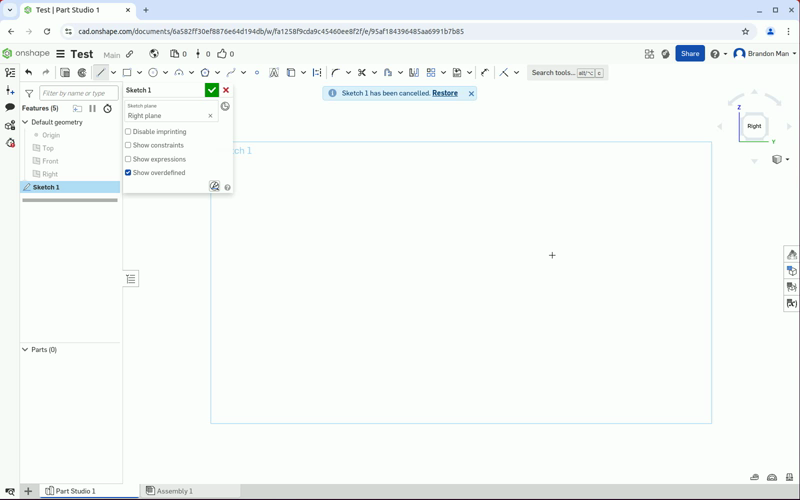
click(552, 254)
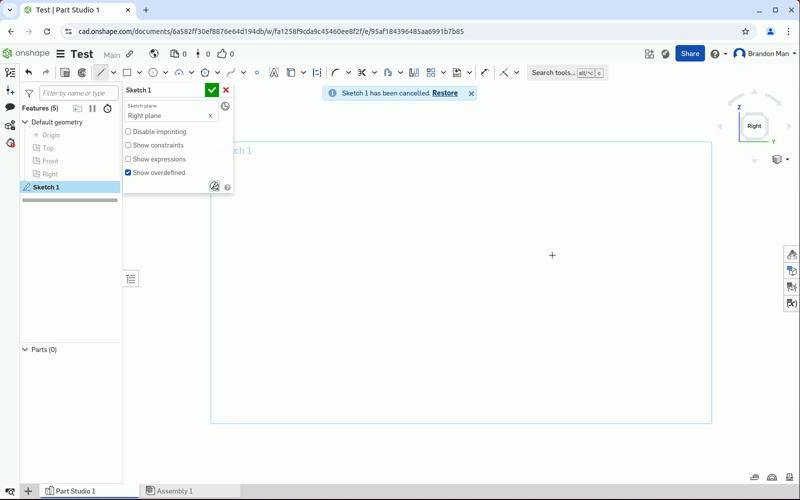
key_up(shift)
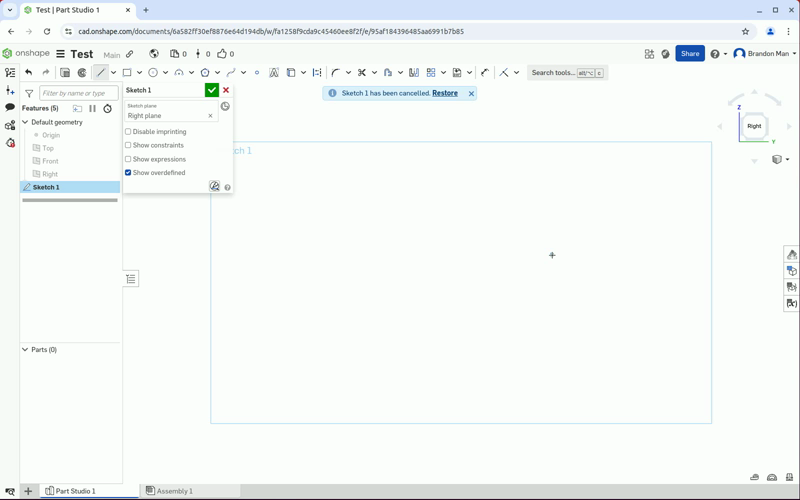
key_down(shift)
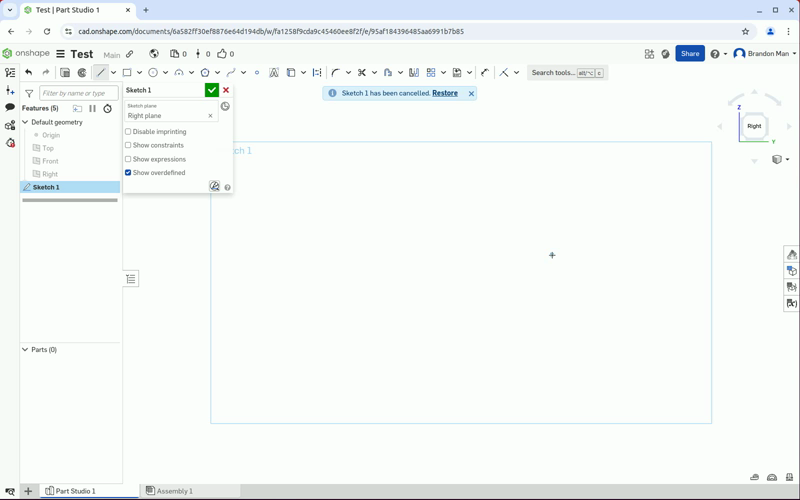
mouse_move(582, 254)
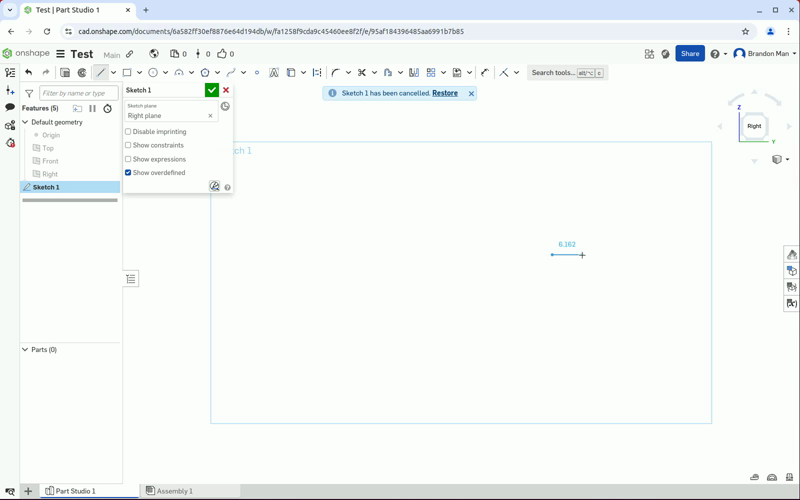
mouse_move(552, 255)
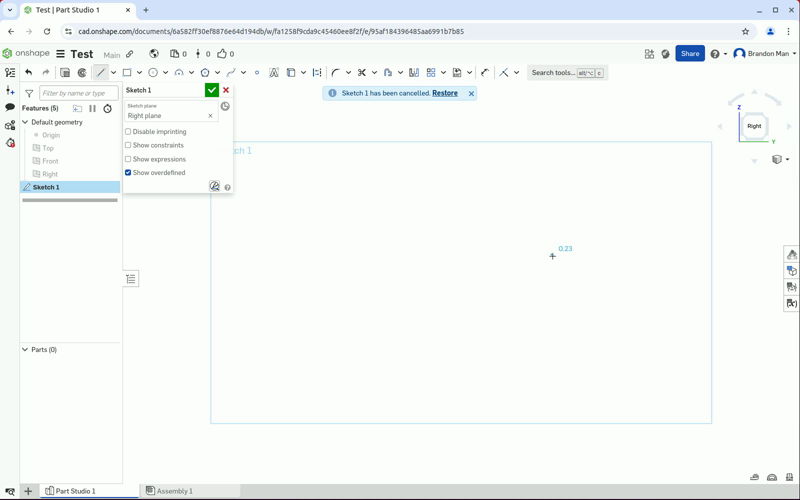
scroll(6)
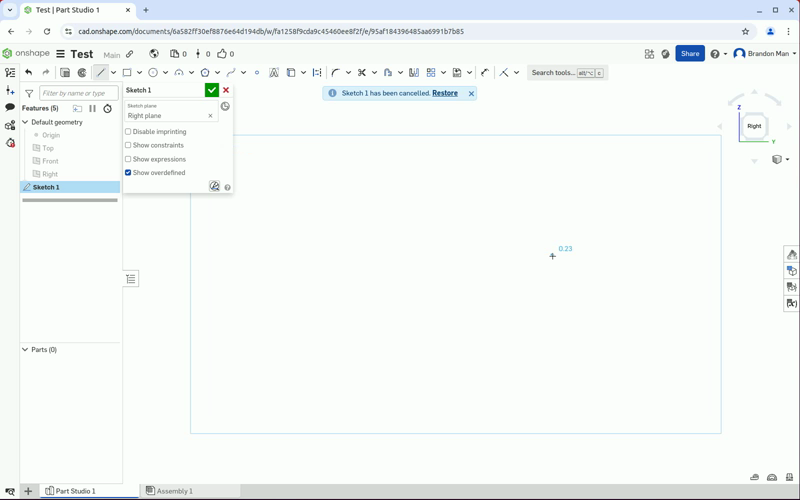
scroll(6)
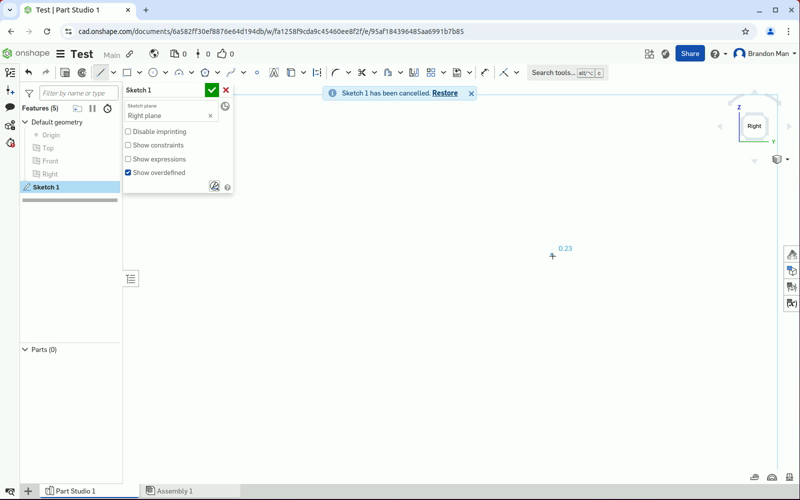
scroll(6)
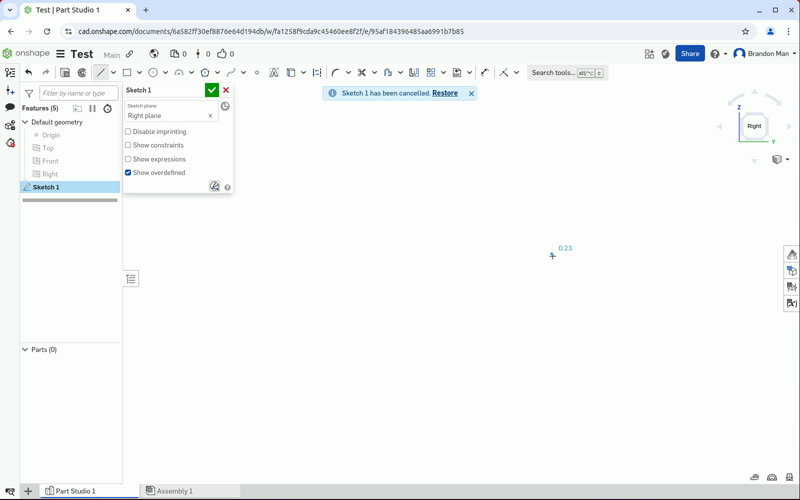
scroll(6)
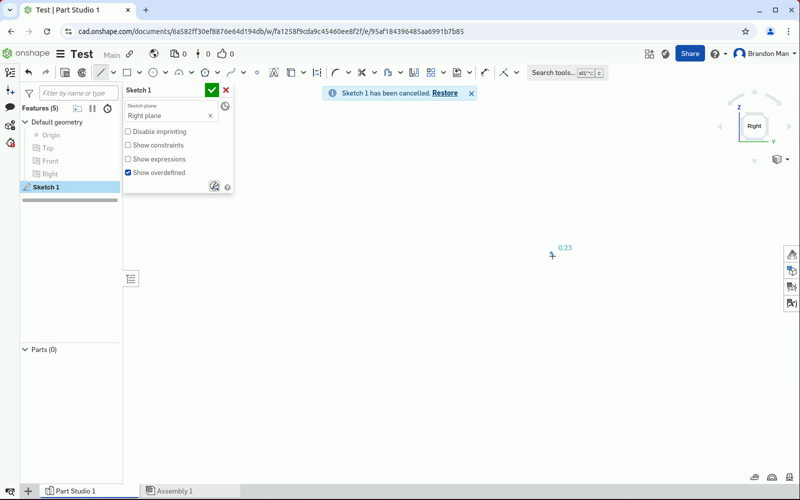
scroll(6)
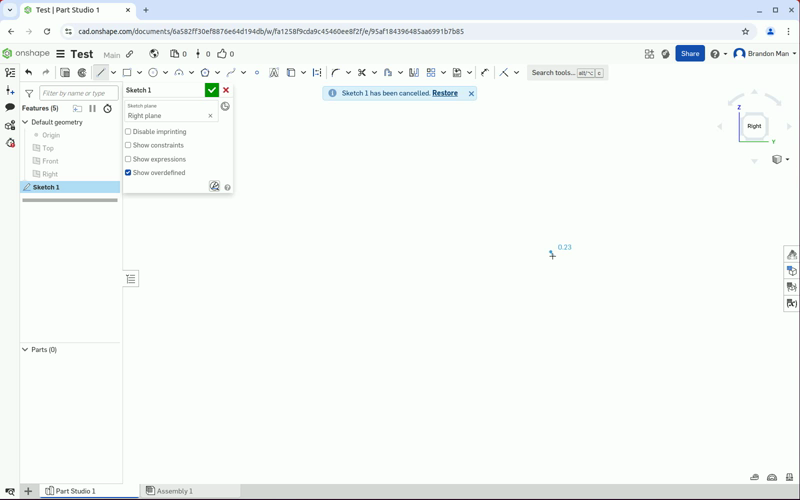
scroll(6)
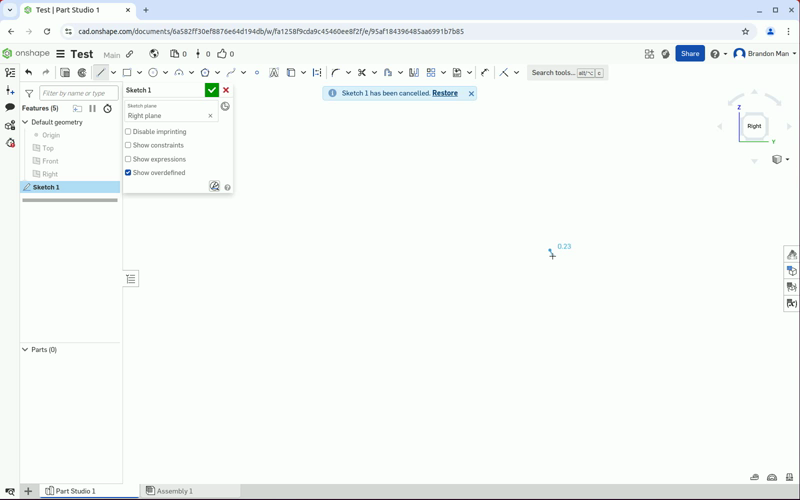
scroll(6)
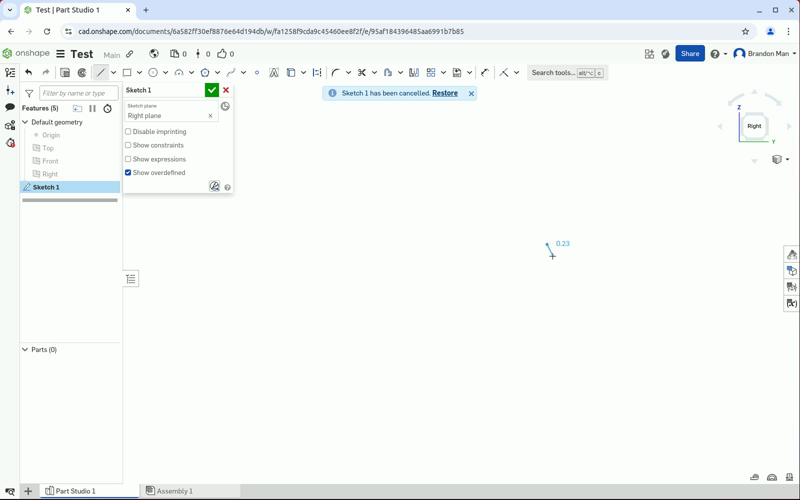
click(552, 255)
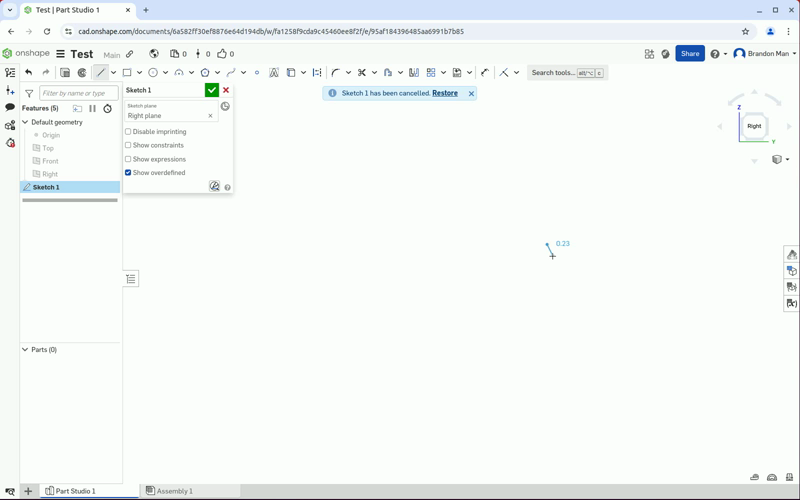
scroll(-6)
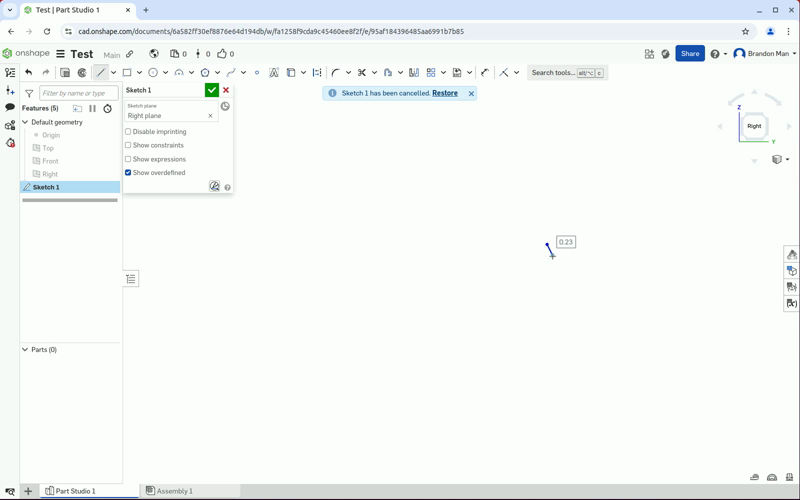
scroll(-6)
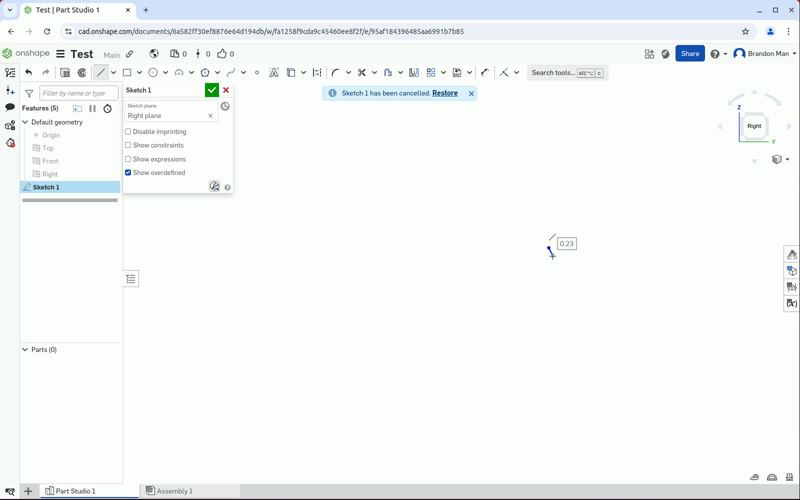
scroll(-6)
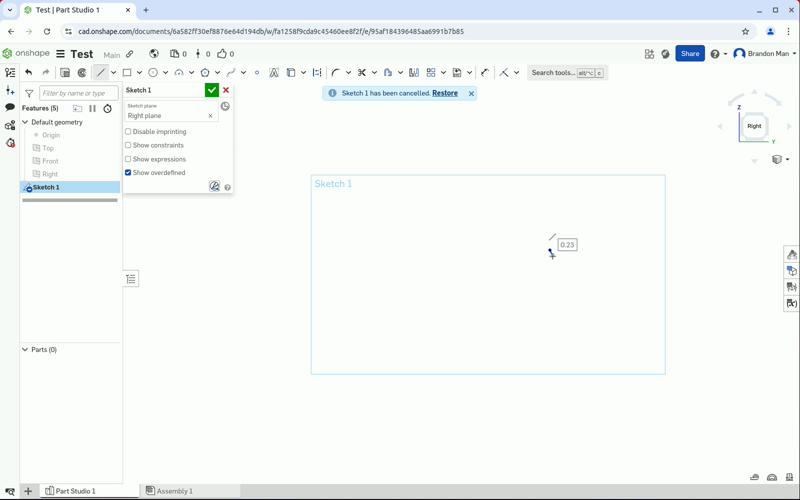
scroll(-6)
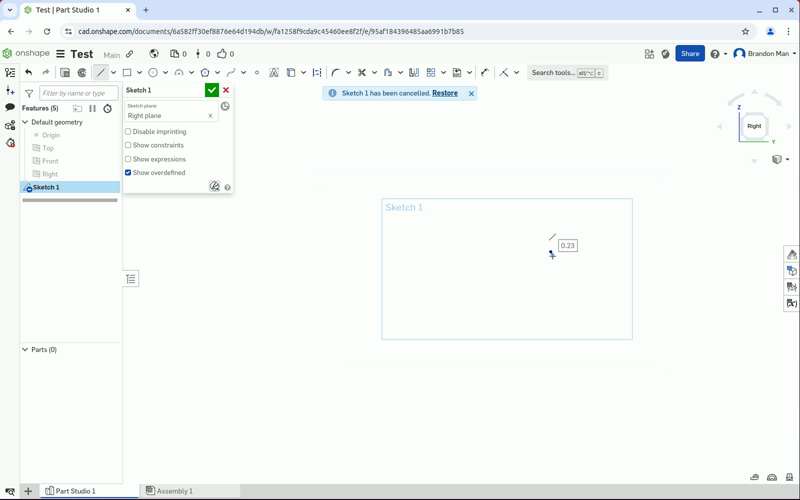
scroll(-6)
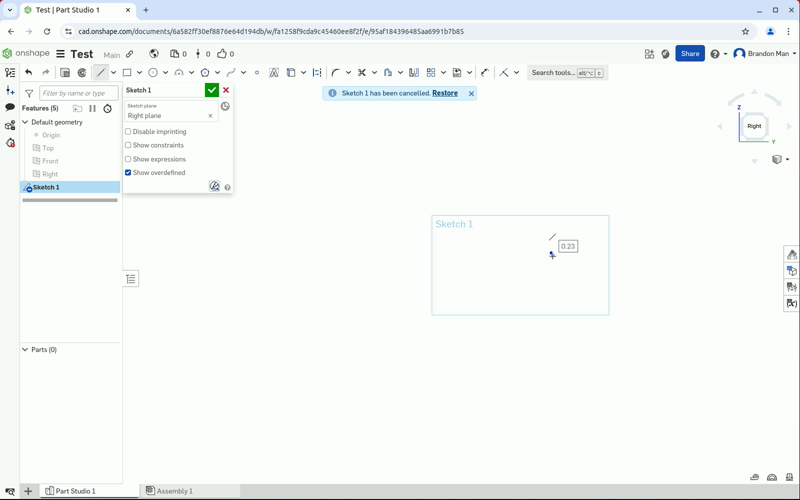
scroll(-6)
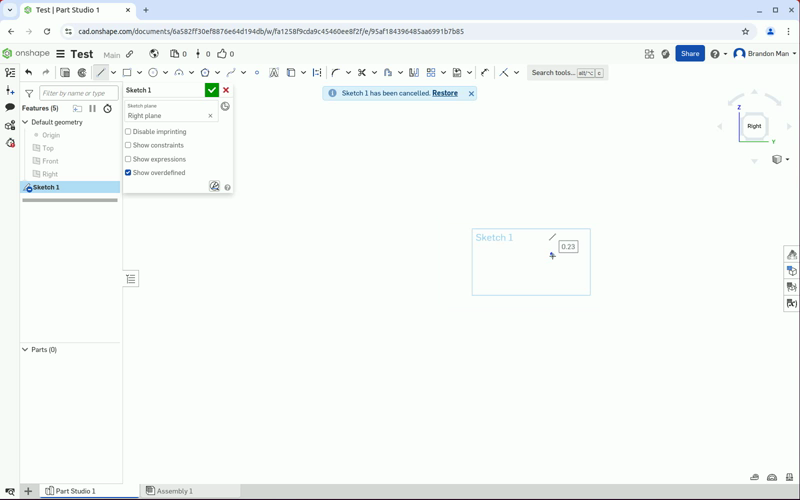
scroll(-6)
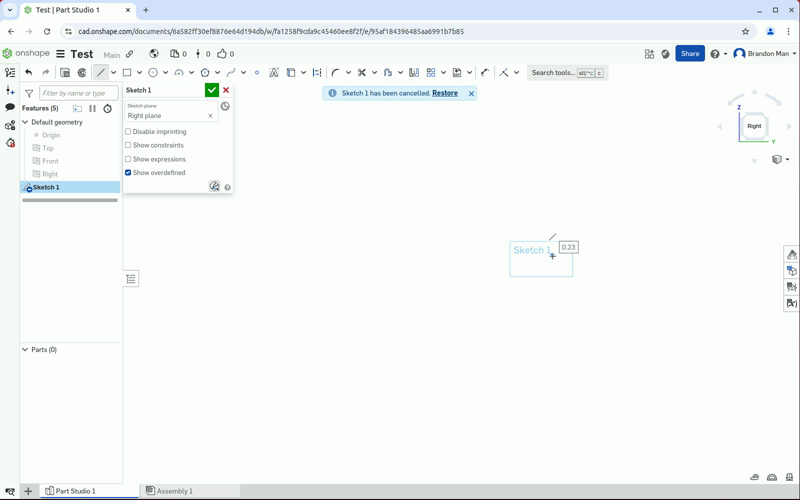
key_up(shift)
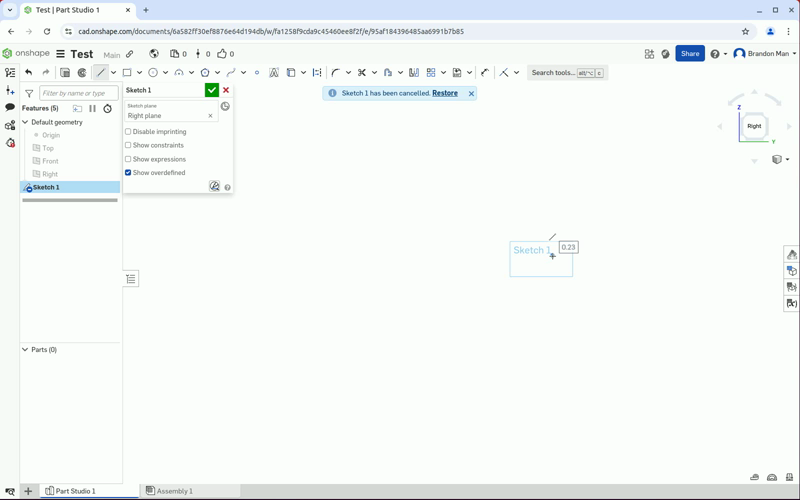
key_down(shift)
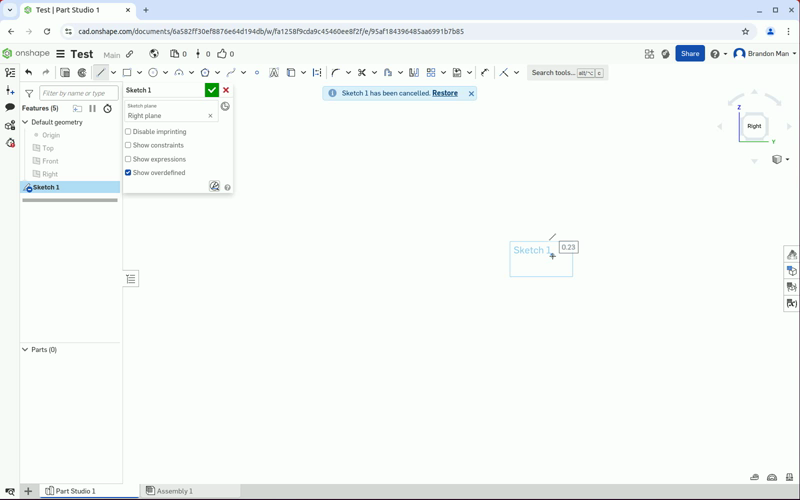
mouse_move(582, 255)
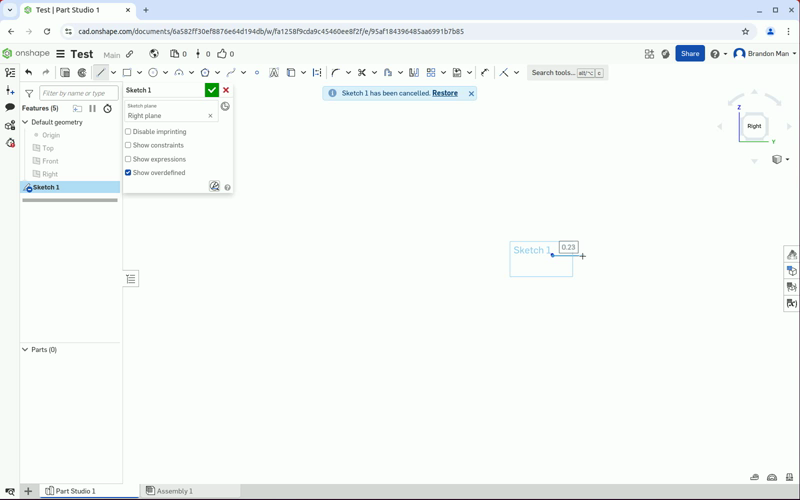
mouse_move(562, 252)
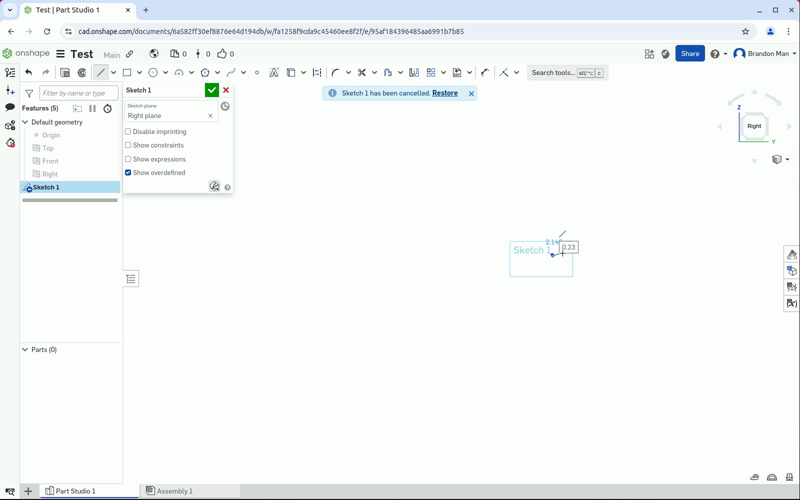
click(562, 252)
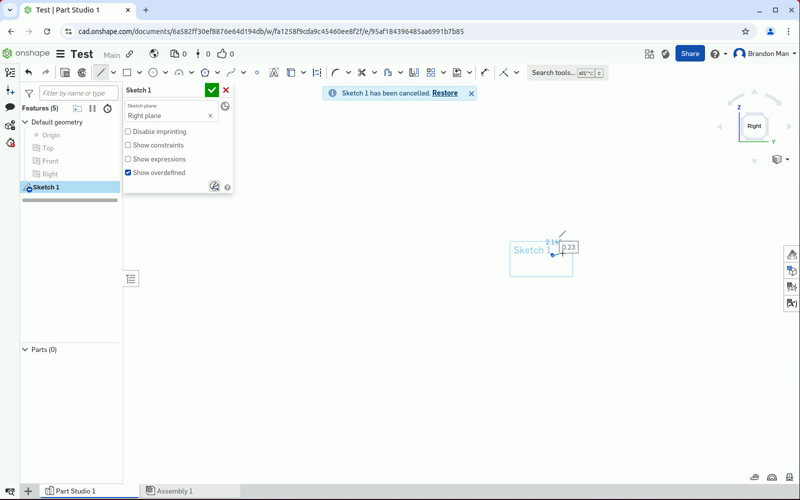
key_up(shift)
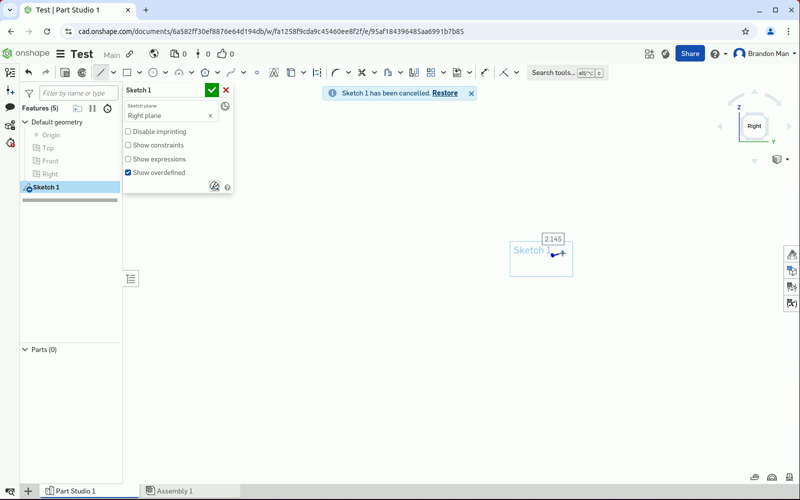
key_down(shift)
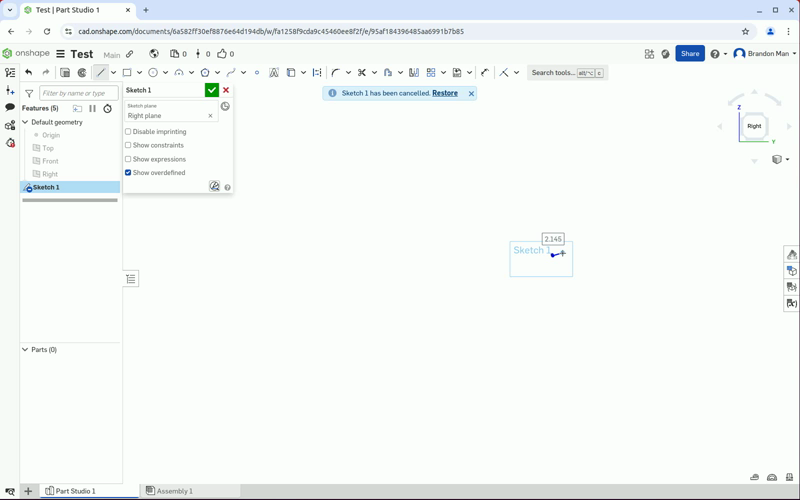
mouse_move(589, 252)
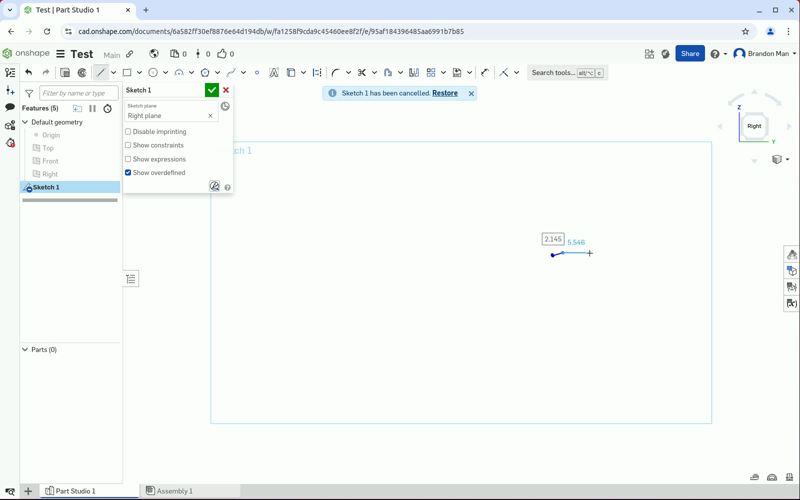
mouse_move(562, 251)
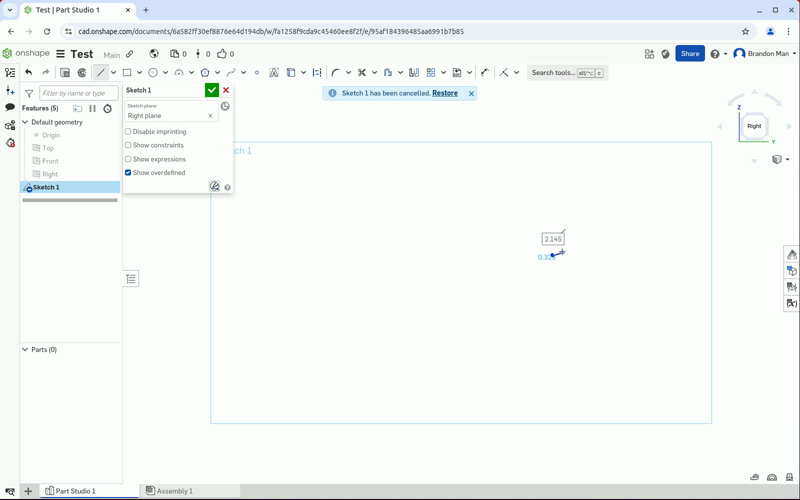
scroll(6)
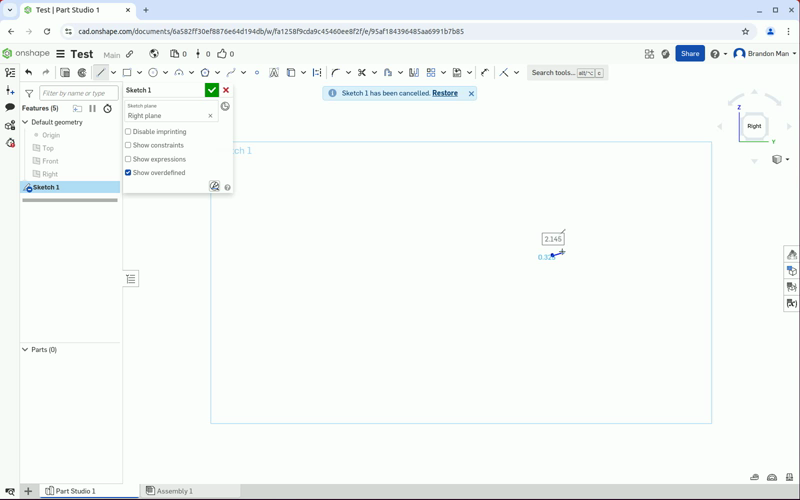
scroll(6)
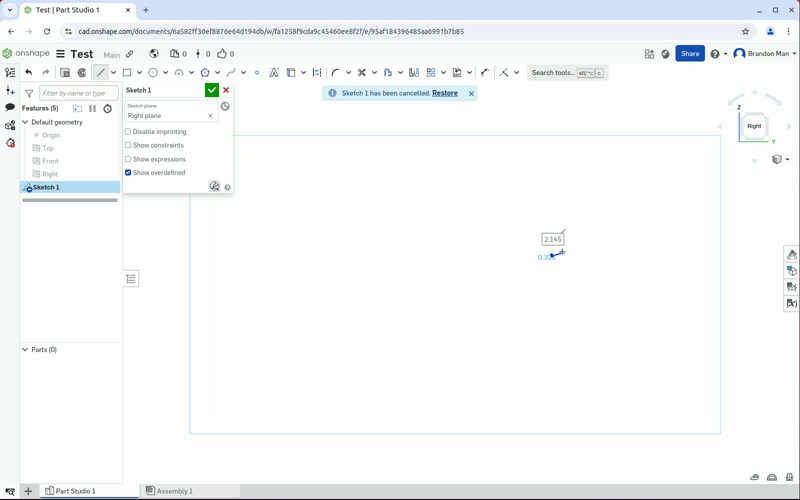
scroll(6)
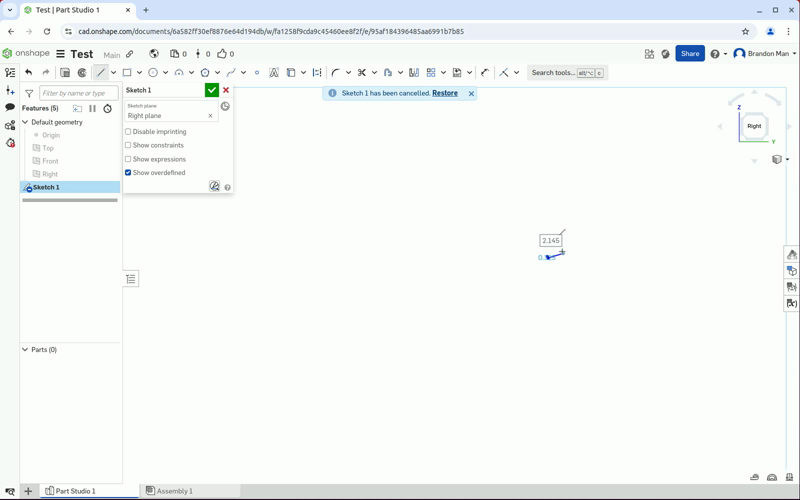
scroll(6)
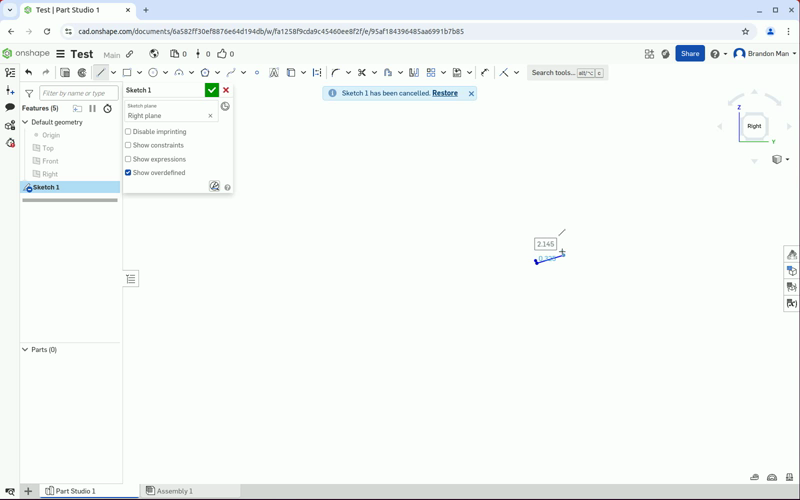
scroll(6)
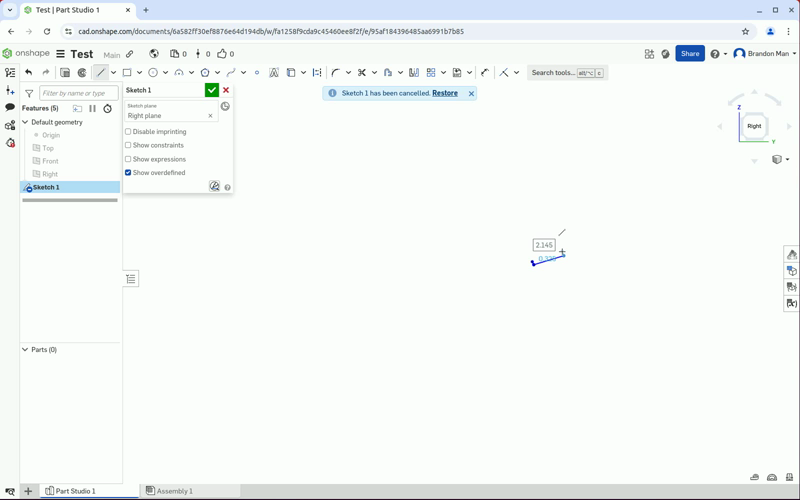
scroll(6)
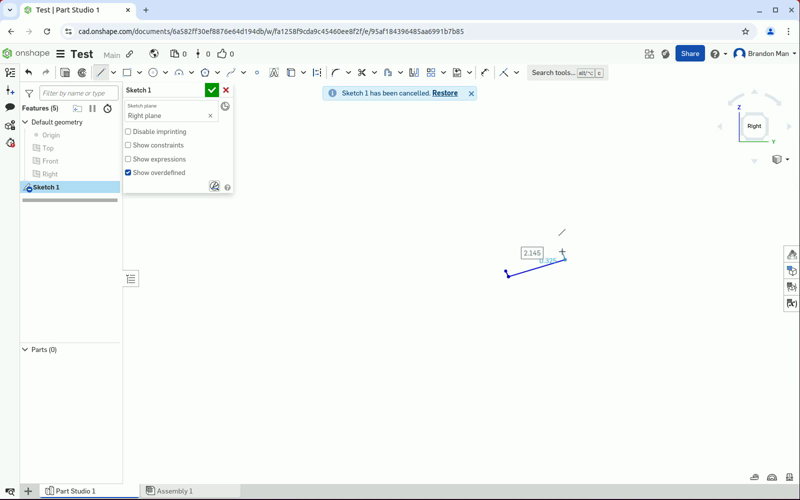
scroll(6)
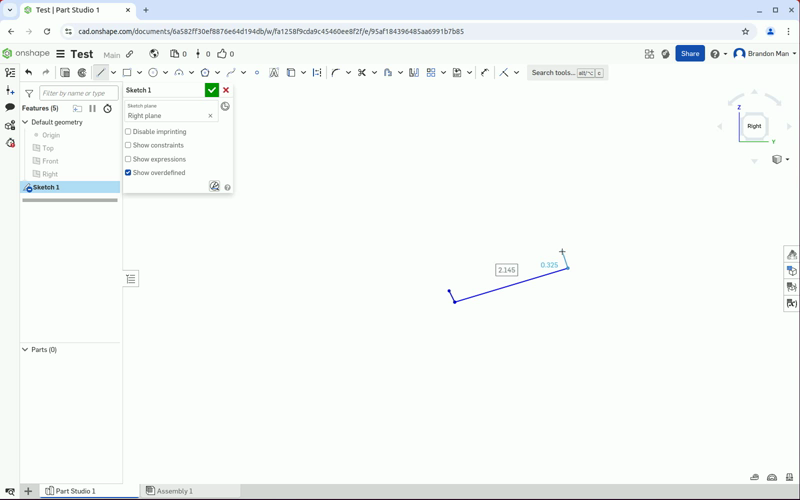
click(562, 251)
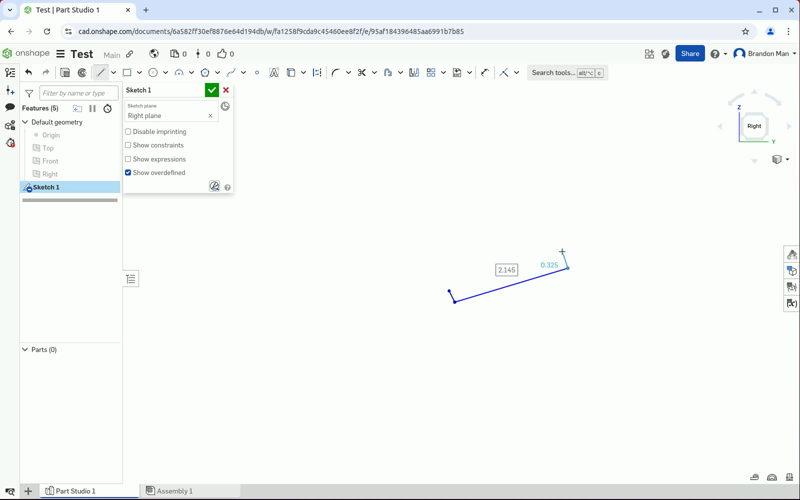
scroll(-6)
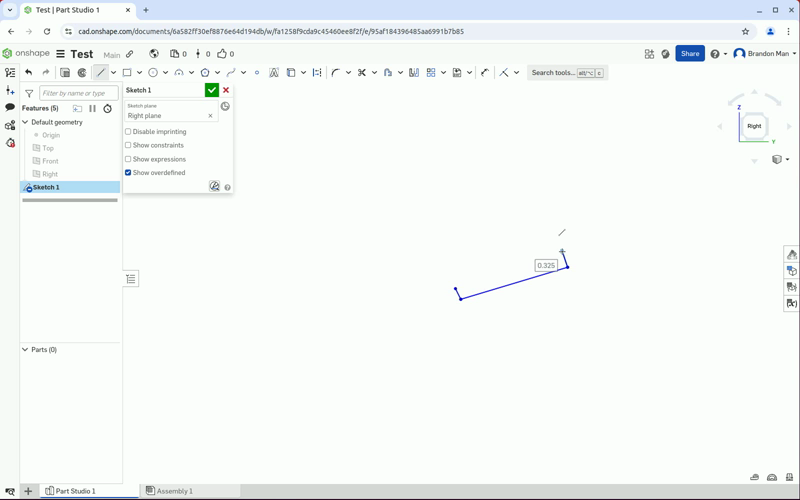
scroll(-6)
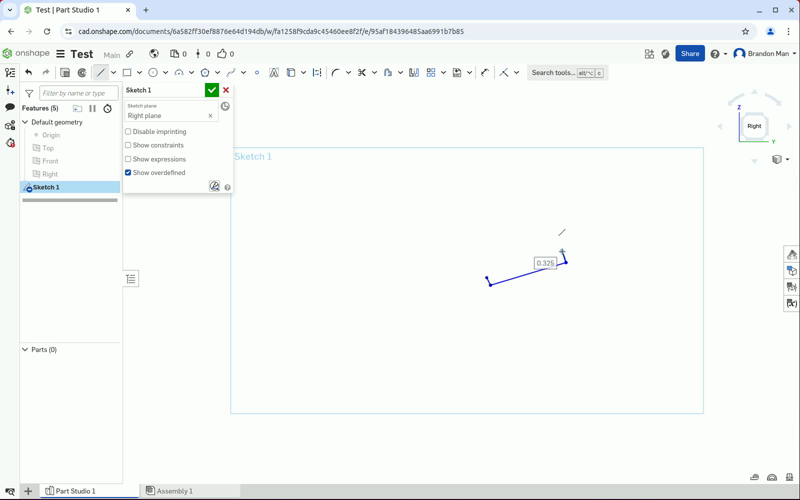
scroll(-6)
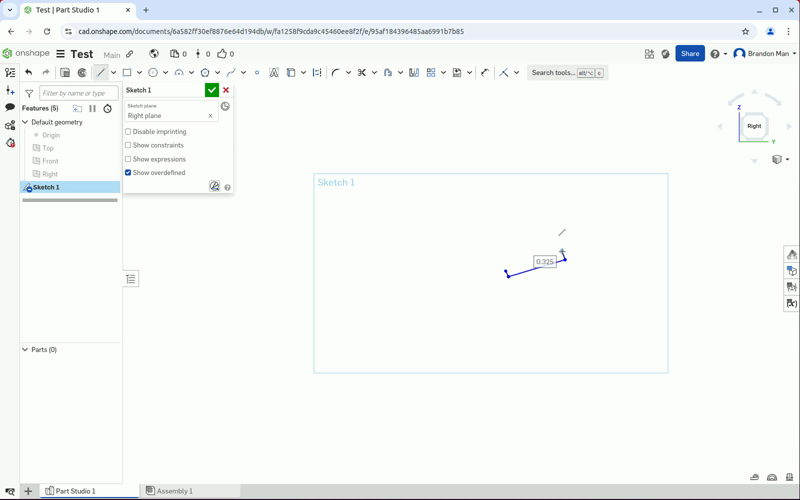
scroll(-6)
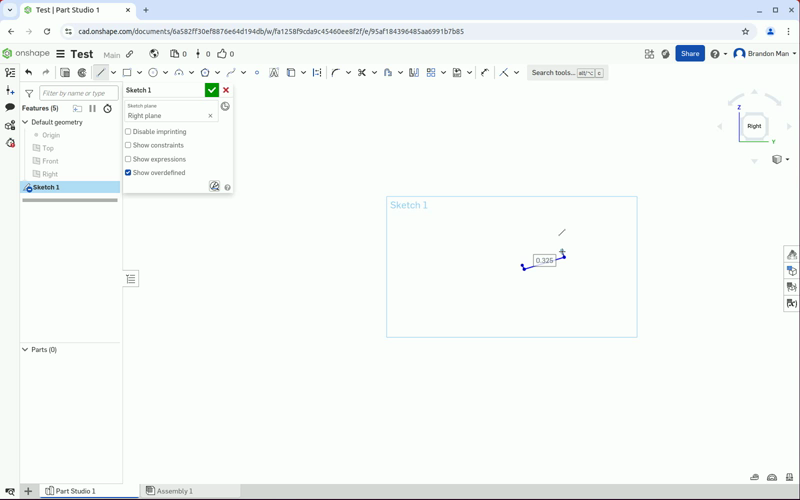
scroll(-6)
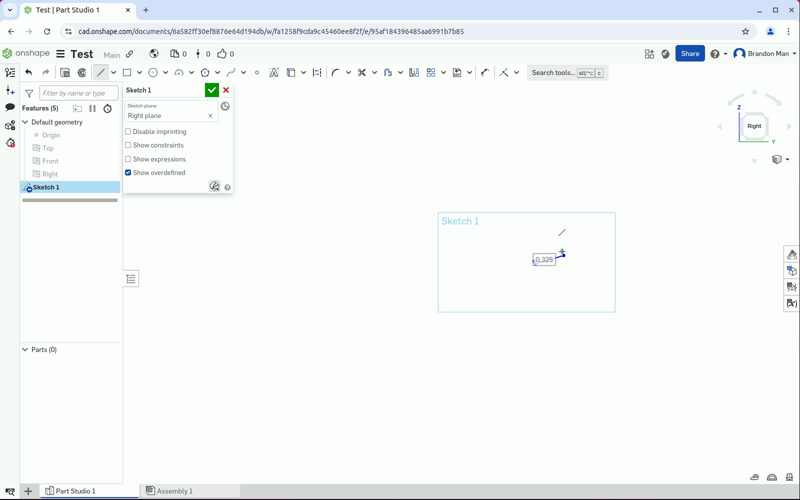
scroll(-6)
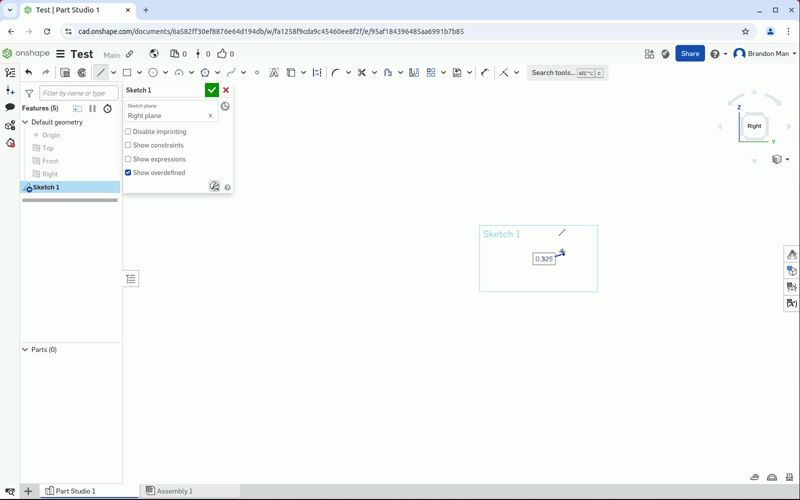
scroll(-6)
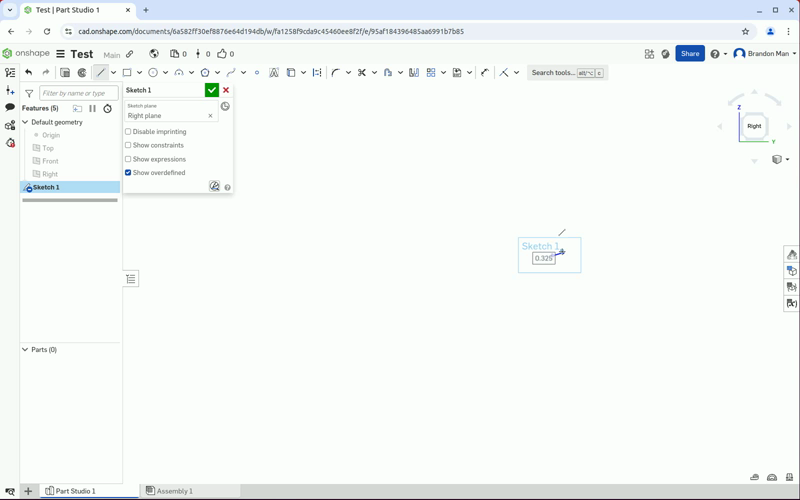
key_up(shift)
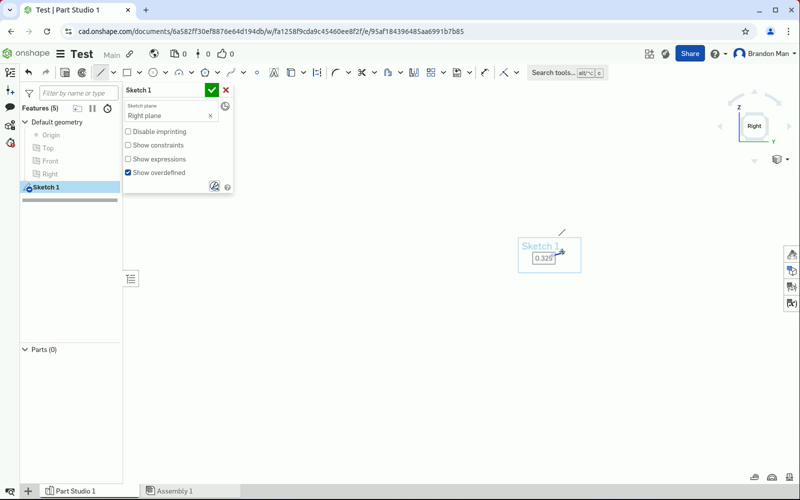
mouse_move(589, 251)
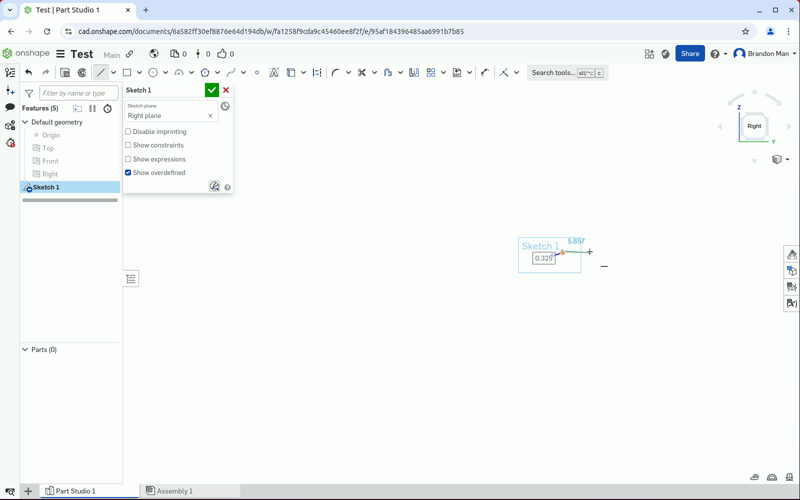
key_down(shift)
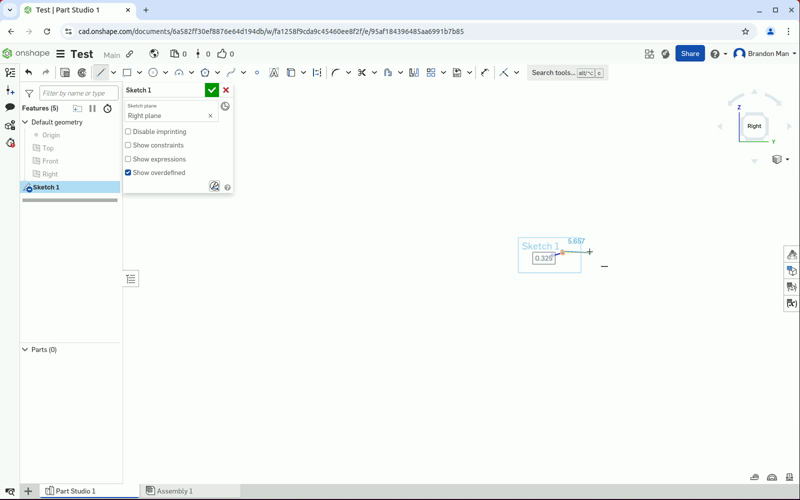
mouse_move(552, 254)
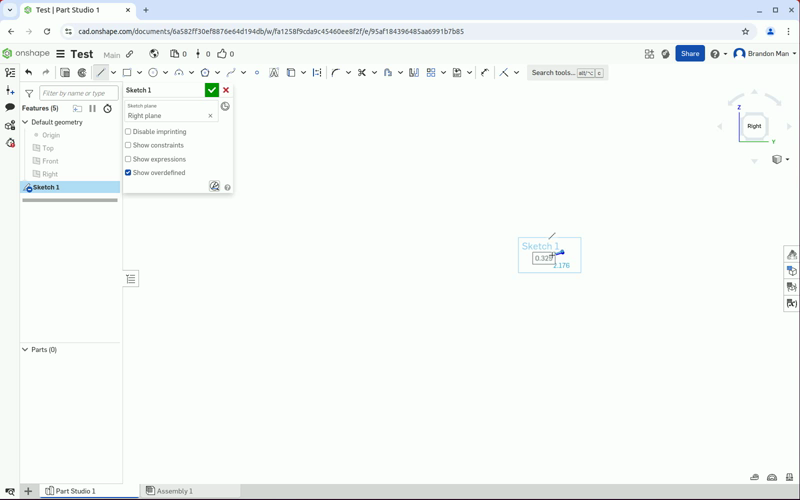
scroll(6)
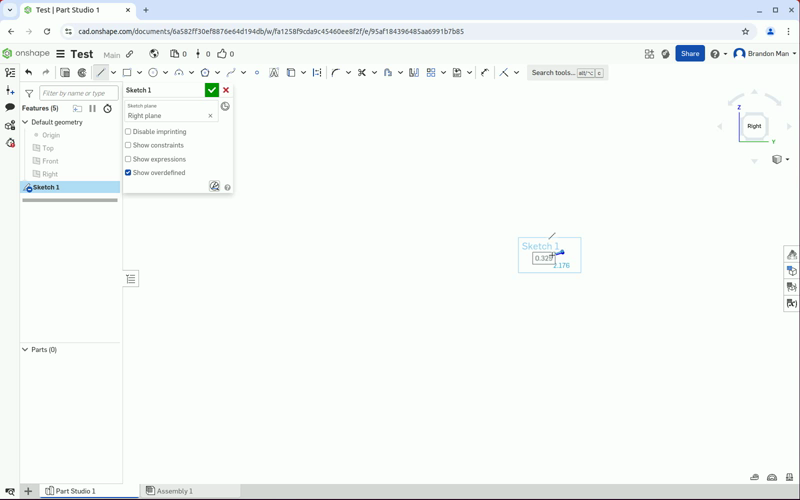
scroll(6)
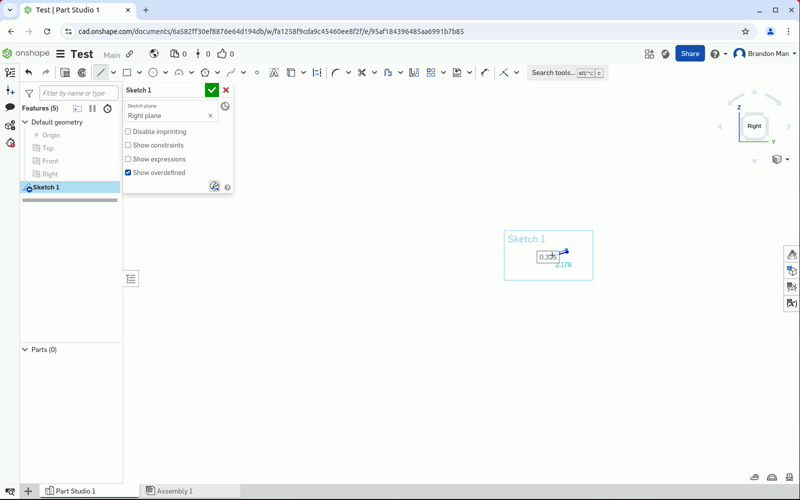
scroll(6)
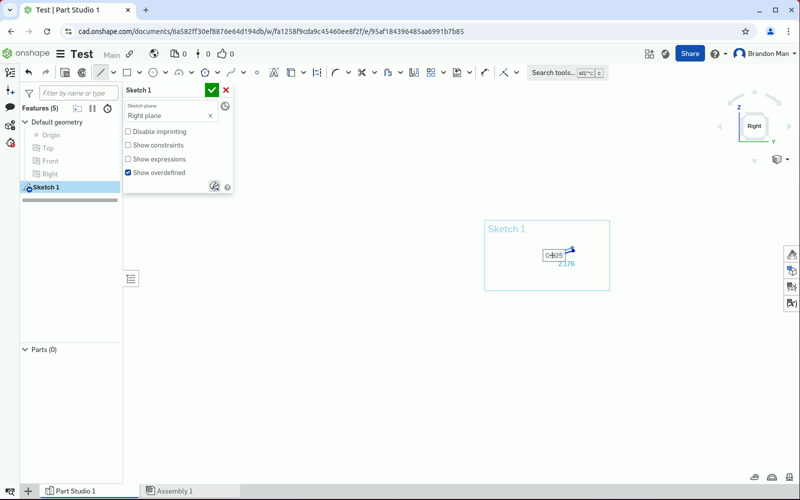
scroll(6)
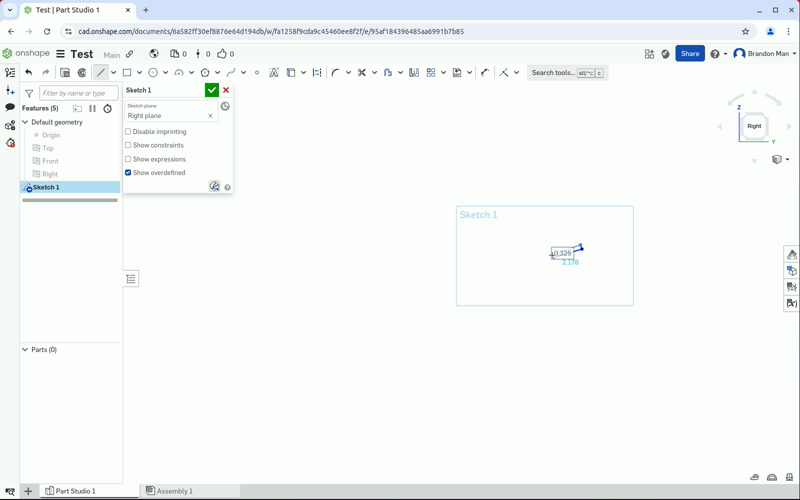
scroll(6)
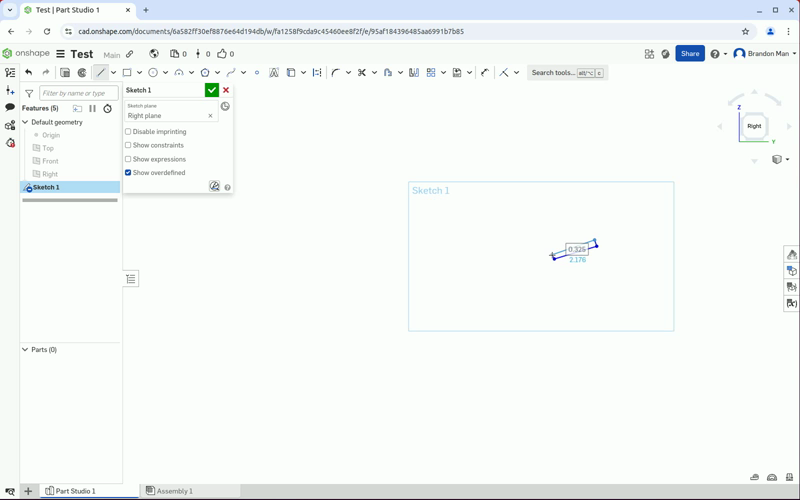
scroll(6)
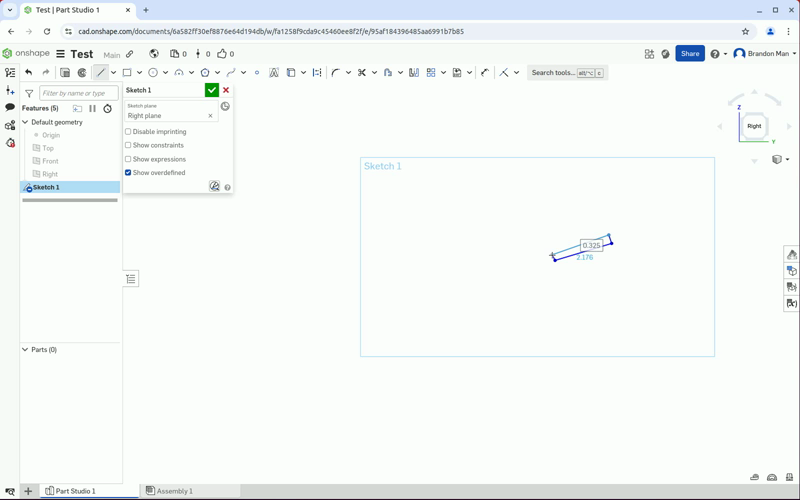
scroll(6)
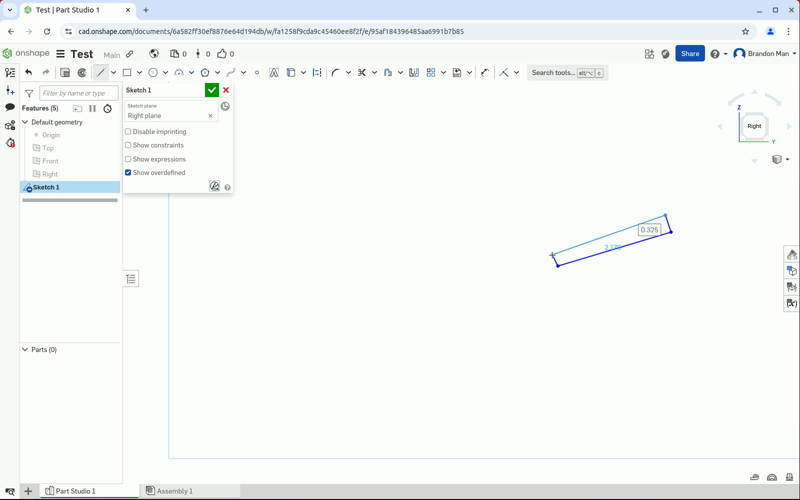
key_up(shift)
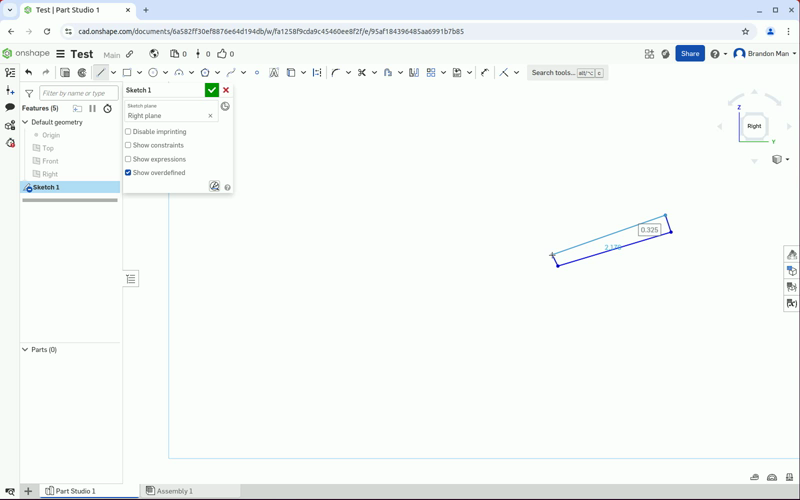
click(552, 254)
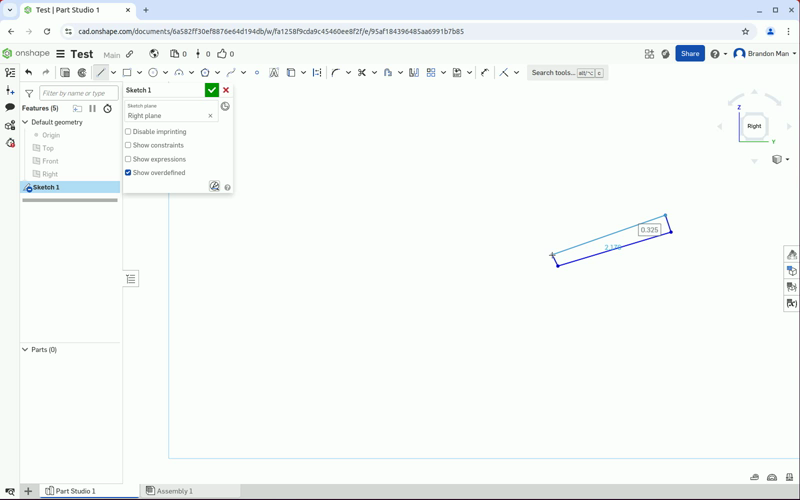
scroll(-6)
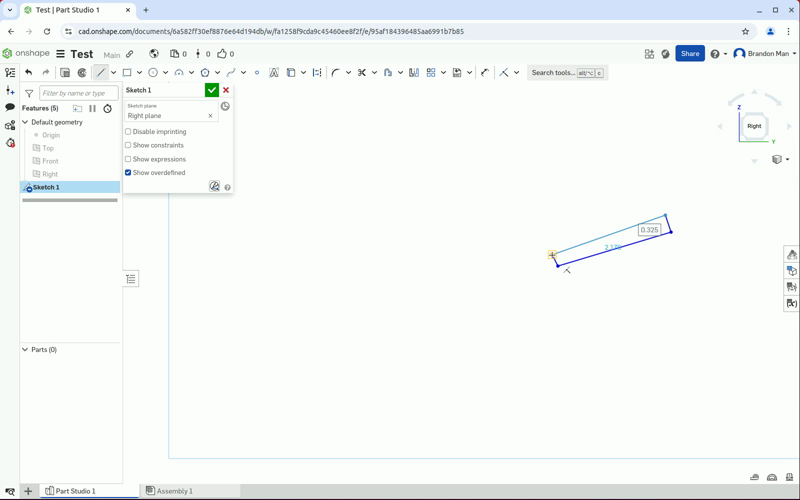
scroll(-6)
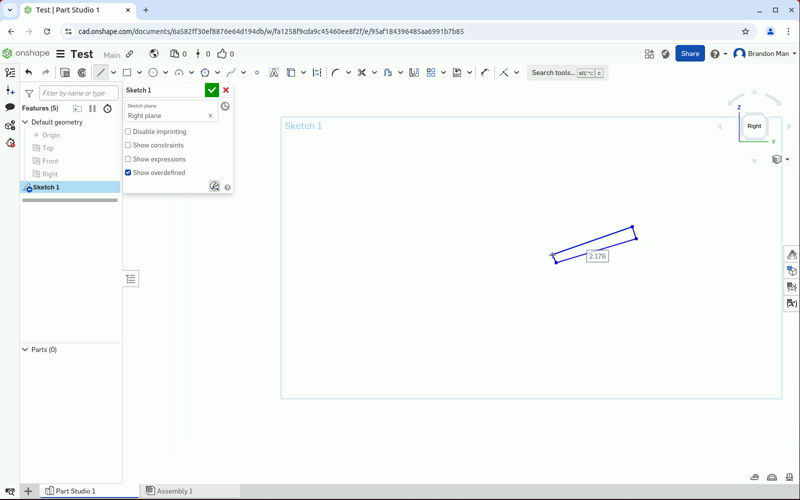
scroll(-6)
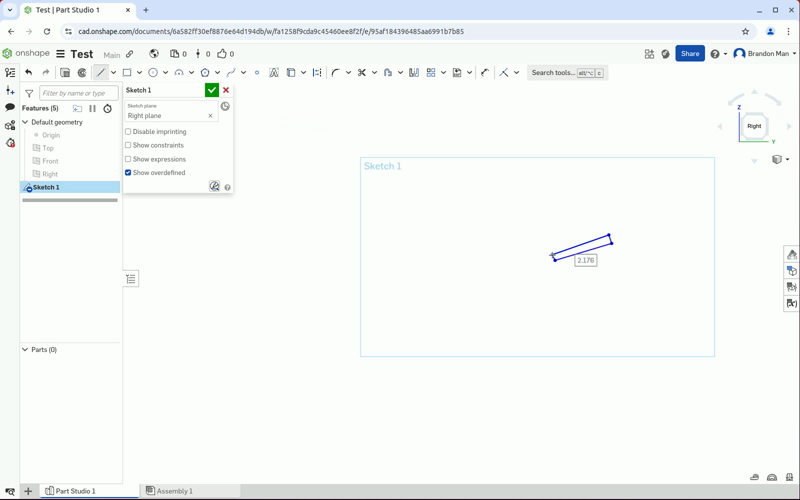
scroll(-6)
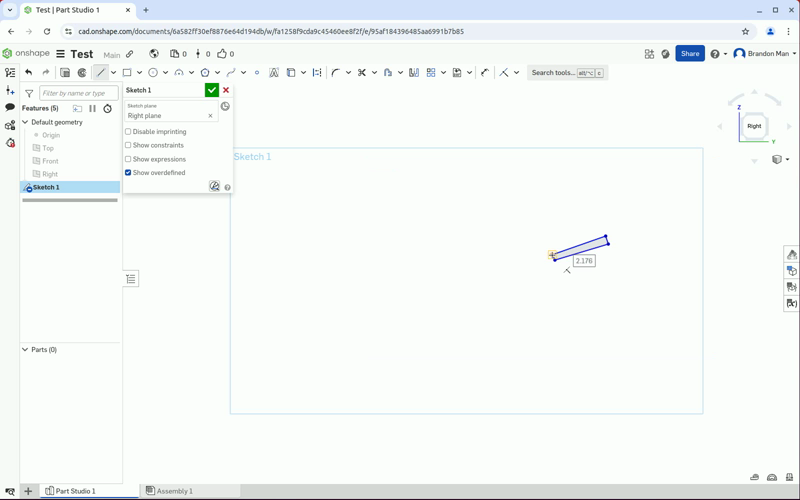
scroll(-6)
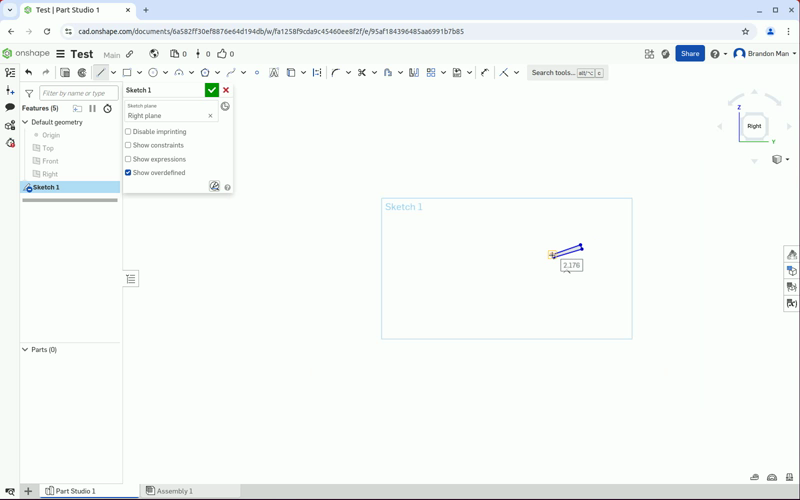
scroll(-6)
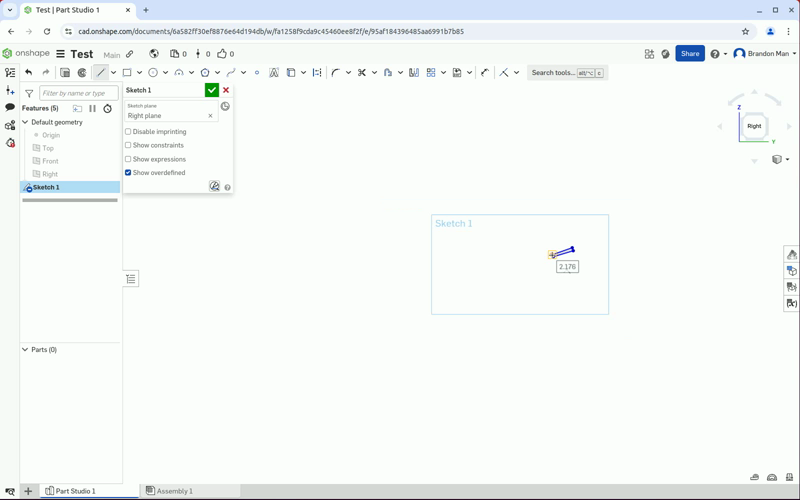
scroll(-6)
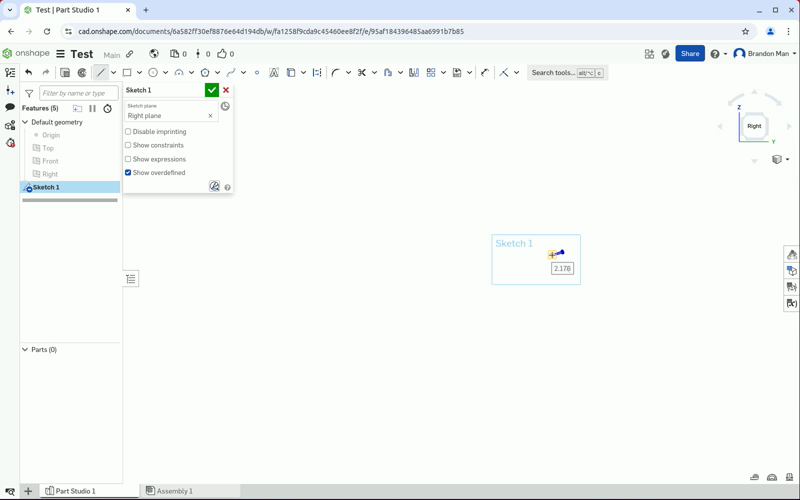
key(esc)
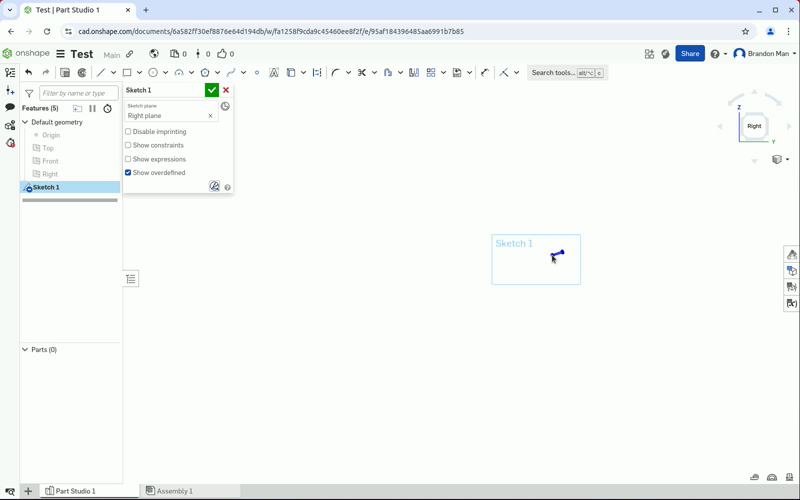
mouse_move(554, 254)
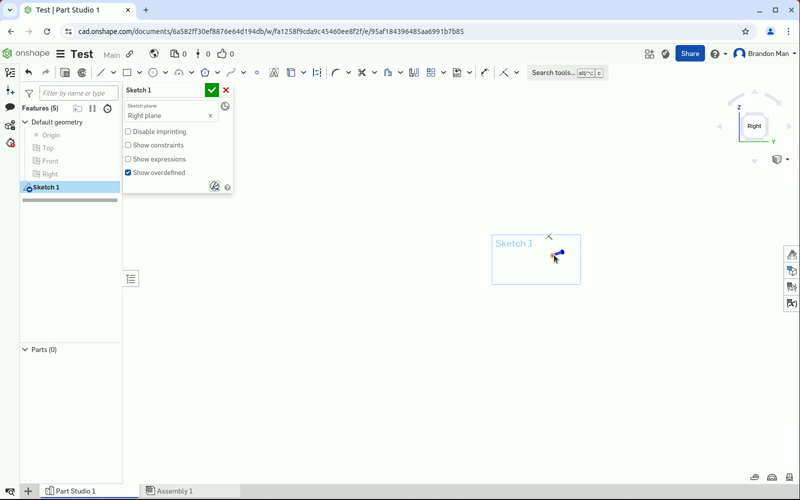
scroll(6)
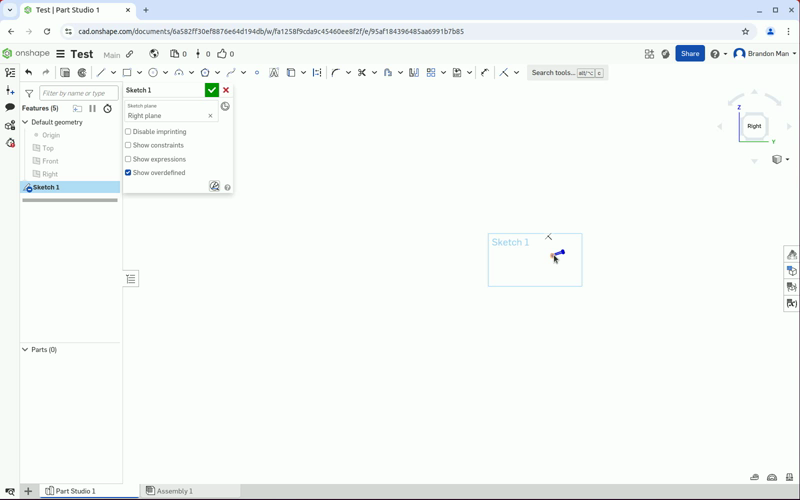
scroll(6)
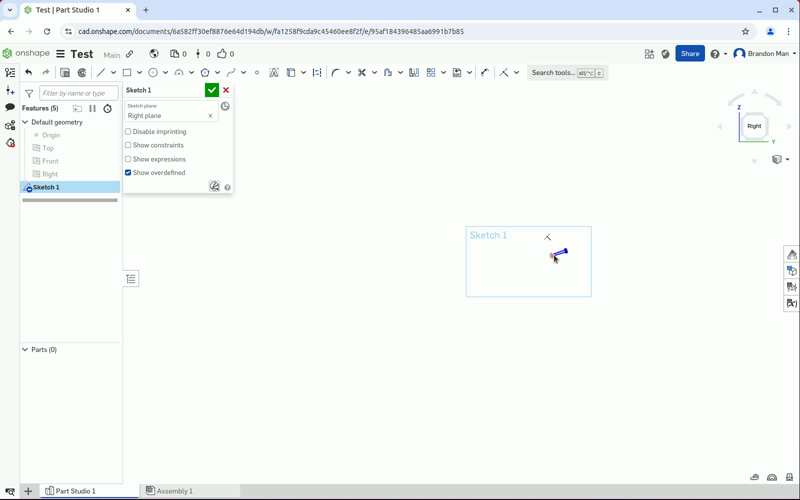
scroll(6)
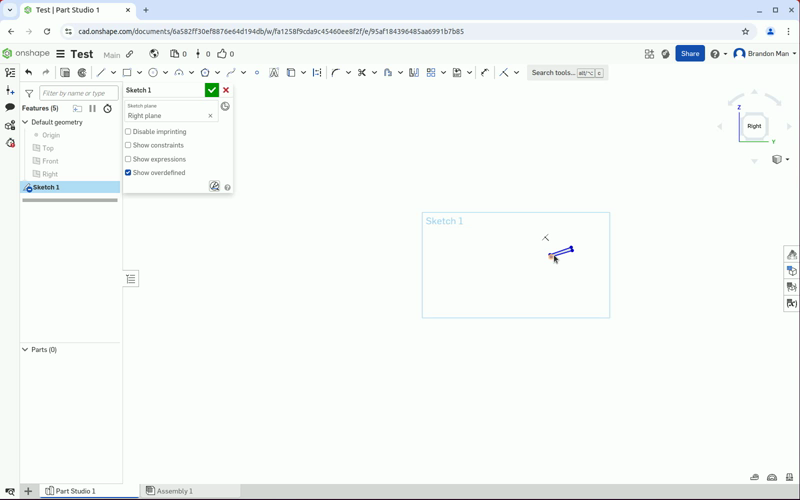
scroll(6)
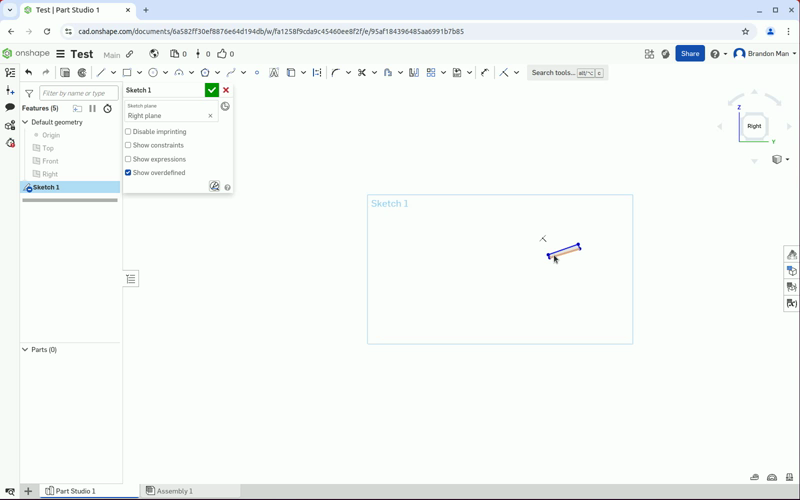
scroll(6)
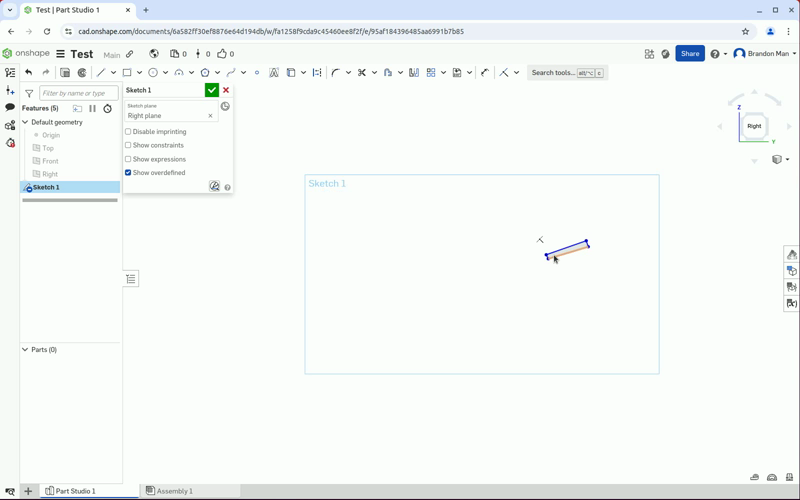
scroll(6)
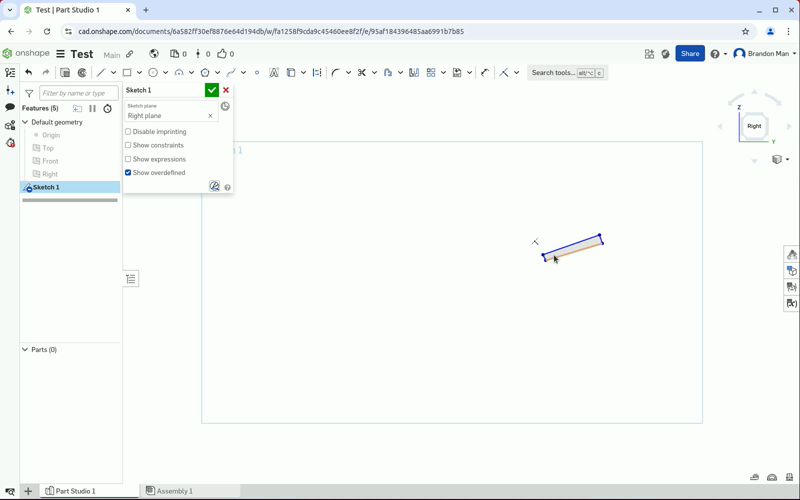
scroll(6)
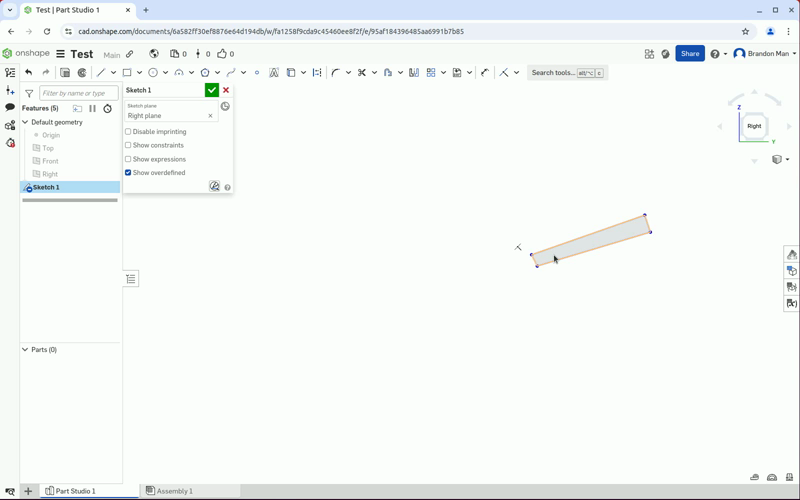
click(554, 254)
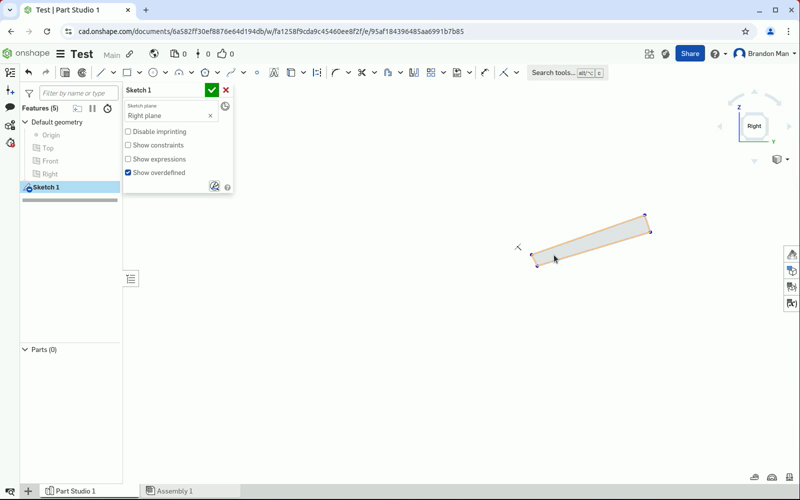
scroll(-6)
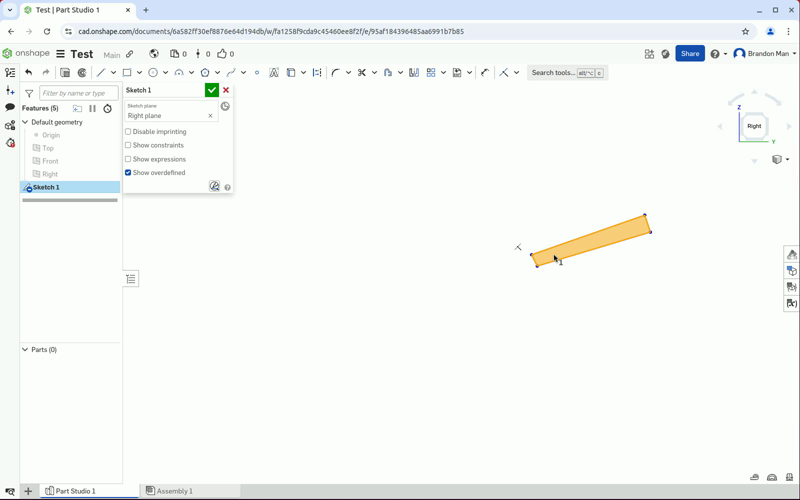
scroll(-6)
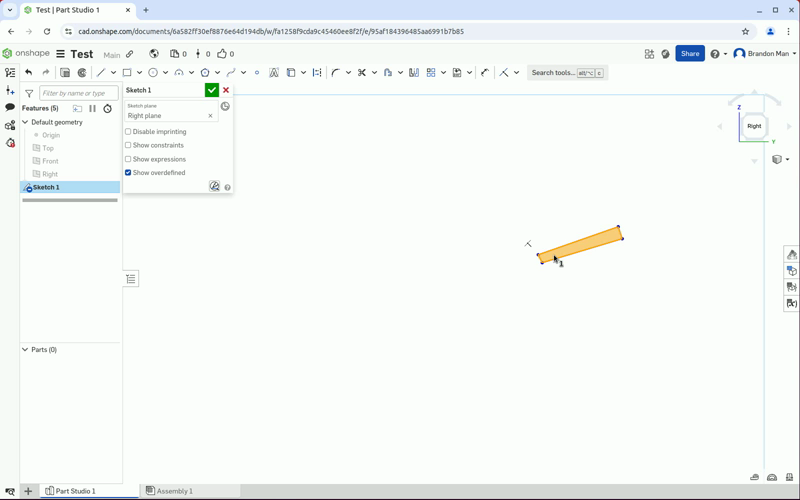
scroll(-6)
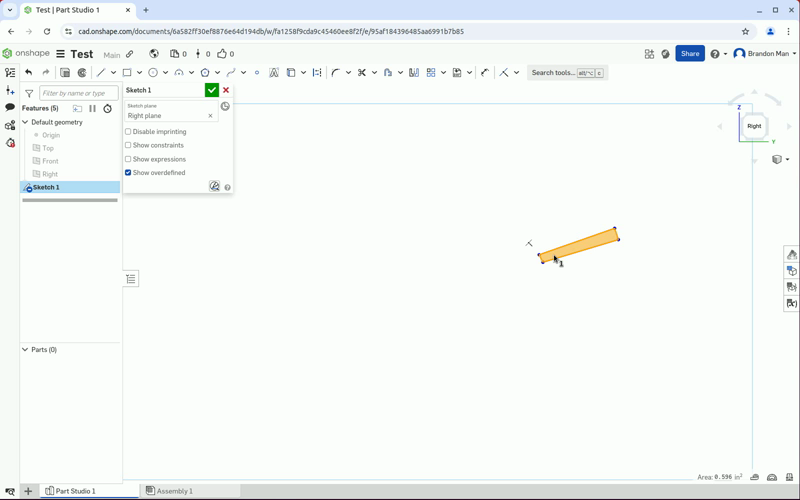
scroll(-6)
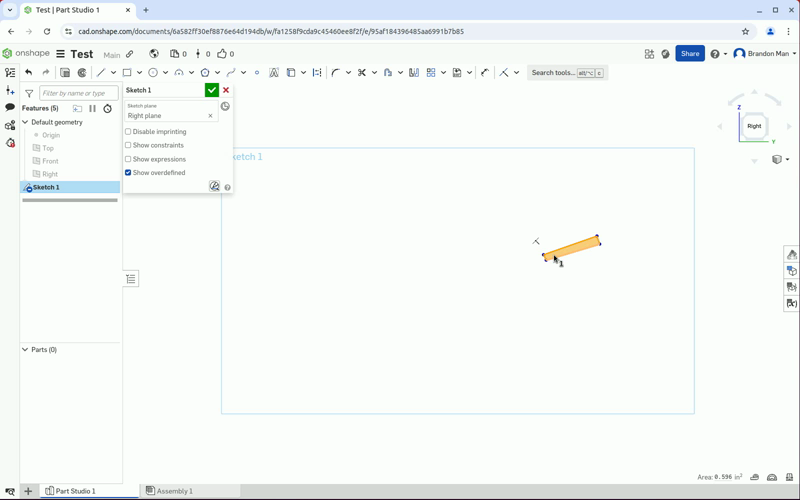
scroll(-6)
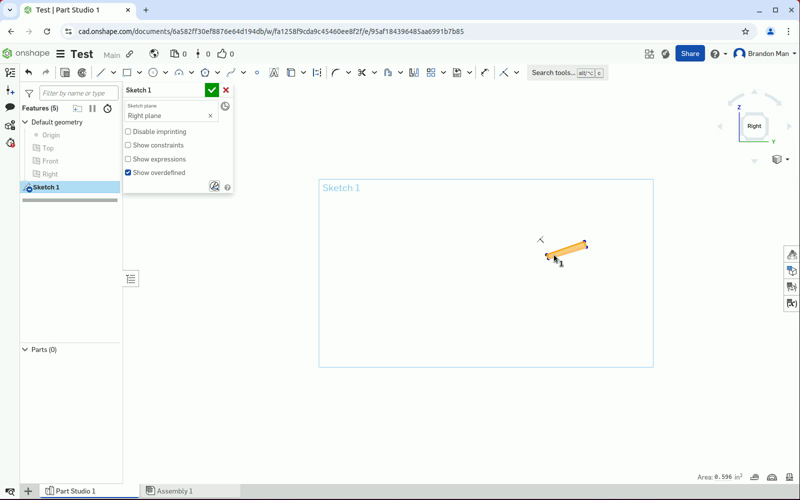
scroll(-6)
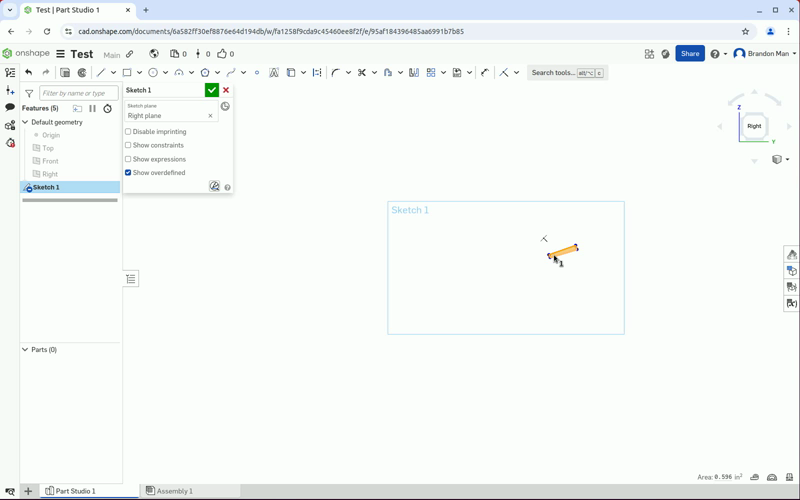
scroll(-6)
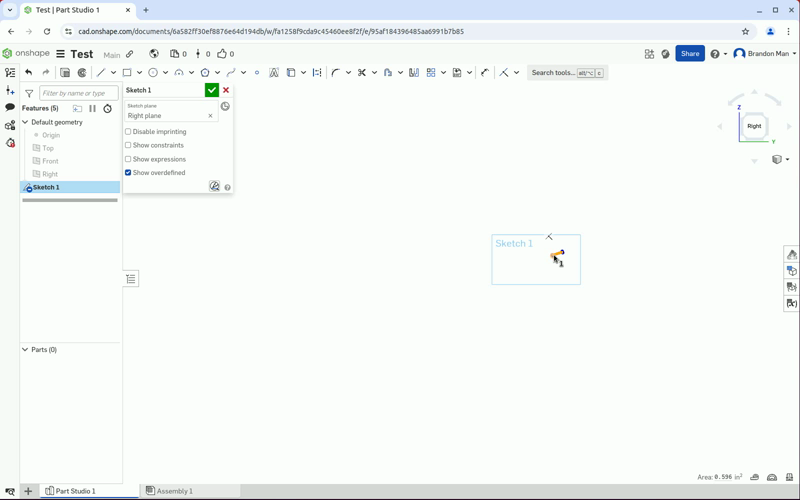
mouse_move(73, 352)
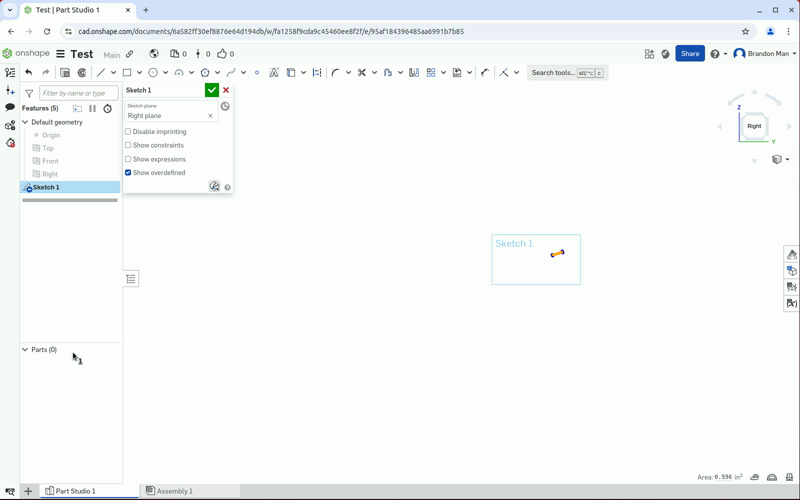
key(shift+y)
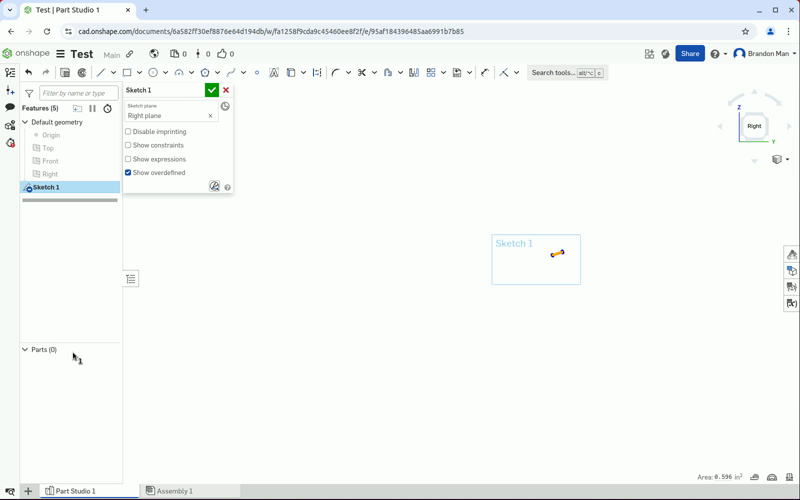
key(shift+e)
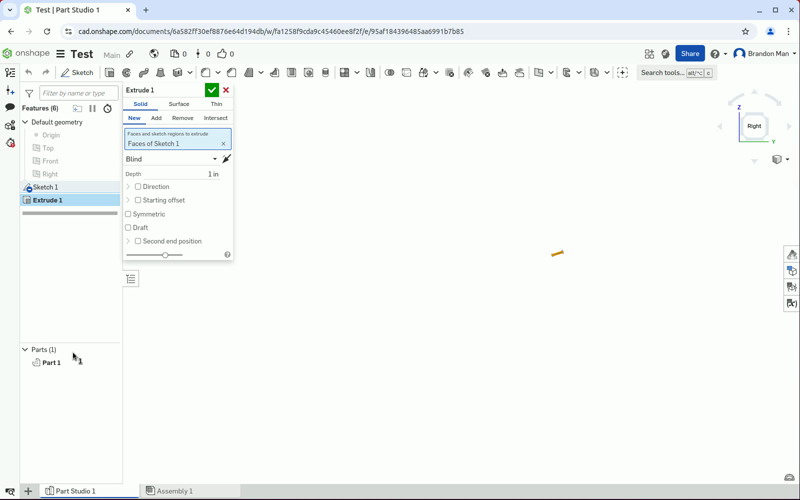
mouse_move(143, 106)
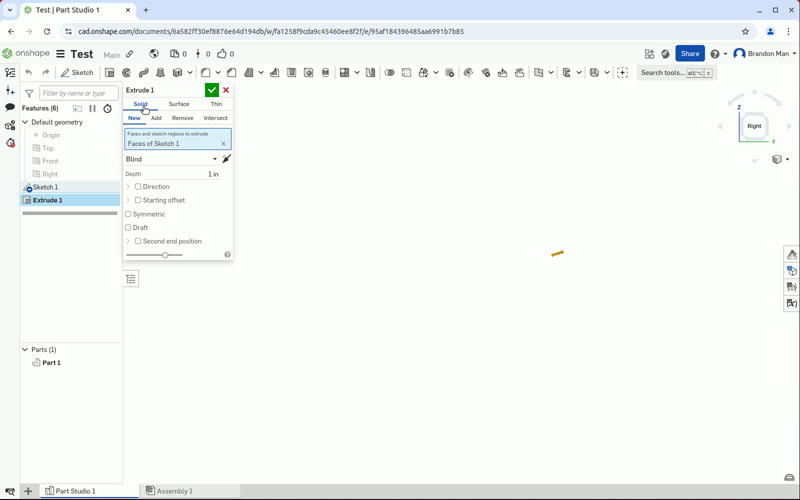
click(143, 106)
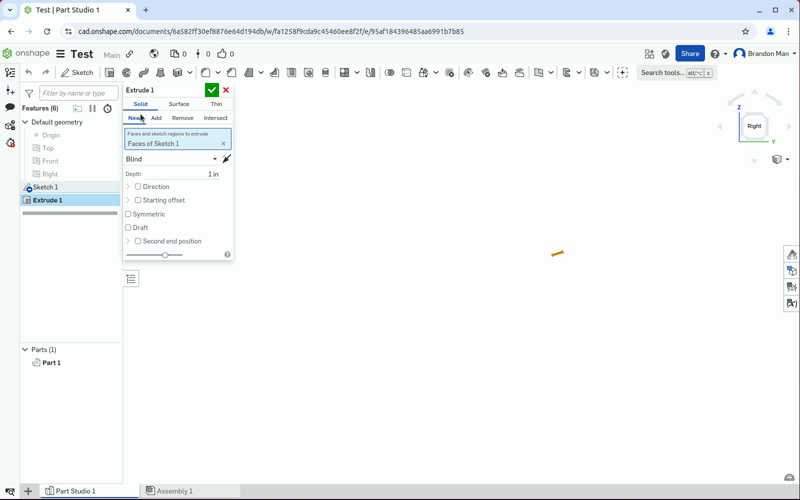
mouse_move(137, 120)
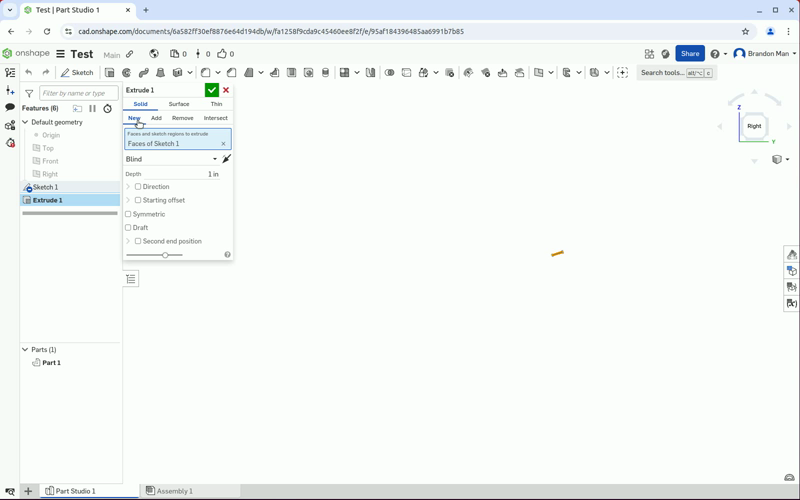
click(137, 120)
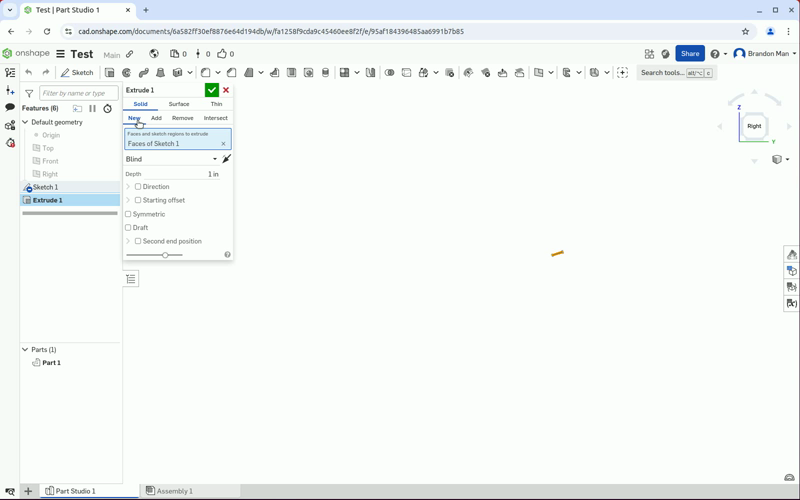
key(tab, 4)
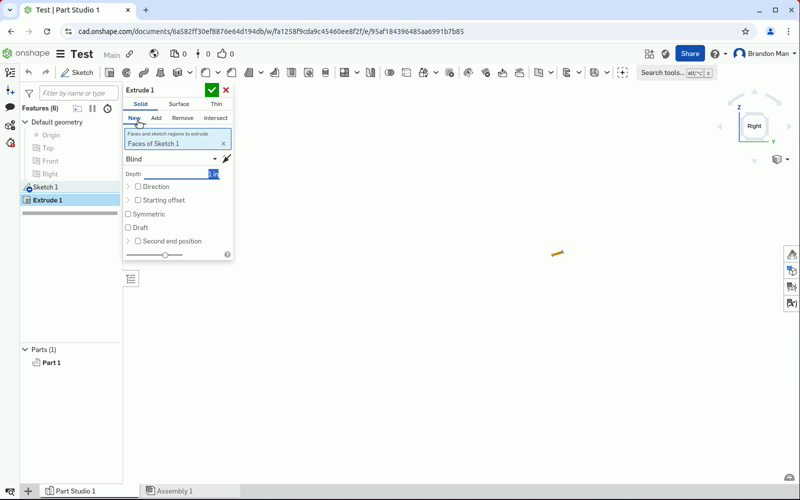
text(0.482)
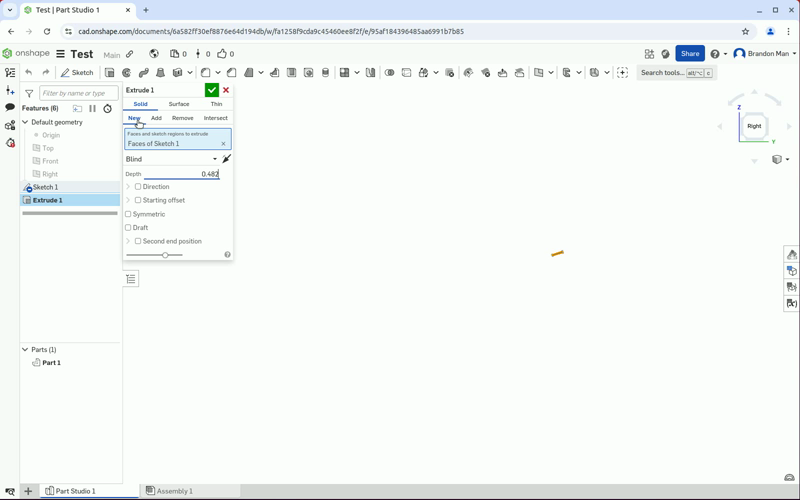
key(tab, 3)
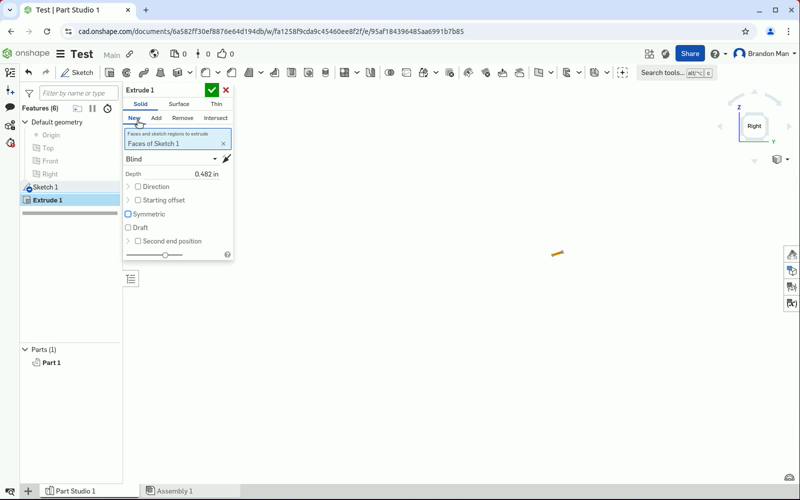
key(space)
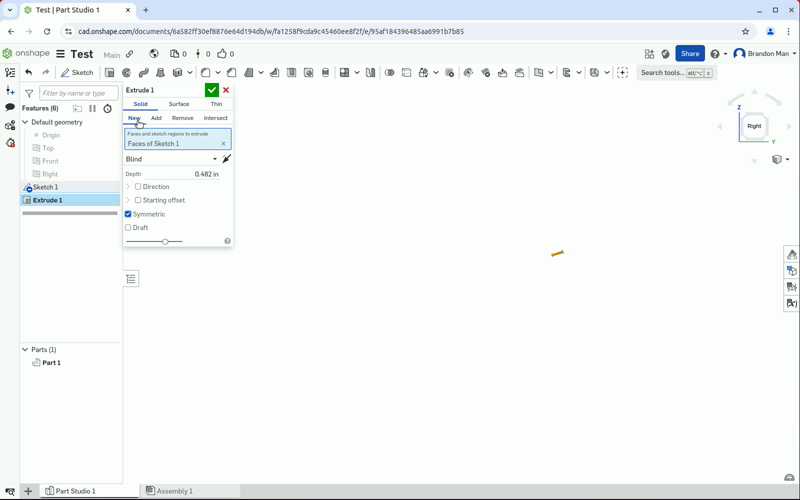
key(enter)
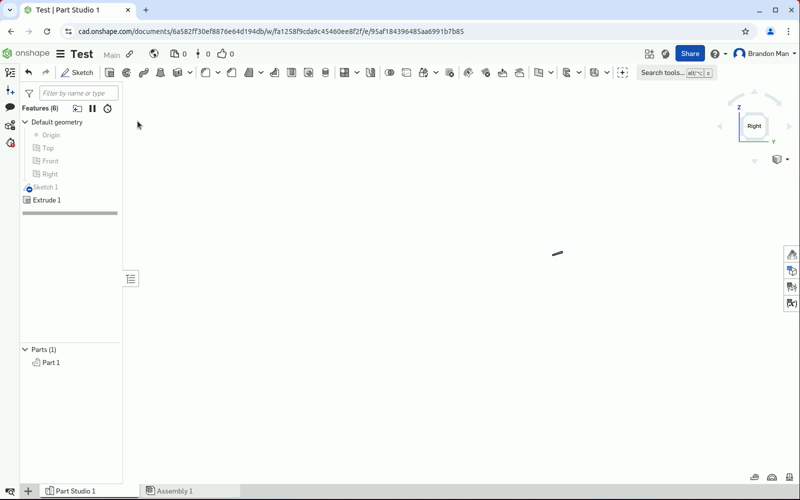
key(shift+h)
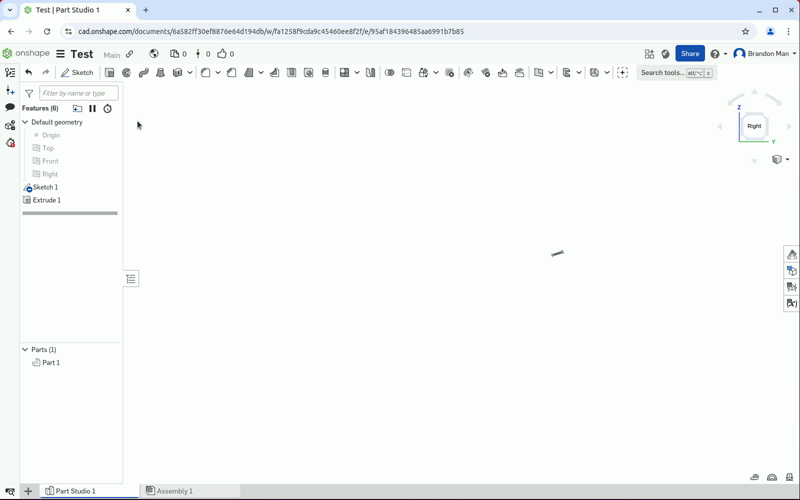
key(shift+h)
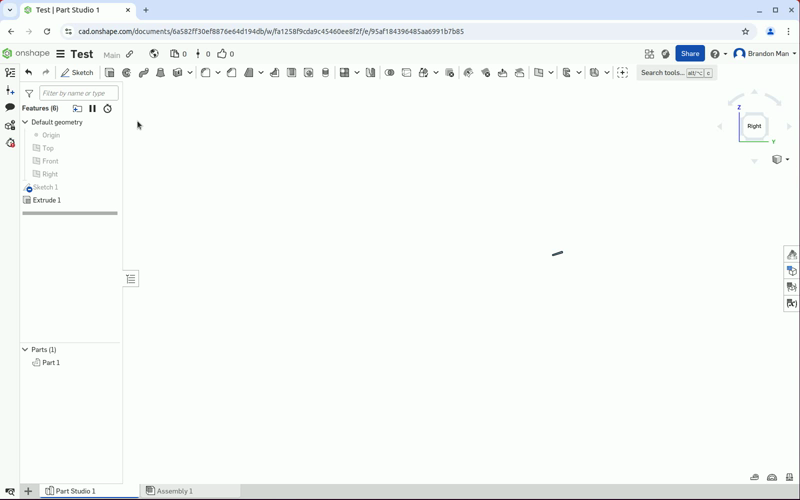
mouse_move(73, 189)
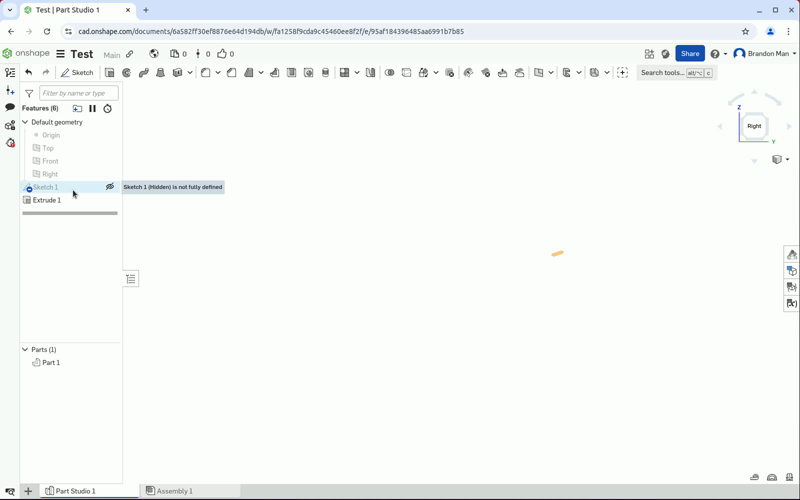
click(73, 189)
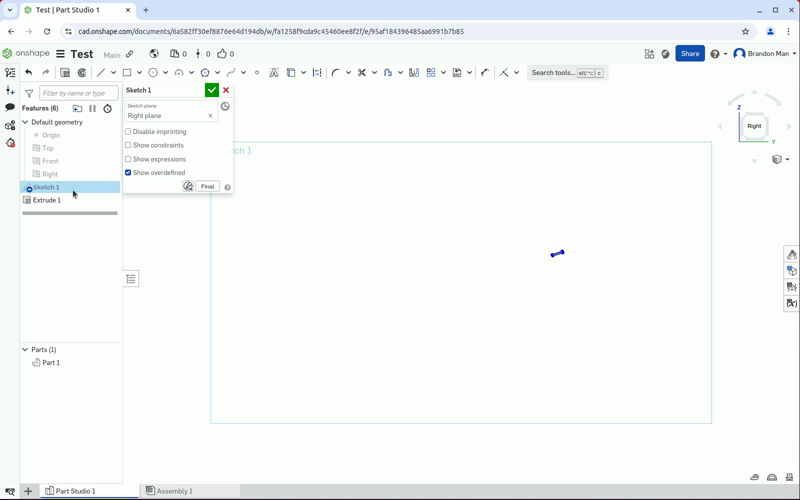
mouse_move(229, 92)
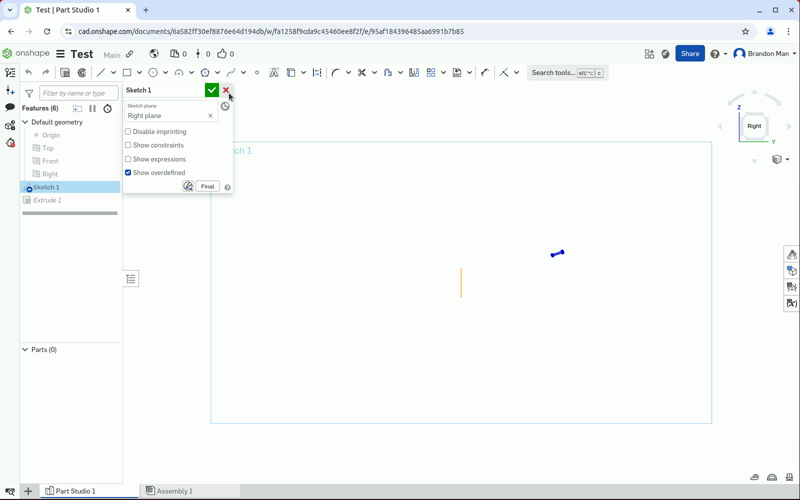
click(229, 92)
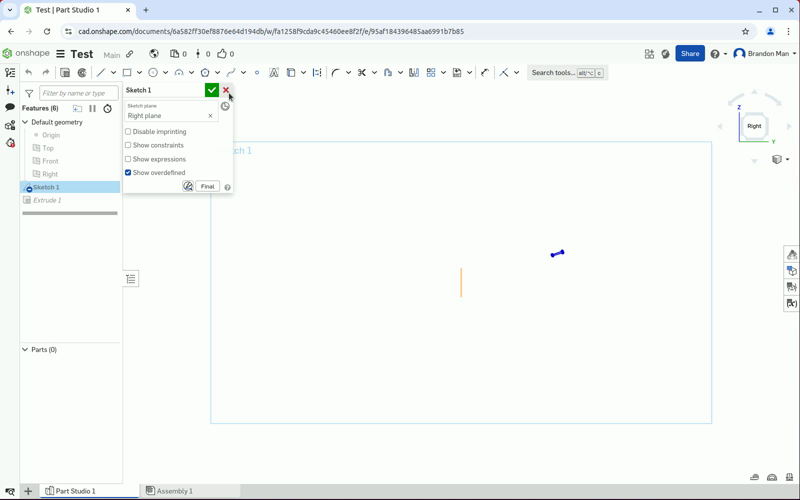
key(shift+s)
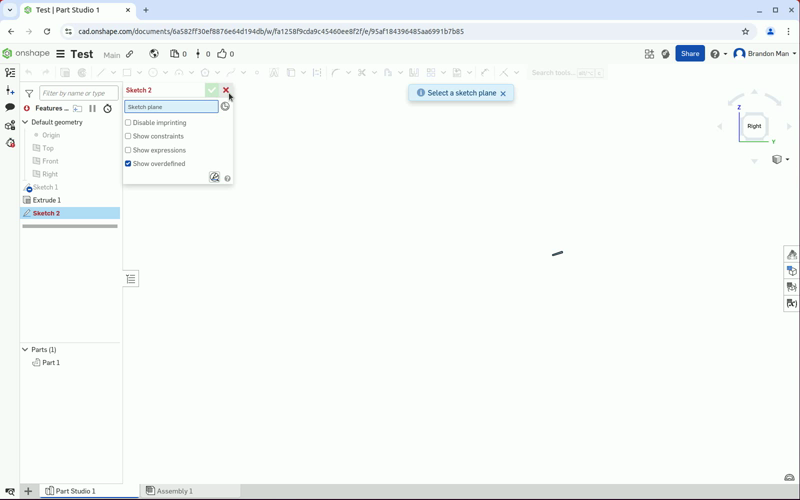
mouse_move(73, 176)
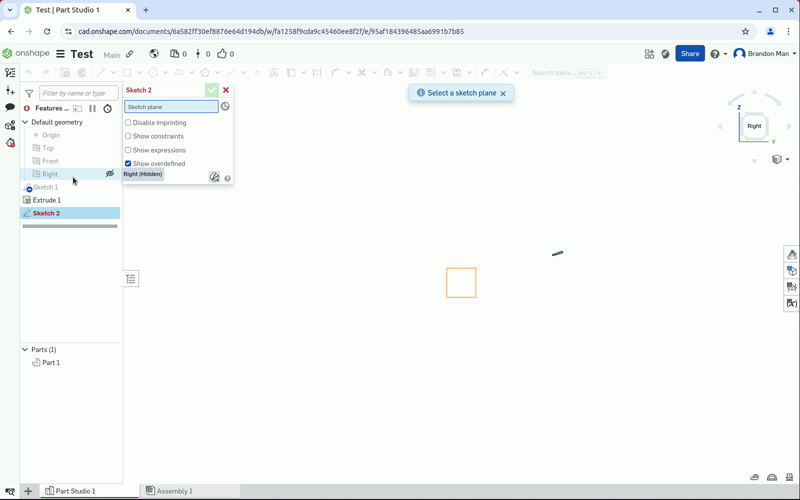
click(73, 176)
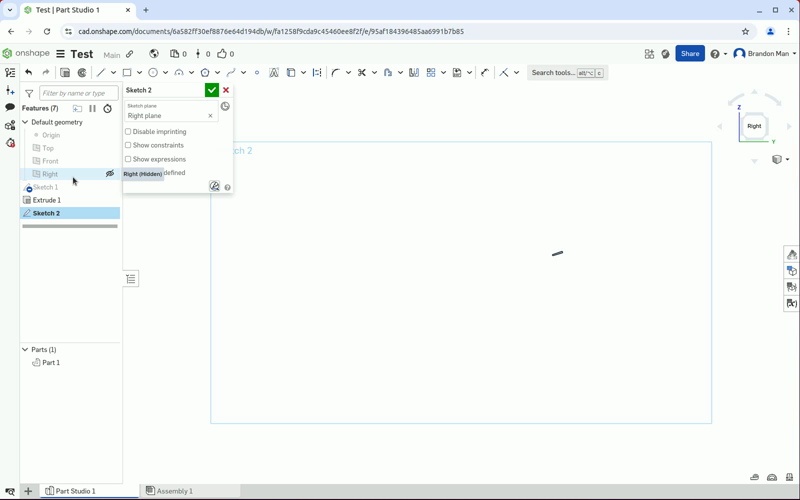
mouse_move(73, 352)
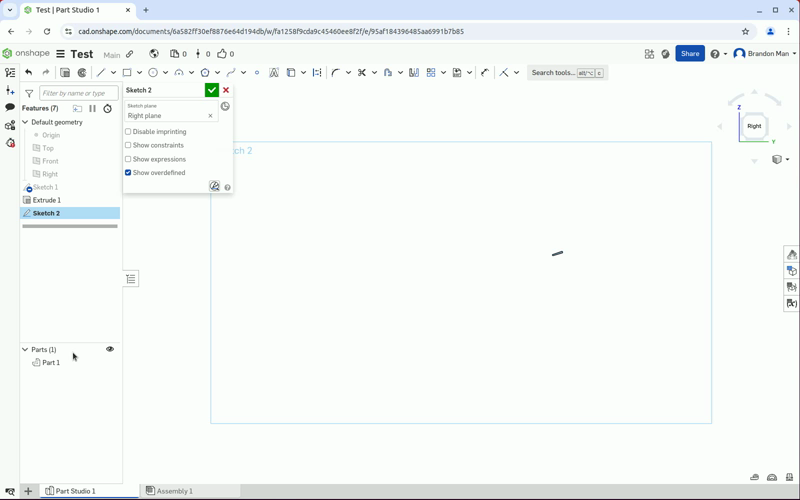
key(y)
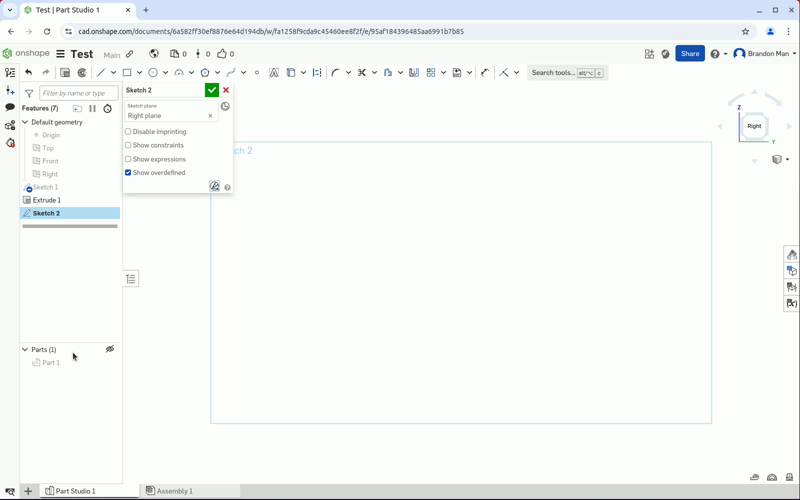
key(l)
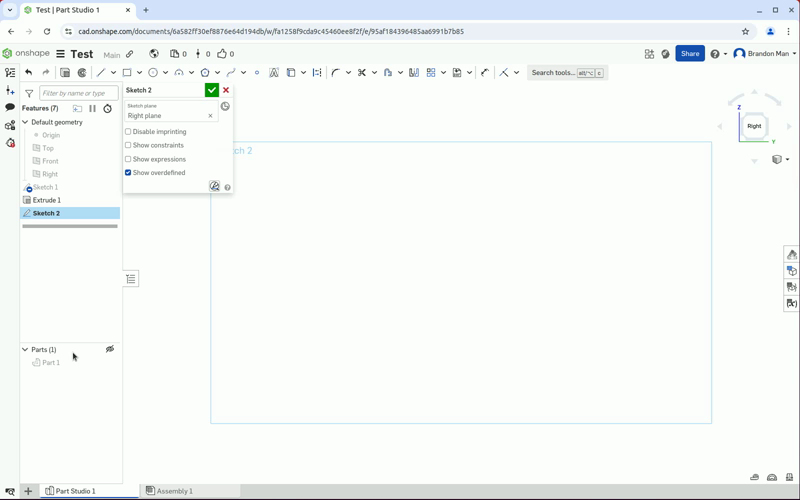
key_down(shift)
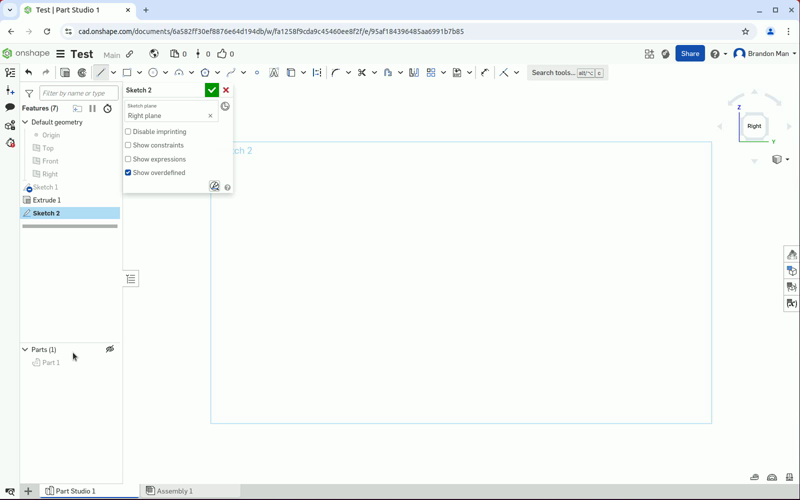
mouse_move(561, 252)
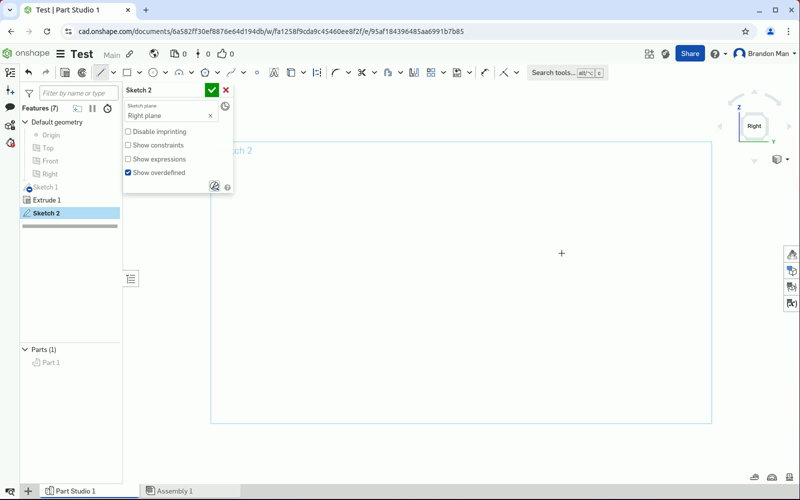
click(561, 252)
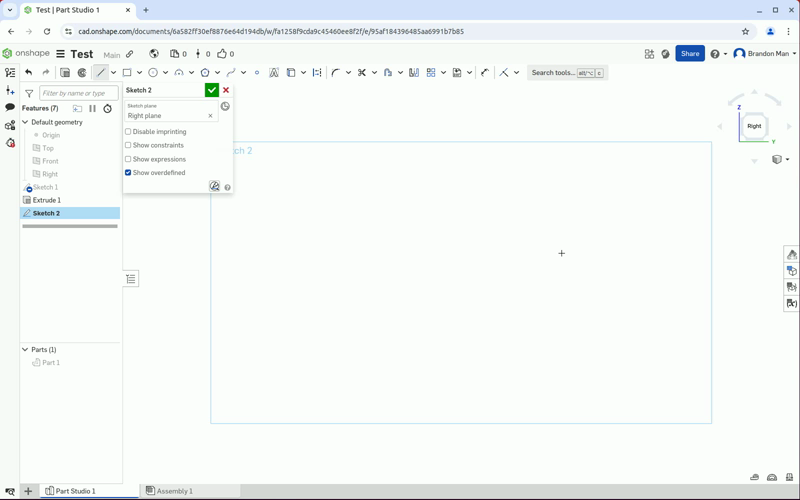
key_up(shift)
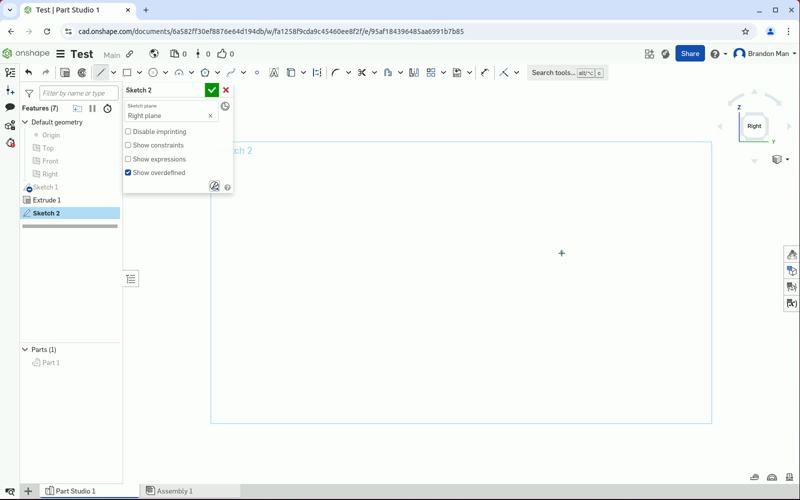
key_down(shift)
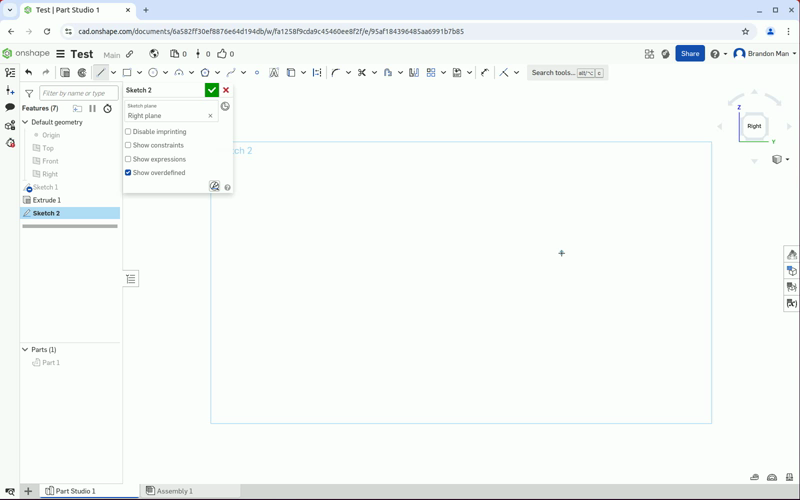
mouse_move(589, 252)
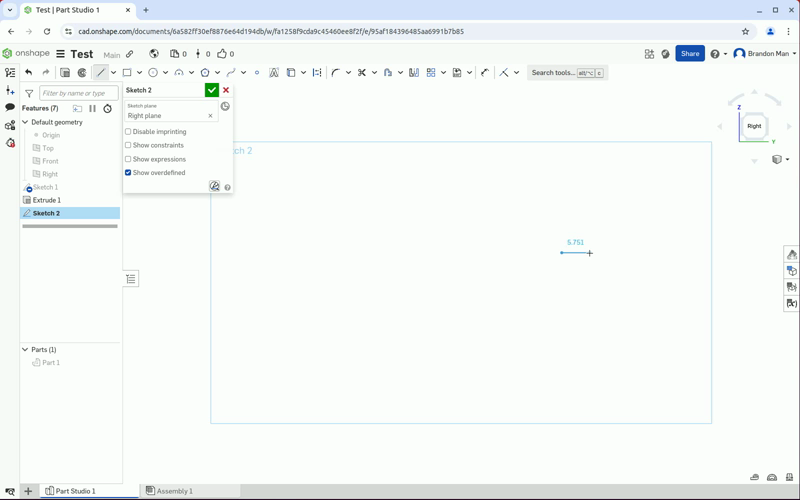
mouse_move(562, 253)
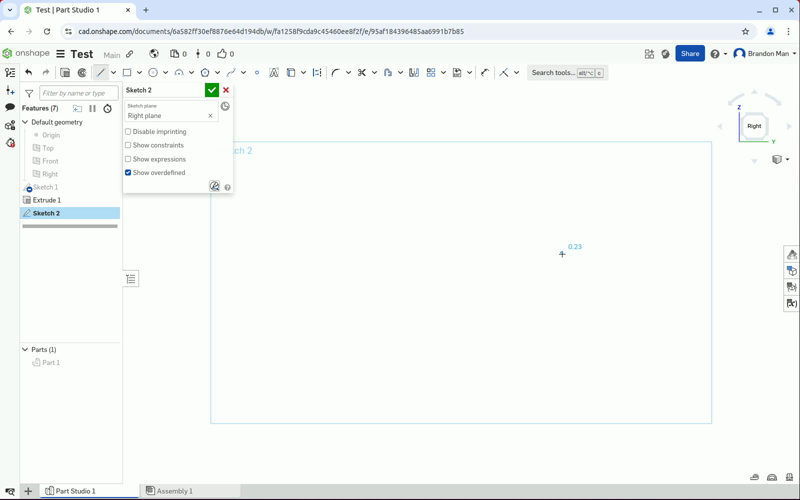
scroll(6)
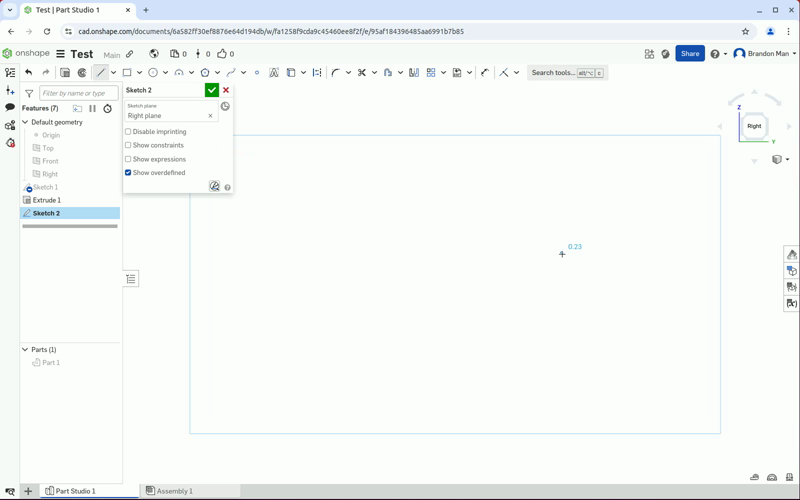
scroll(6)
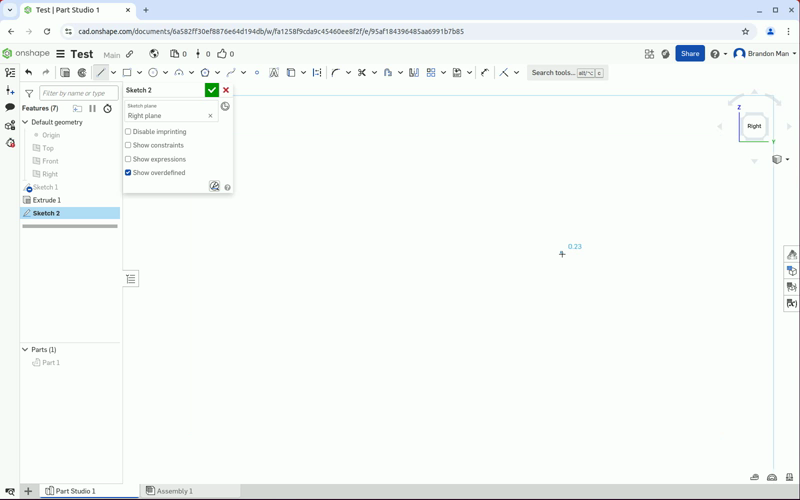
scroll(6)
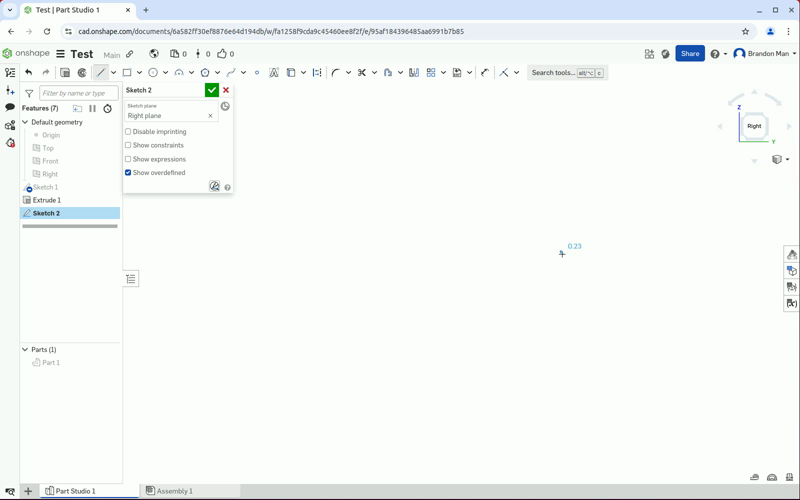
scroll(6)
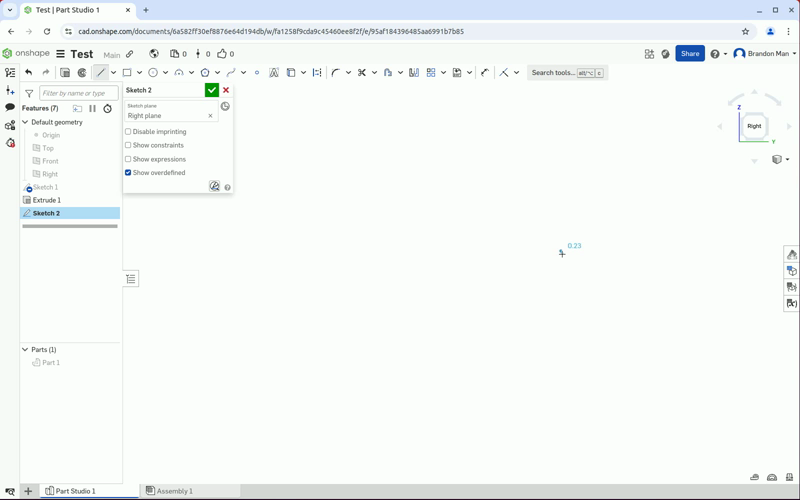
scroll(6)
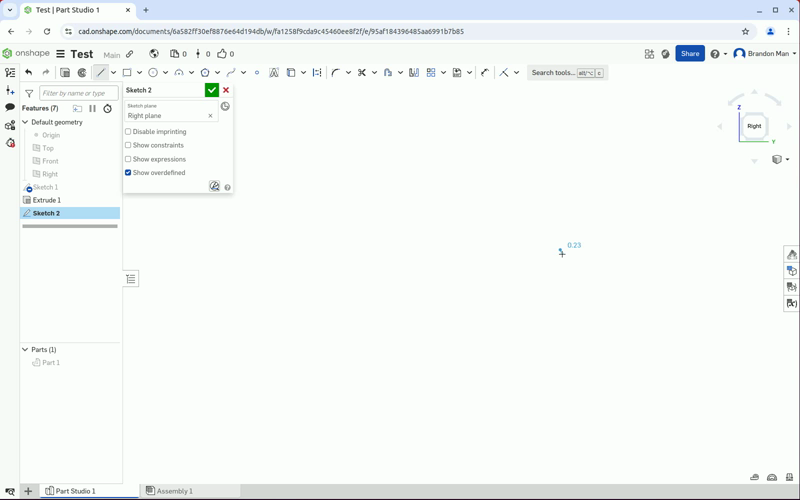
scroll(6)
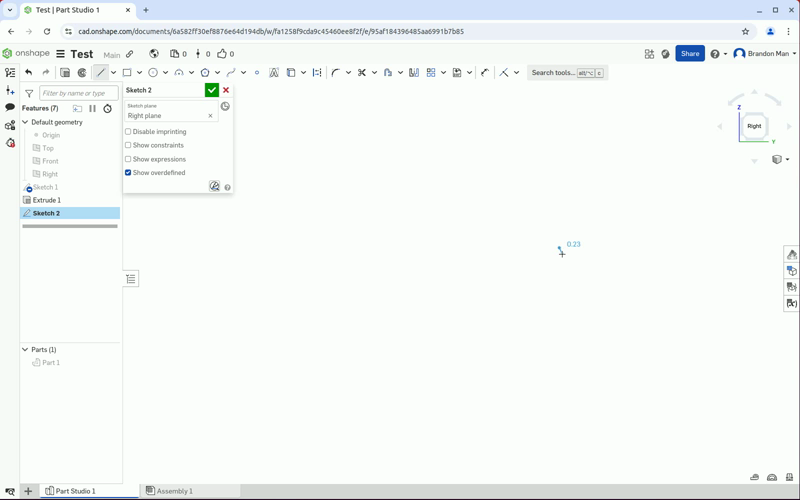
scroll(6)
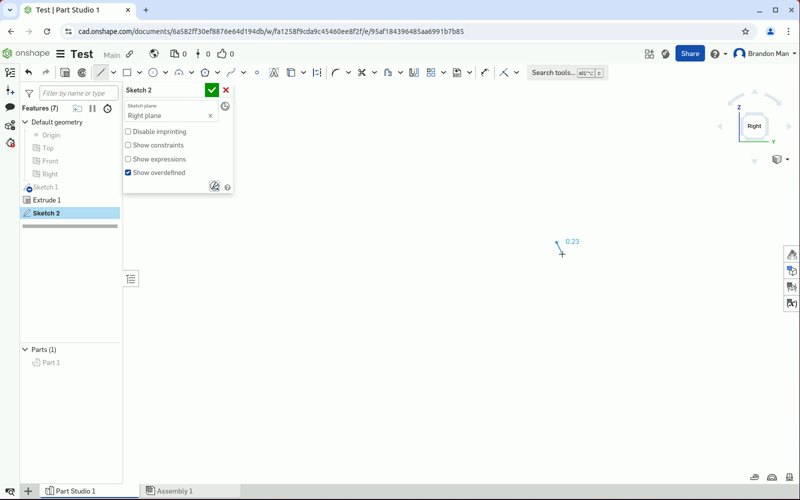
click(562, 253)
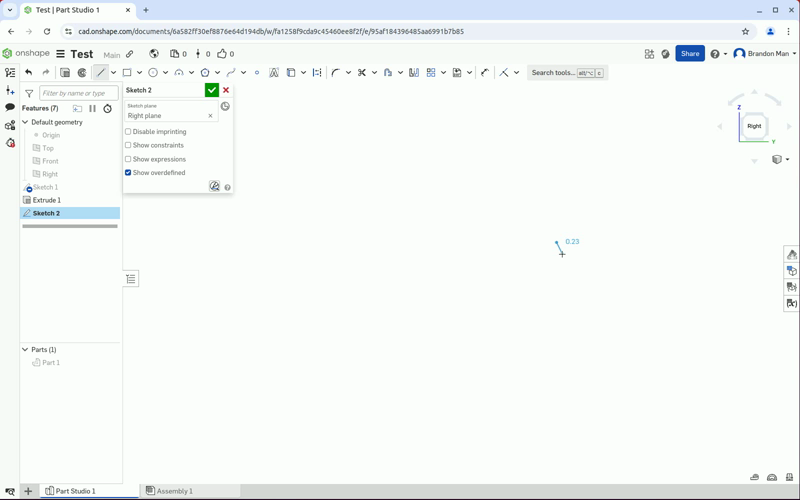
scroll(-6)
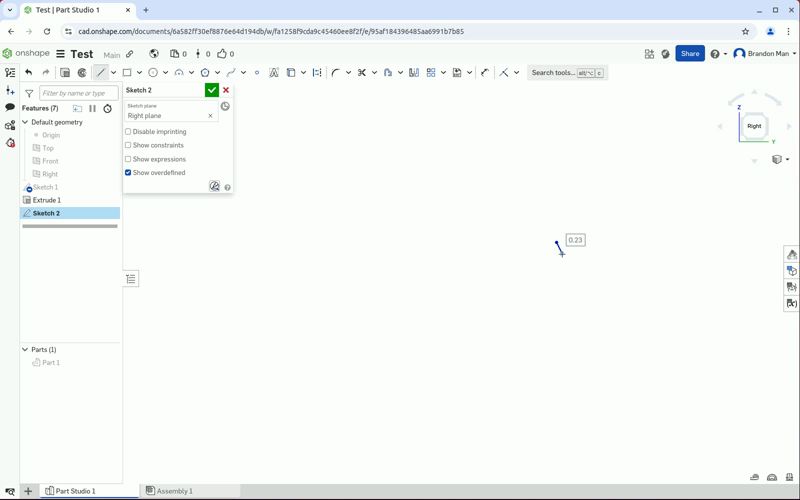
scroll(-6)
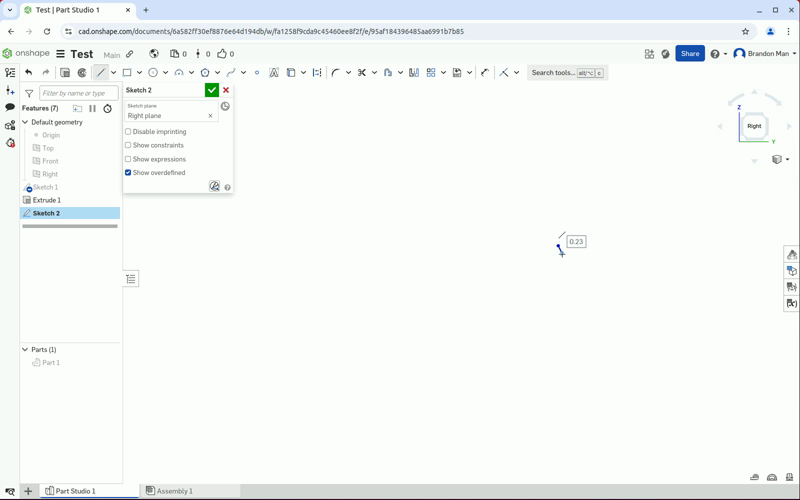
scroll(-6)
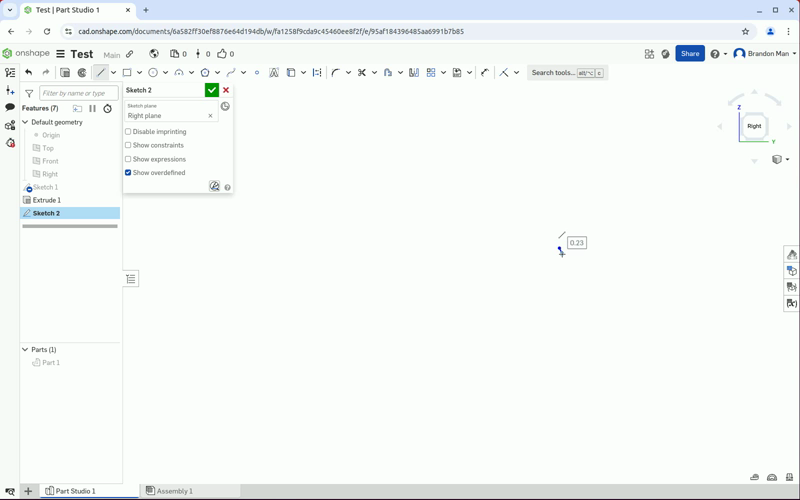
scroll(-6)
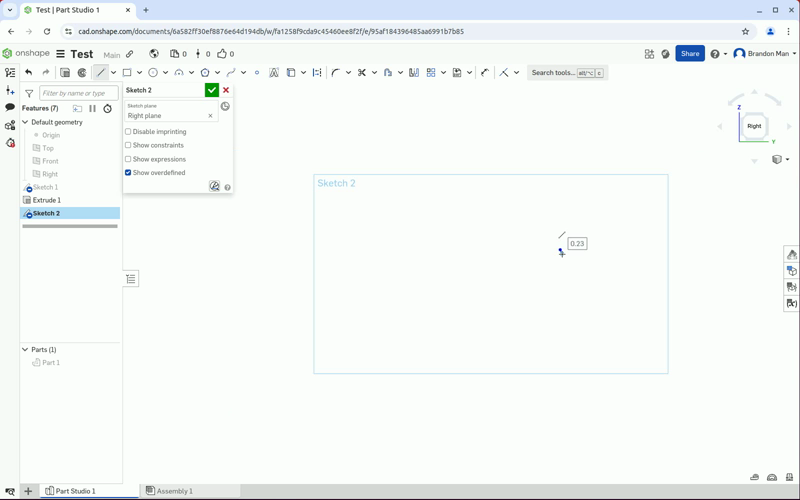
scroll(-6)
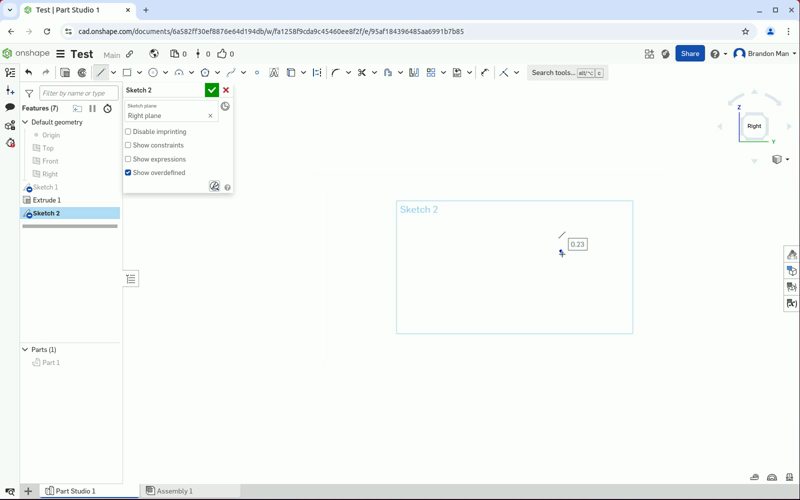
scroll(-6)
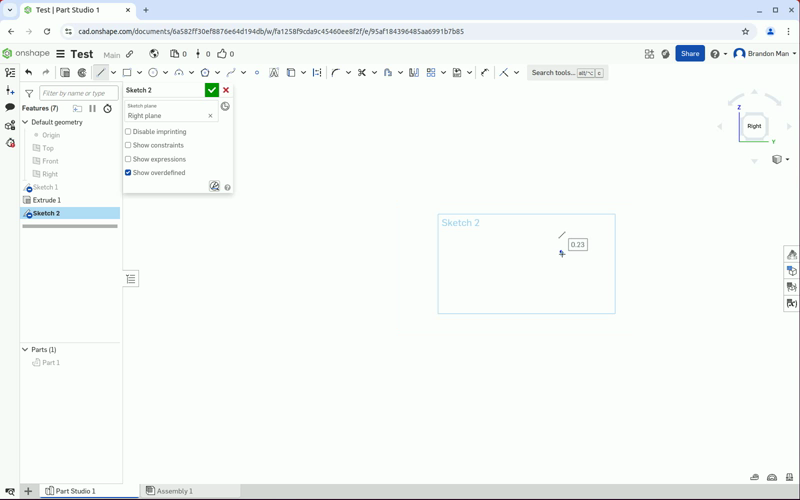
scroll(-6)
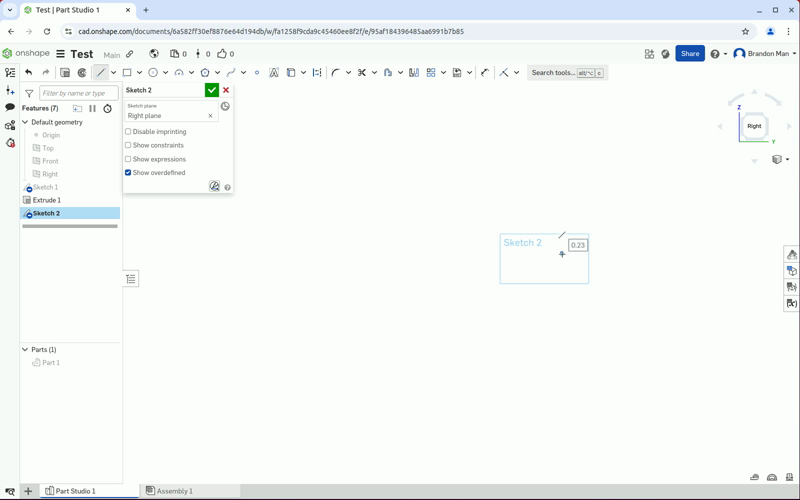
key_up(shift)
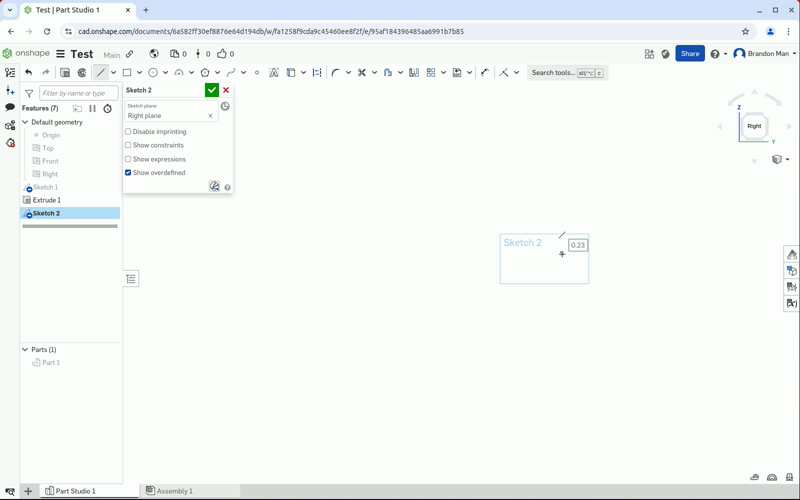
key_down(shift)
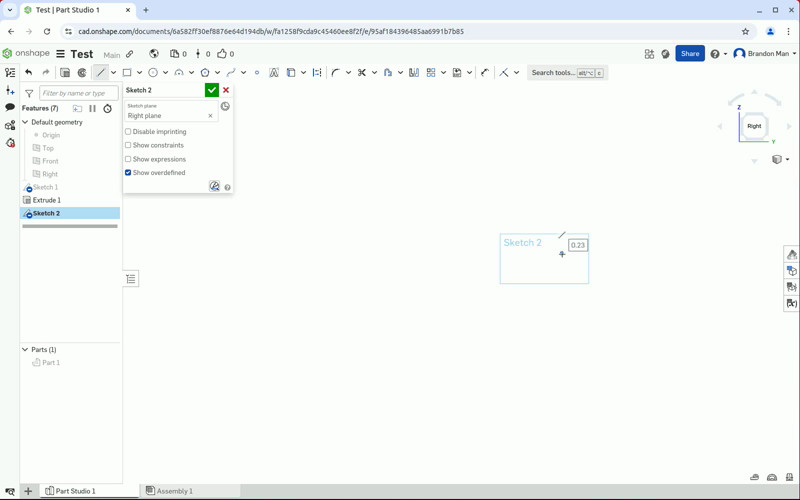
mouse_move(589, 253)
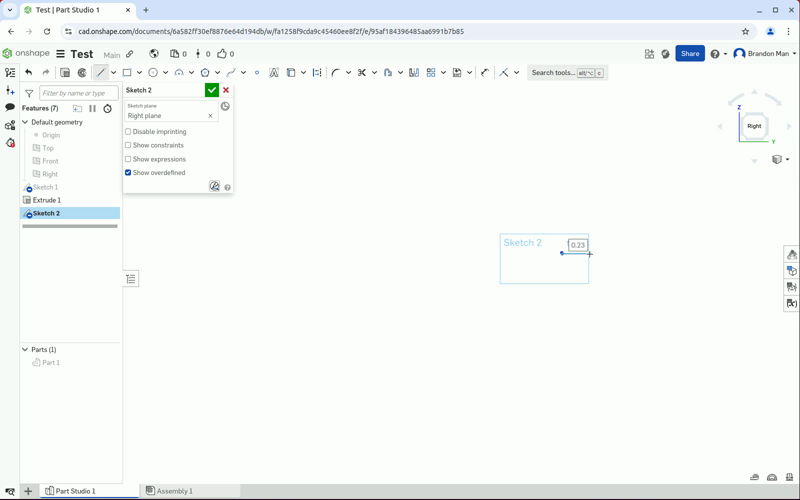
mouse_move(565, 252)
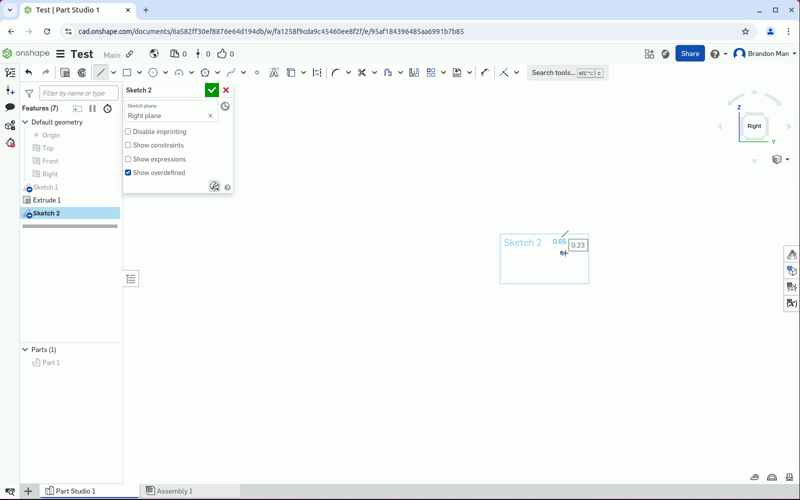
scroll(6)
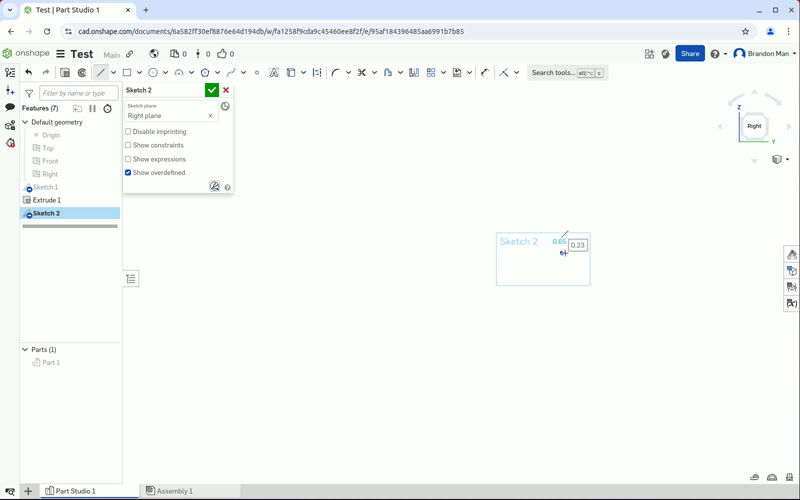
scroll(6)
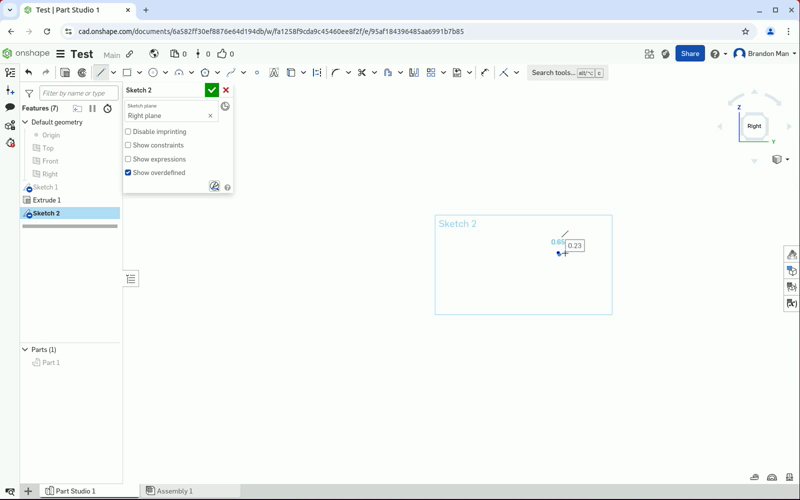
scroll(6)
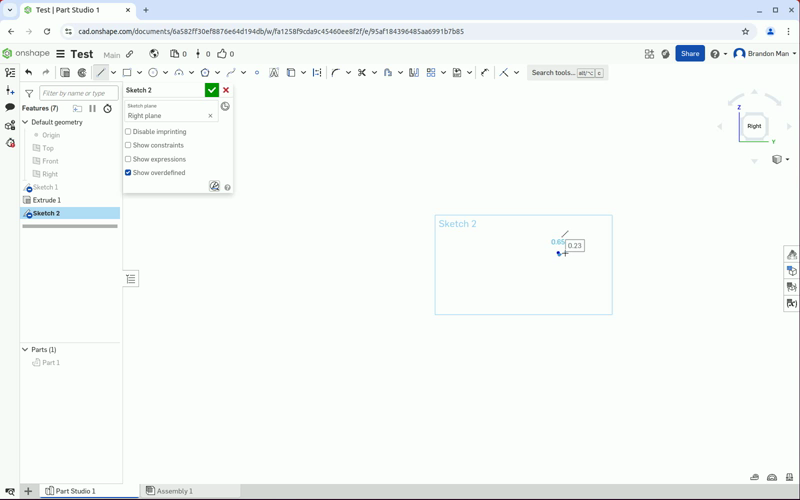
scroll(6)
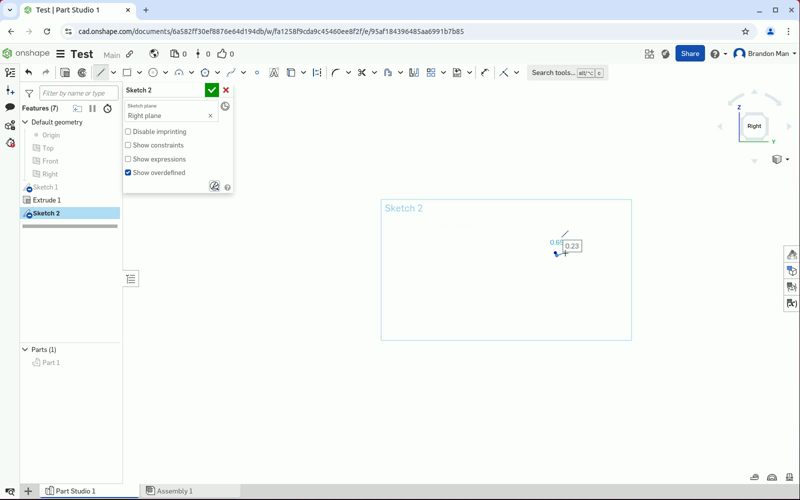
scroll(6)
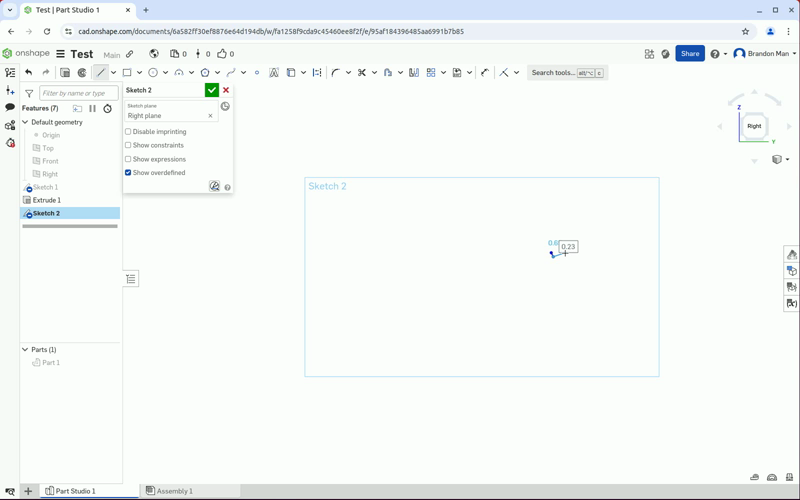
scroll(6)
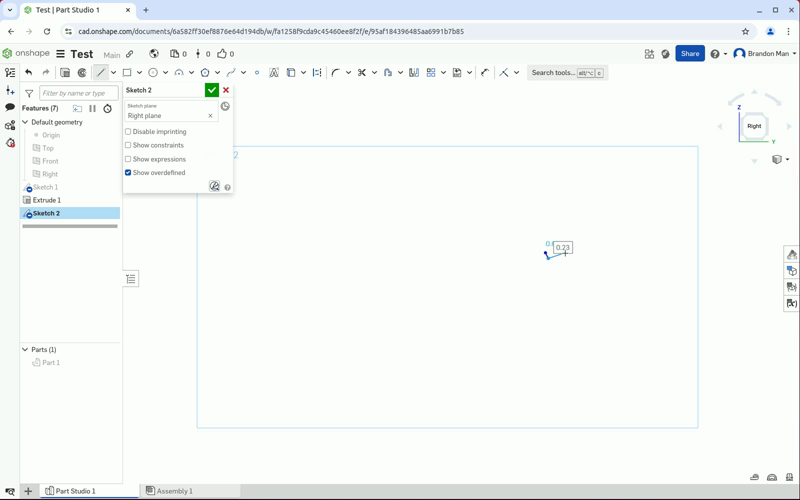
scroll(6)
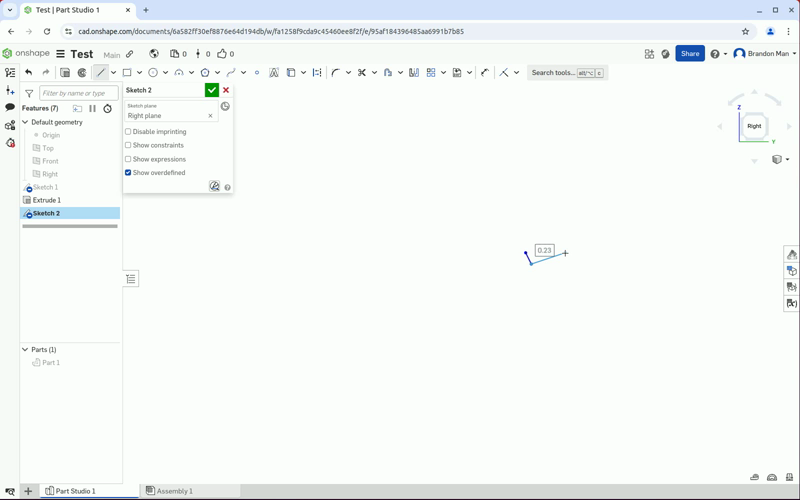
click(565, 252)
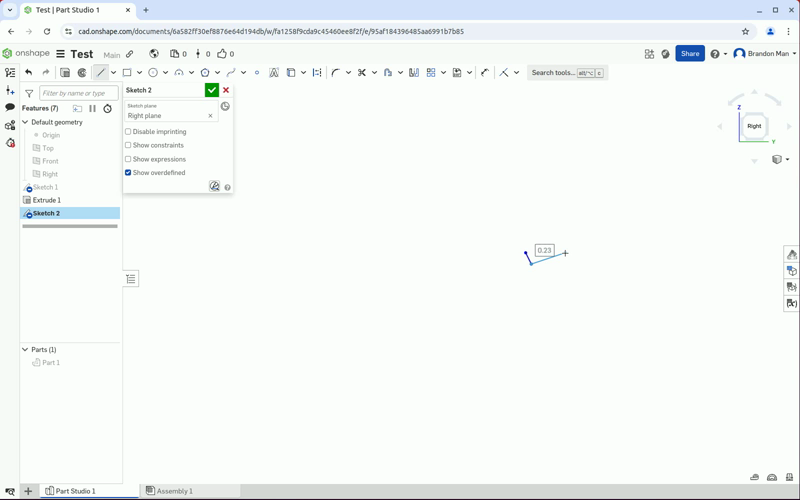
scroll(-6)
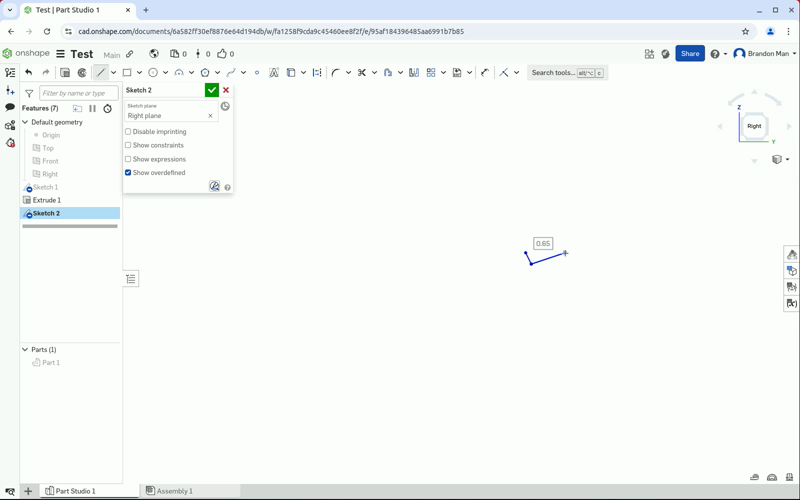
scroll(-6)
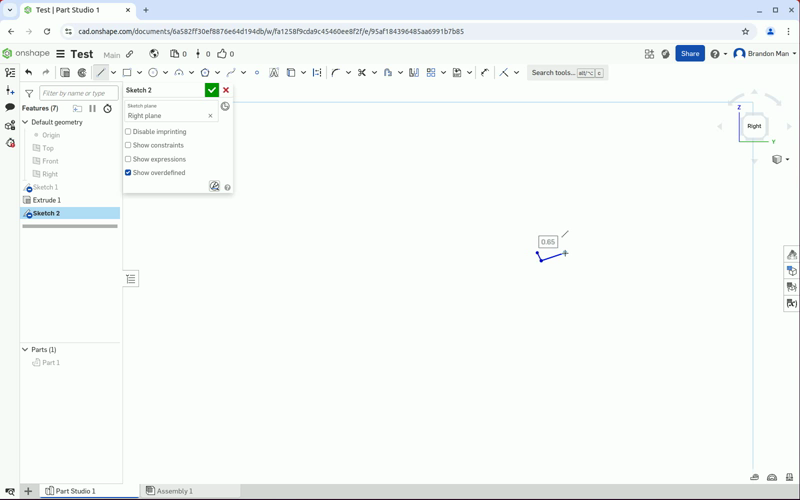
scroll(-6)
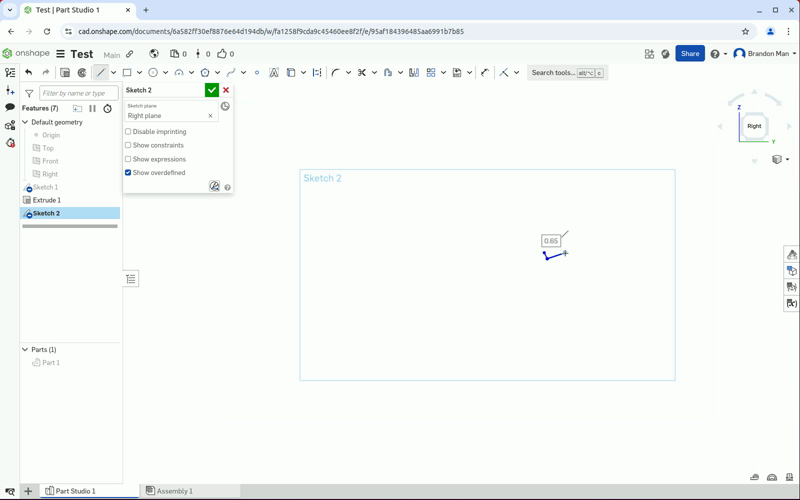
scroll(-6)
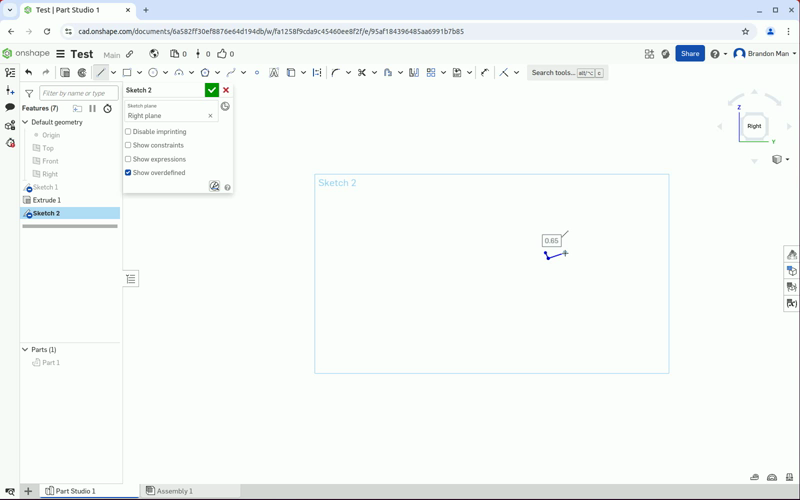
scroll(-6)
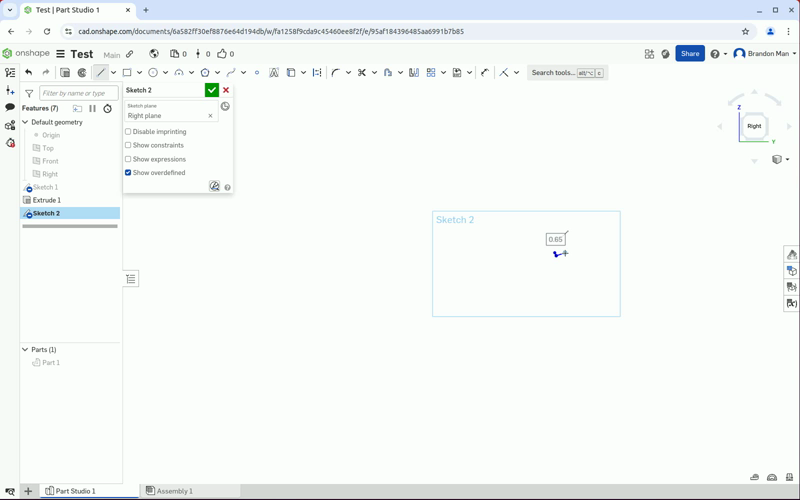
scroll(-6)
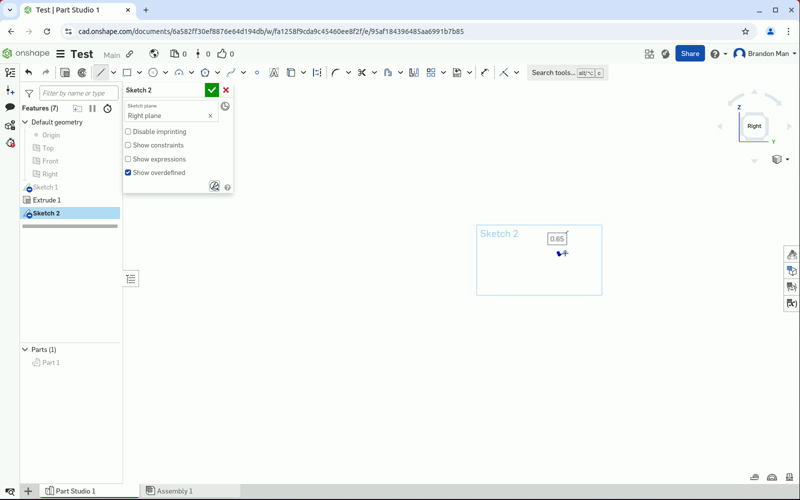
scroll(-6)
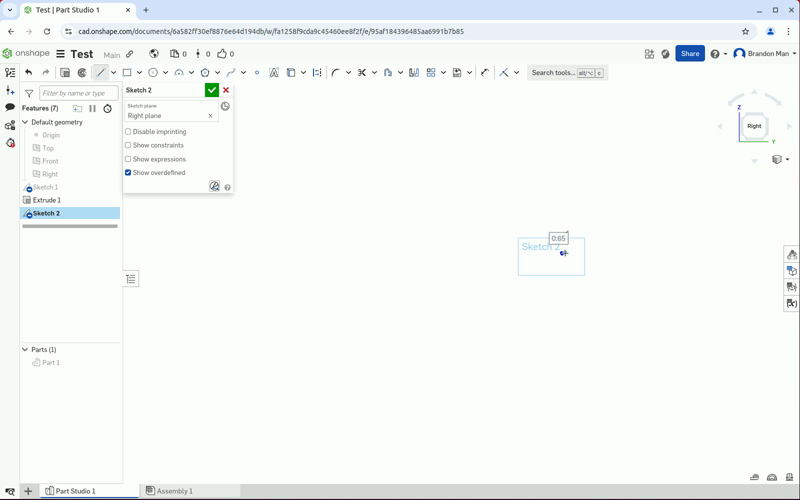
key_up(shift)
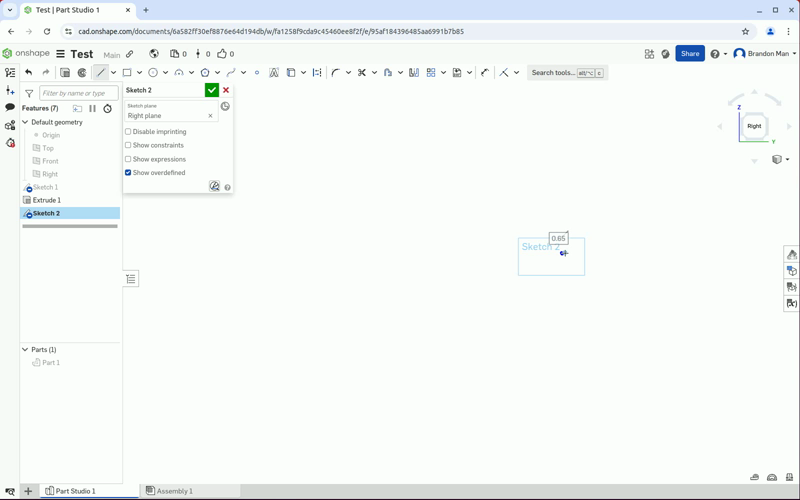
key_down(shift)
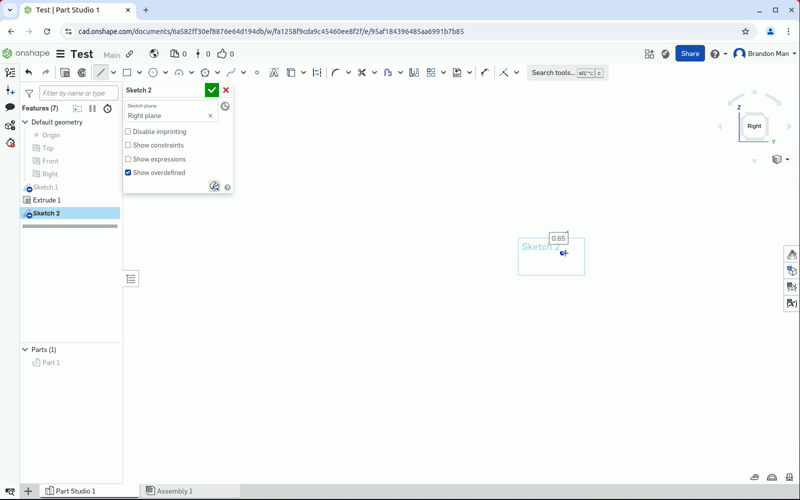
mouse_move(589, 252)
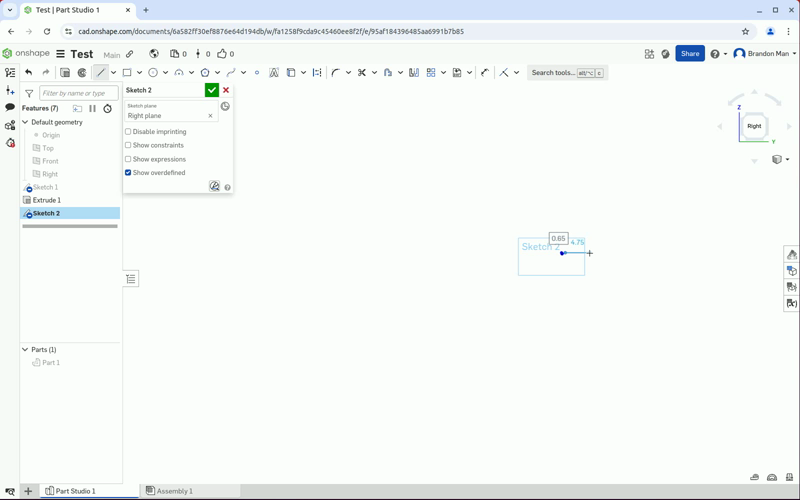
mouse_move(564, 251)
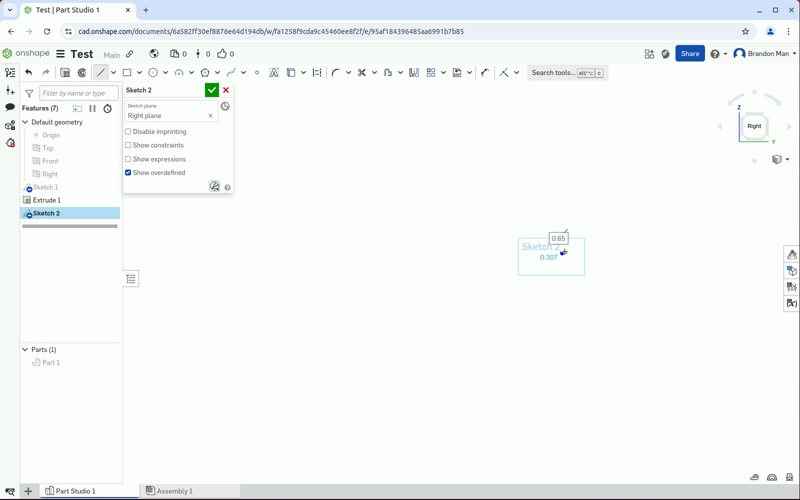
scroll(6)
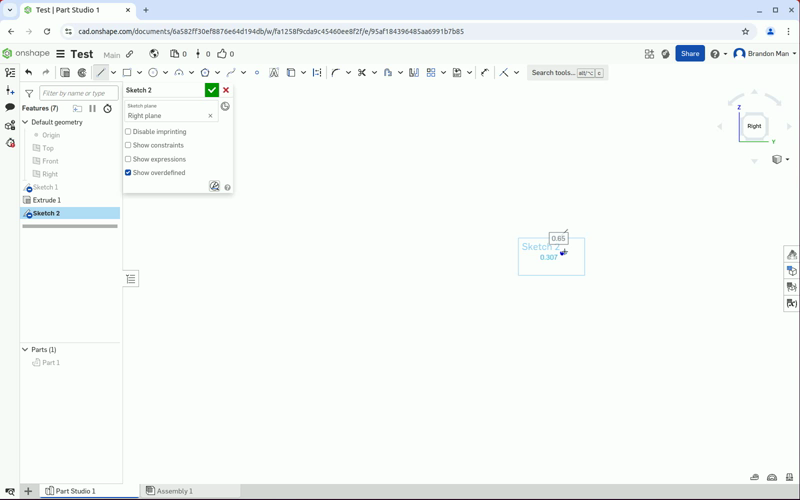
scroll(6)
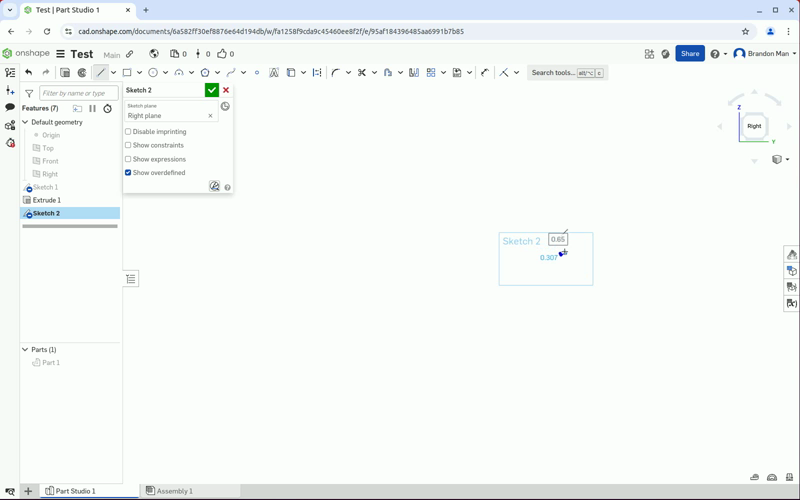
scroll(6)
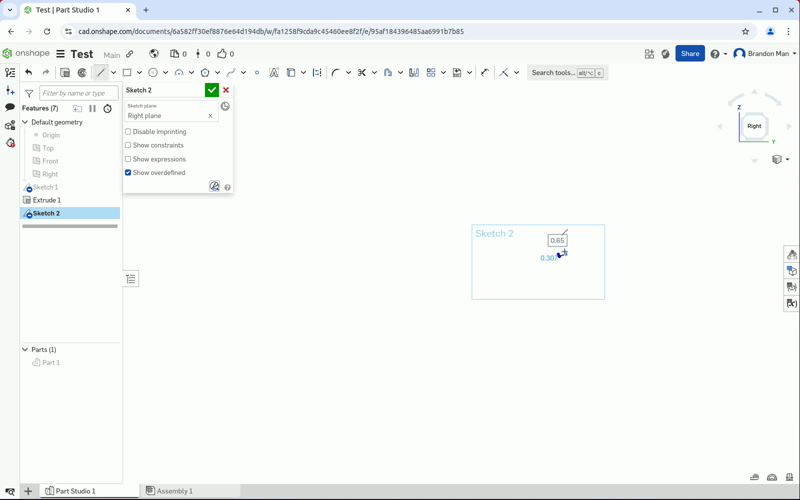
scroll(6)
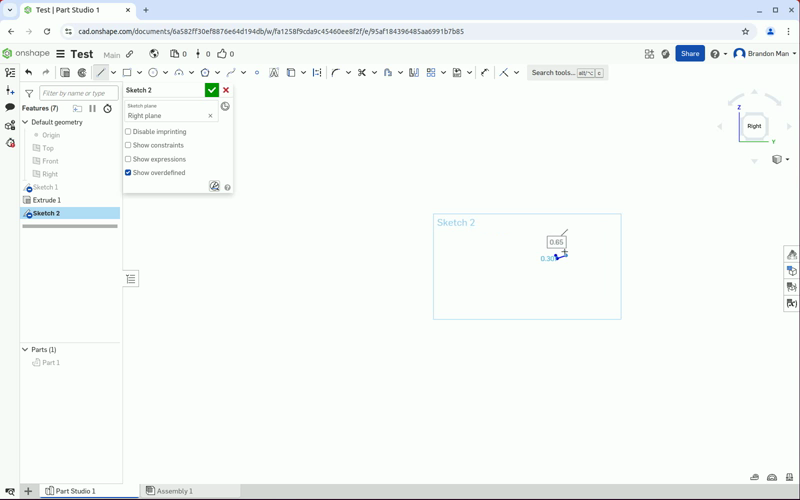
scroll(6)
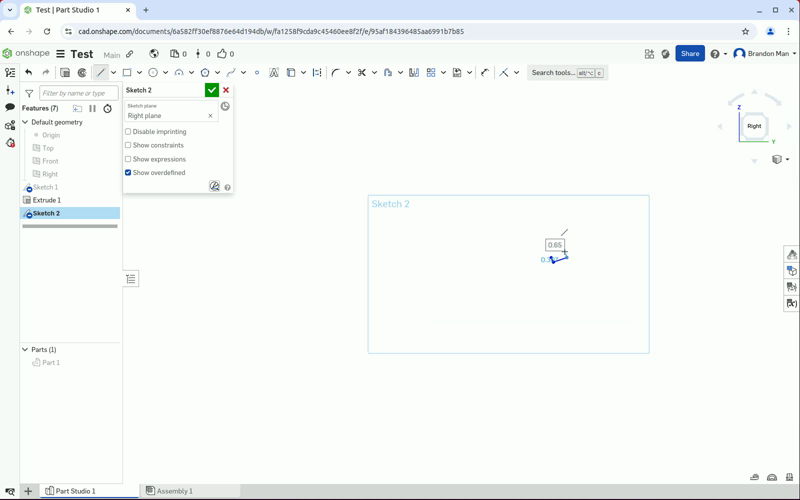
scroll(6)
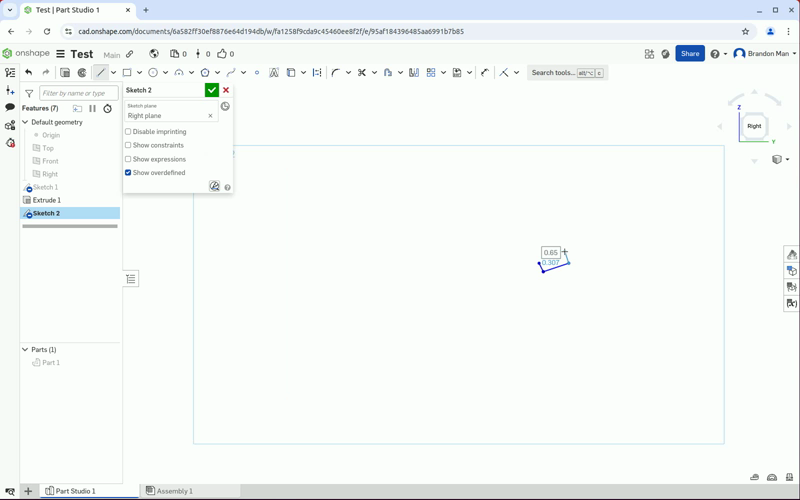
scroll(6)
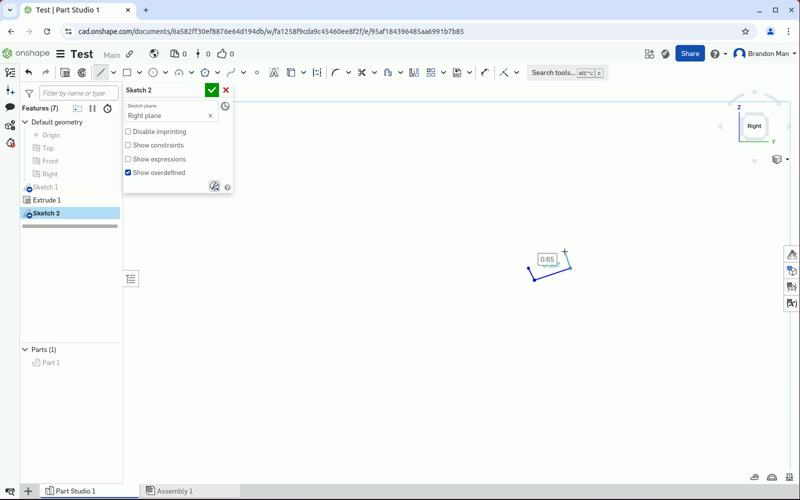
click(564, 251)
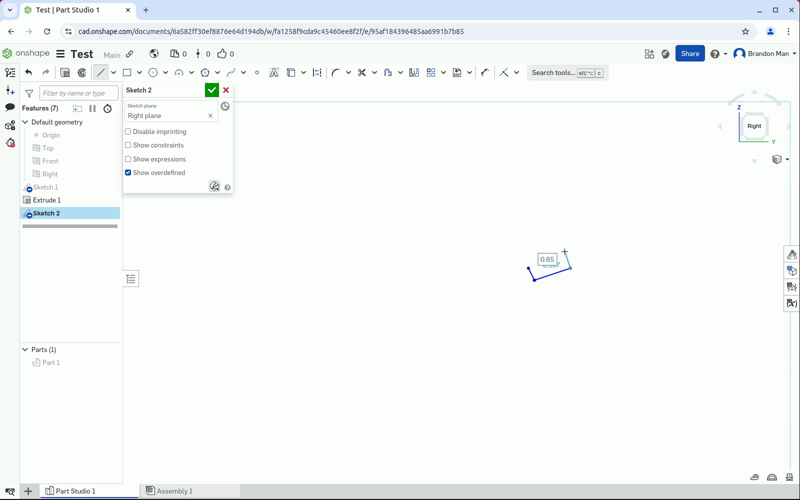
scroll(-6)
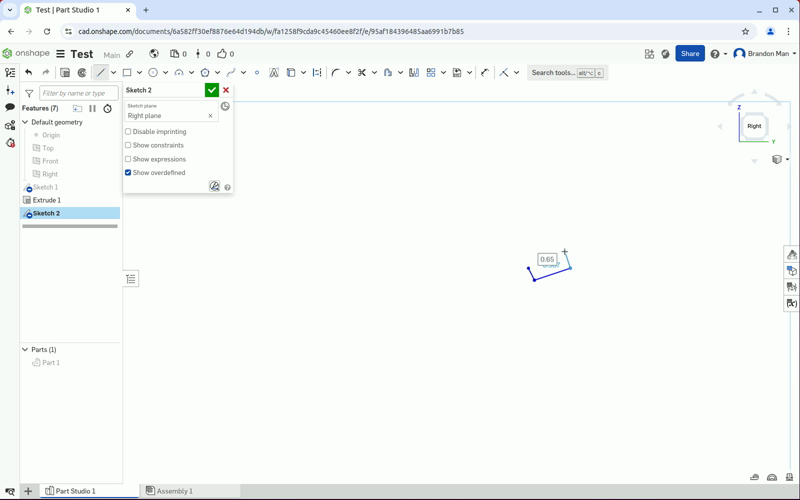
scroll(-6)
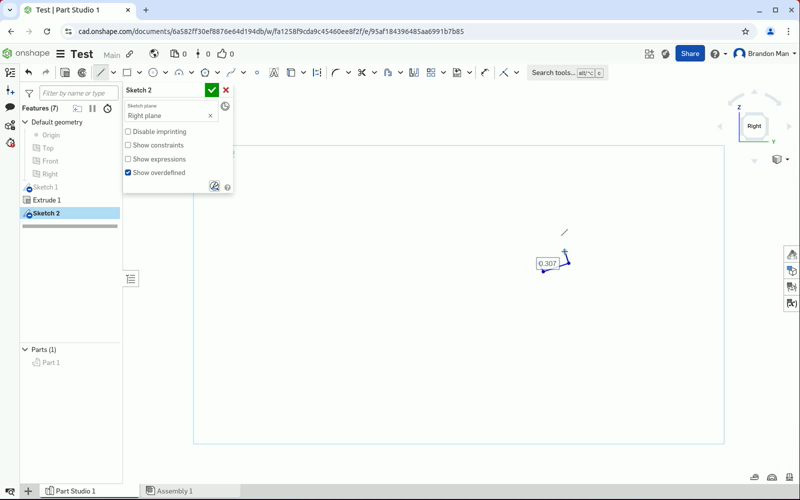
scroll(-6)
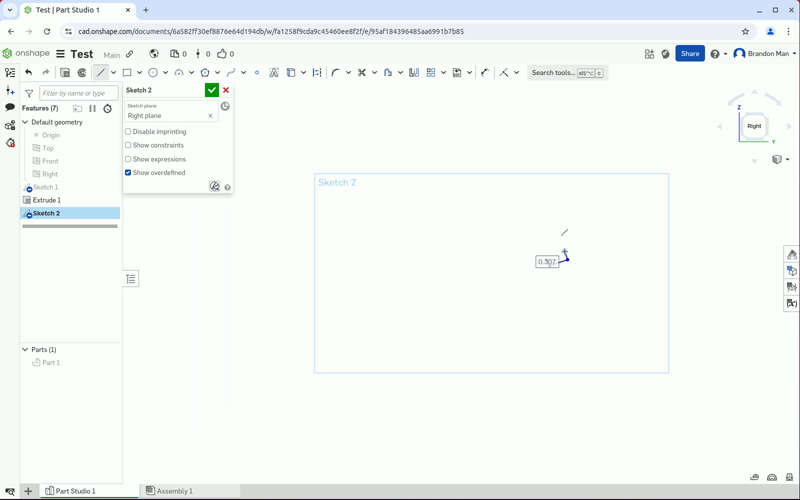
scroll(-6)
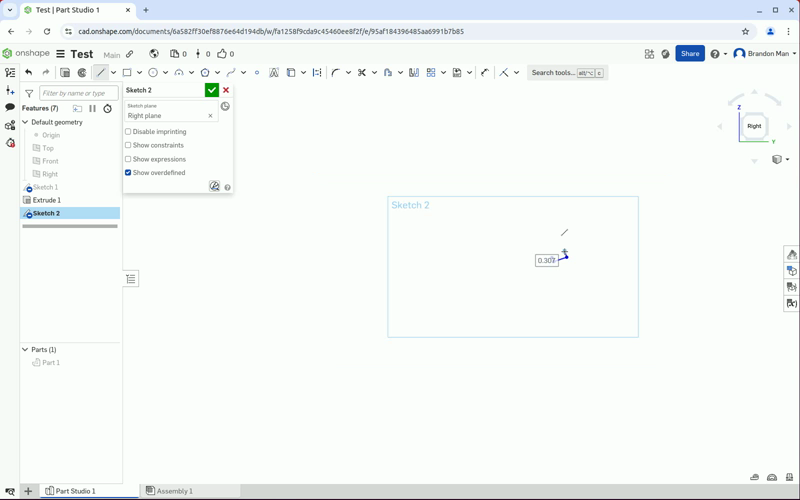
scroll(-6)
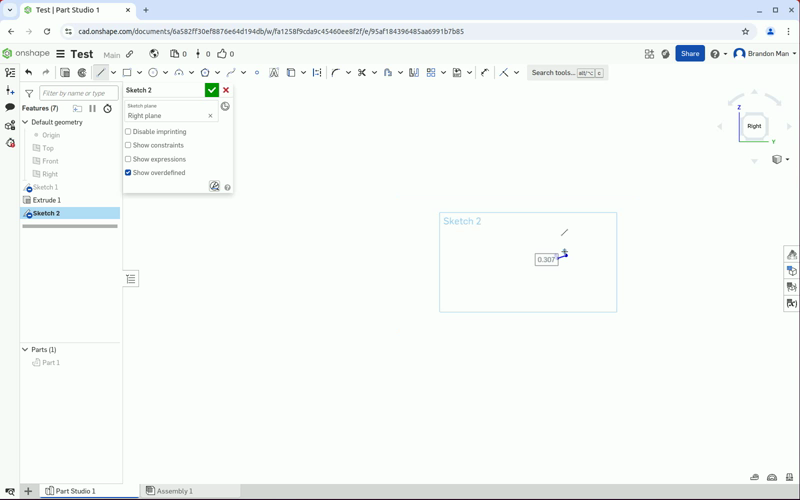
scroll(-6)
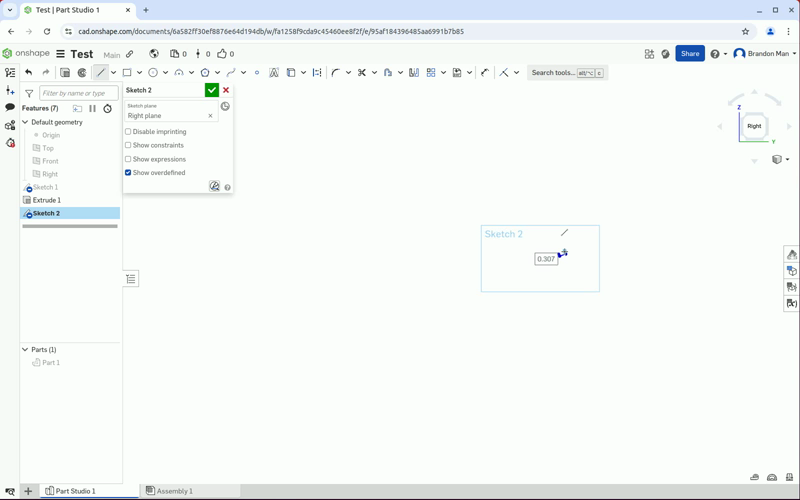
scroll(-6)
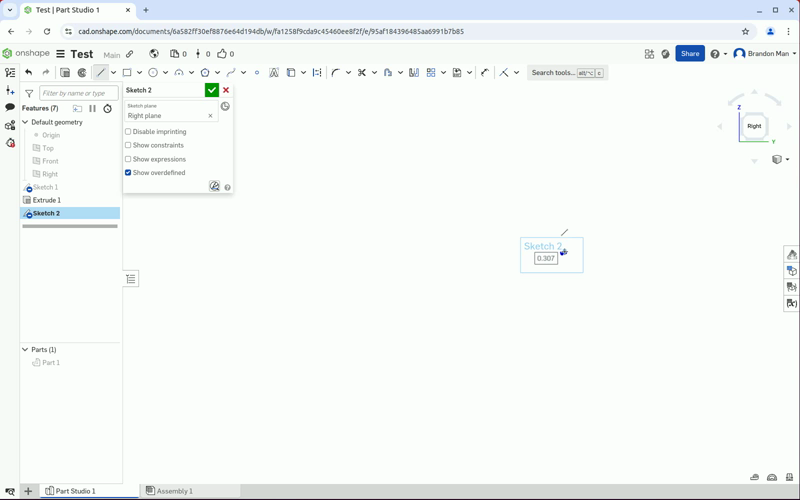
key_up(shift)
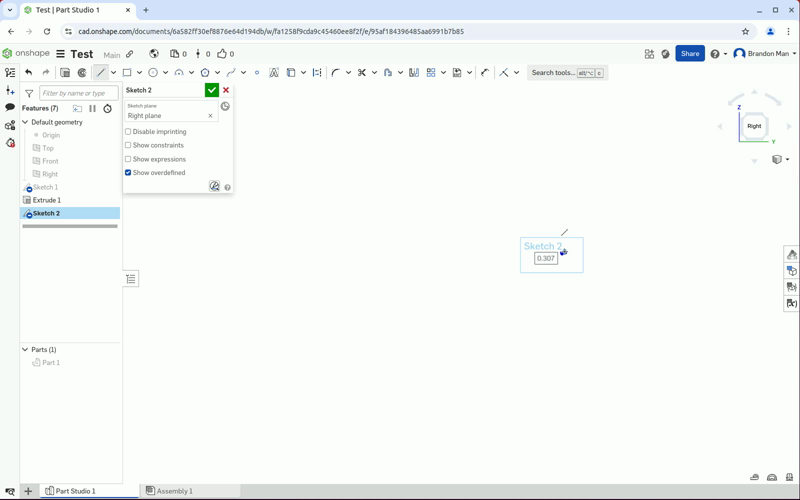
mouse_move(589, 251)
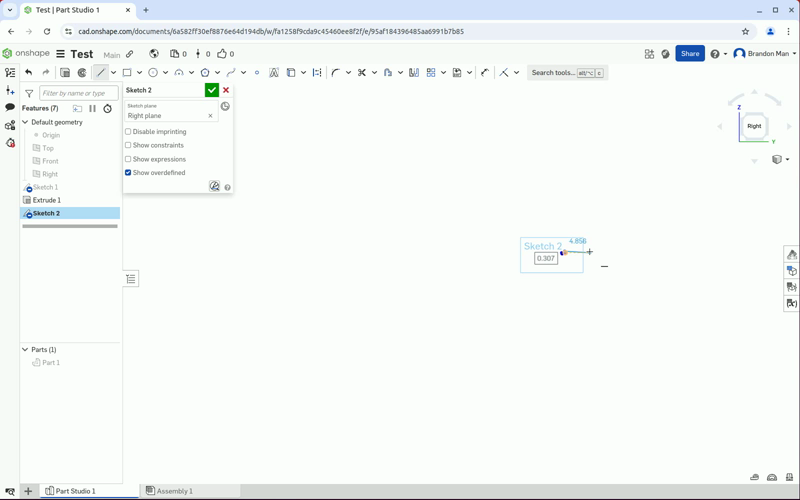
key_down(shift)
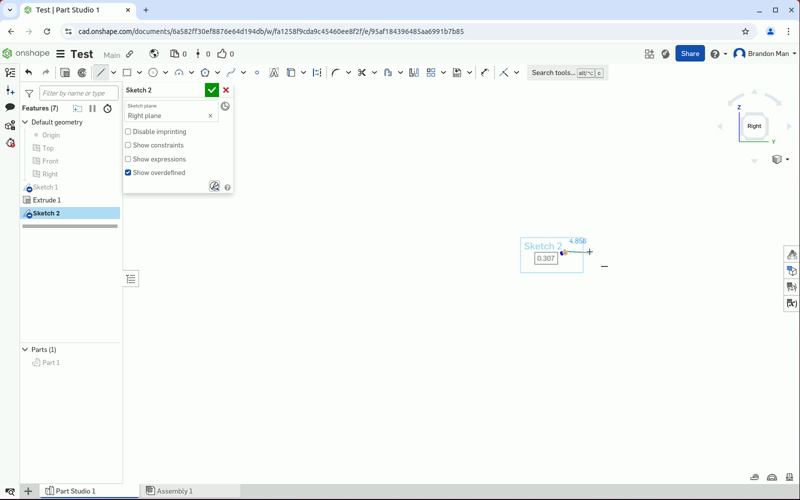
mouse_move(561, 252)
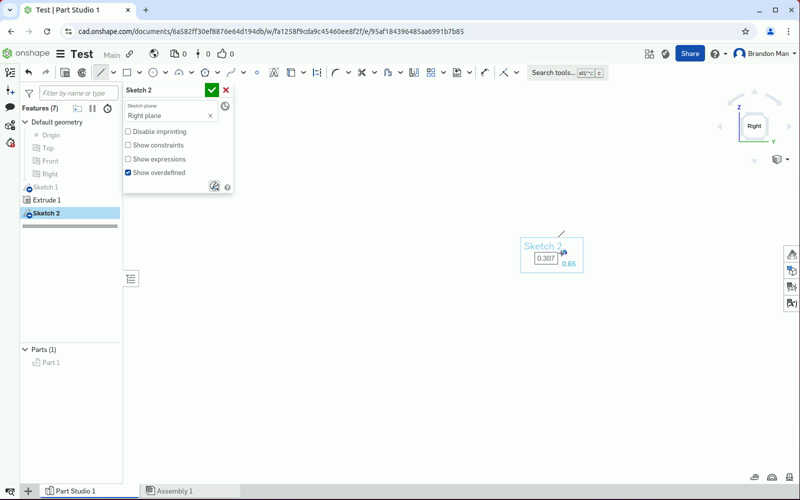
scroll(6)
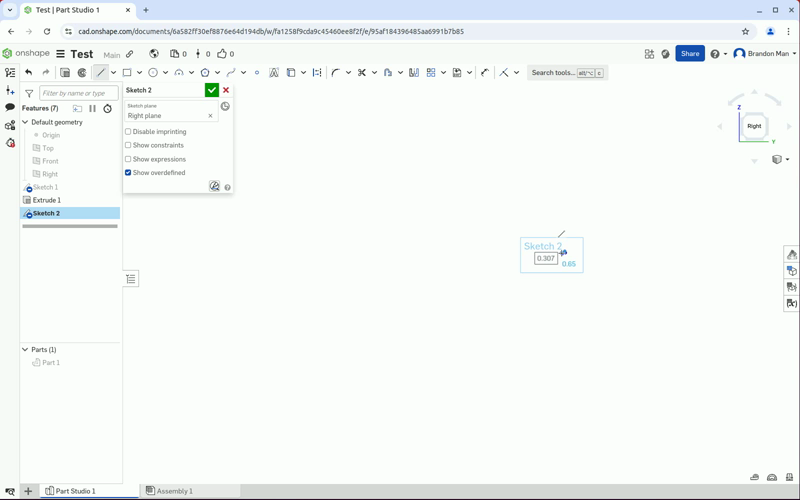
scroll(6)
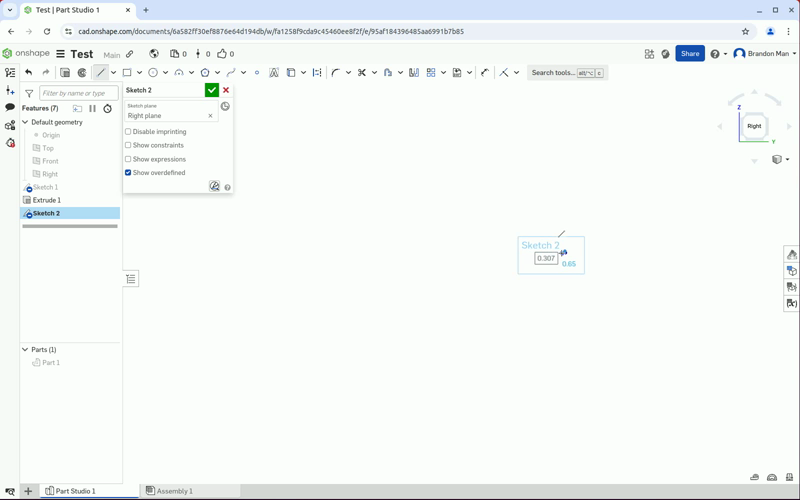
scroll(6)
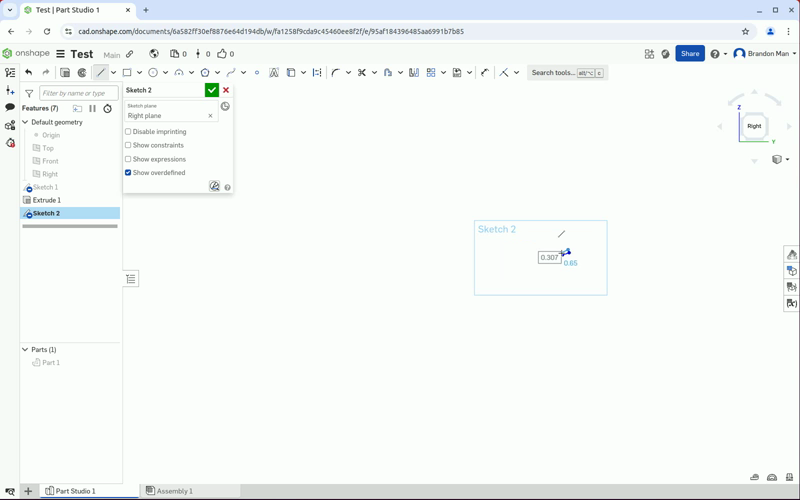
scroll(6)
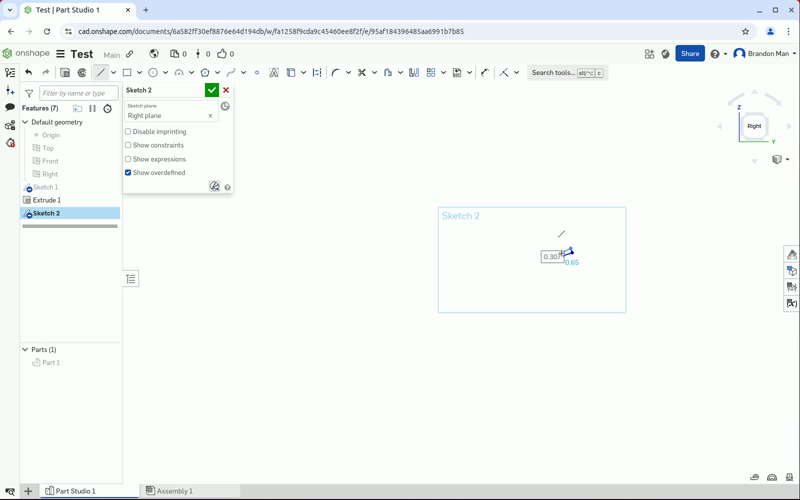
scroll(6)
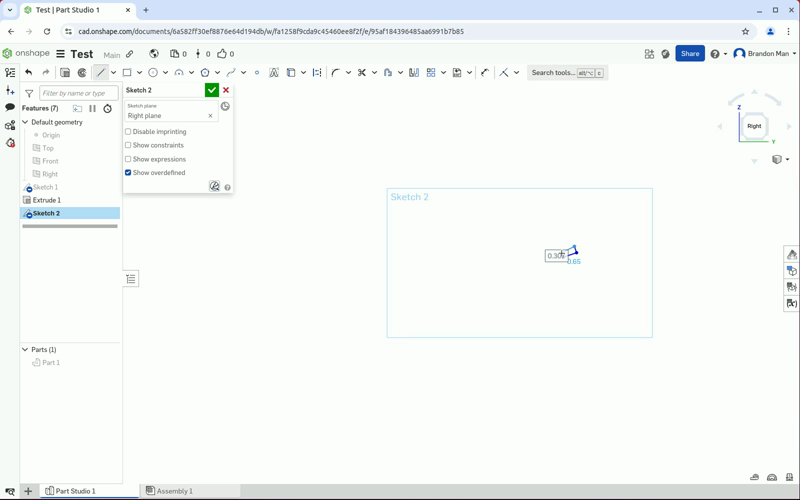
scroll(6)
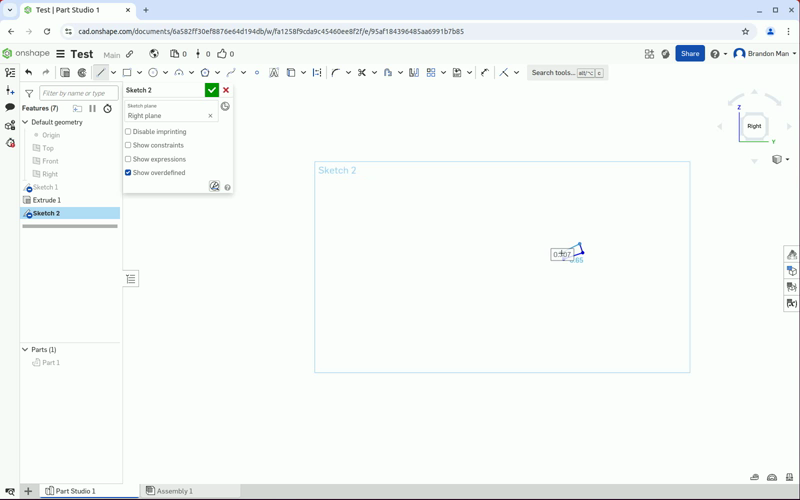
scroll(6)
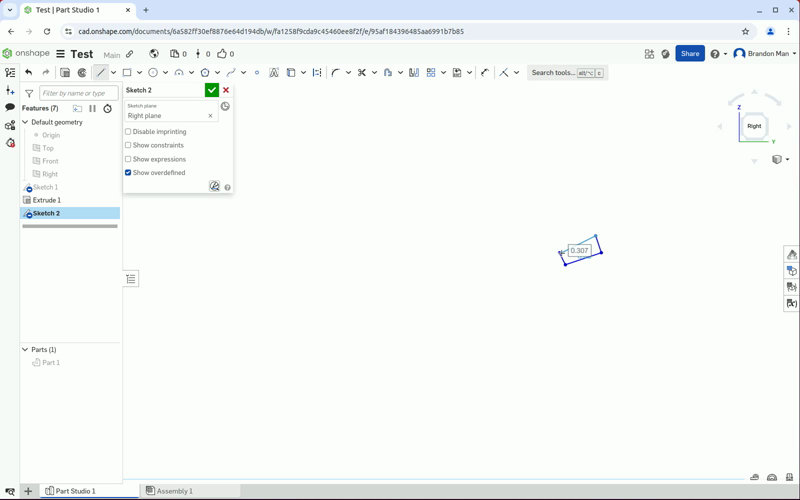
key_up(shift)
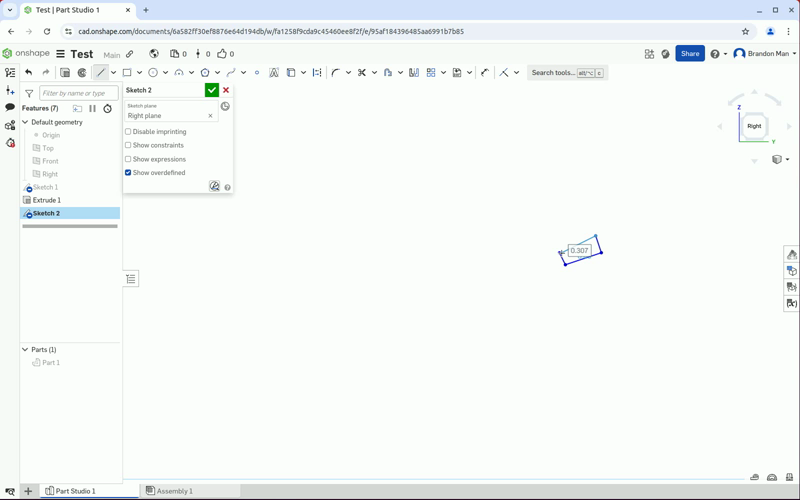
click(561, 252)
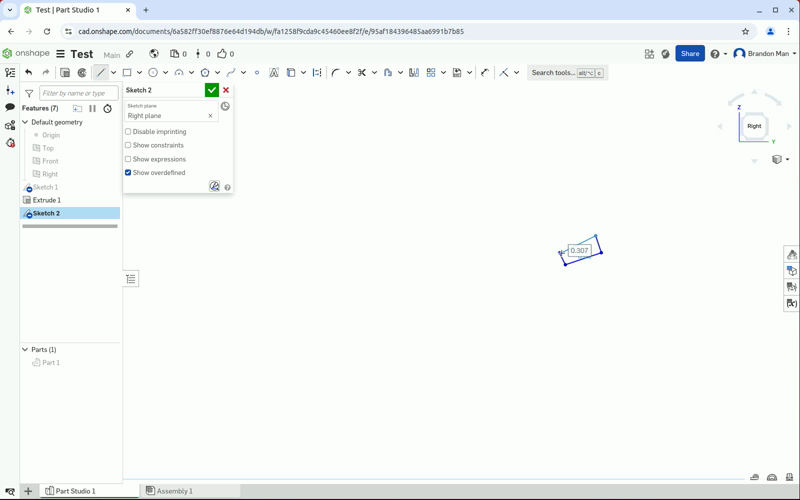
scroll(-6)
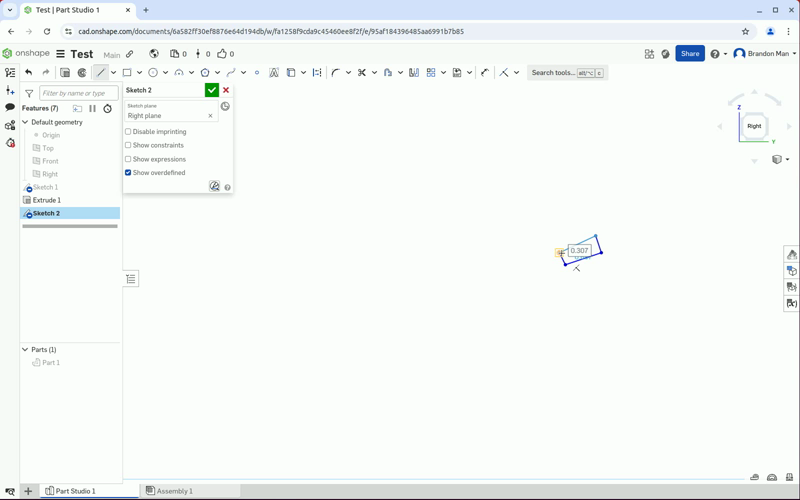
scroll(-6)
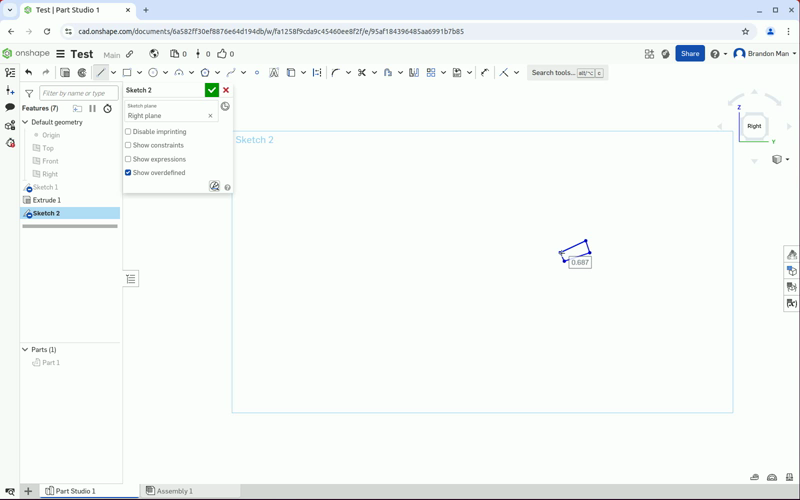
scroll(-6)
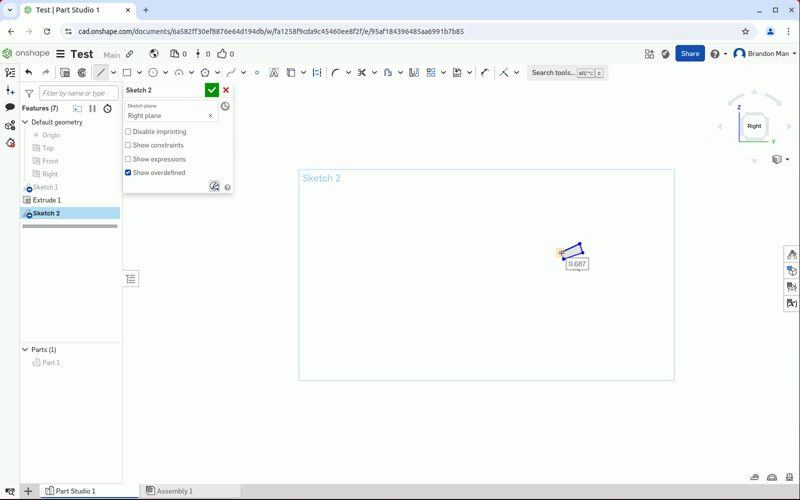
scroll(-6)
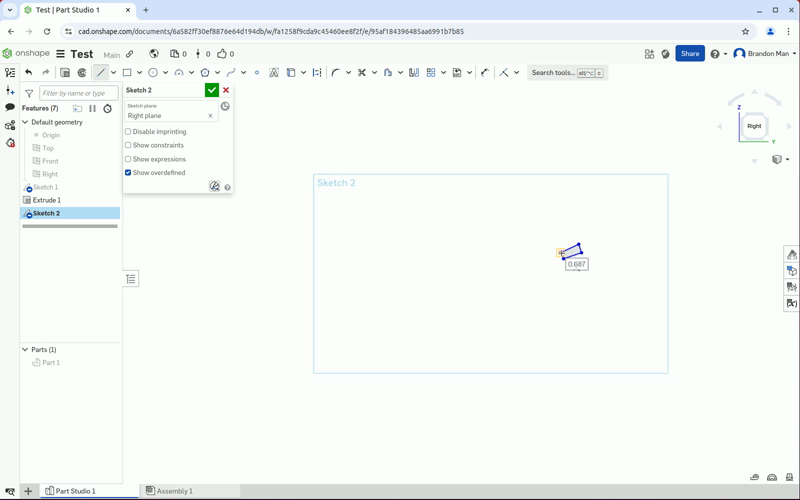
scroll(-6)
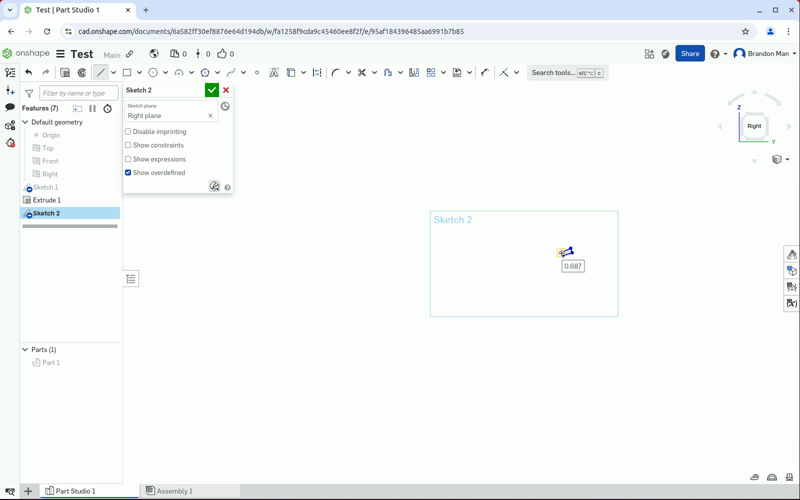
scroll(-6)
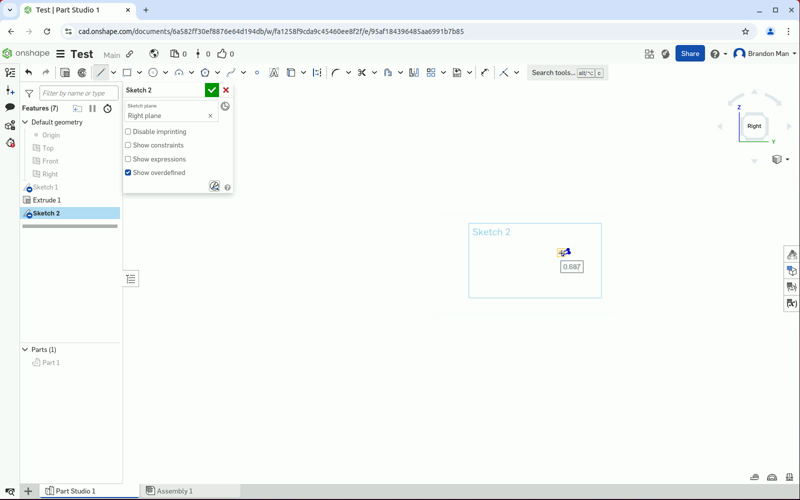
scroll(-6)
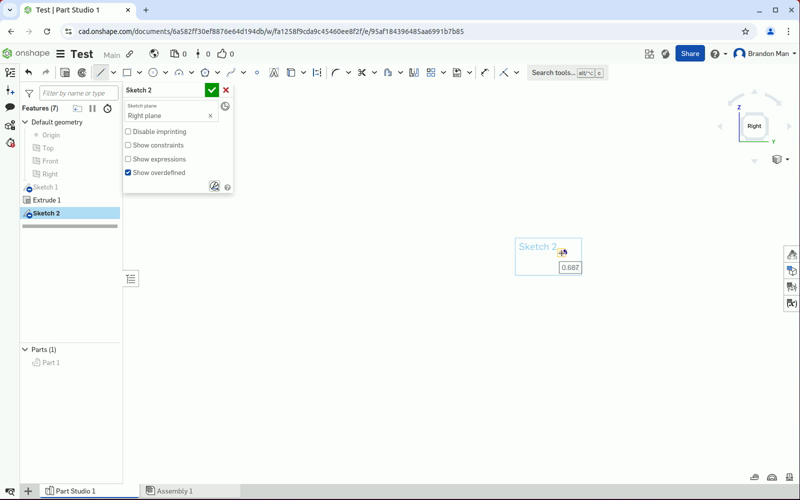
key(esc)
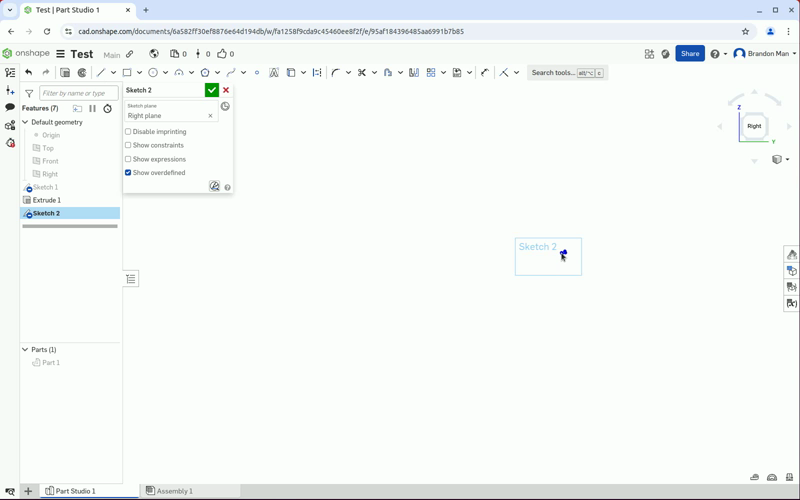
mouse_move(562, 252)
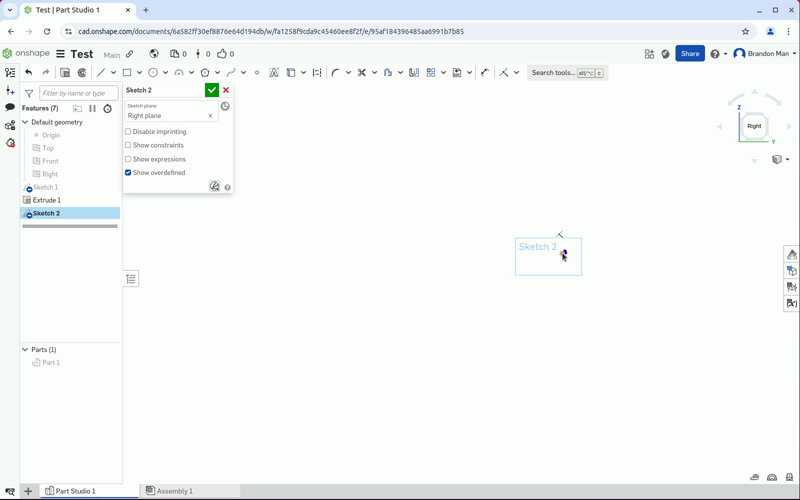
scroll(6)
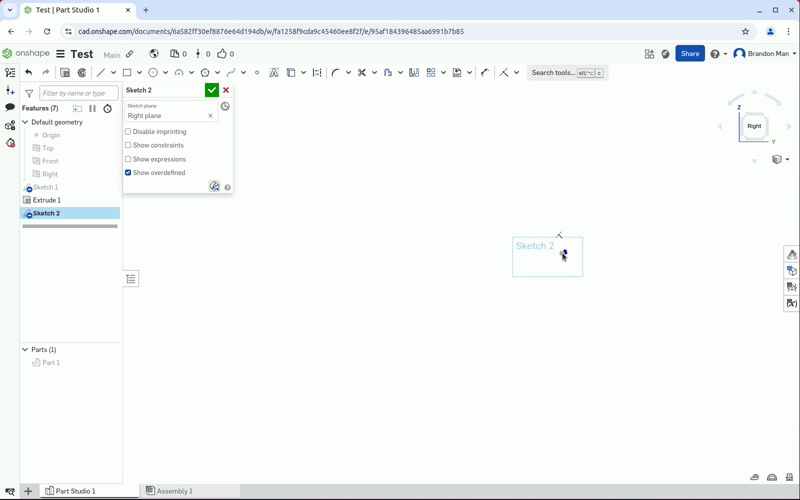
scroll(6)
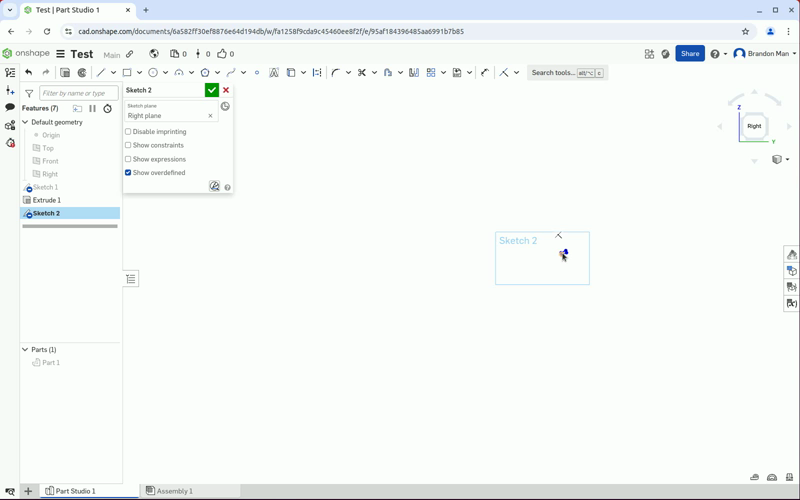
scroll(6)
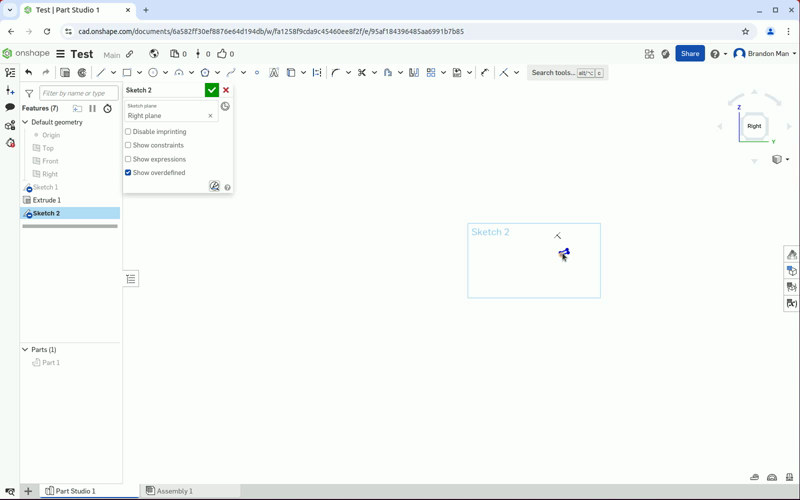
scroll(6)
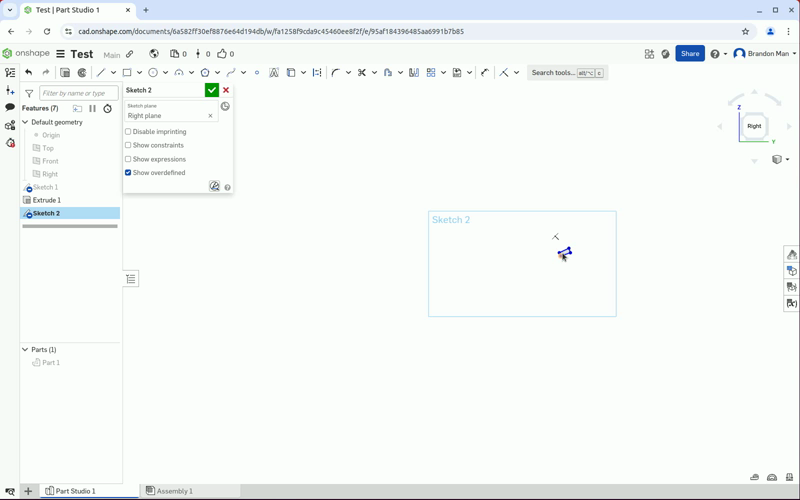
scroll(6)
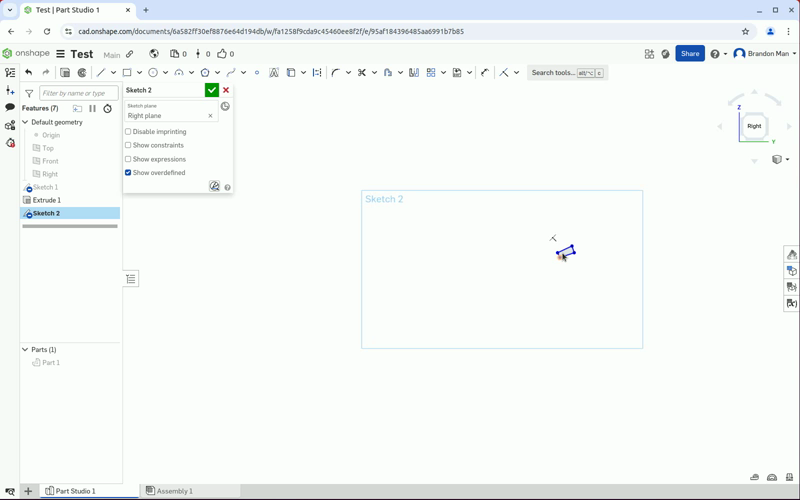
scroll(6)
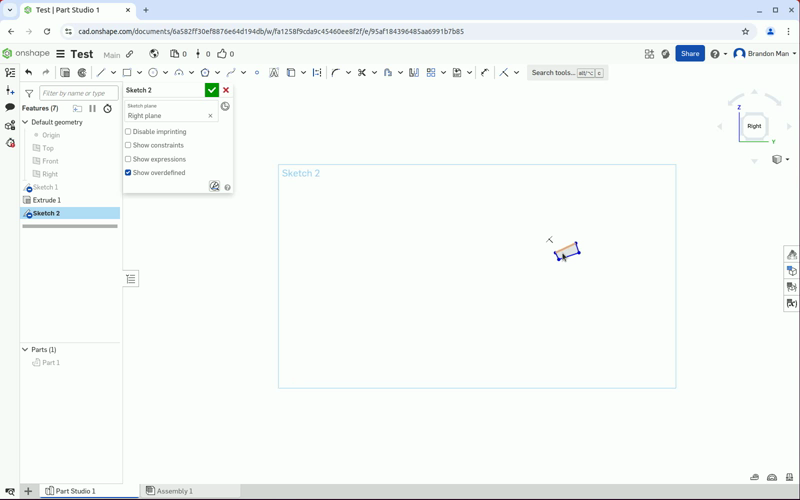
scroll(6)
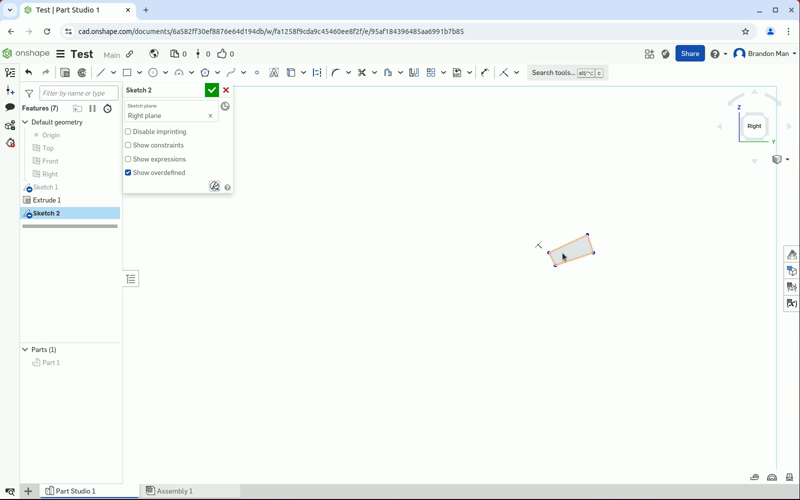
click(562, 252)
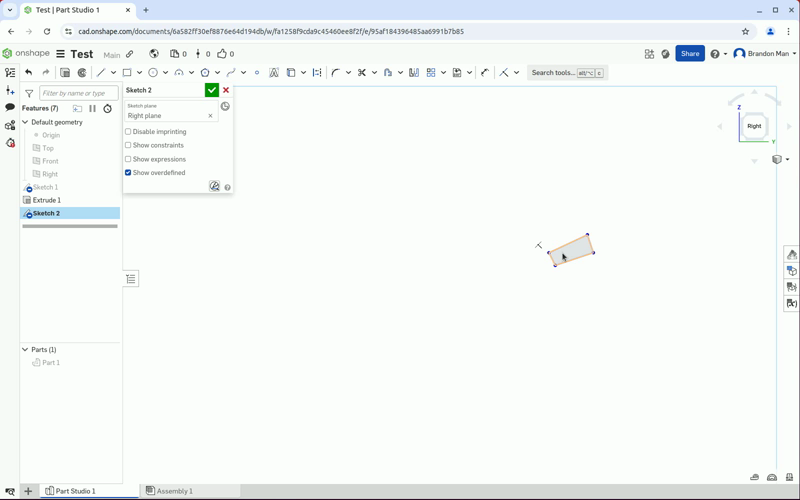
scroll(-6)
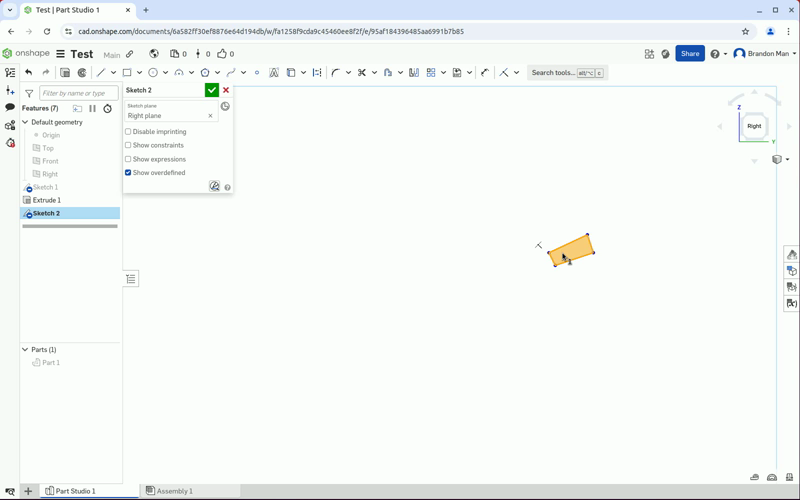
scroll(-6)
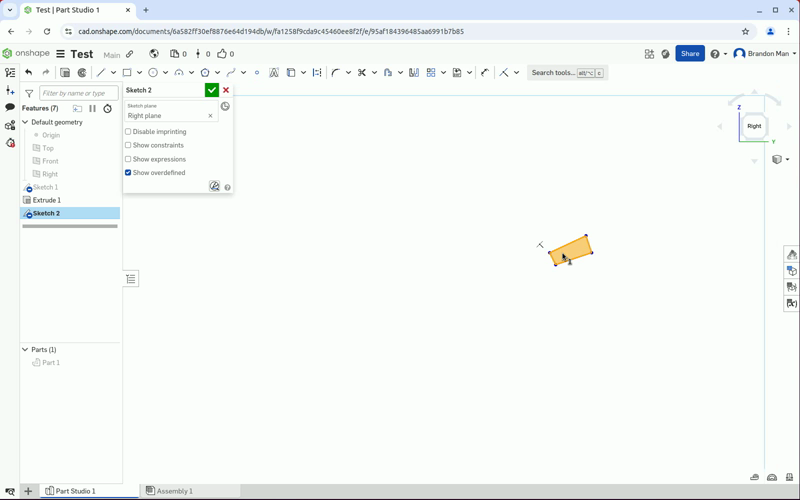
scroll(-6)
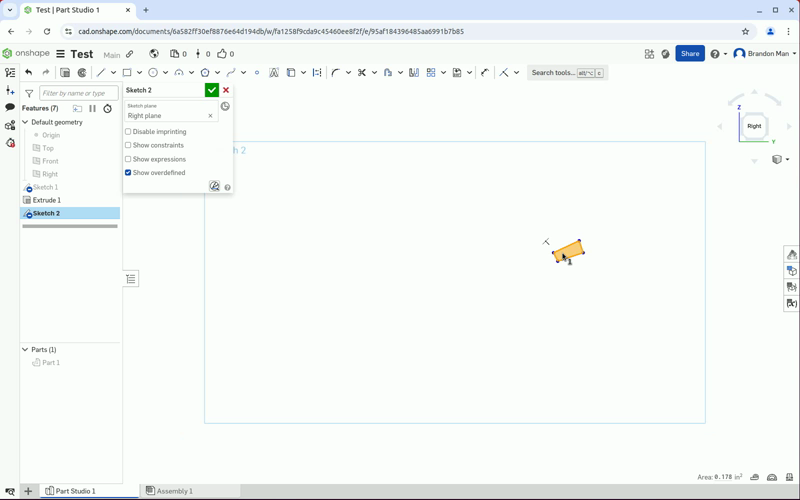
scroll(-6)
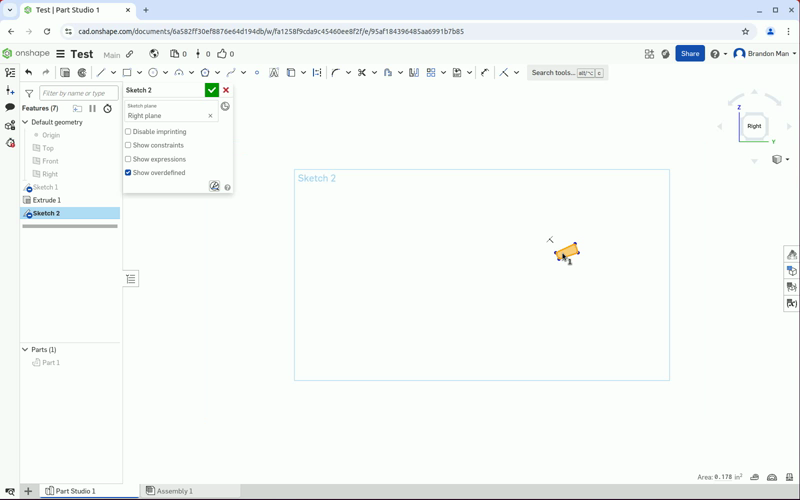
scroll(-6)
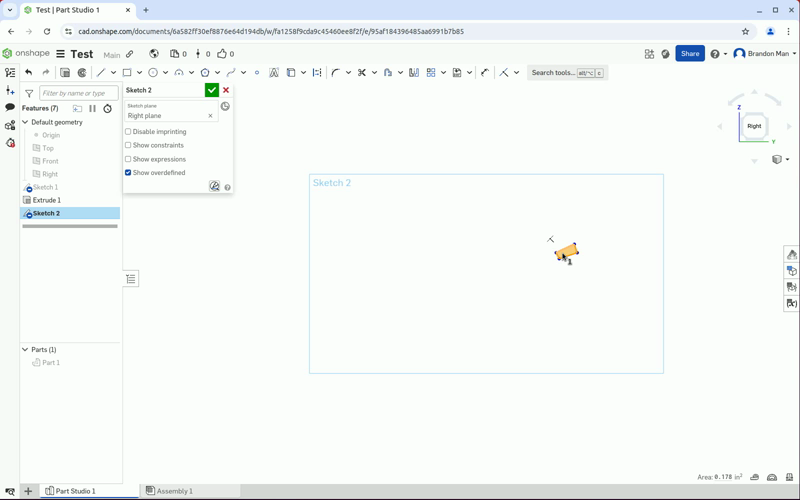
scroll(-6)
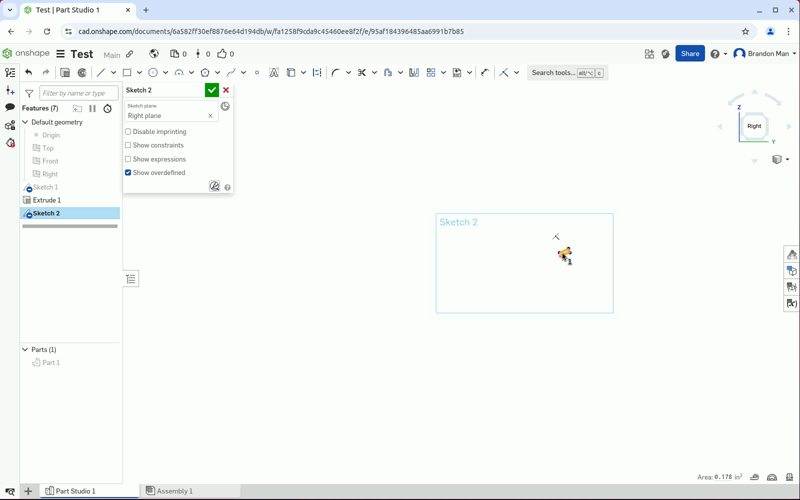
scroll(-6)
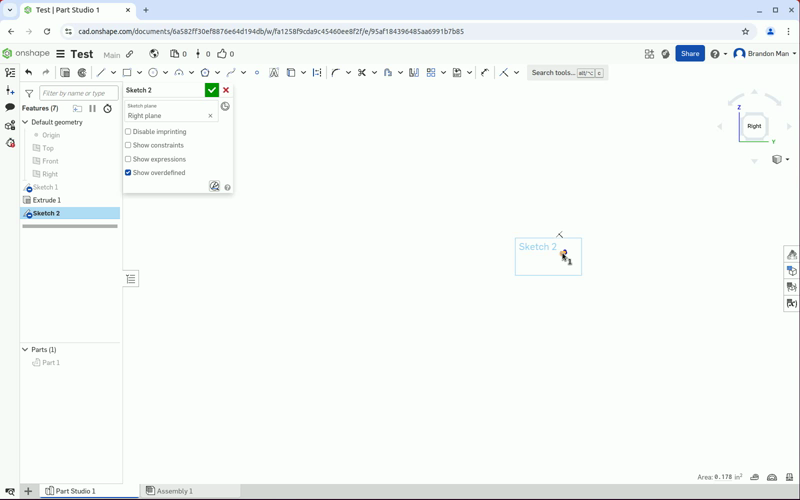
mouse_move(73, 352)
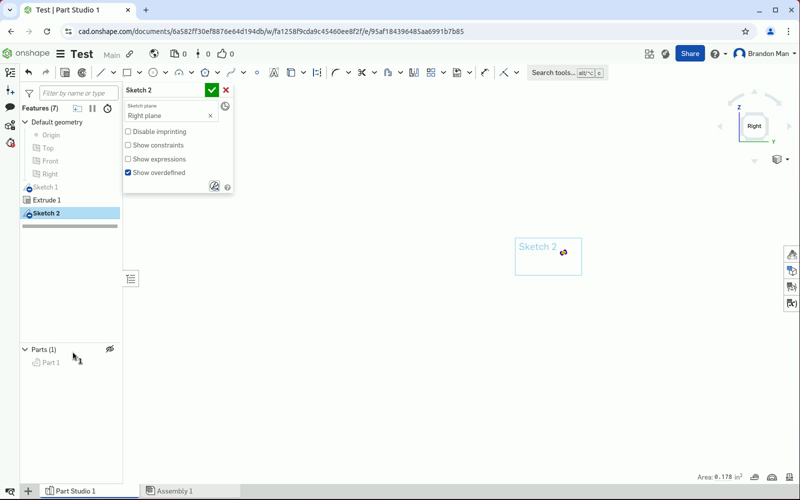
key(shift+y)
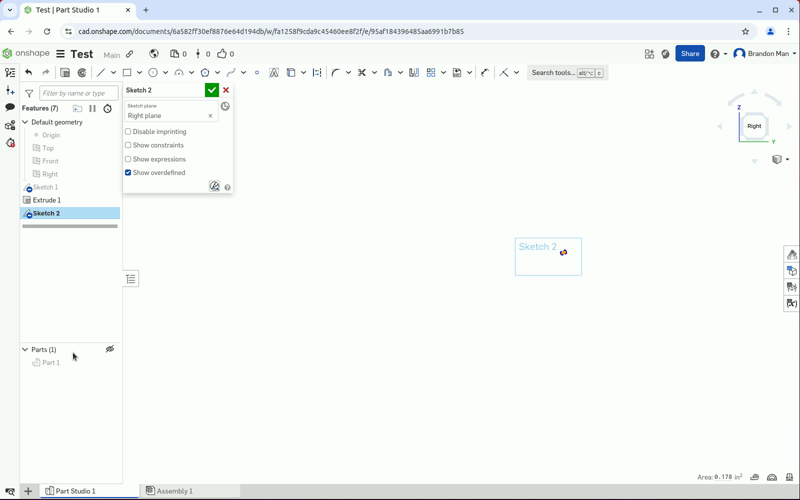
key(shift+e)
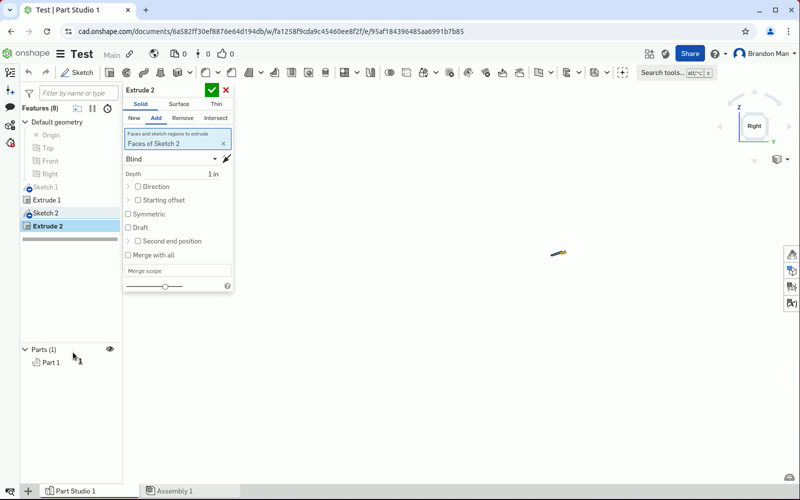
mouse_move(143, 106)
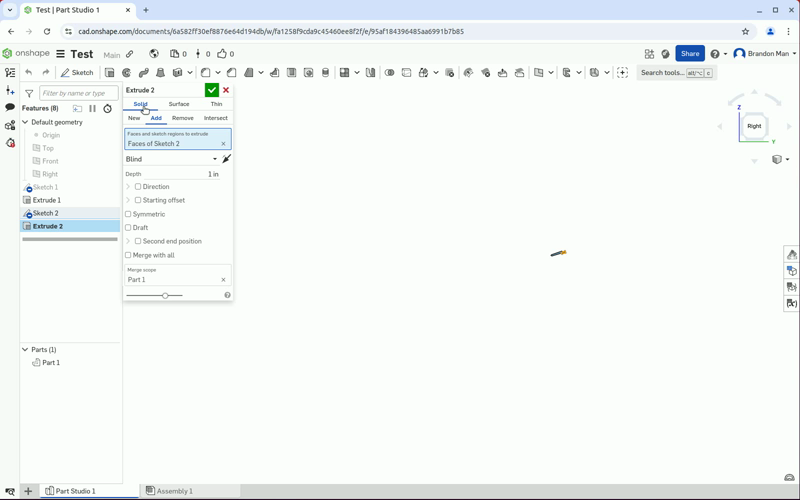
click(143, 106)
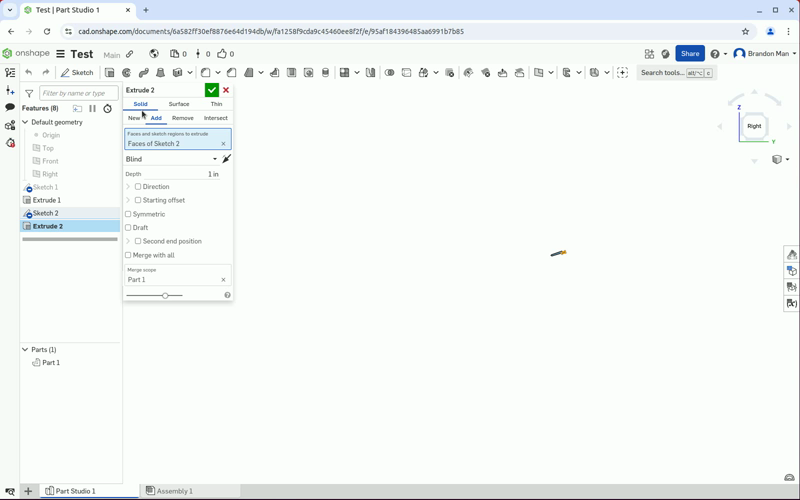
mouse_move(137, 120)
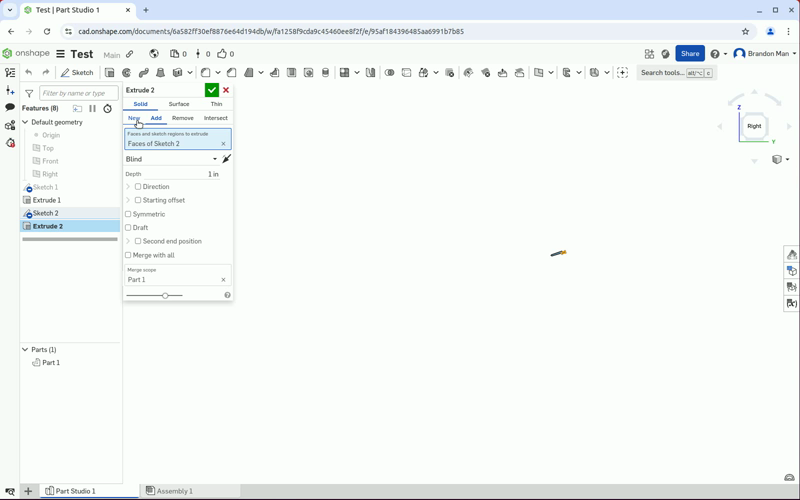
click(137, 120)
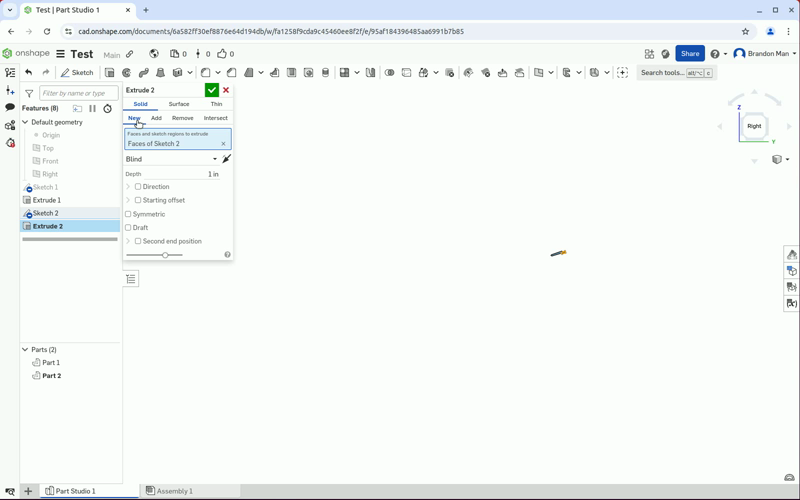
key(tab, 4)
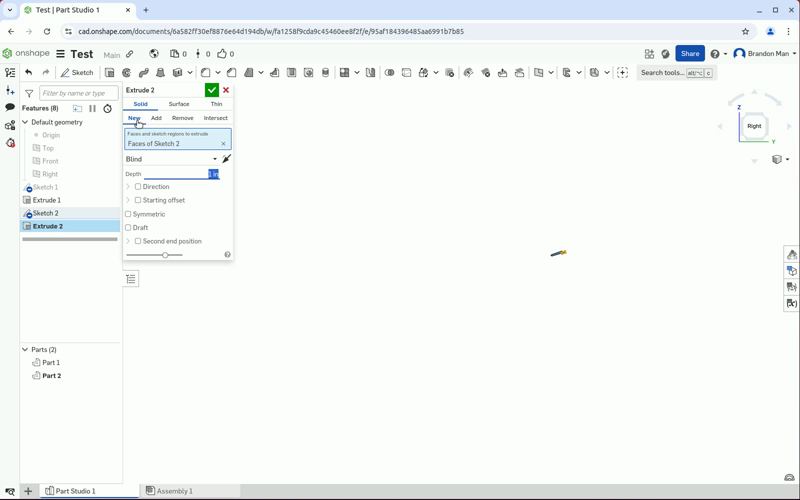
text(0.482)
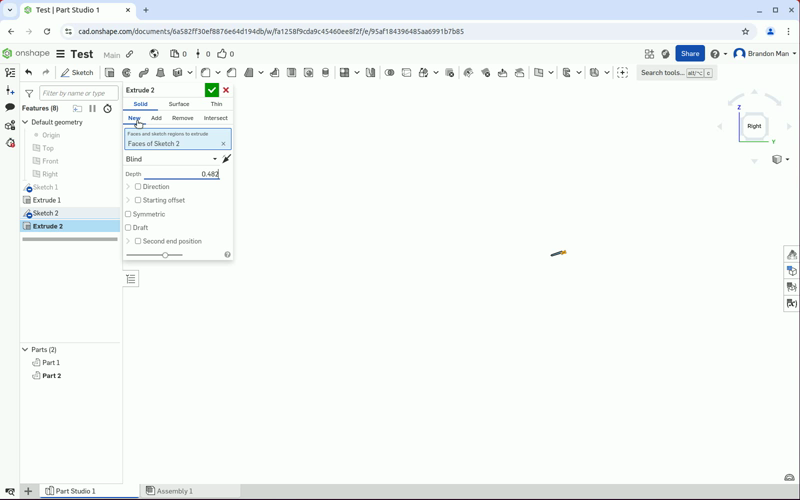
key(tab, 3)
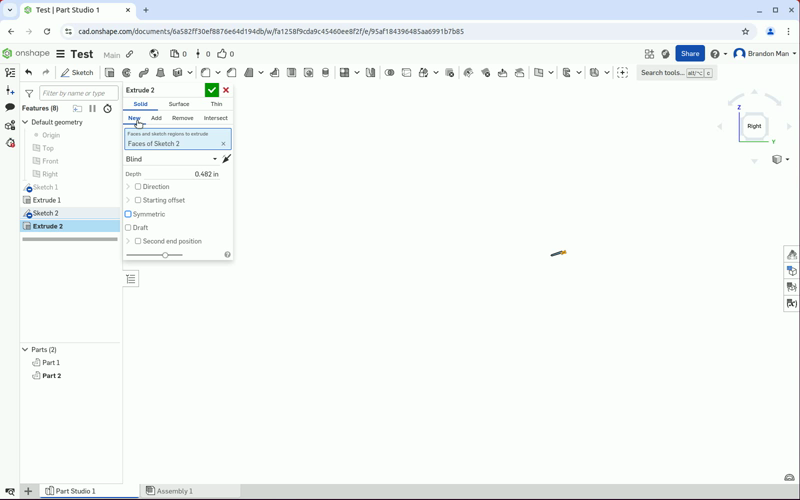
key(space)
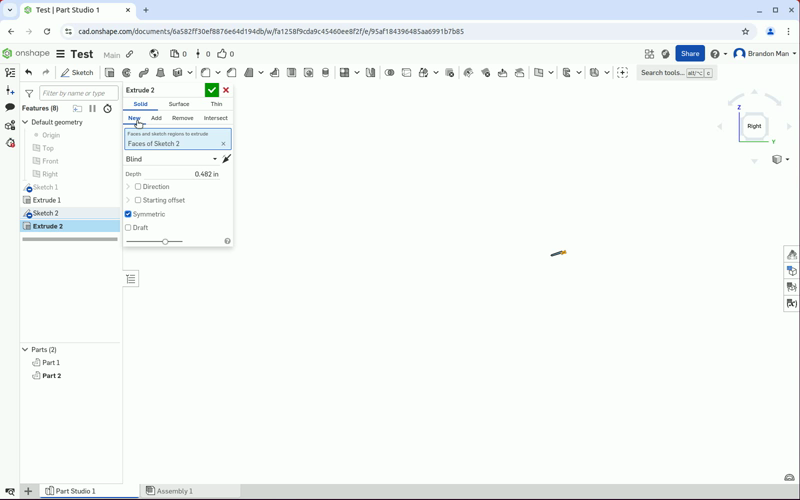
key(enter)
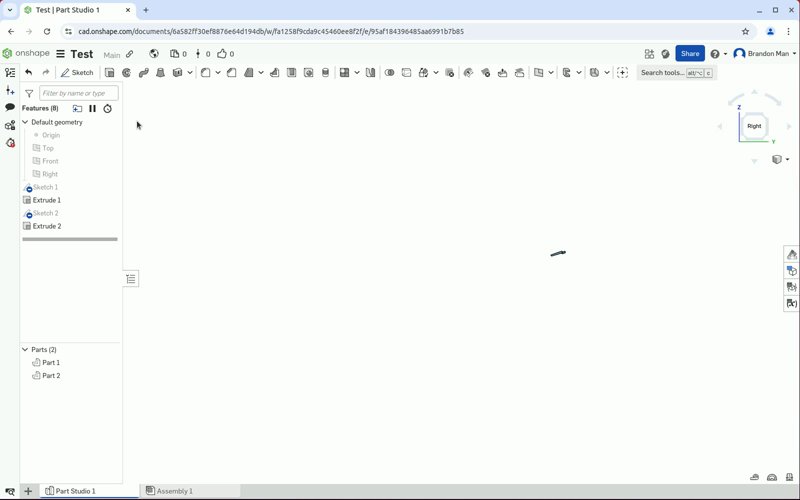
key(shift+h)
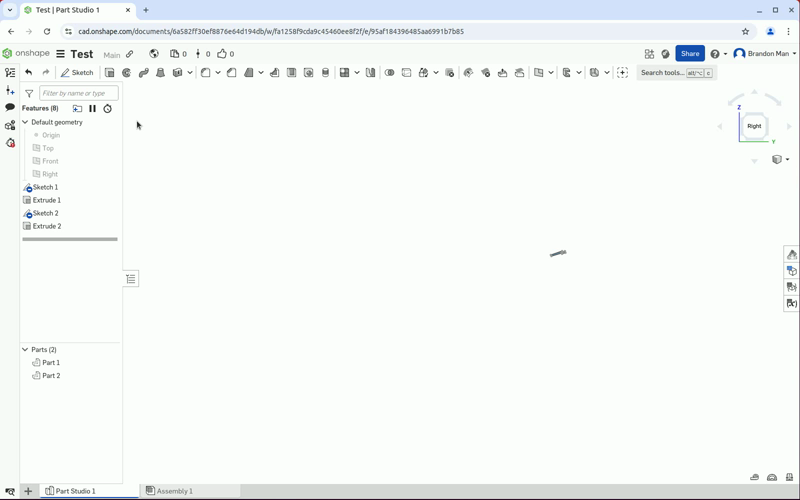
key(shift+h)
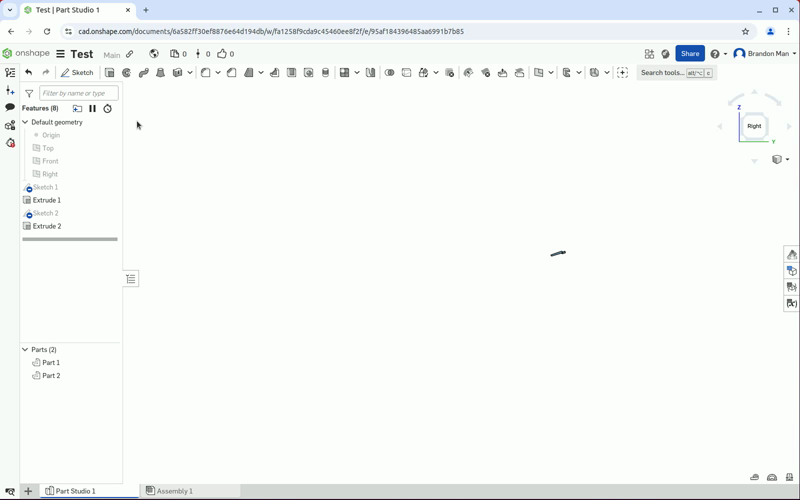
mouse_move(73, 189)
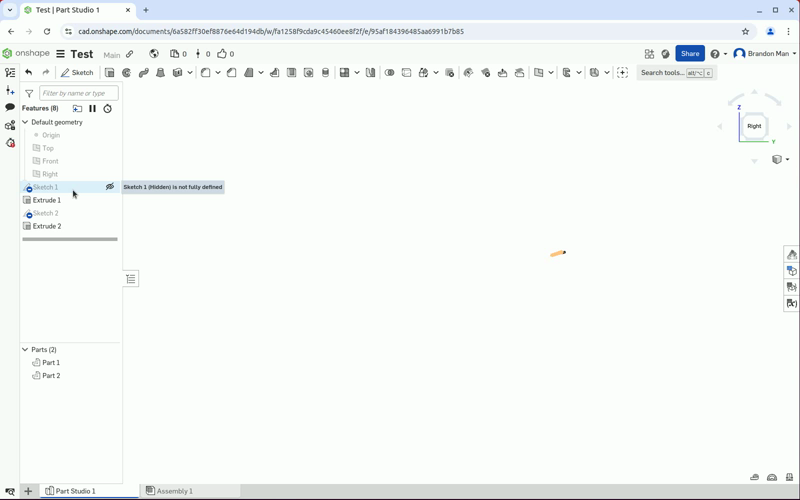
click(73, 189)
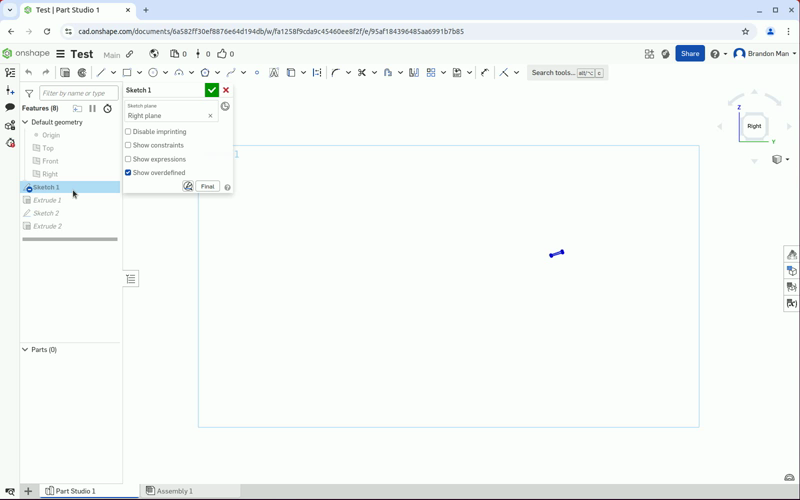
mouse_move(229, 92)
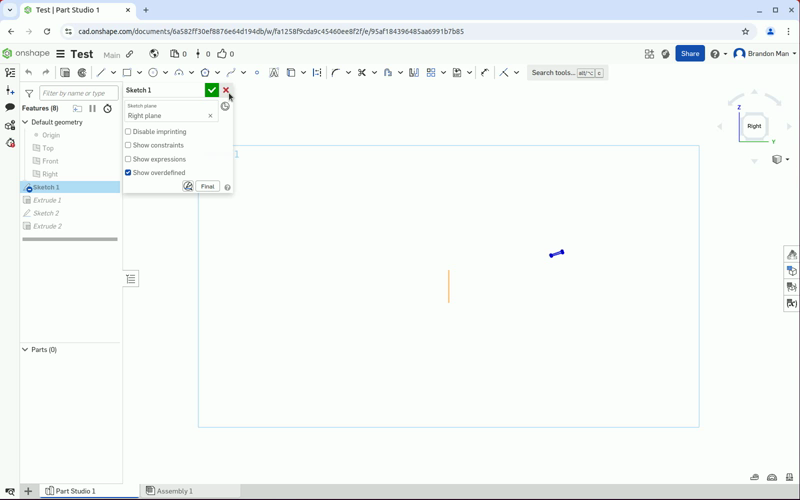
click(229, 92)
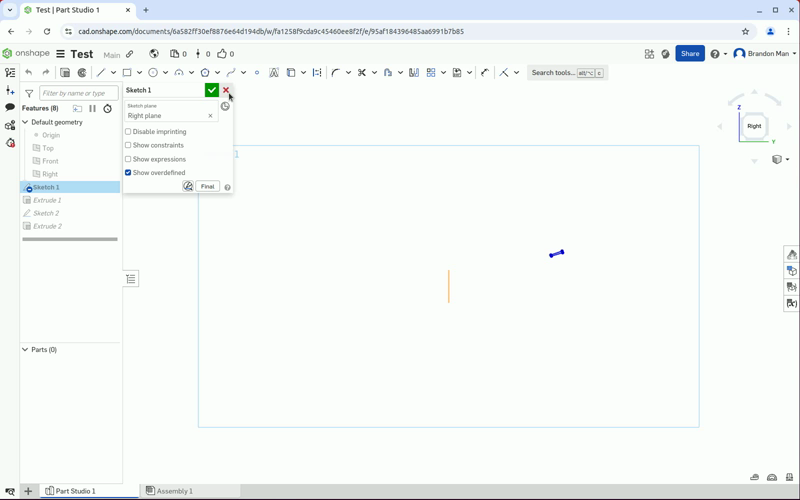
key(shift+s)
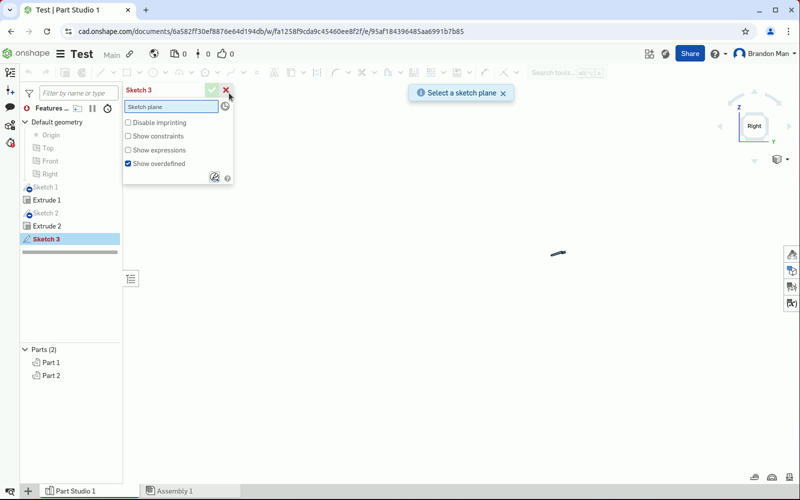
mouse_move(73, 176)
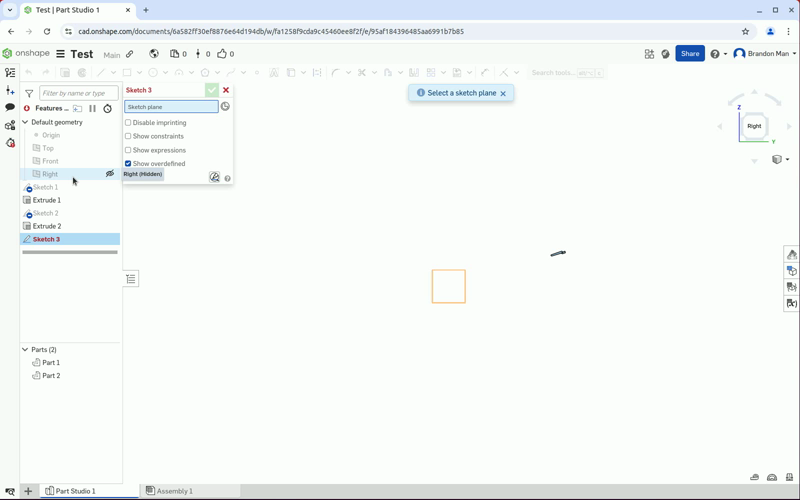
click(73, 176)
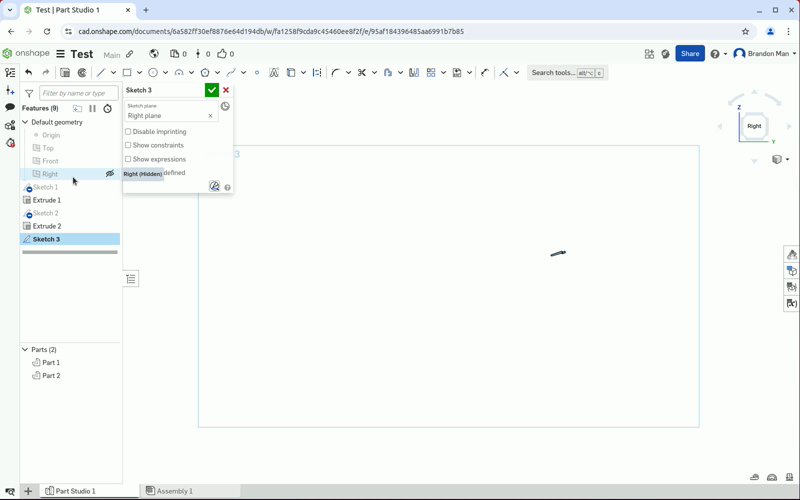
mouse_move(73, 352)
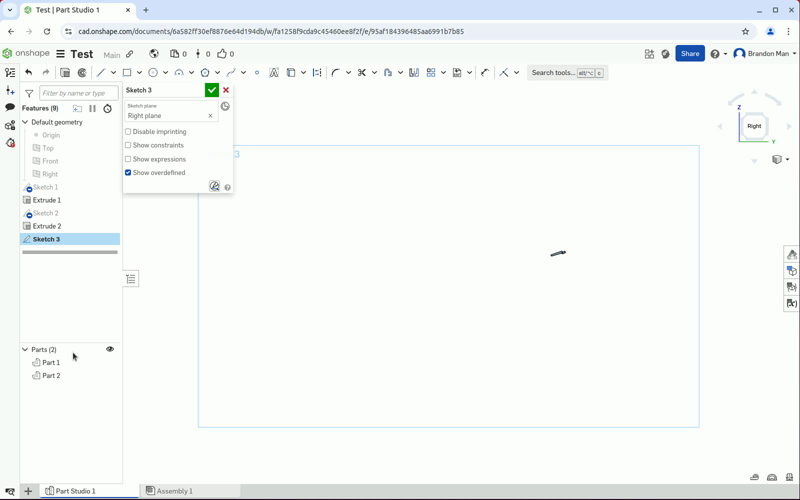
key(y)
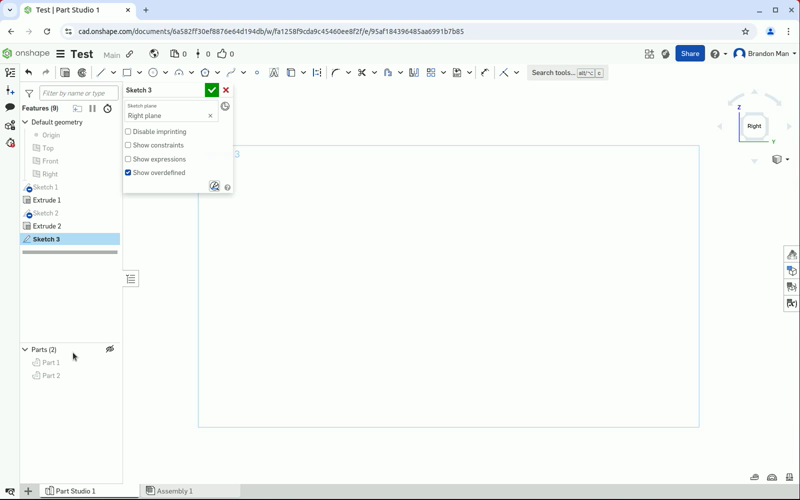
key(l)
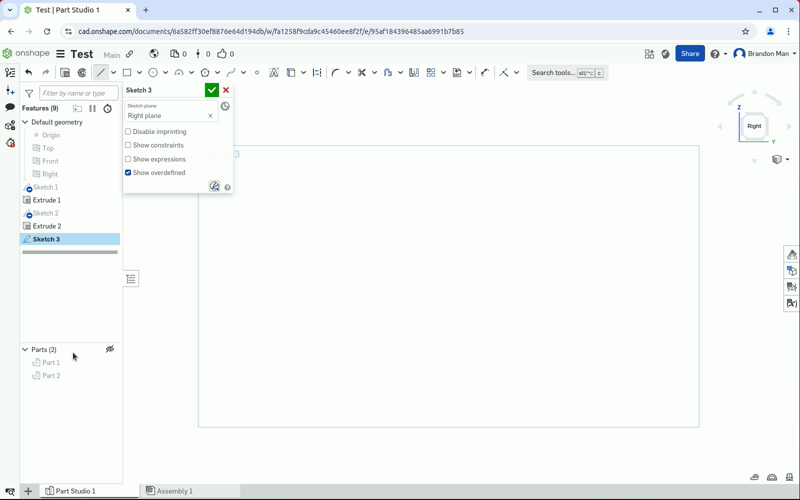
key_down(shift)
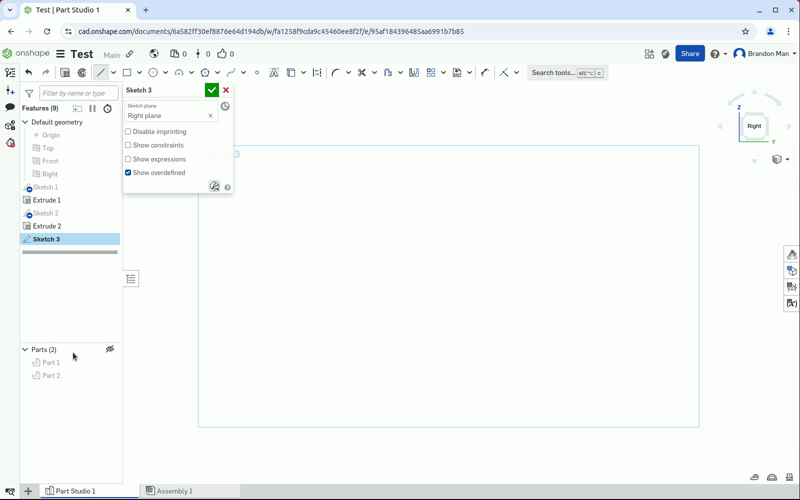
mouse_move(564, 251)
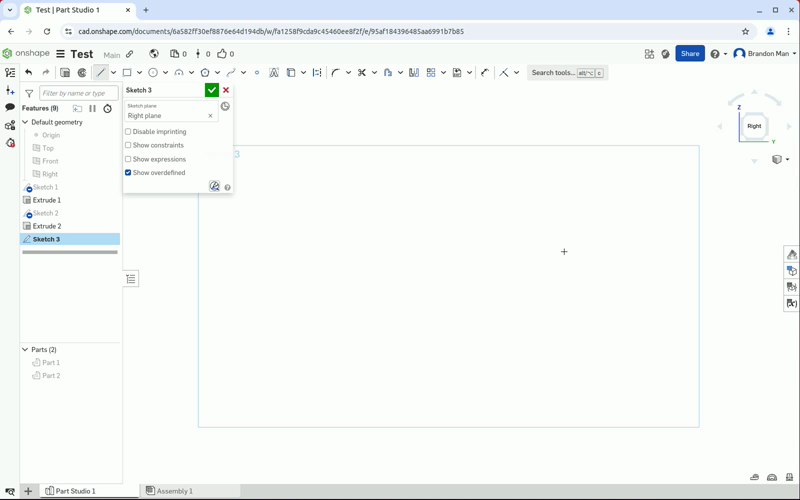
click(564, 251)
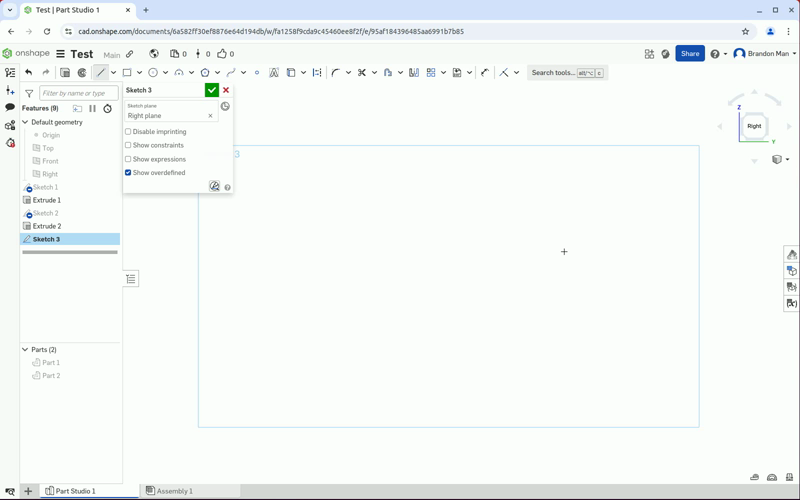
key_up(shift)
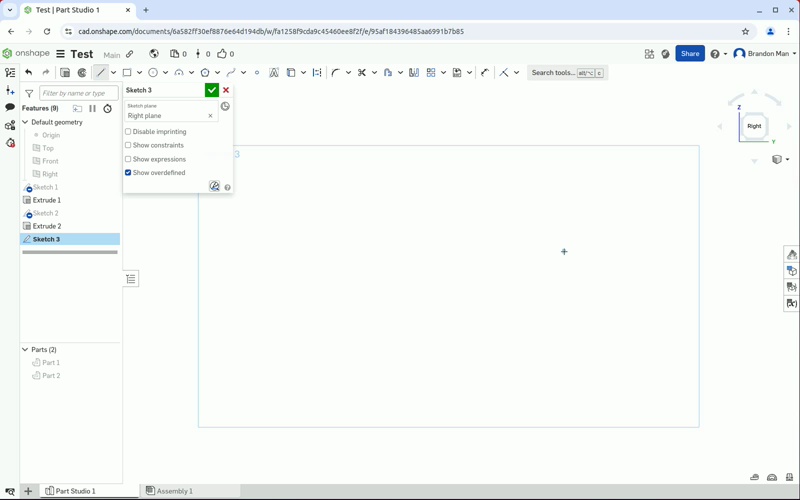
key_down(shift)
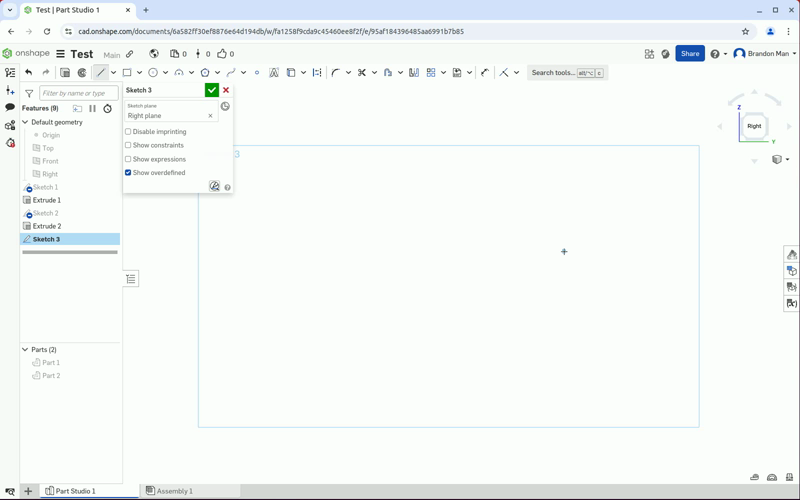
mouse_move(589, 251)
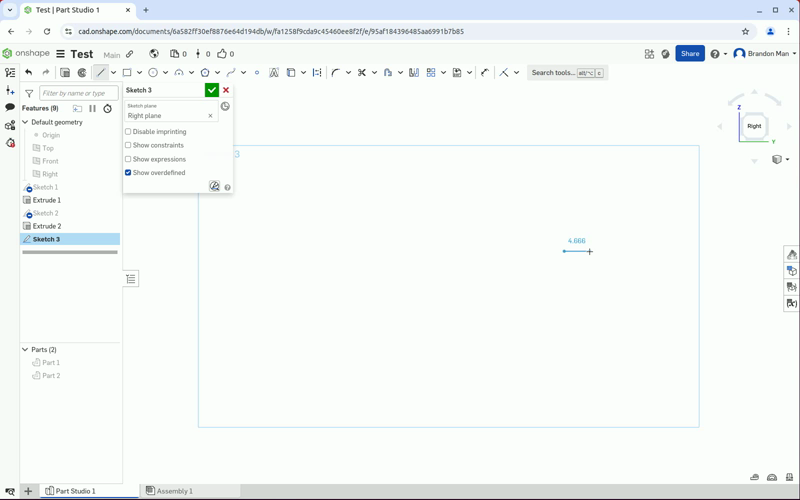
mouse_move(564, 252)
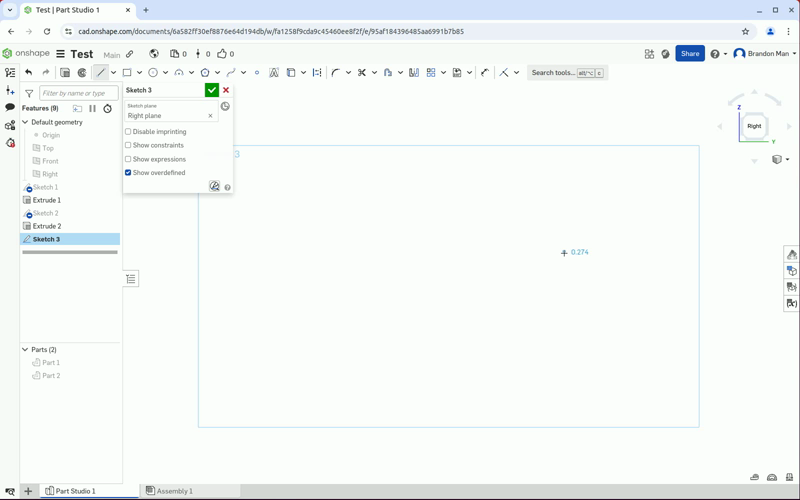
scroll(6)
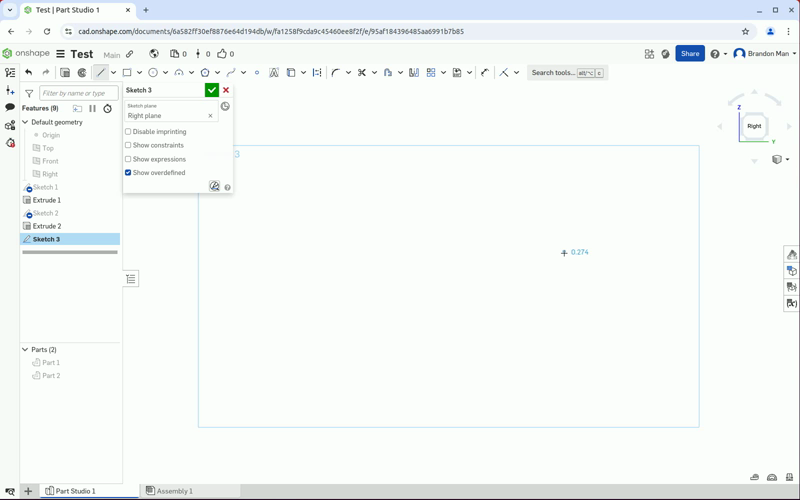
scroll(6)
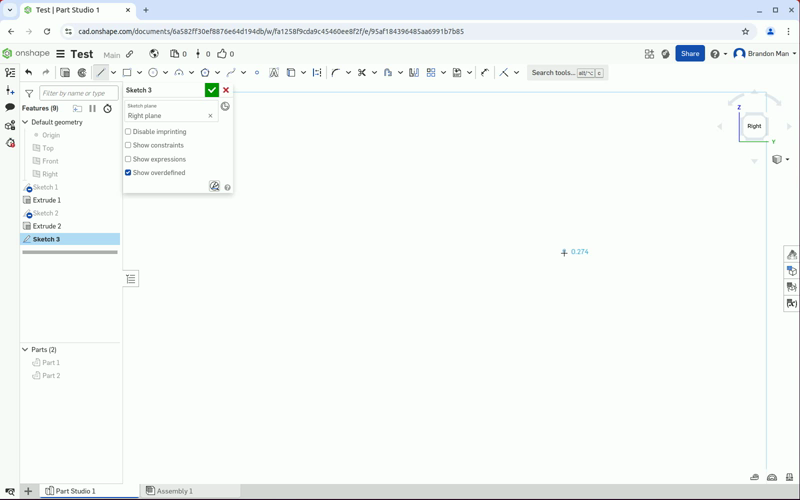
scroll(6)
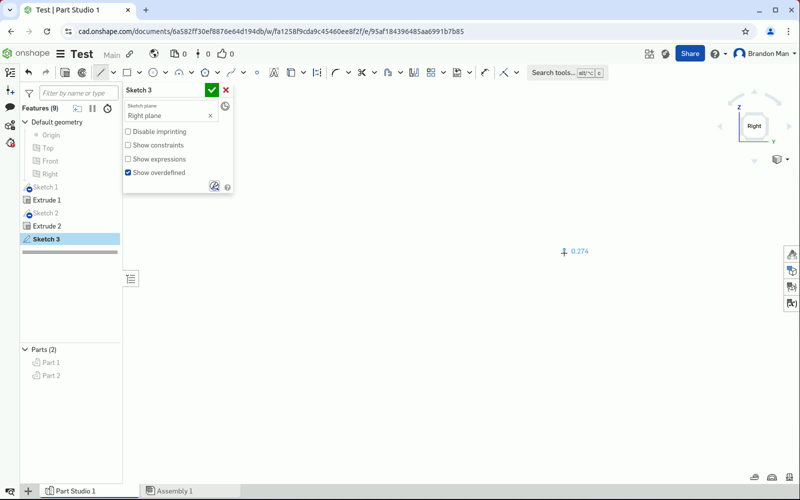
scroll(6)
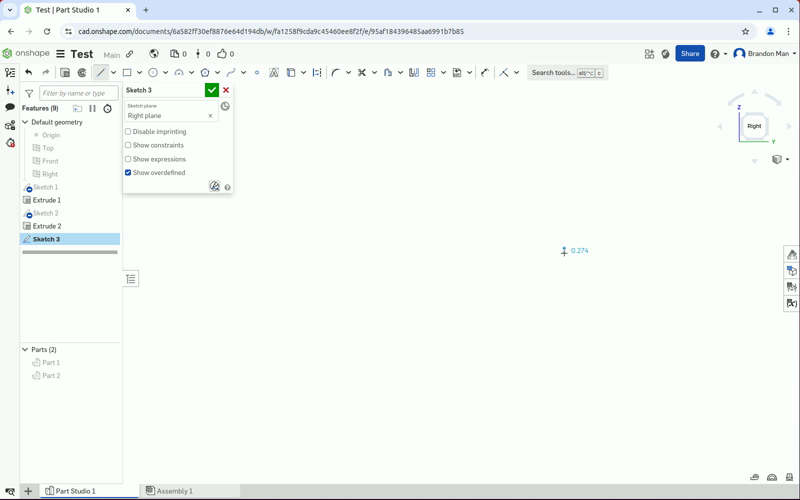
scroll(6)
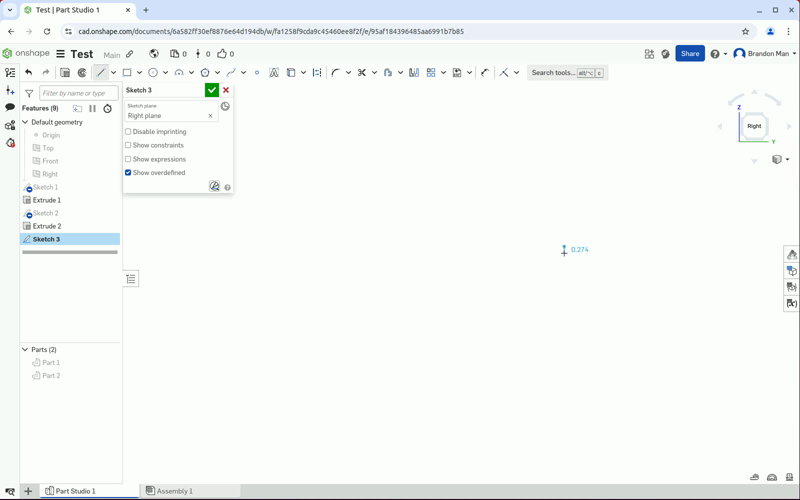
scroll(6)
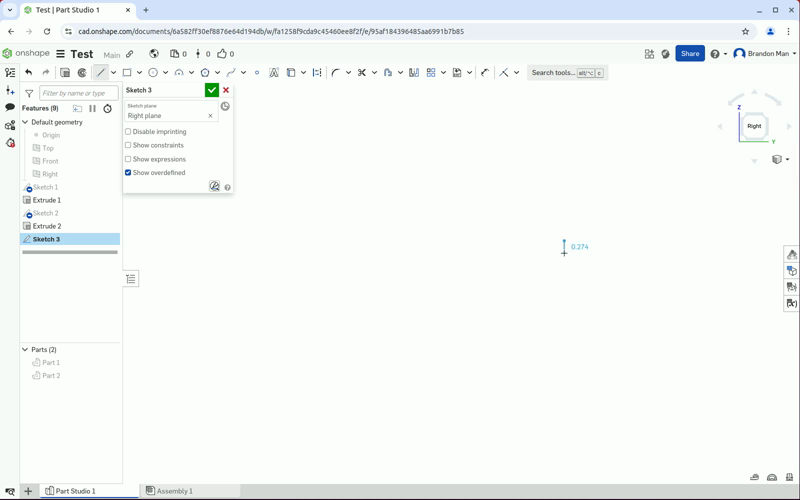
scroll(6)
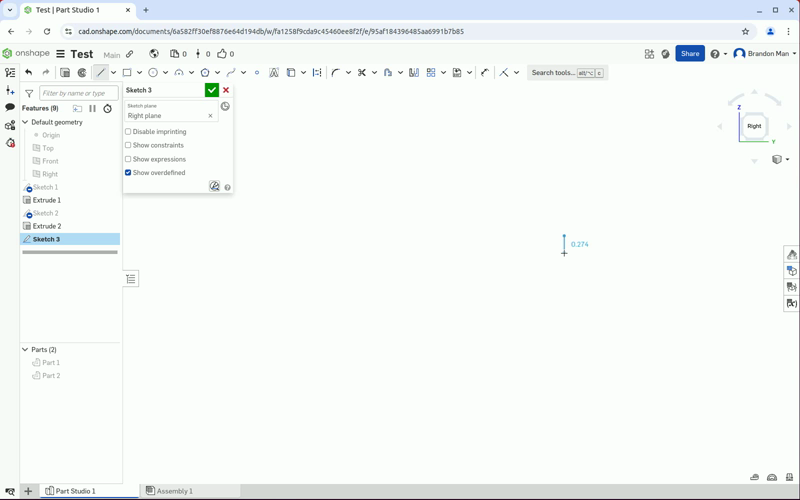
click(564, 252)
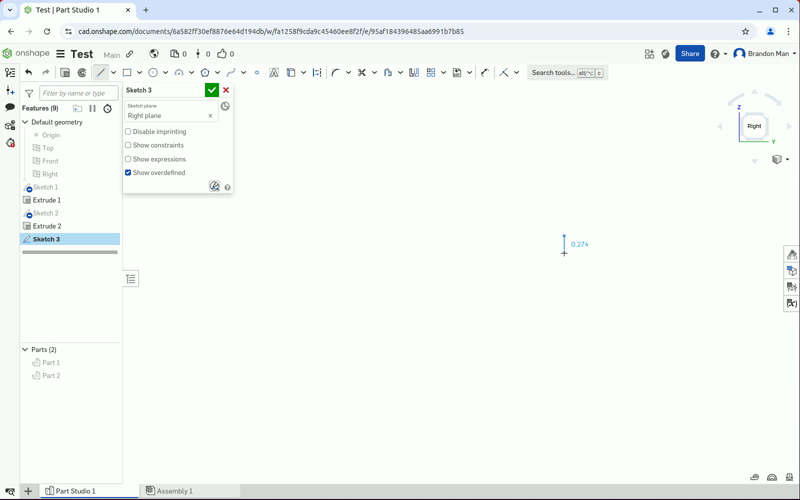
scroll(-6)
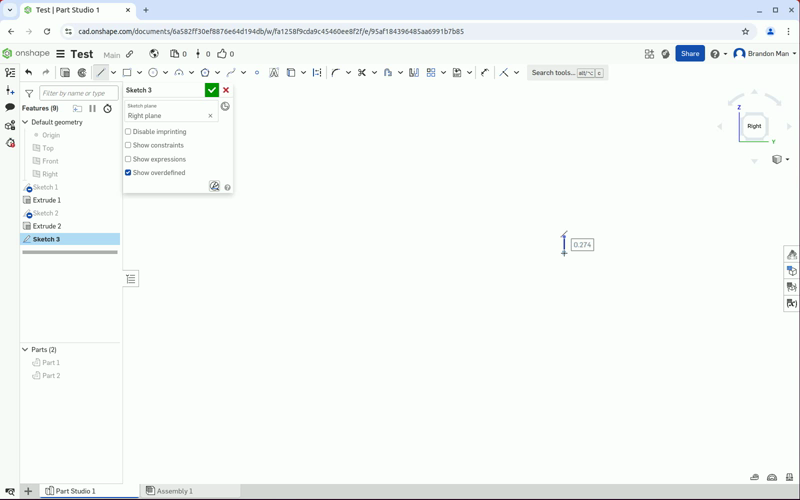
scroll(-6)
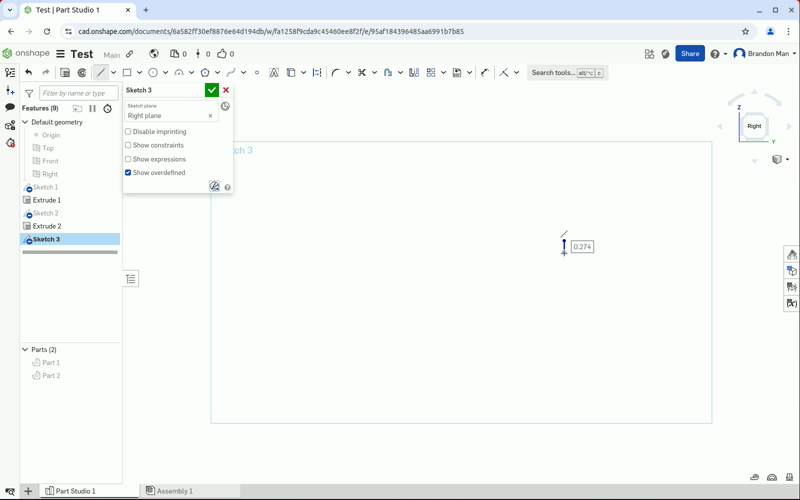
scroll(-6)
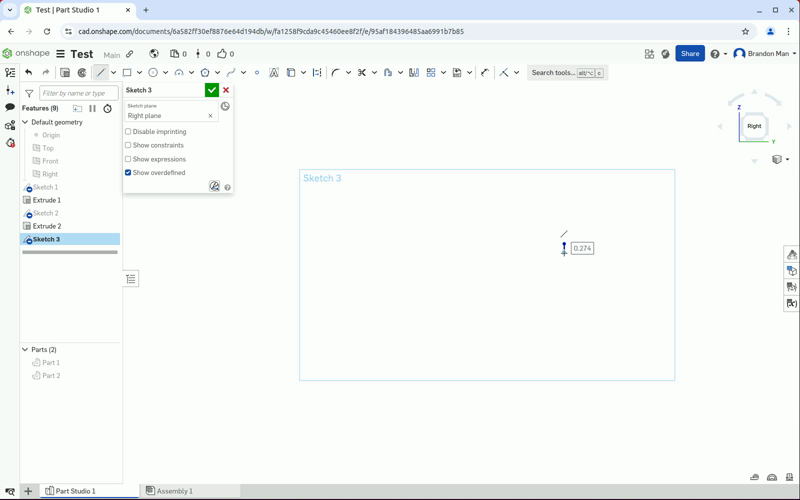
scroll(-6)
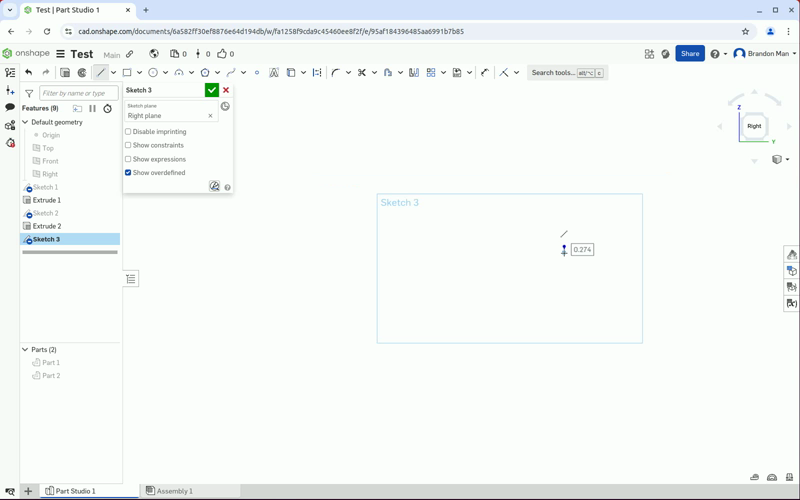
scroll(-6)
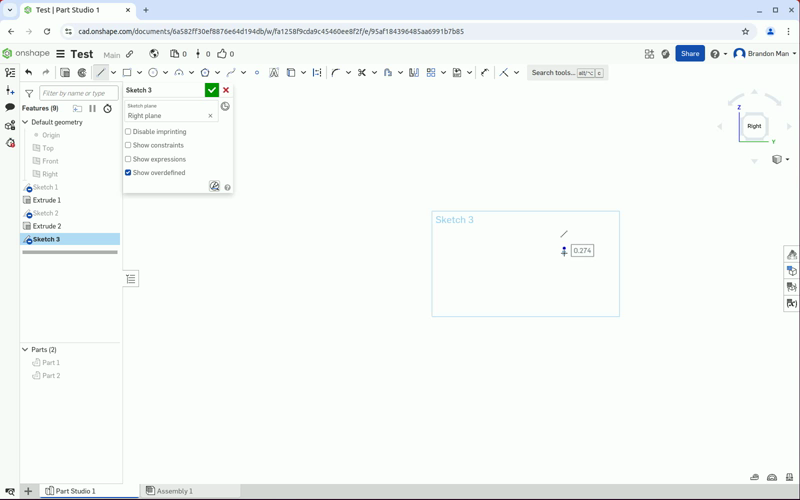
scroll(-6)
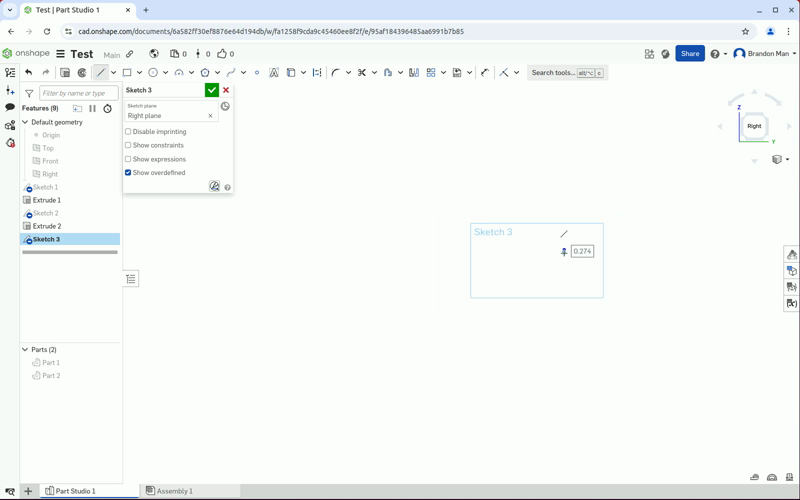
scroll(-6)
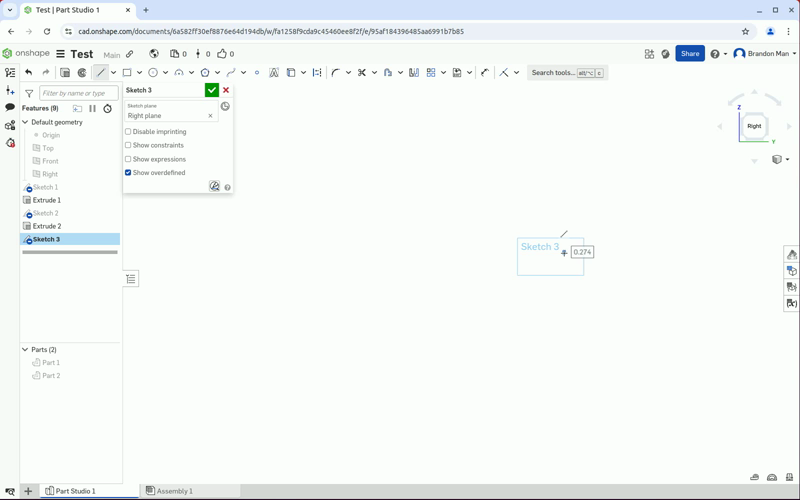
key_up(shift)
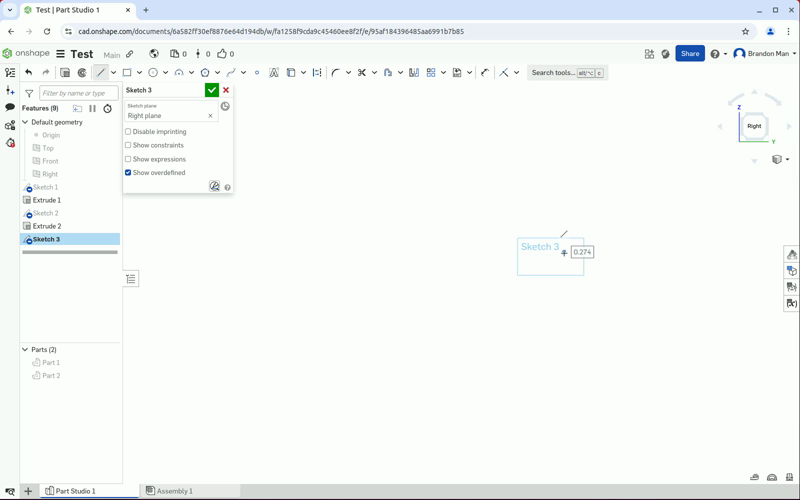
key_down(shift)
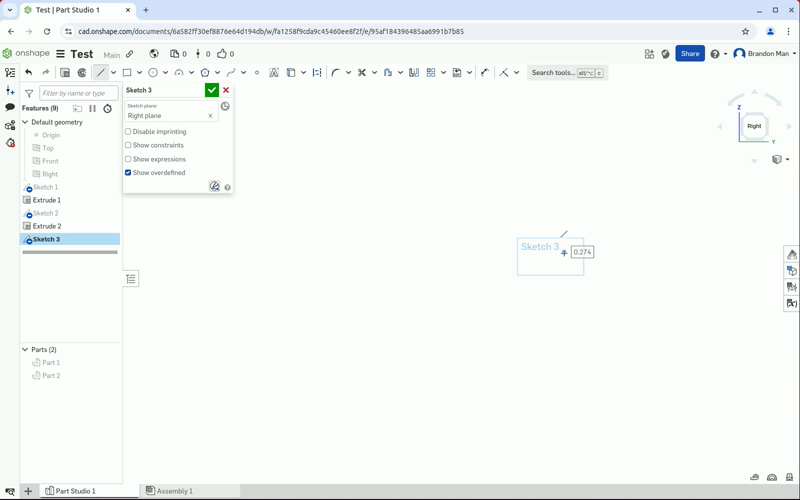
mouse_move(589, 252)
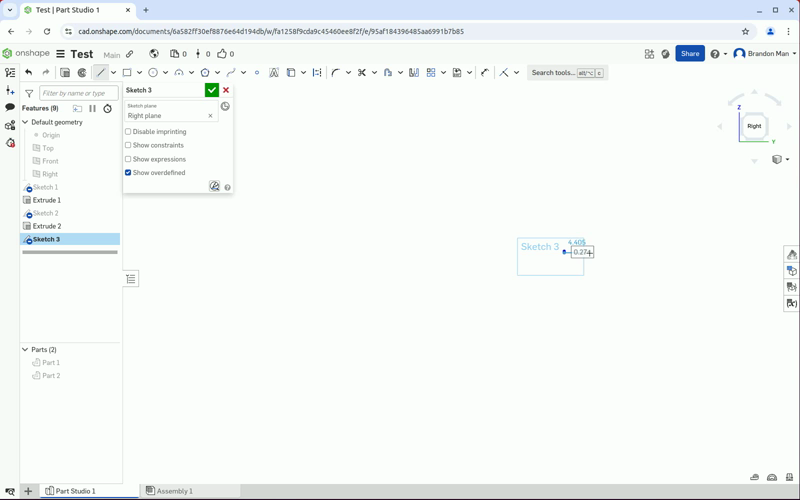
mouse_move(574, 249)
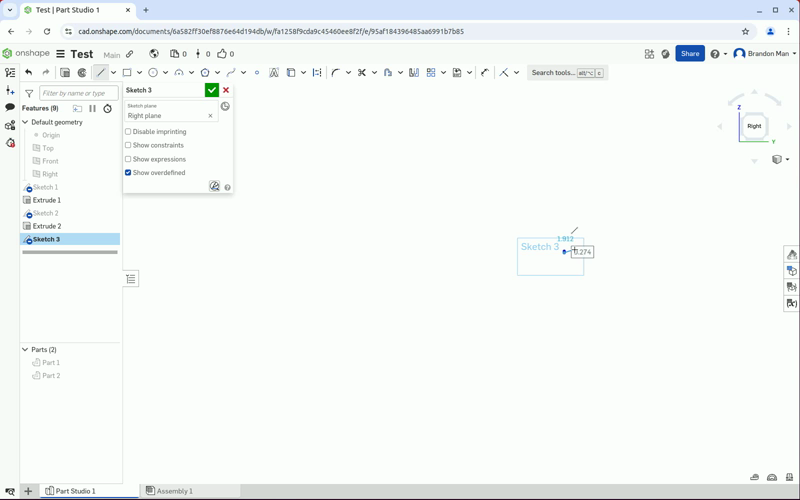
click(574, 249)
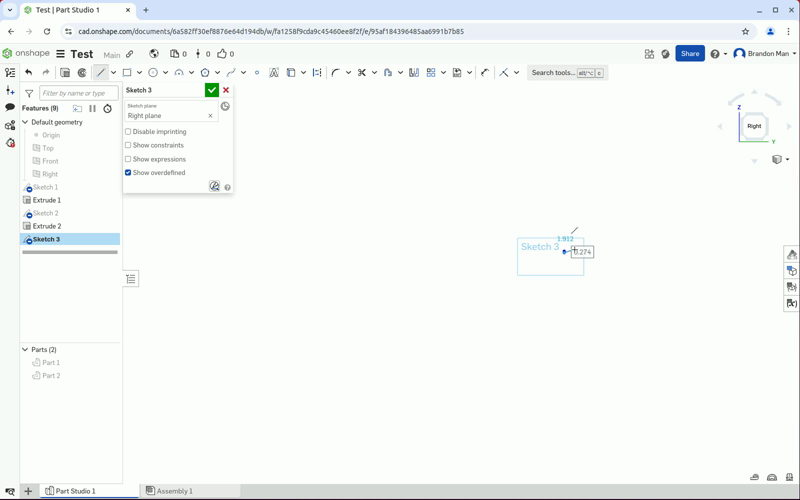
key_up(shift)
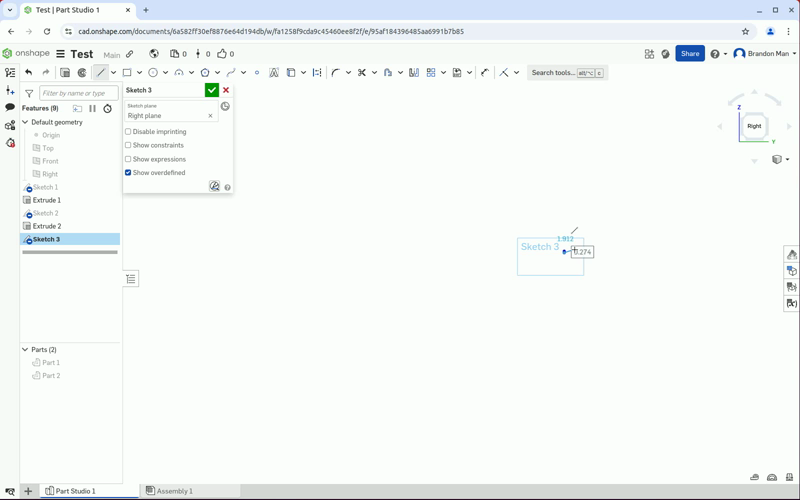
key_down(shift)
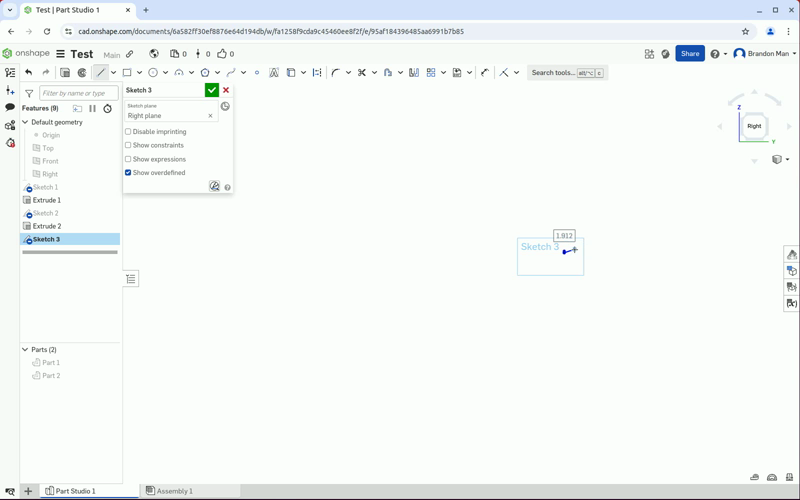
mouse_move(589, 249)
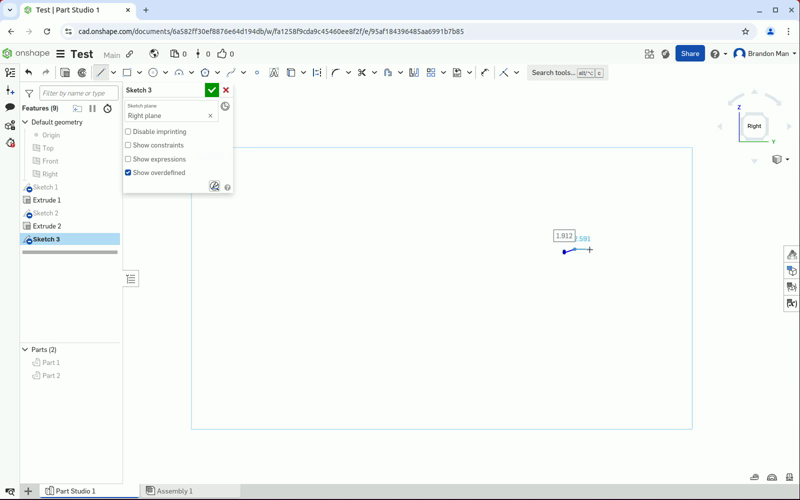
mouse_move(573, 248)
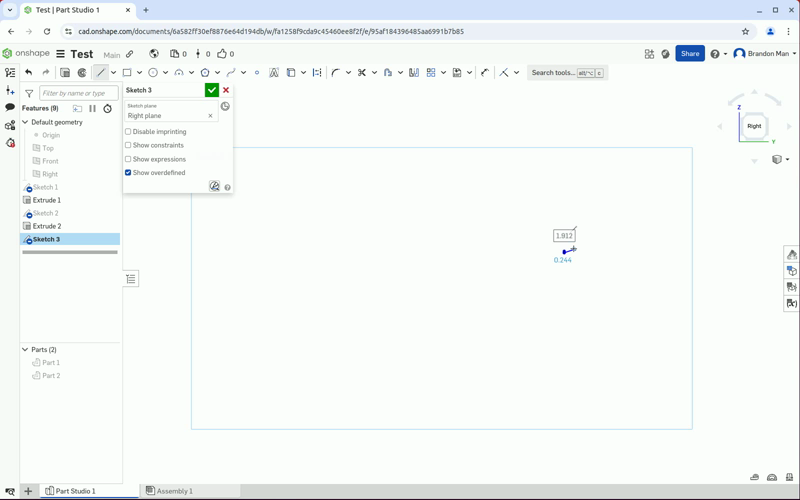
scroll(6)
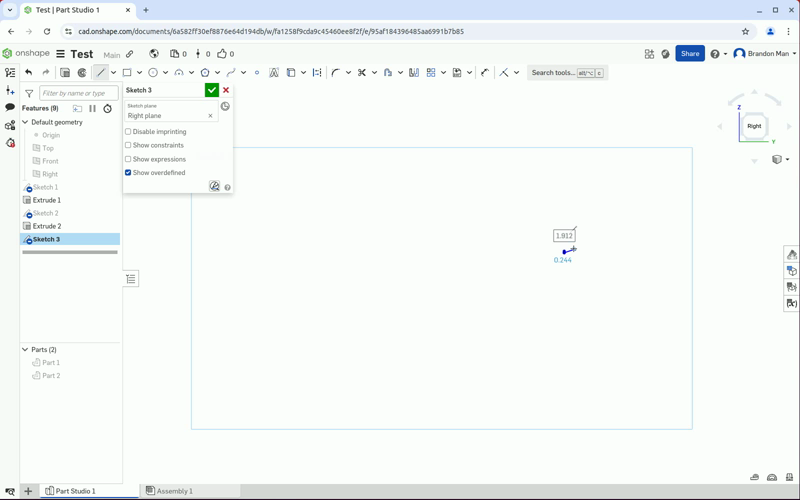
scroll(6)
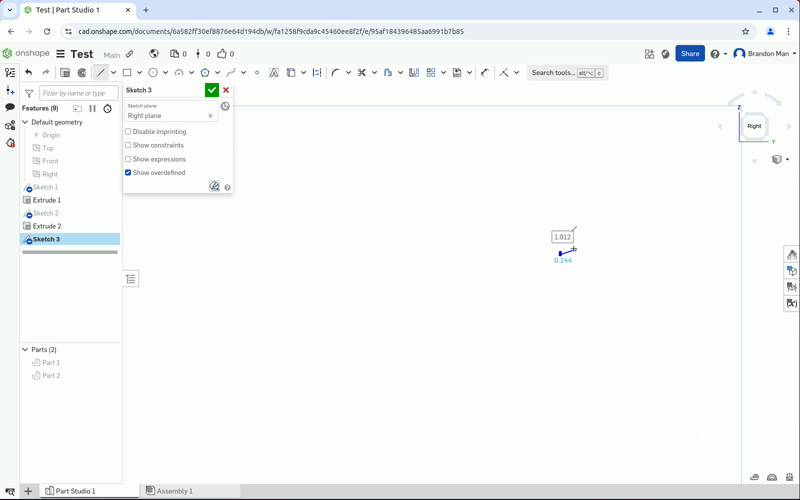
scroll(6)
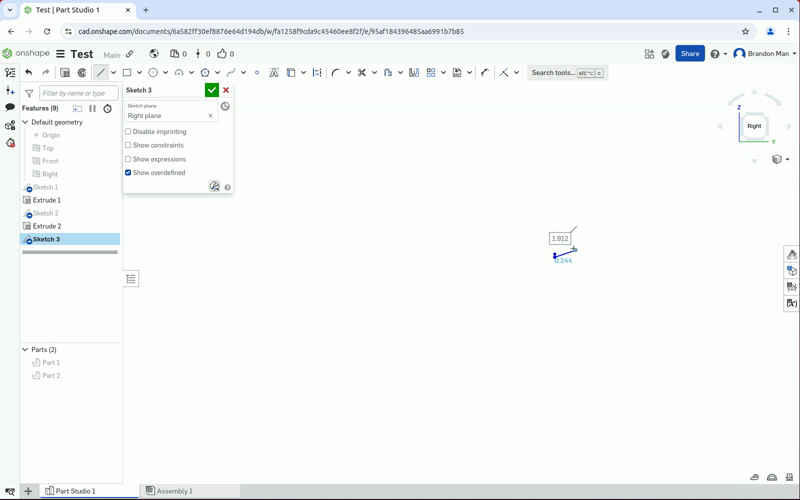
scroll(6)
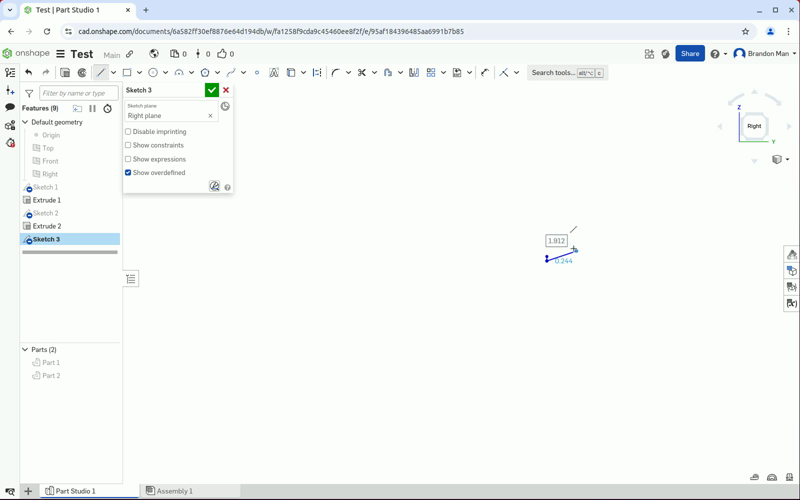
scroll(6)
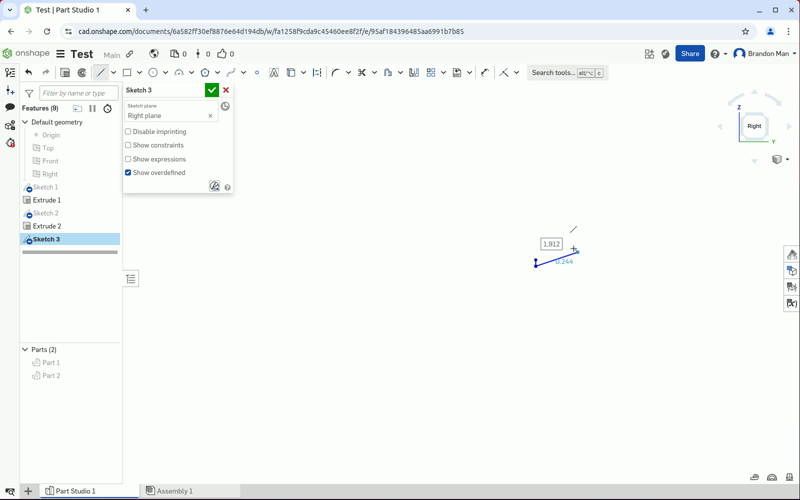
scroll(6)
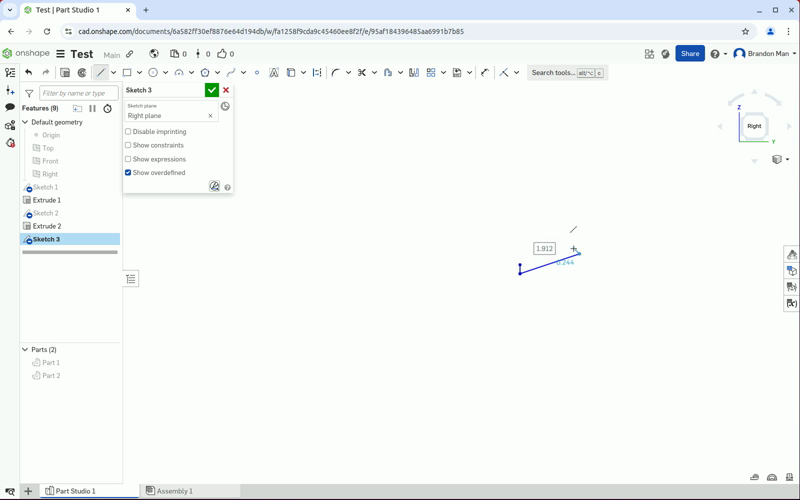
scroll(6)
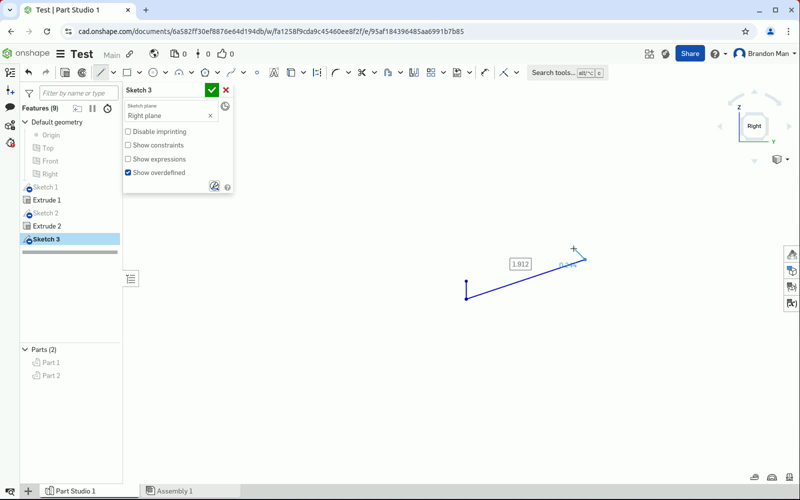
click(573, 248)
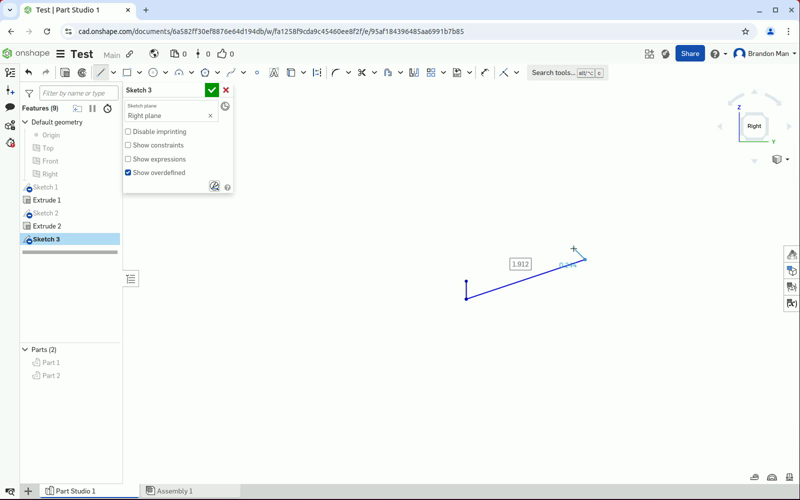
scroll(-6)
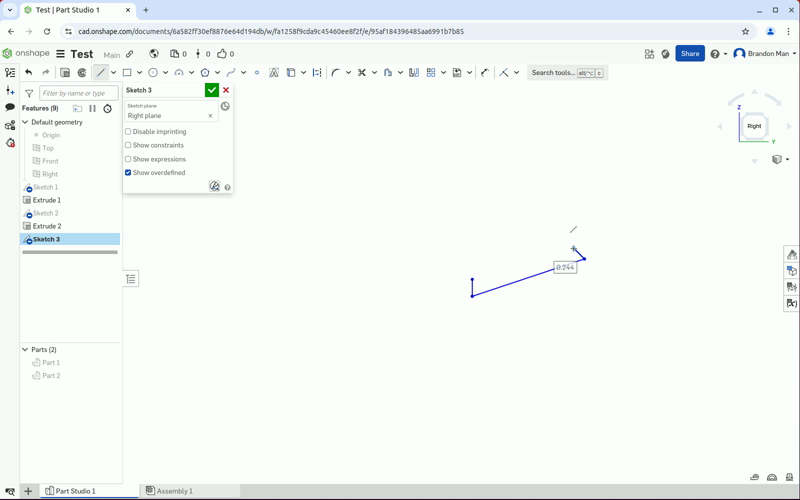
scroll(-6)
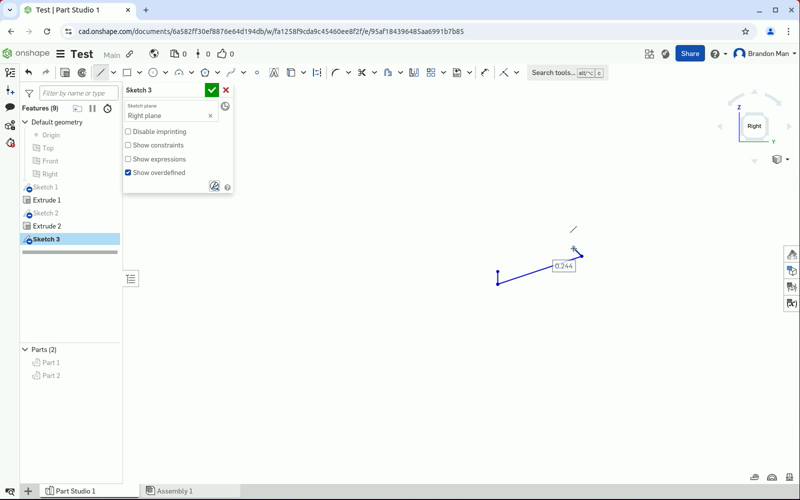
scroll(-6)
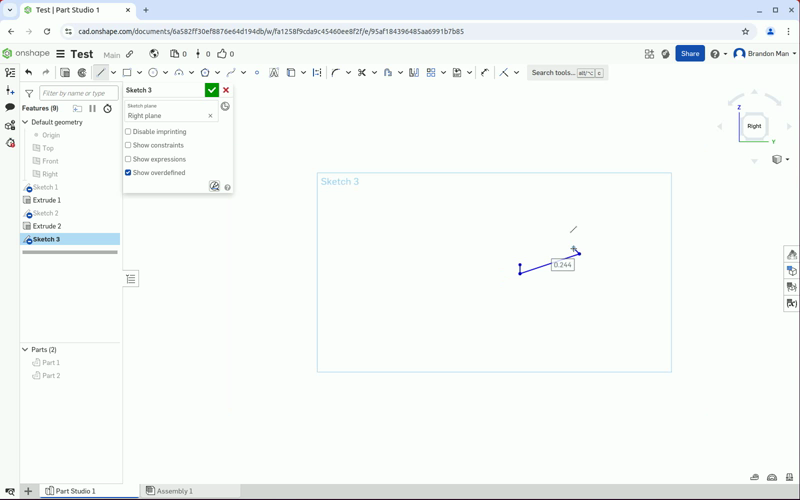
scroll(-6)
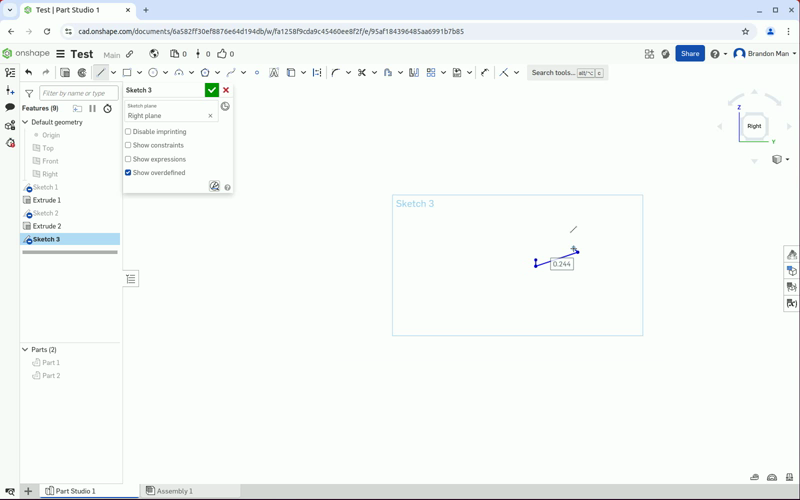
scroll(-6)
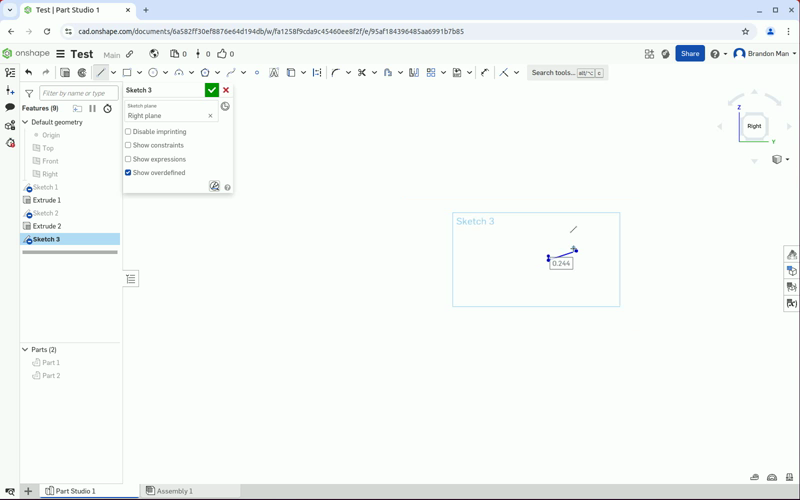
scroll(-6)
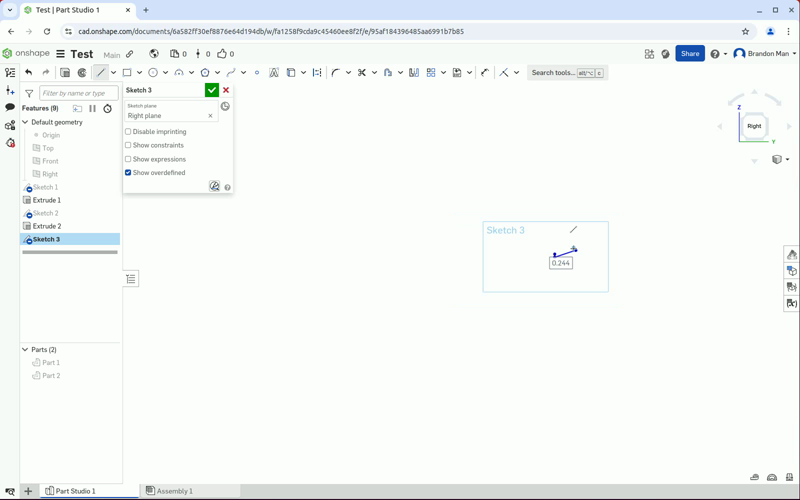
scroll(-6)
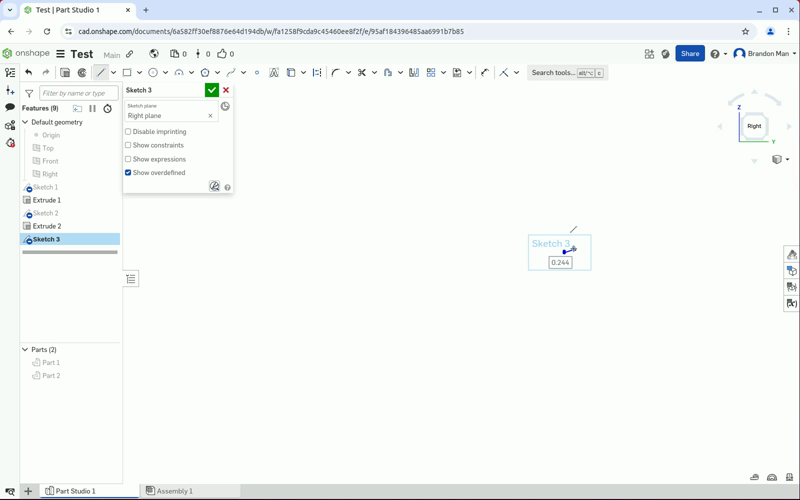
key_up(shift)
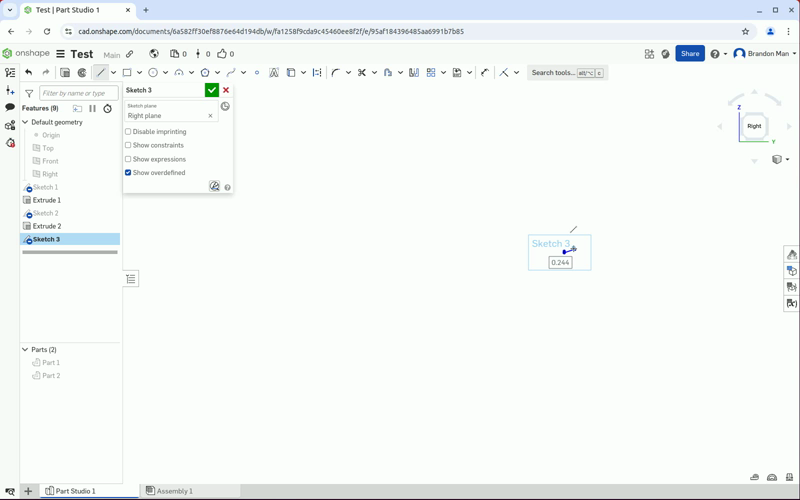
mouse_move(589, 248)
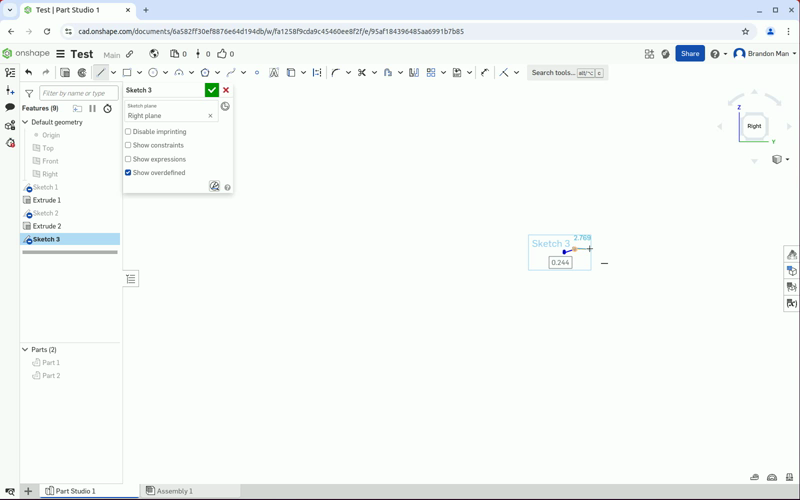
key_down(shift)
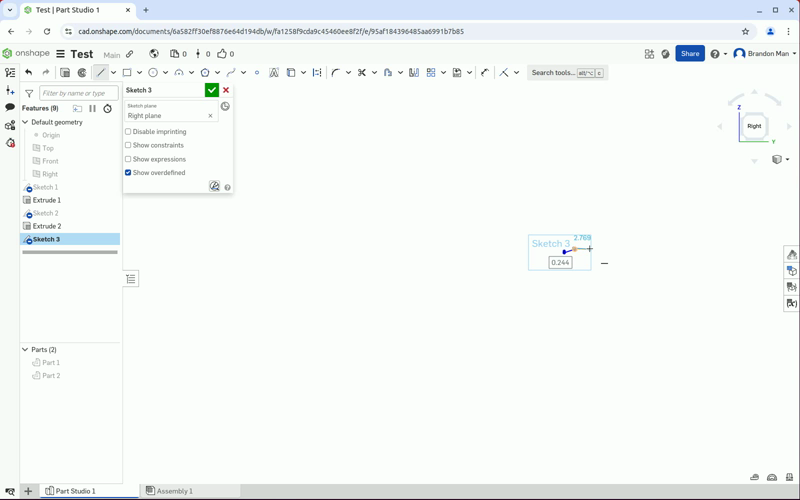
mouse_move(564, 251)
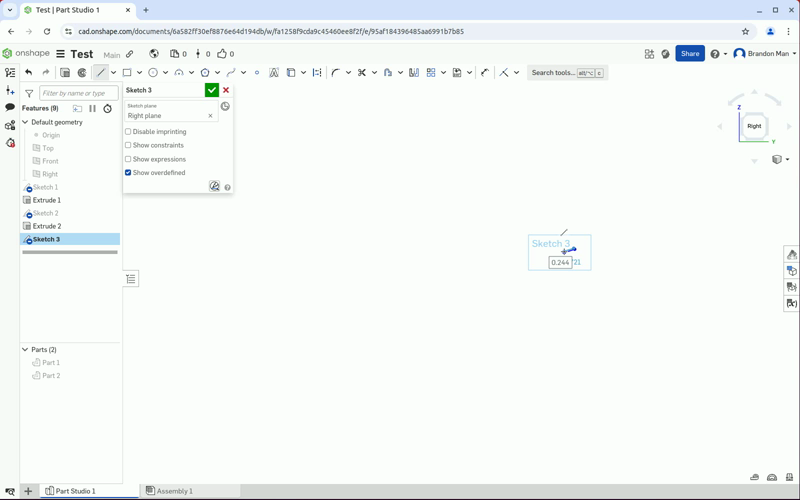
scroll(6)
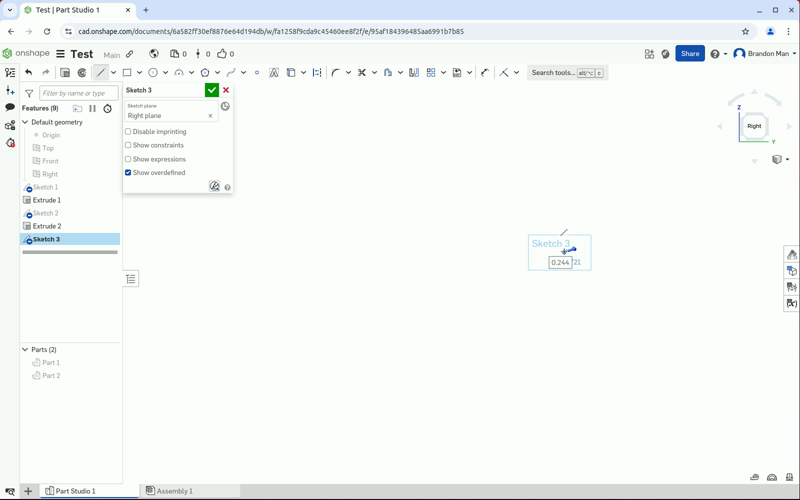
scroll(6)
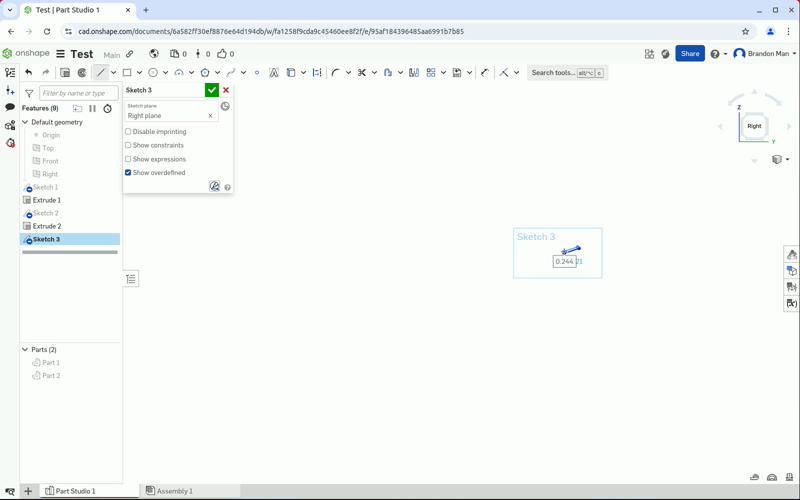
scroll(6)
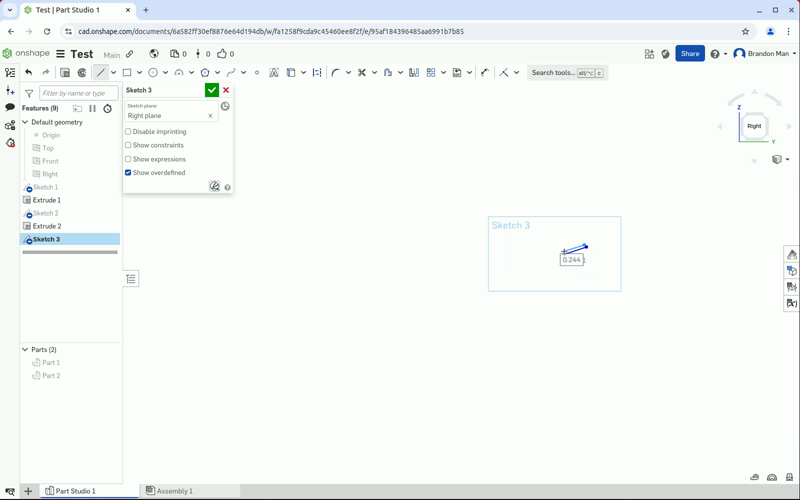
scroll(6)
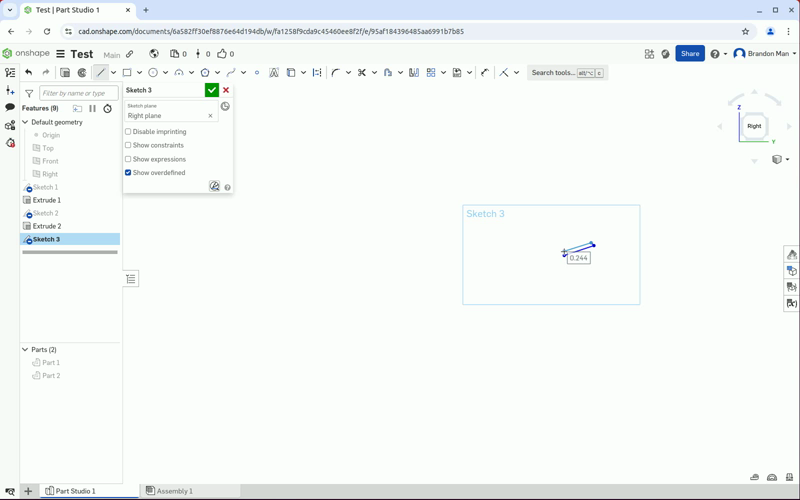
scroll(6)
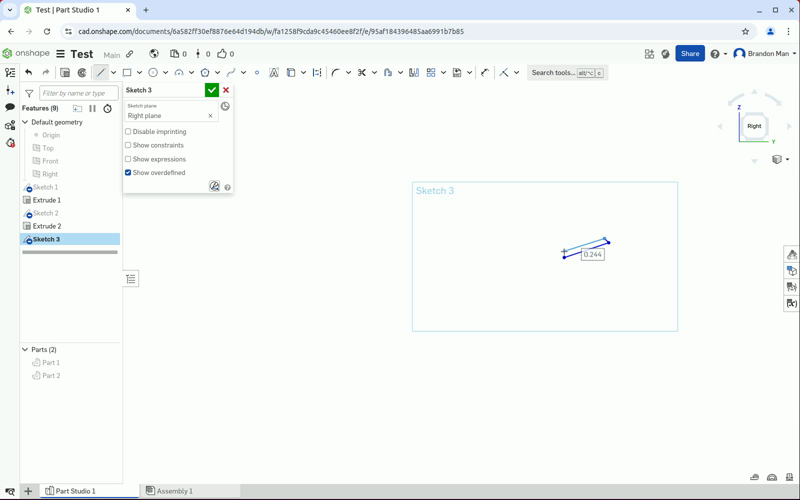
scroll(6)
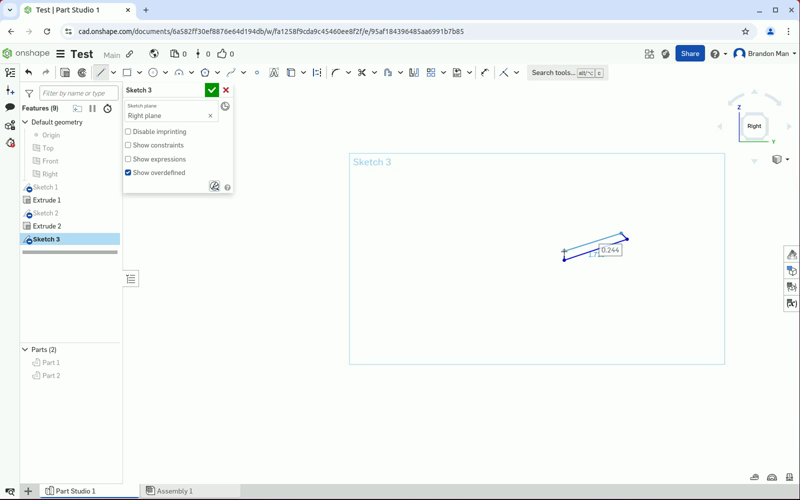
scroll(6)
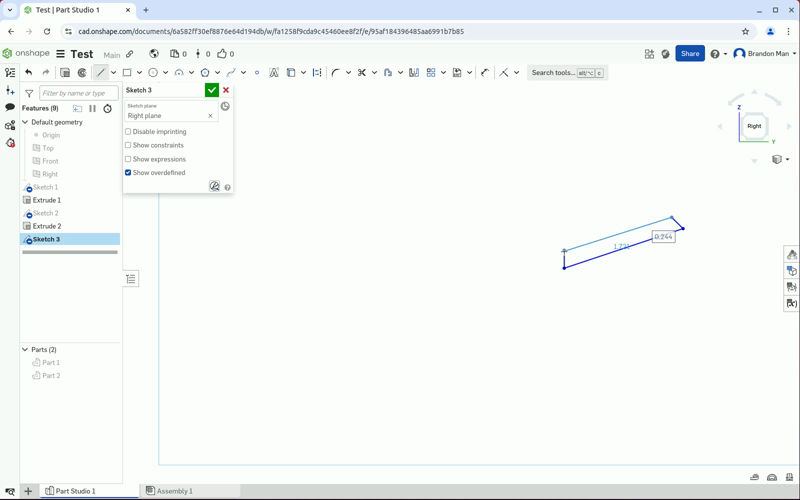
key_up(shift)
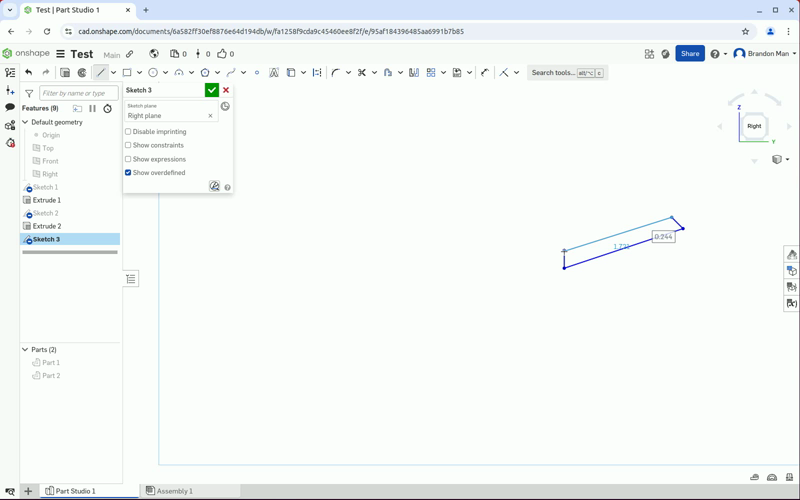
click(564, 251)
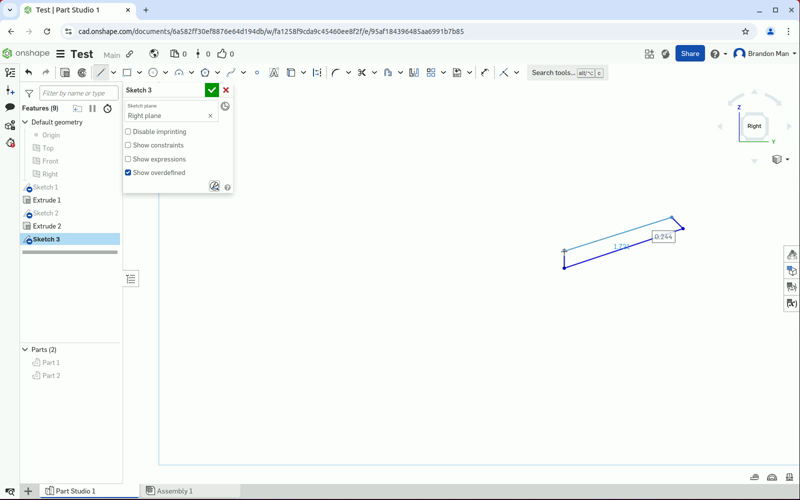
scroll(-6)
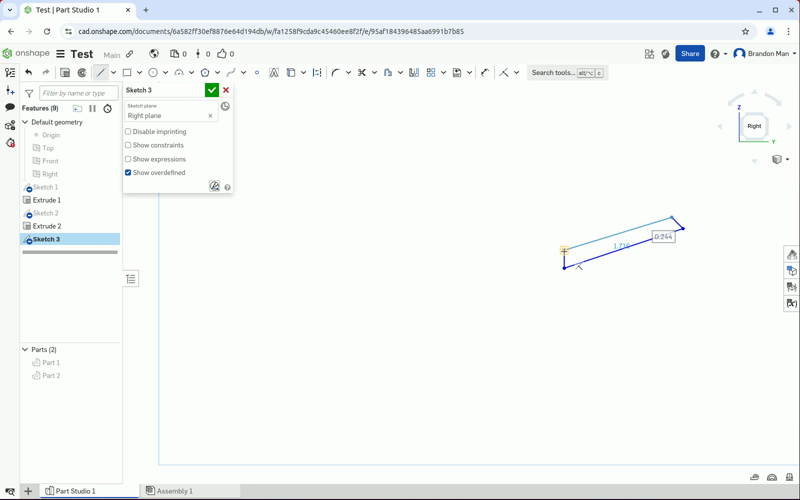
scroll(-6)
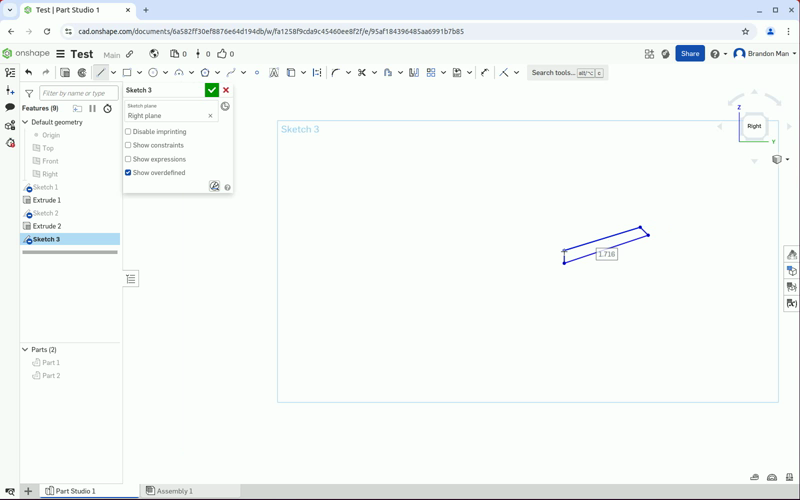
scroll(-6)
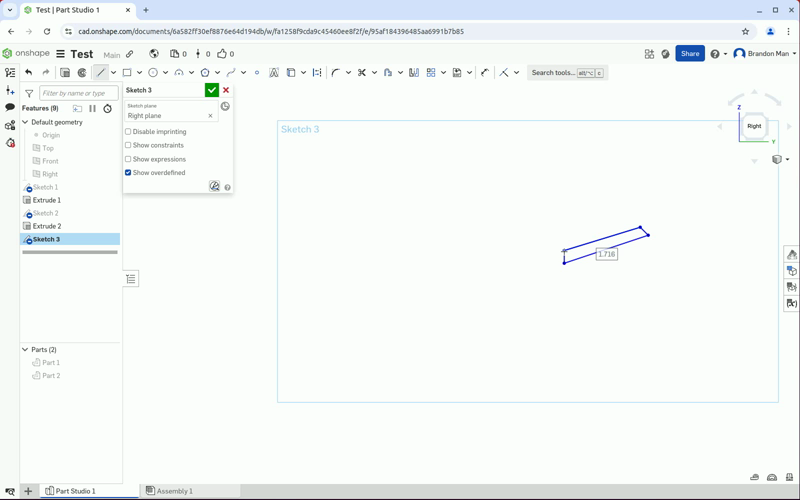
scroll(-6)
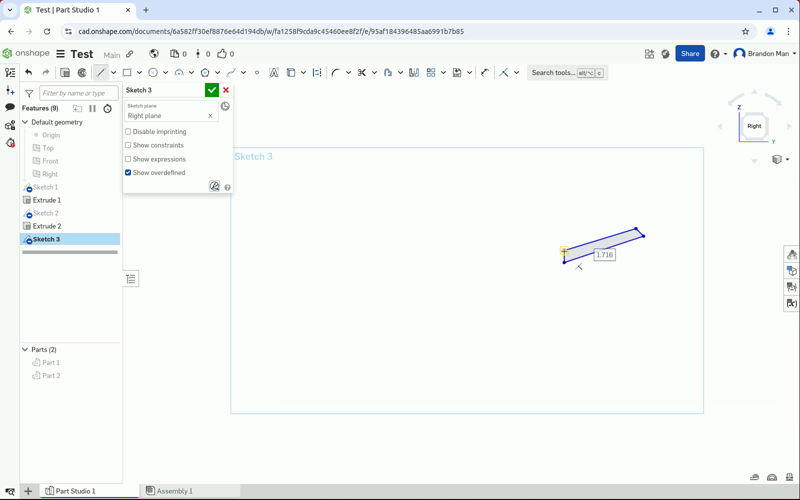
scroll(-6)
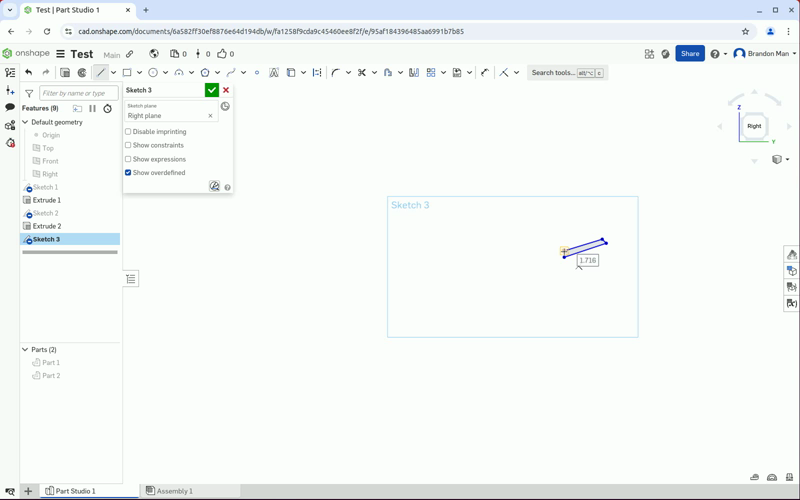
scroll(-6)
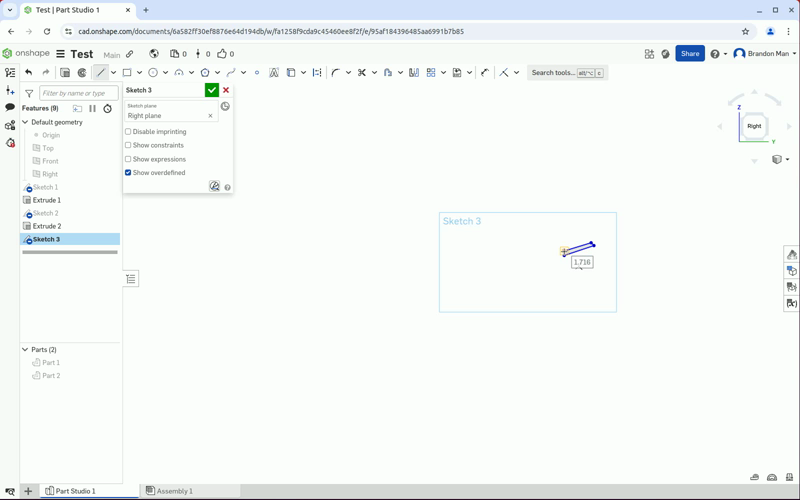
scroll(-6)
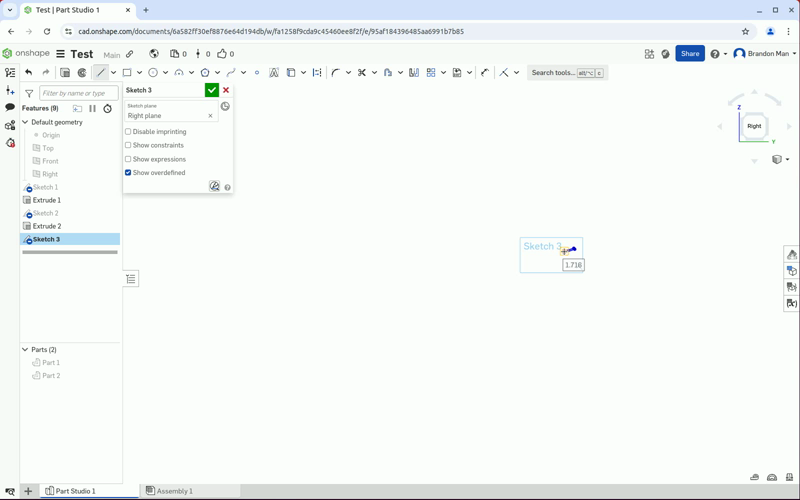
key(esc)
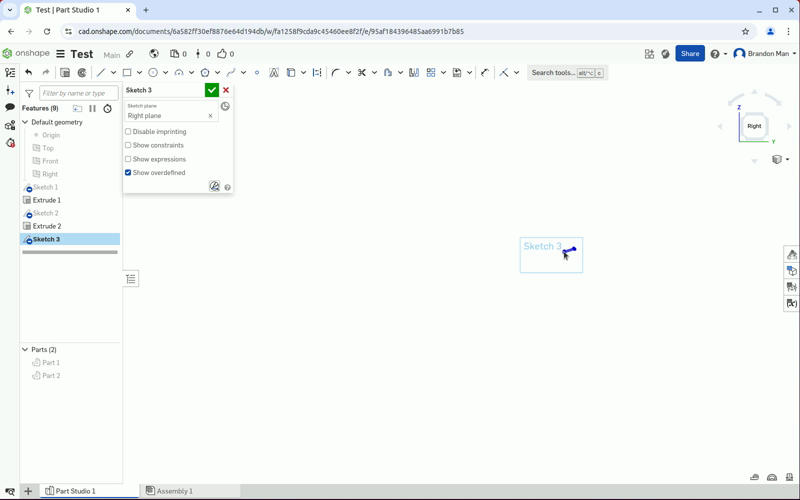
mouse_move(567, 250)
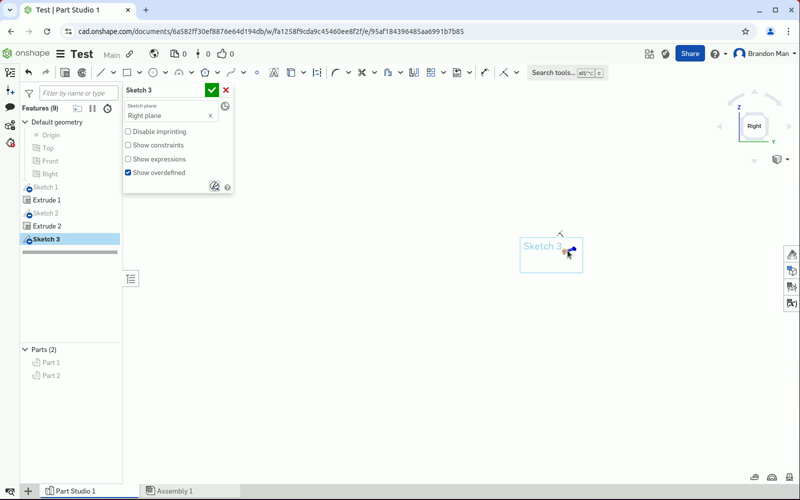
scroll(6)
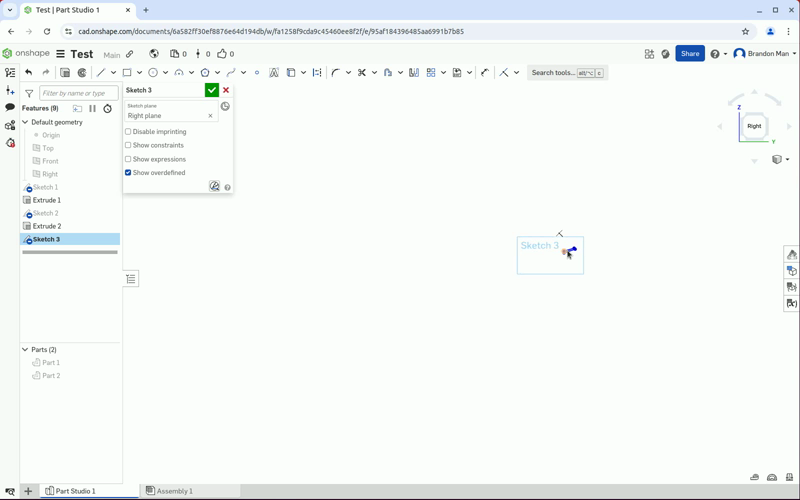
scroll(6)
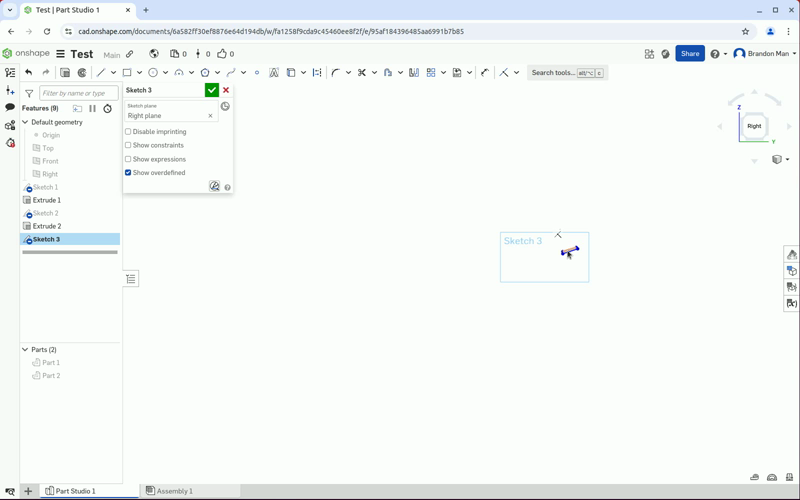
scroll(6)
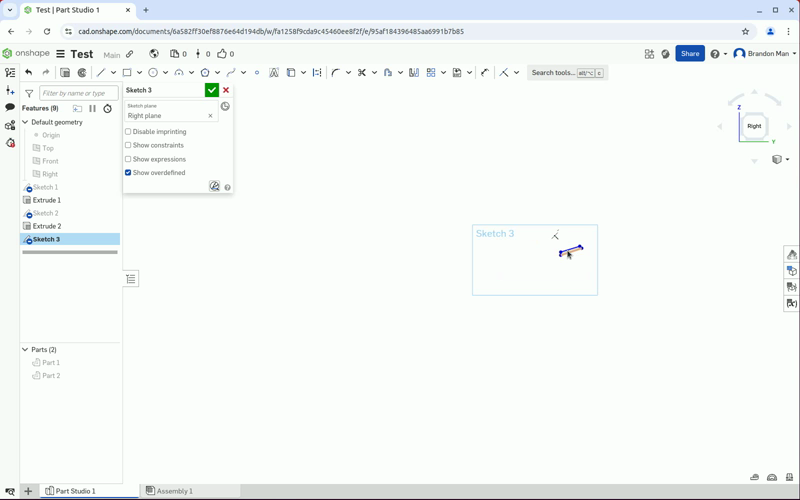
scroll(6)
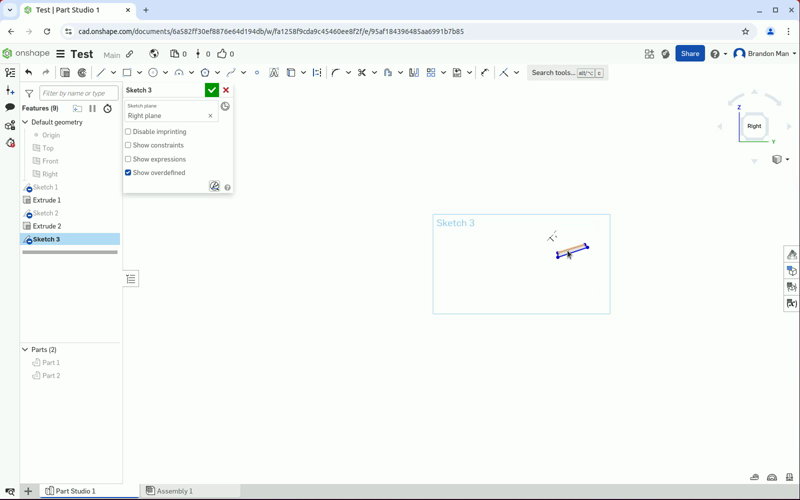
scroll(6)
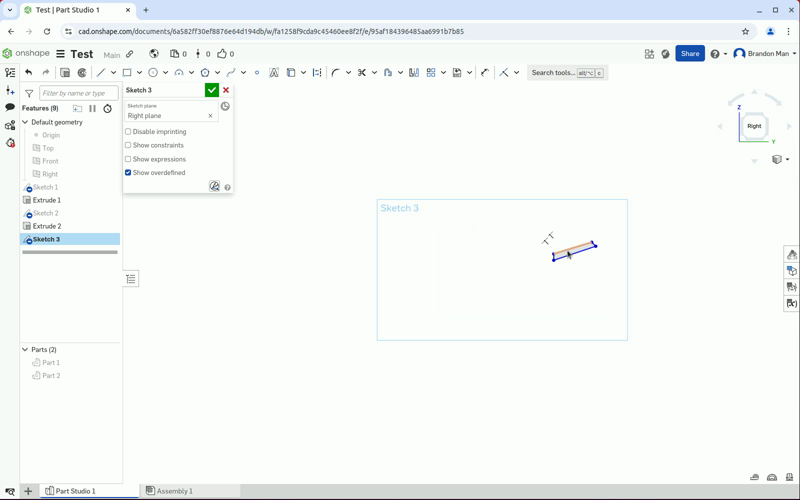
scroll(6)
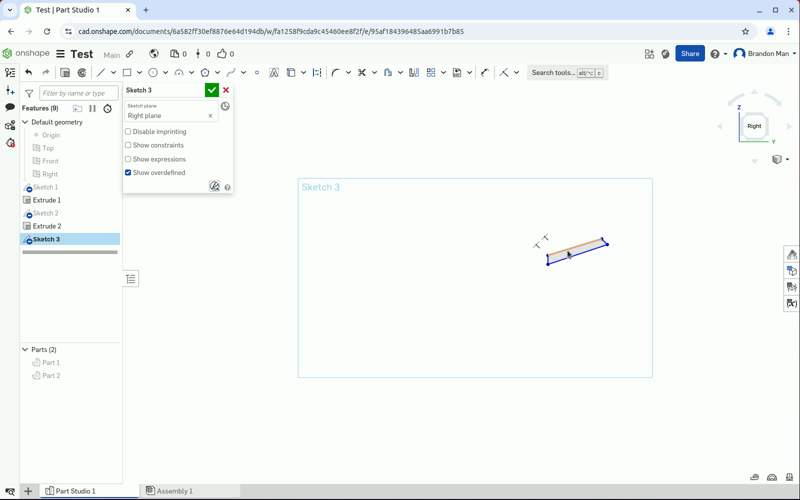
scroll(6)
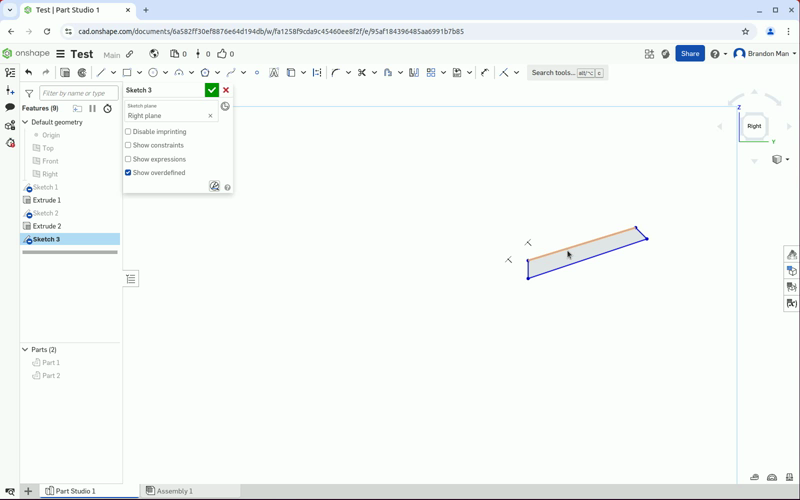
click(567, 250)
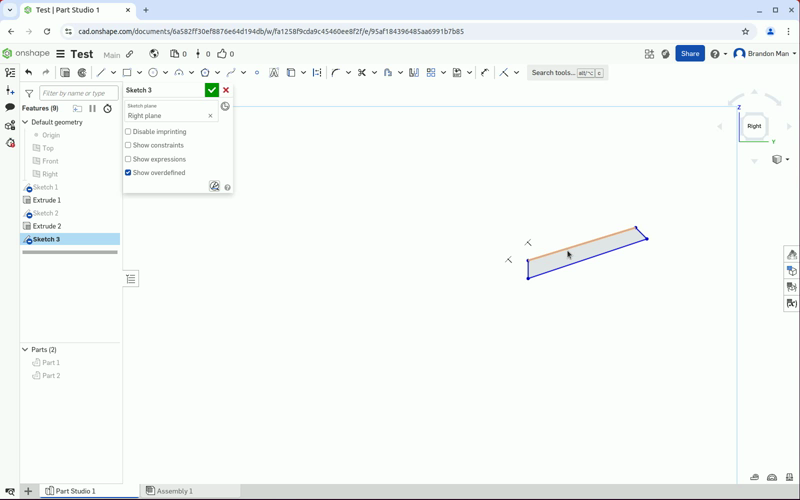
scroll(-6)
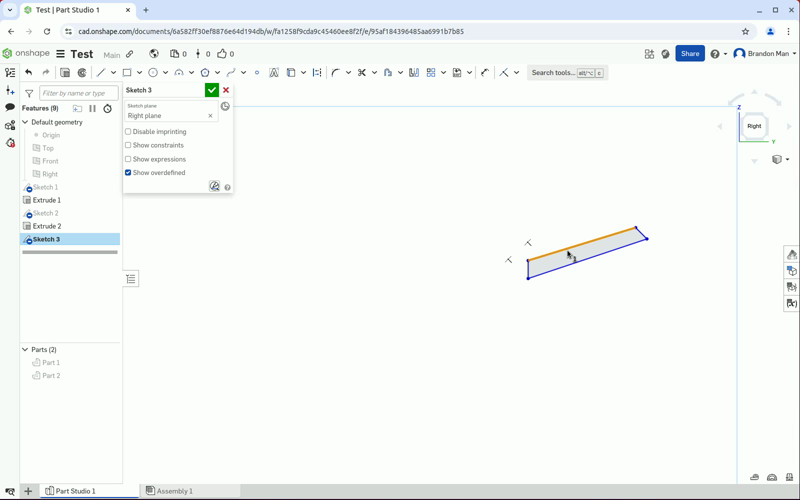
scroll(-6)
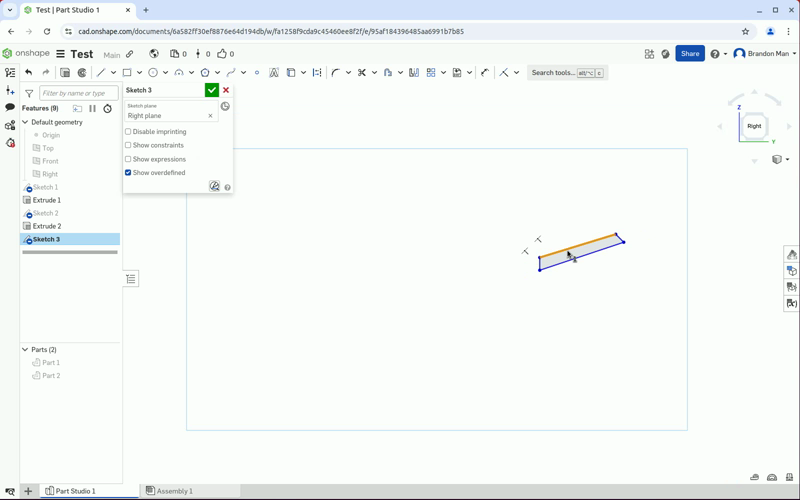
scroll(-6)
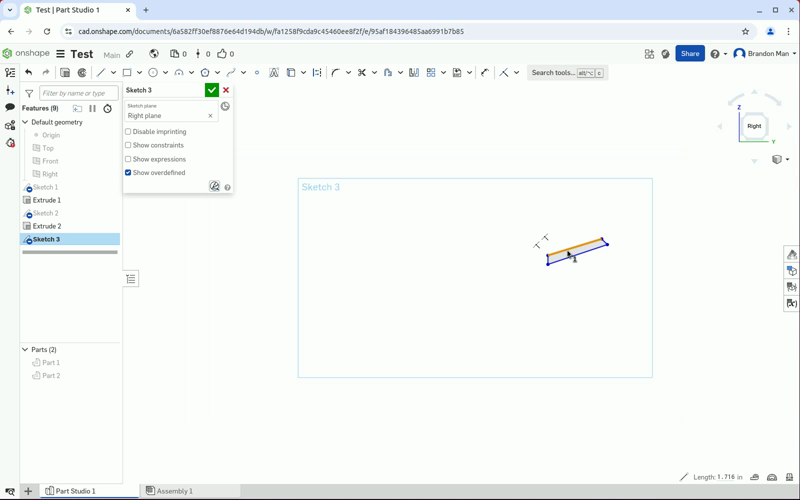
scroll(-6)
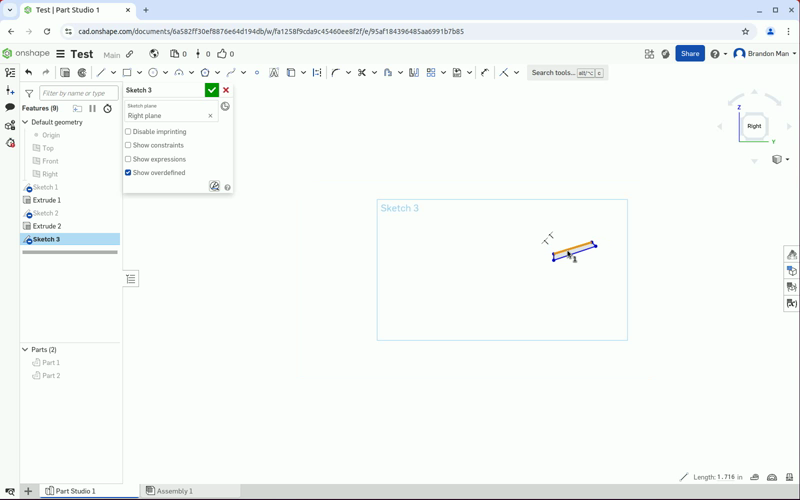
scroll(-6)
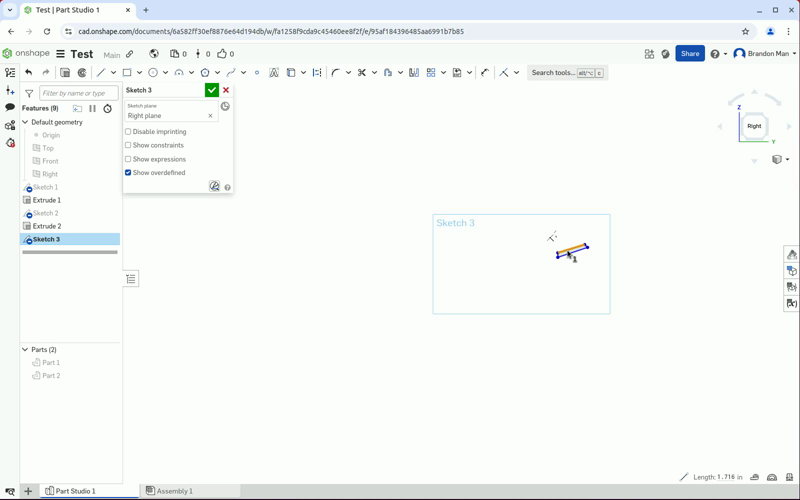
scroll(-6)
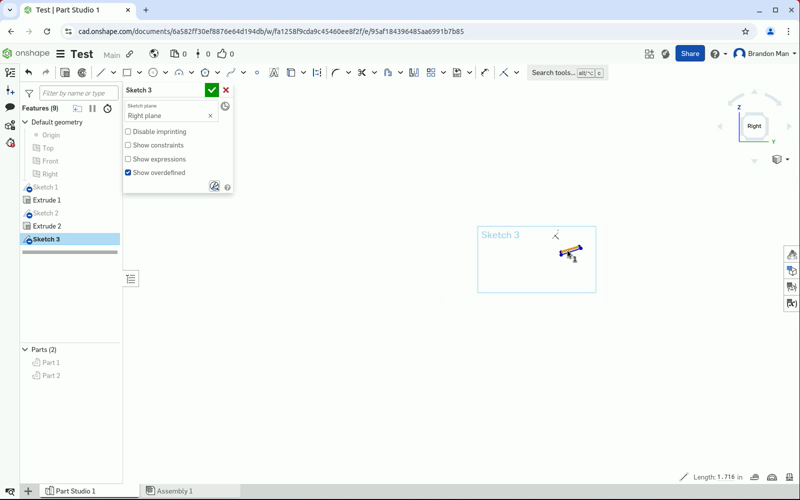
scroll(-6)
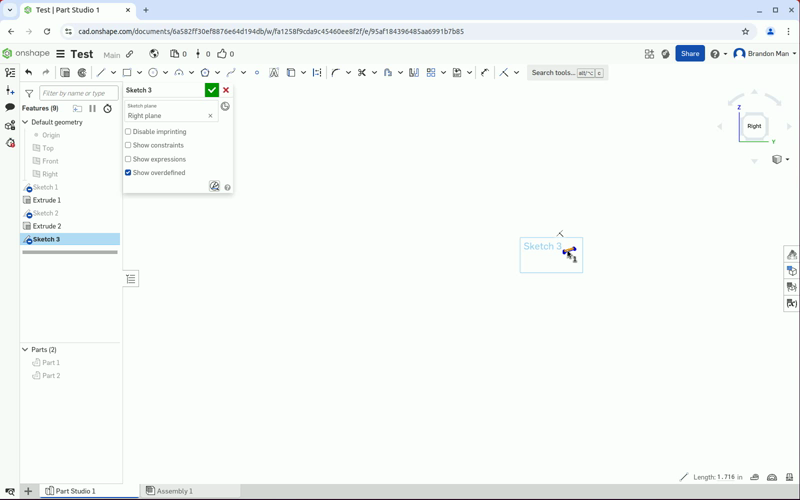
mouse_move(73, 352)
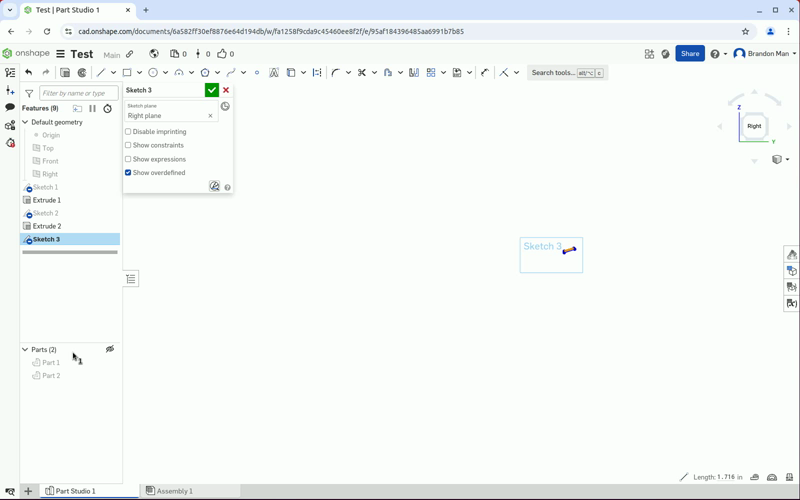
key(shift+y)
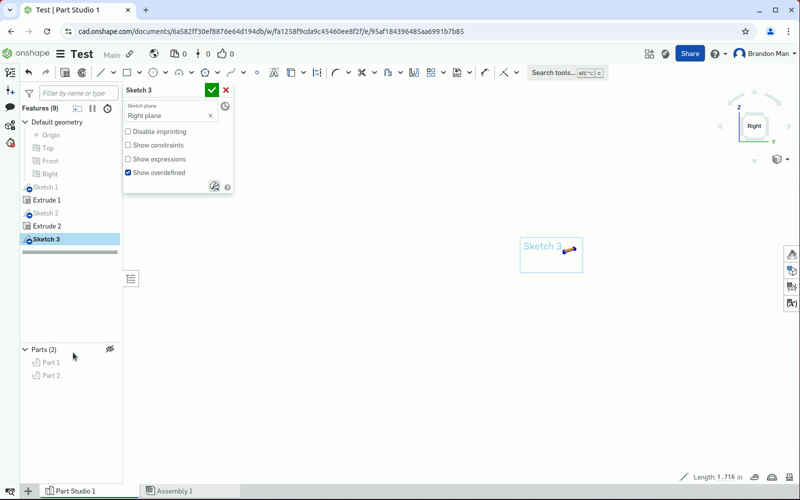
key(shift+e)
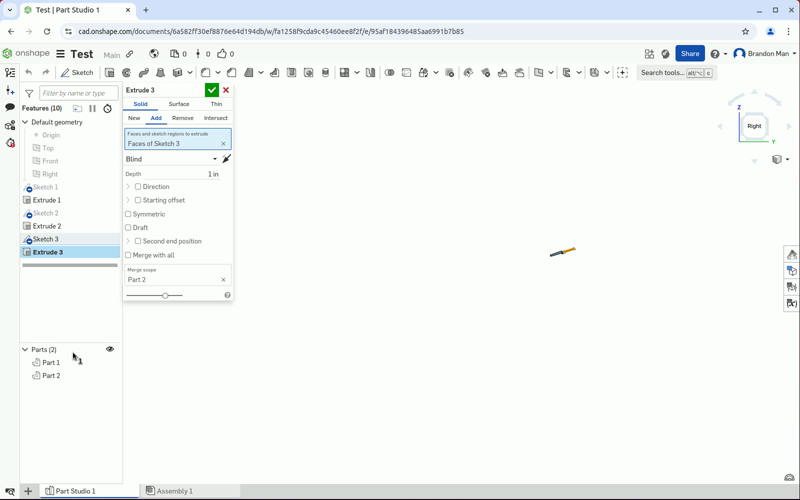
mouse_move(143, 106)
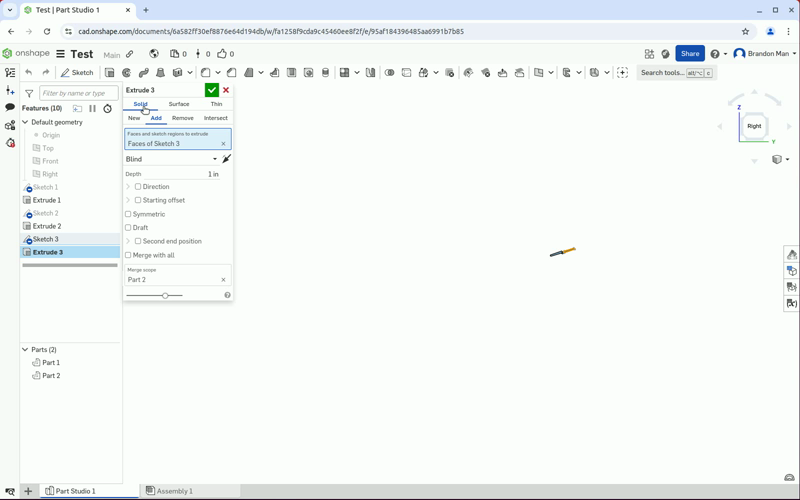
click(143, 106)
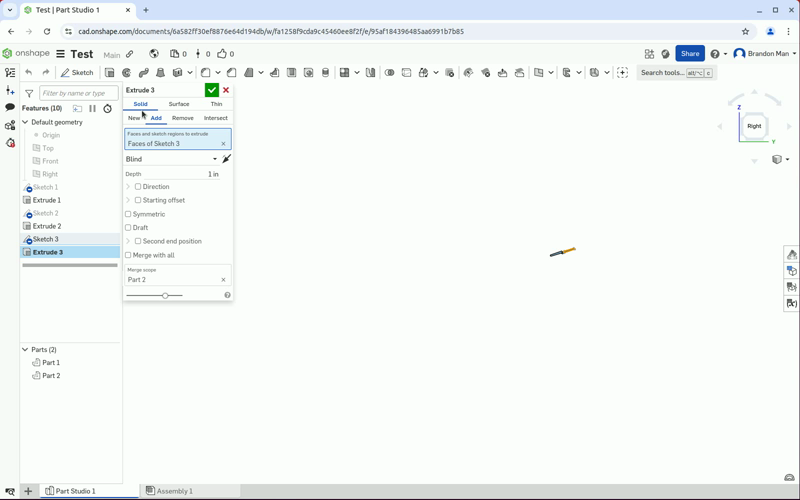
mouse_move(137, 120)
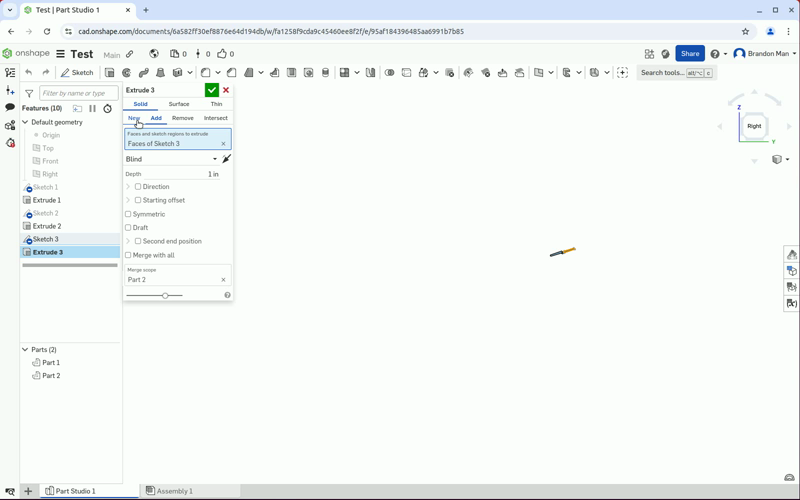
click(137, 120)
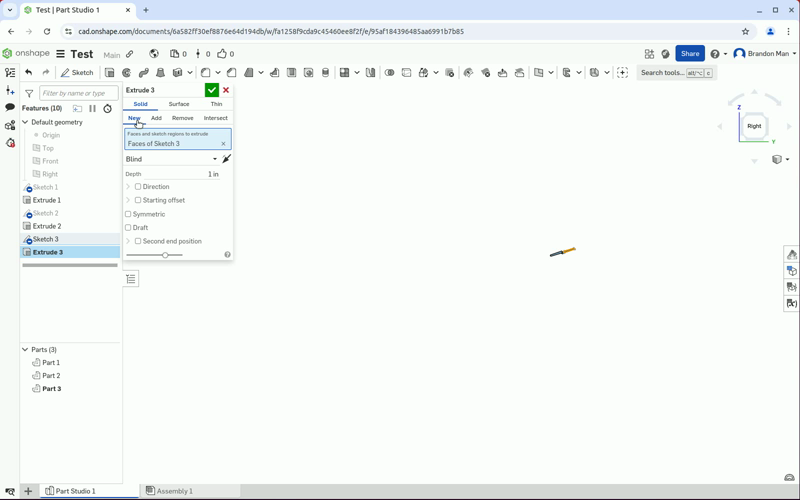
key(tab, 4)
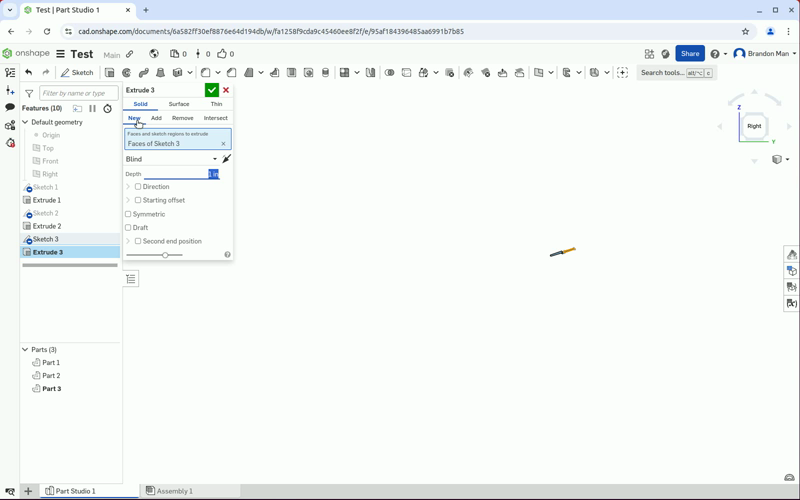
text(0.482)
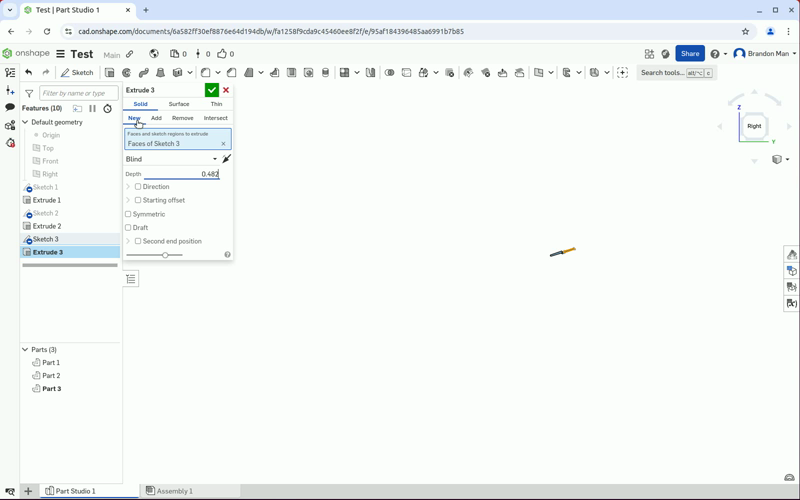
key(tab, 3)
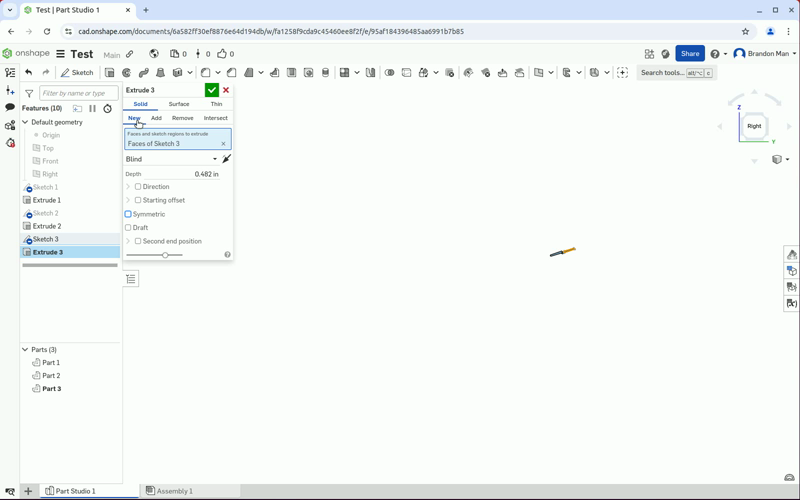
key(space)
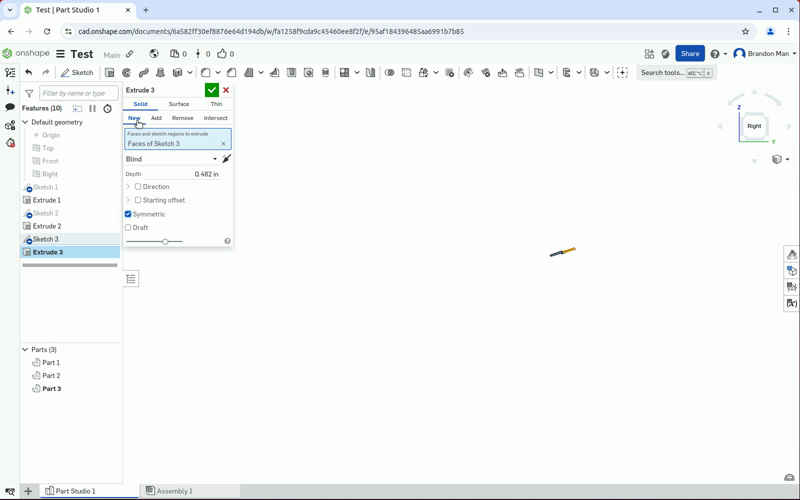
key(enter)
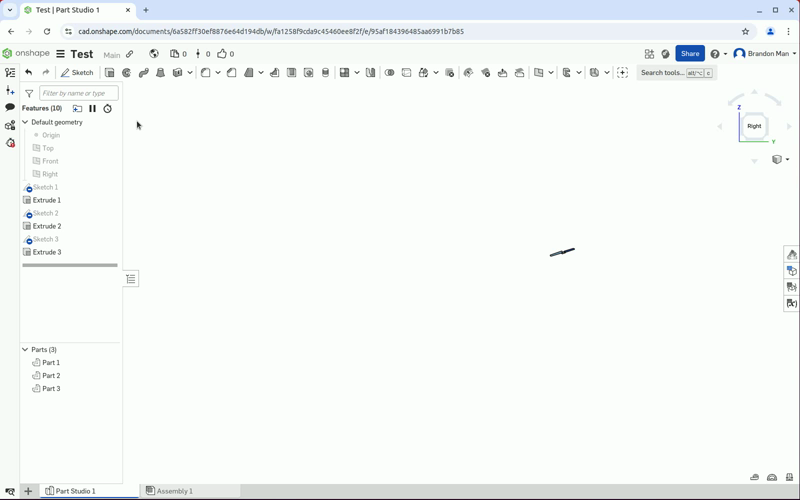
key(shift+h)
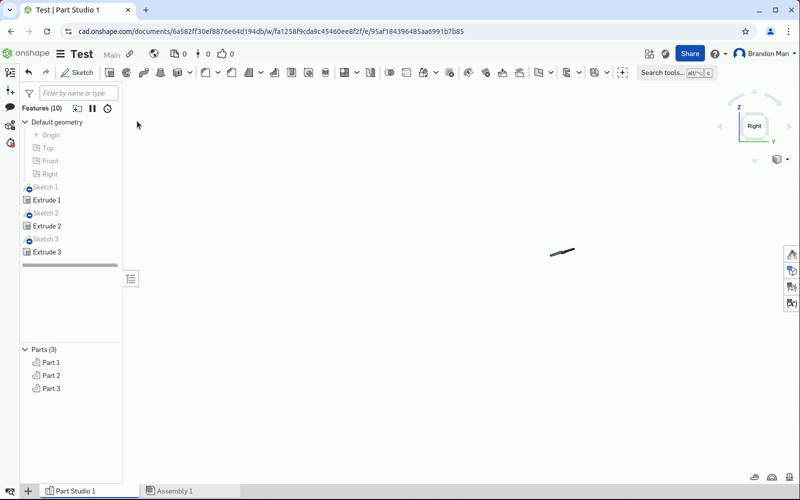
key(shift+h)
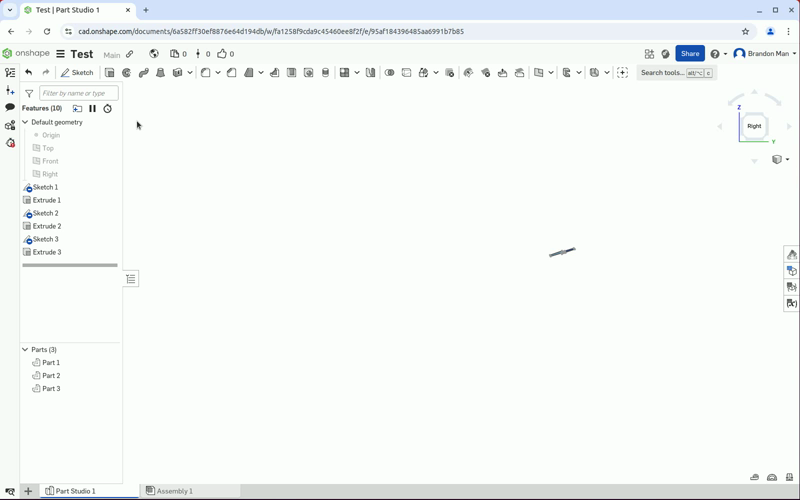
key(shift+7)
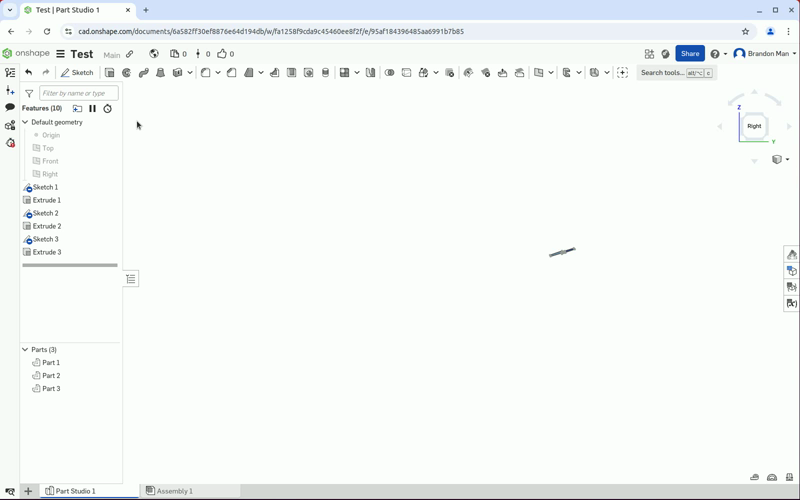
key(right, 2)
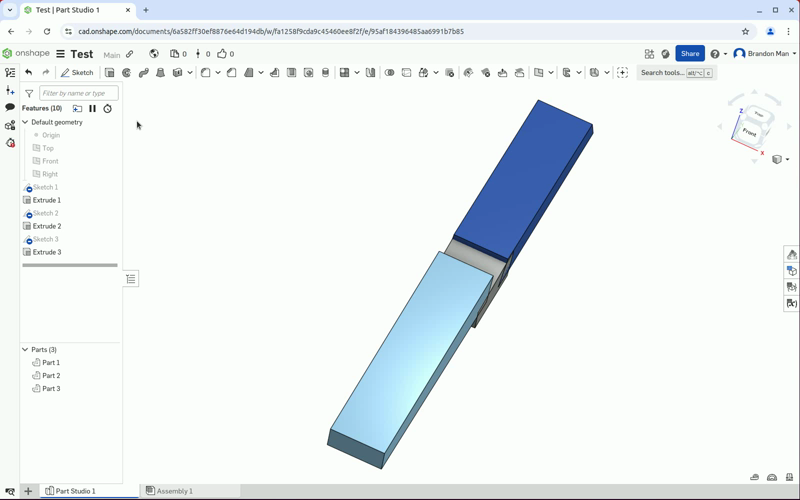
key(down, 2)
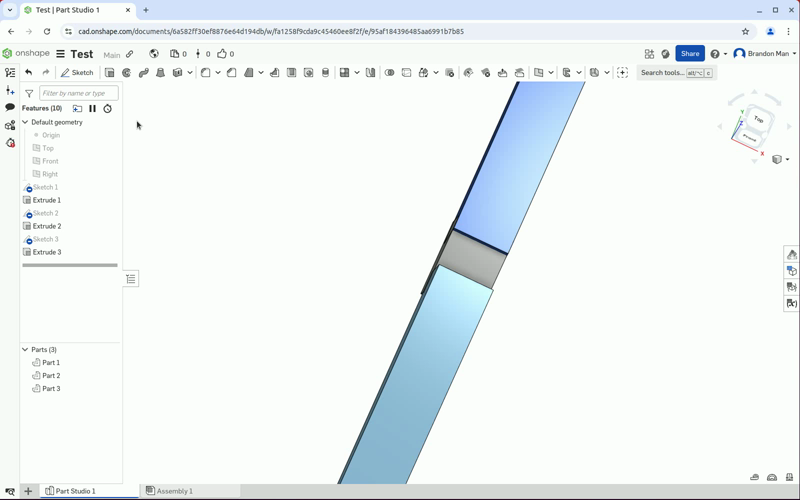
key(up, 2)
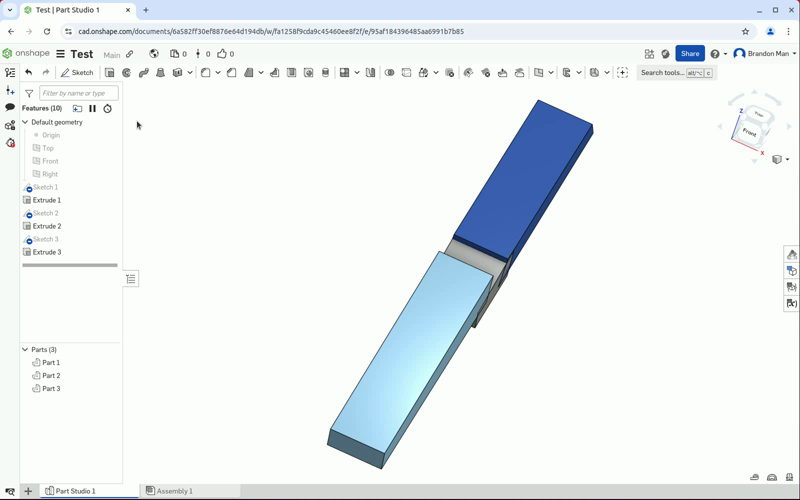
key(left, 2)
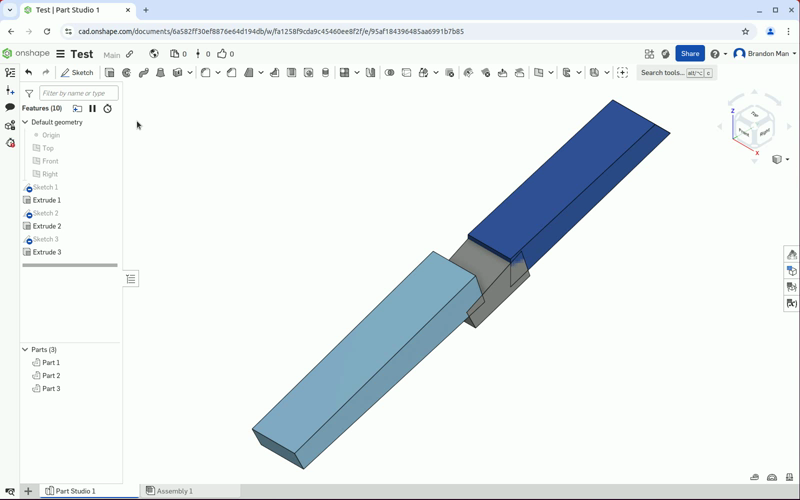
mouse_move(73, 189)
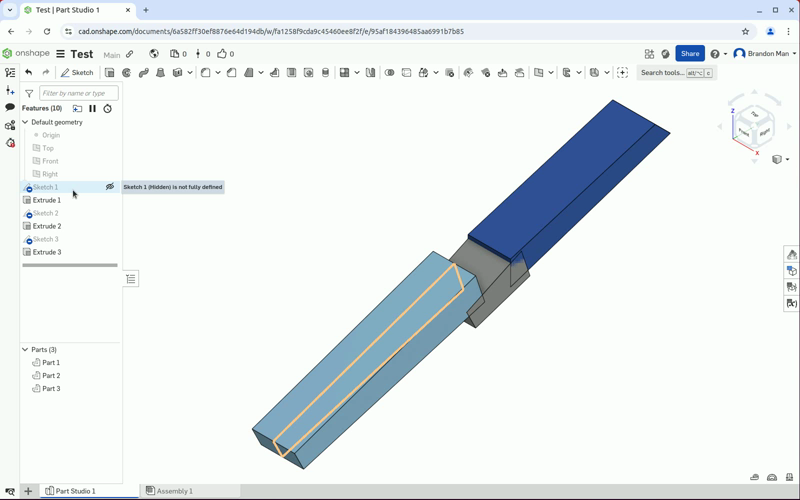
click(73, 189)